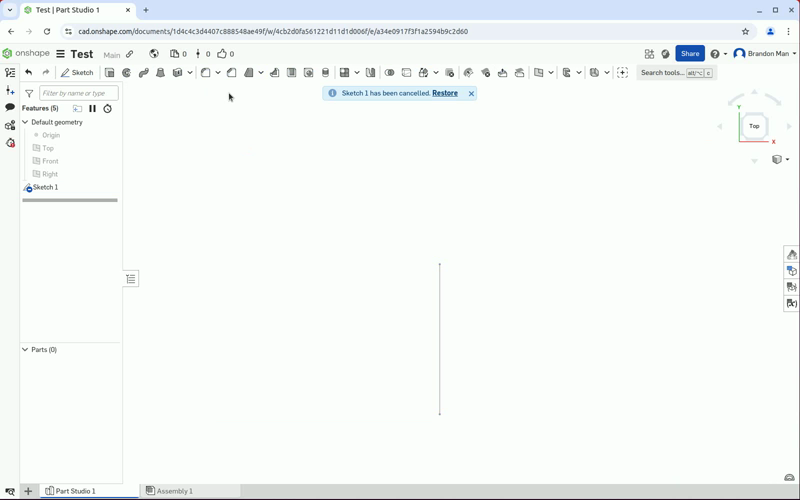
key(shift+h)
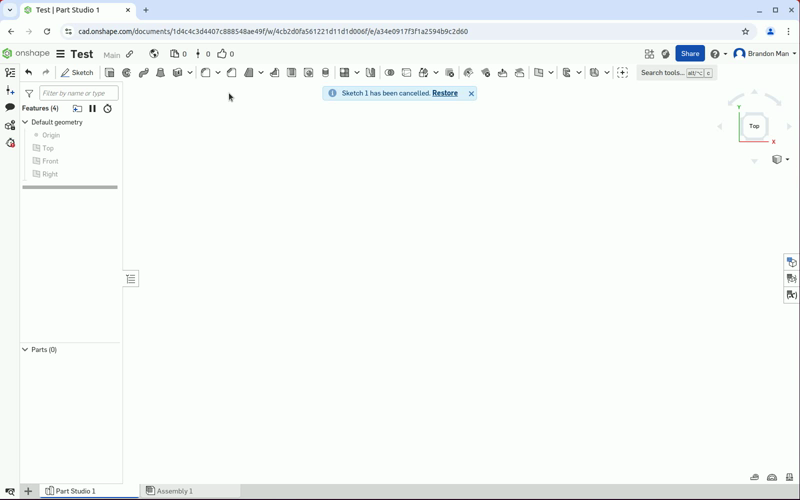
mouse_move(73, 352)
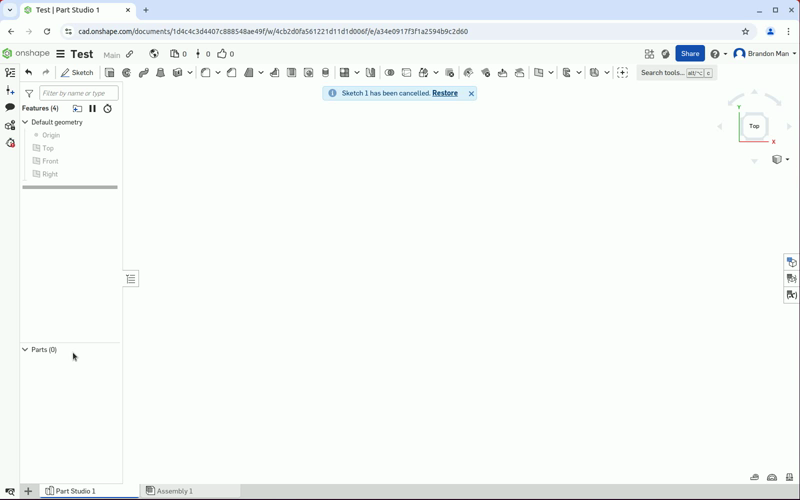
key(y)
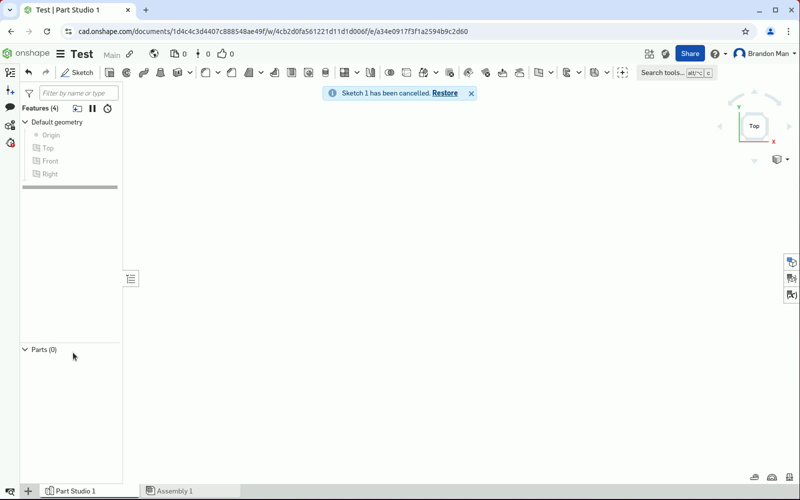
key(shift+p)
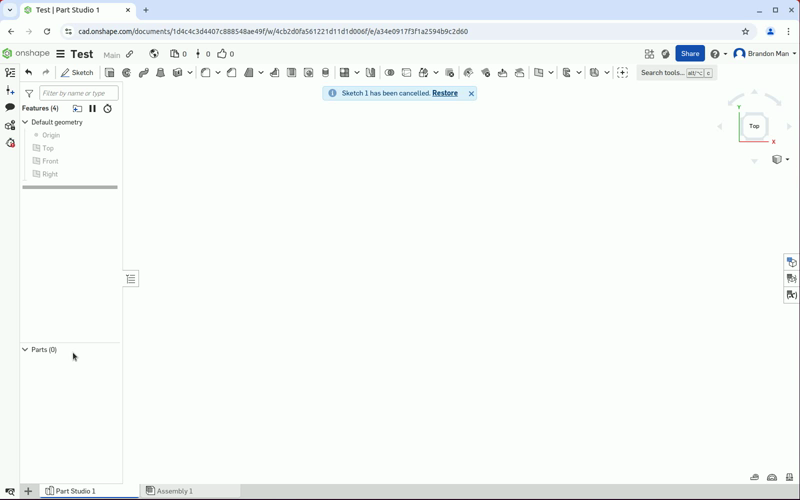
key(space)
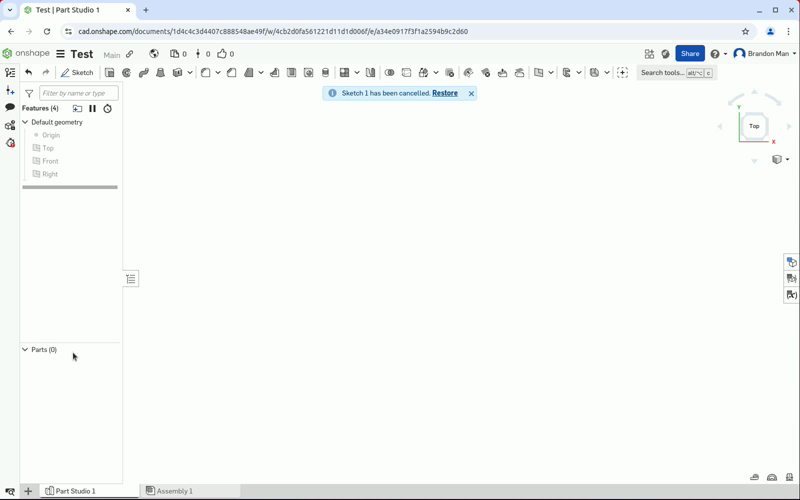
key_down(shift)
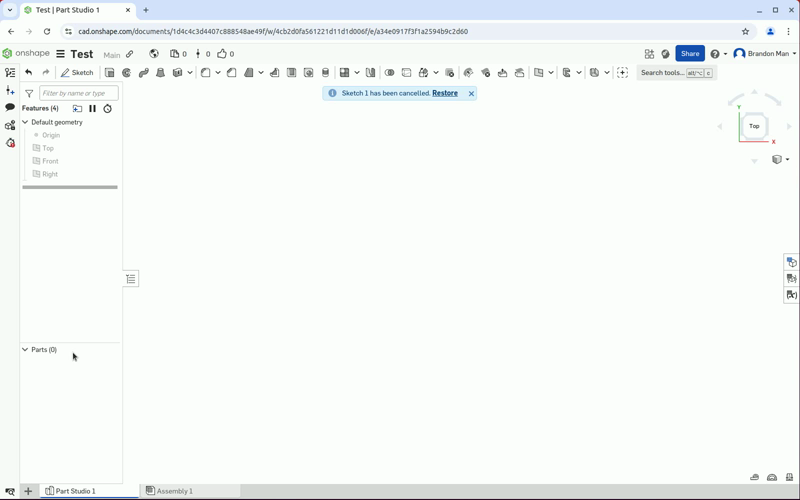
key(up)
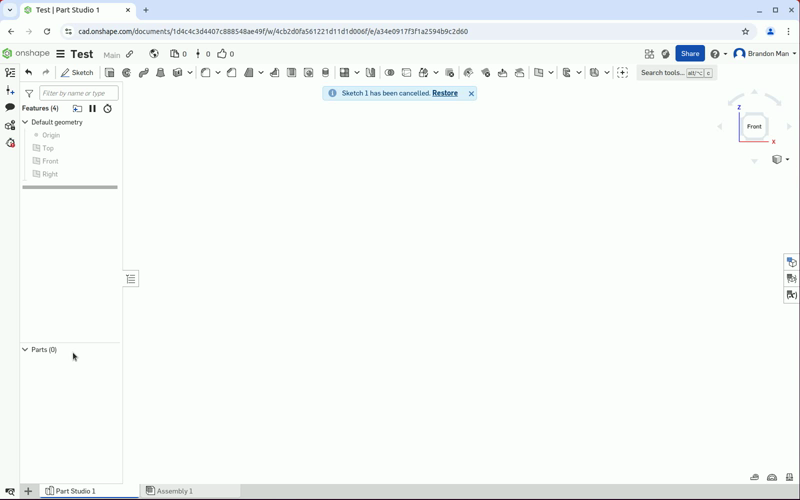
key_up(shift)
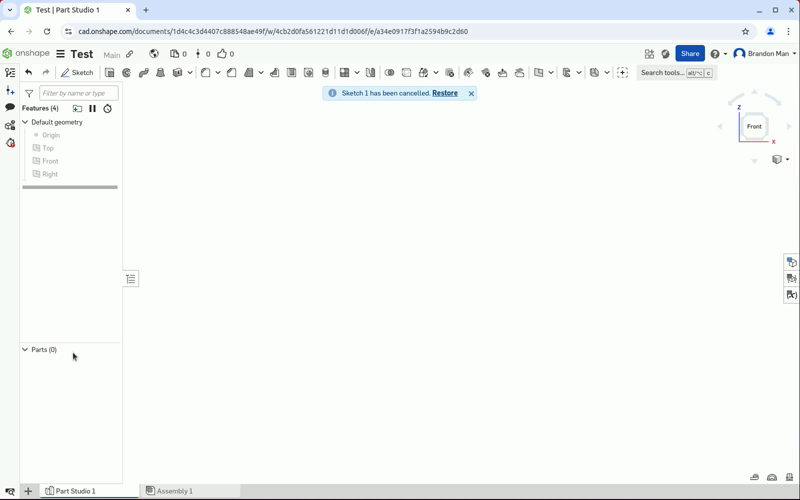
mouse_move(73, 352)
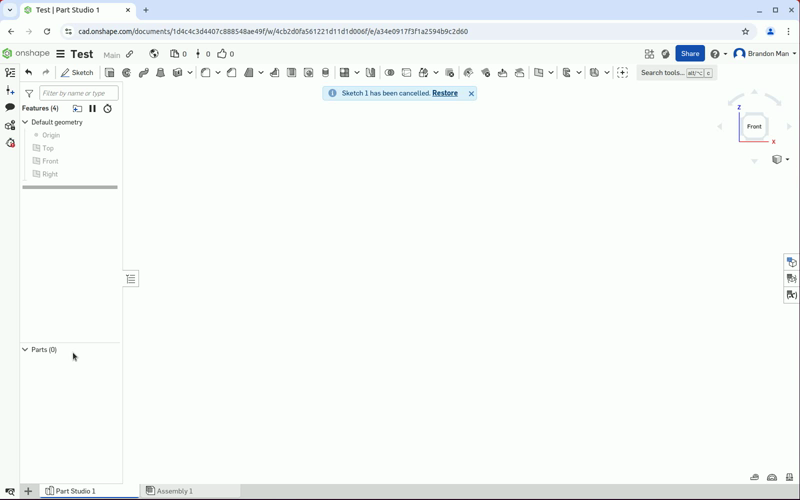
key(shift+y)
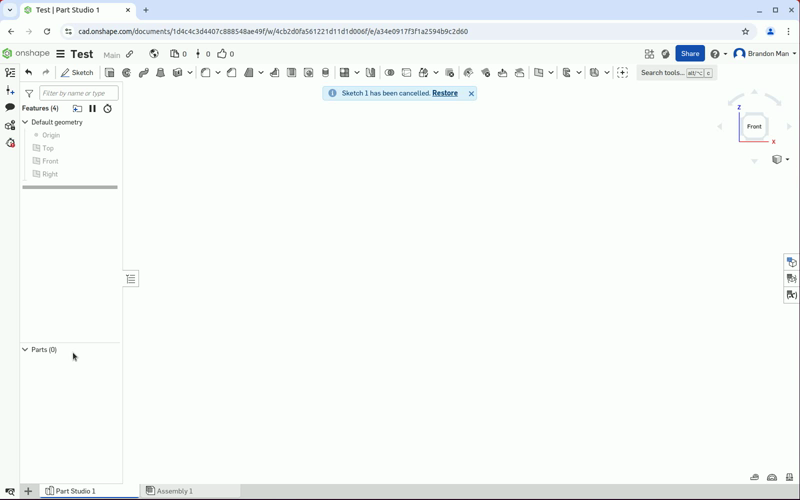
key(shift+s)
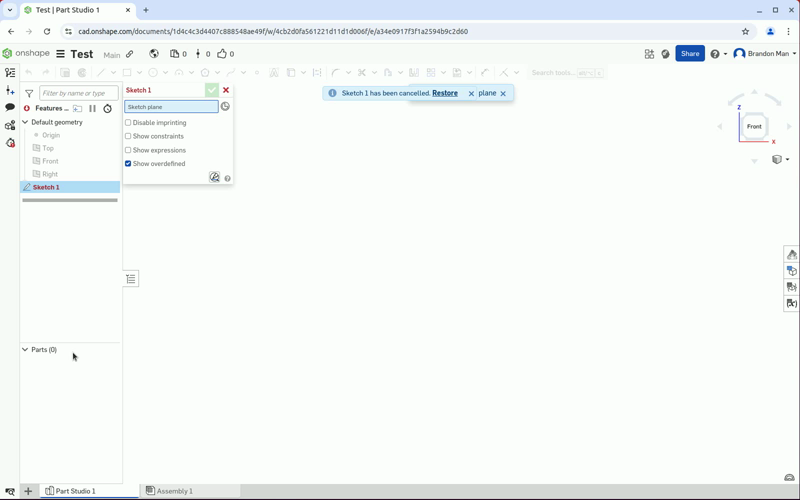
mouse_move(73, 163)
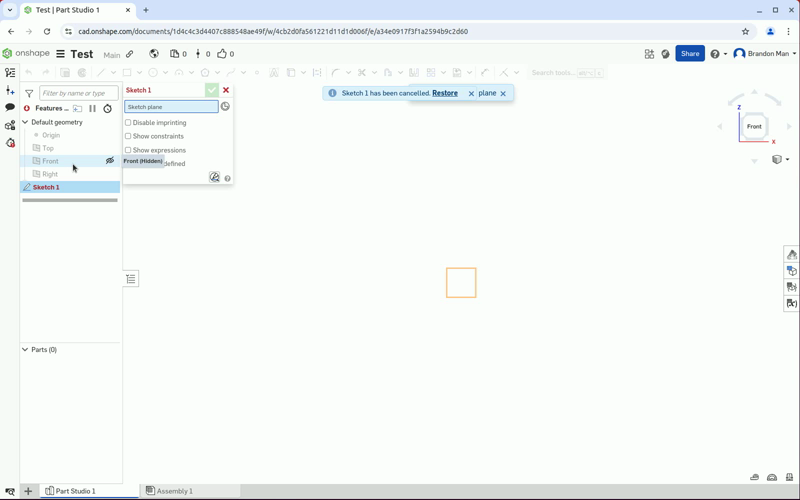
click(73, 163)
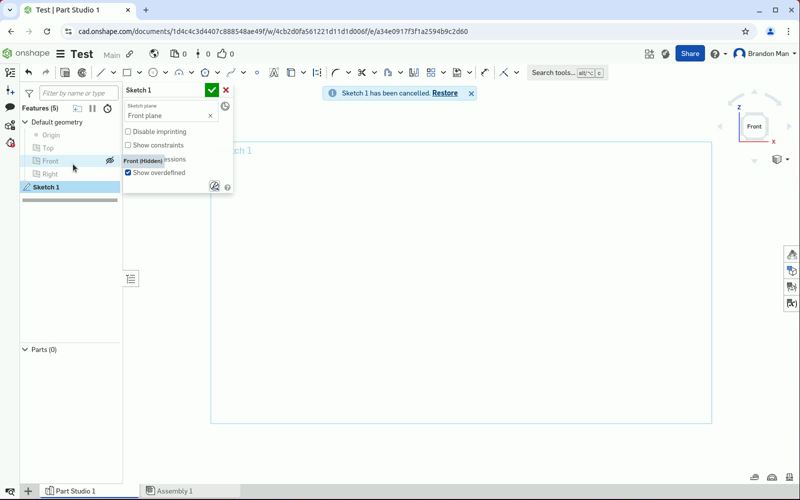
mouse_move(73, 352)
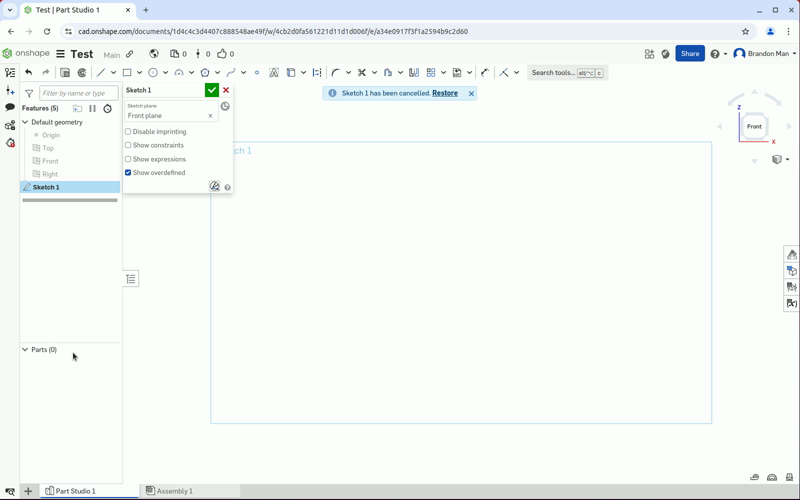
key(y)
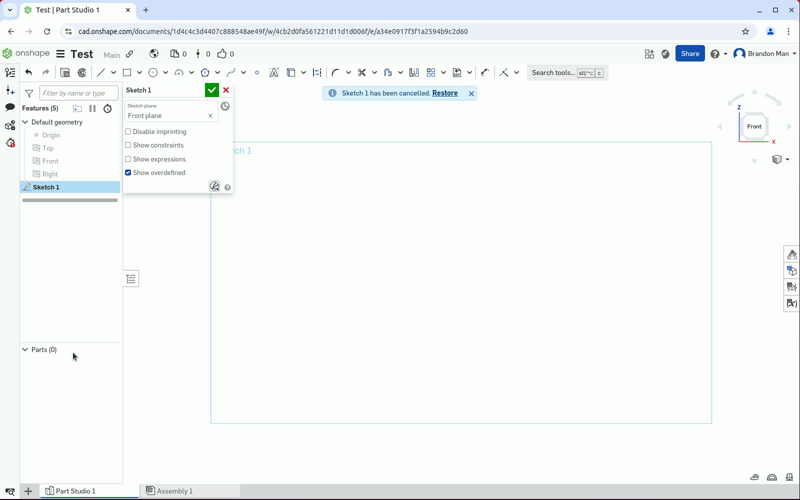
key(c)
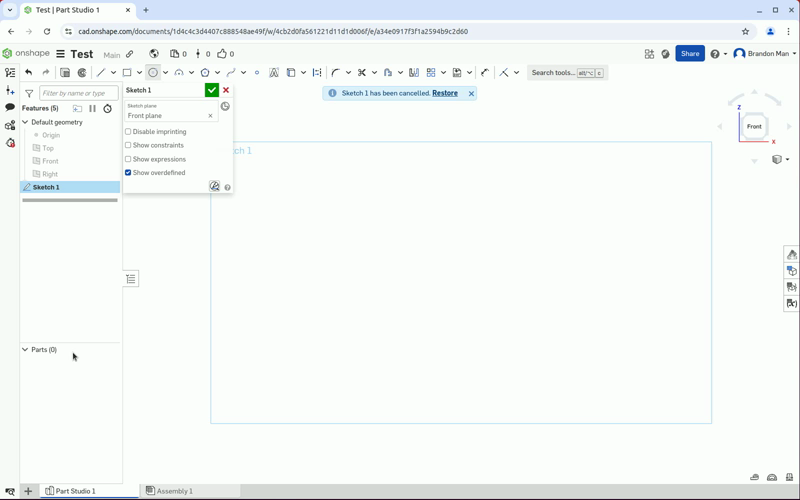
key_down(shift)
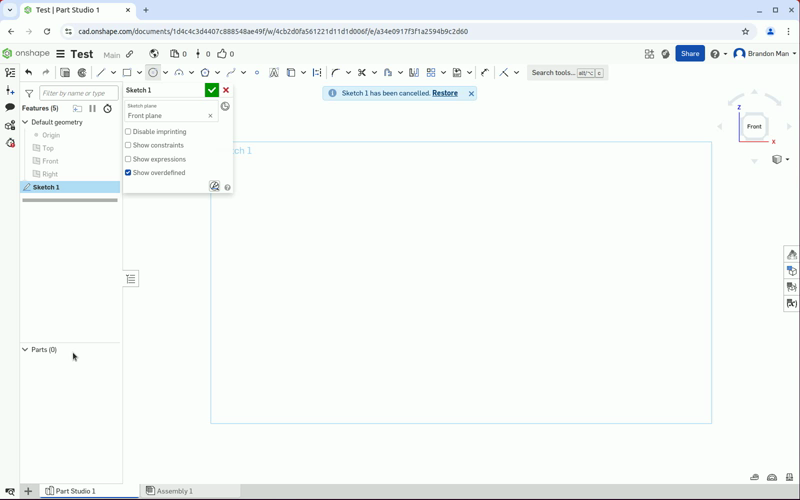
mouse_move(461, 282)
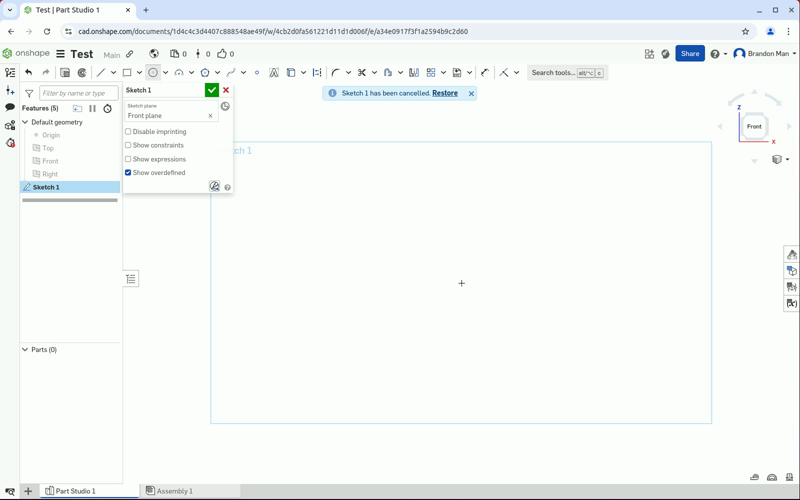
click(461, 282)
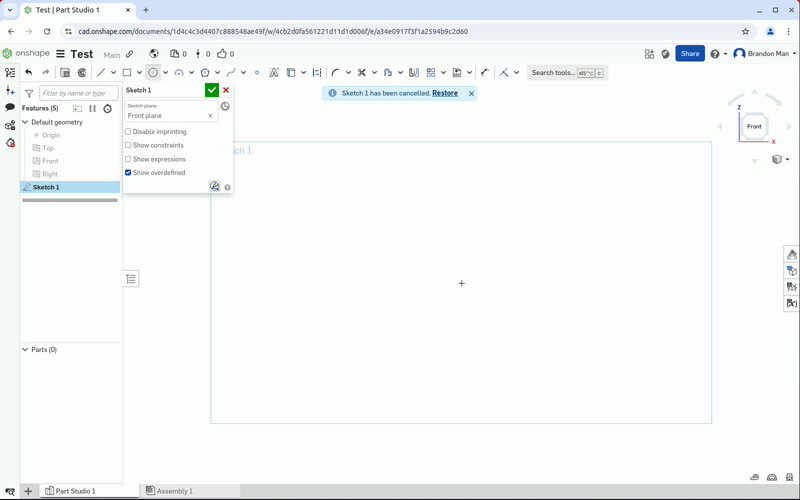
key_up(shift)
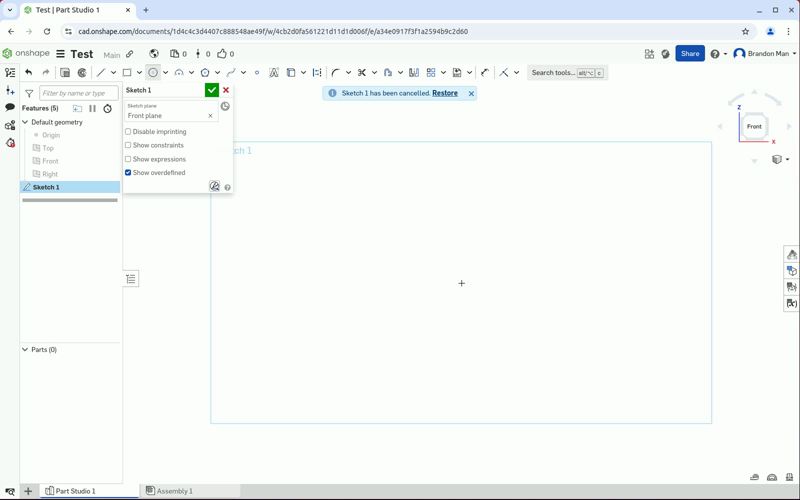
mouse_move(468, 282)
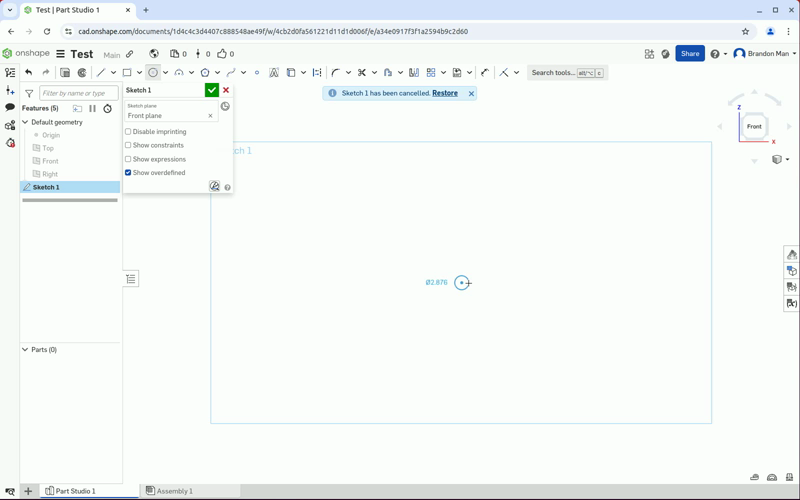
click(468, 282)
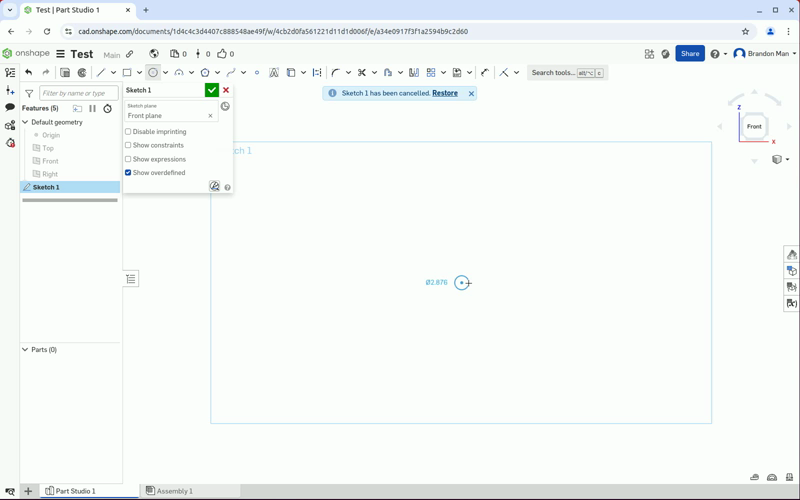
key(esc)
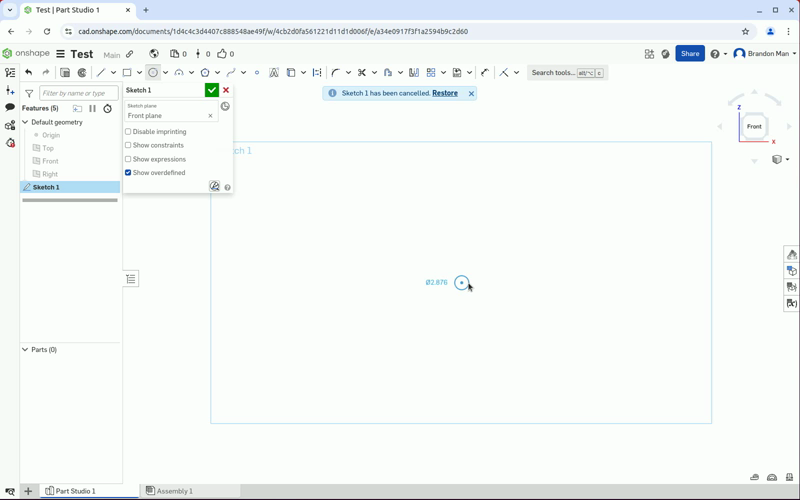
key(c)
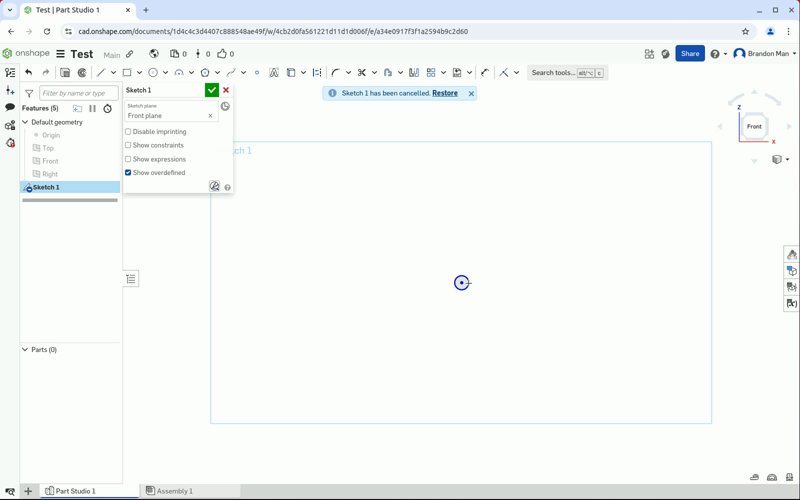
key_down(shift)
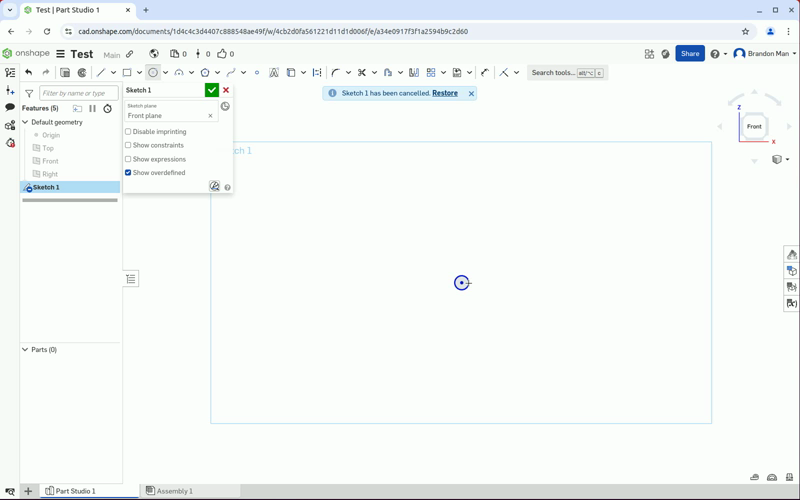
mouse_move(461, 282)
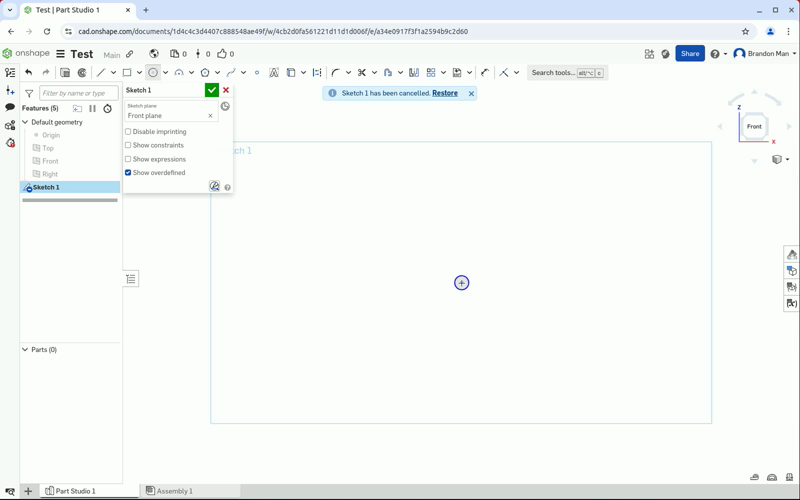
click(461, 282)
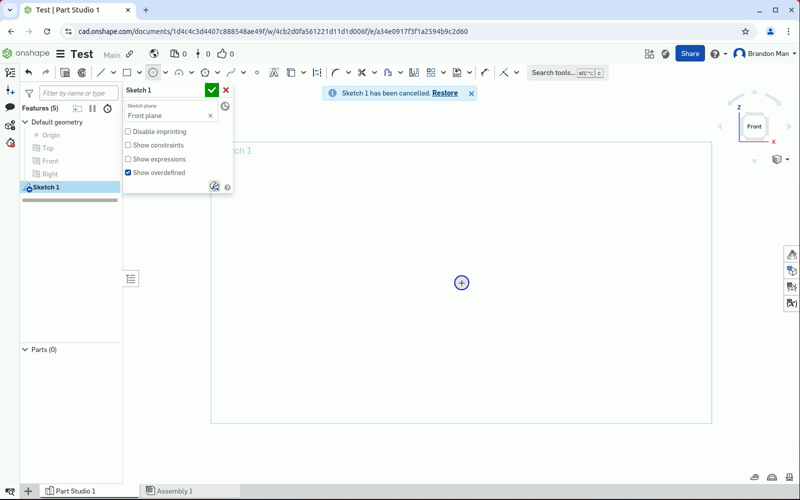
key_up(shift)
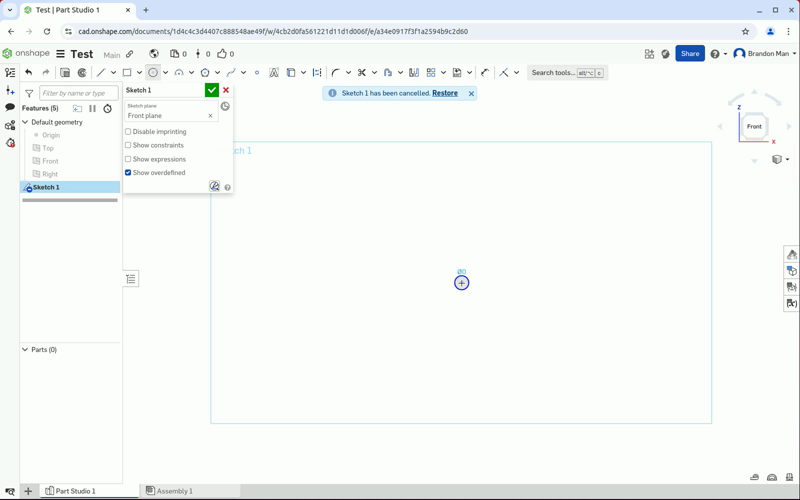
mouse_move(467, 282)
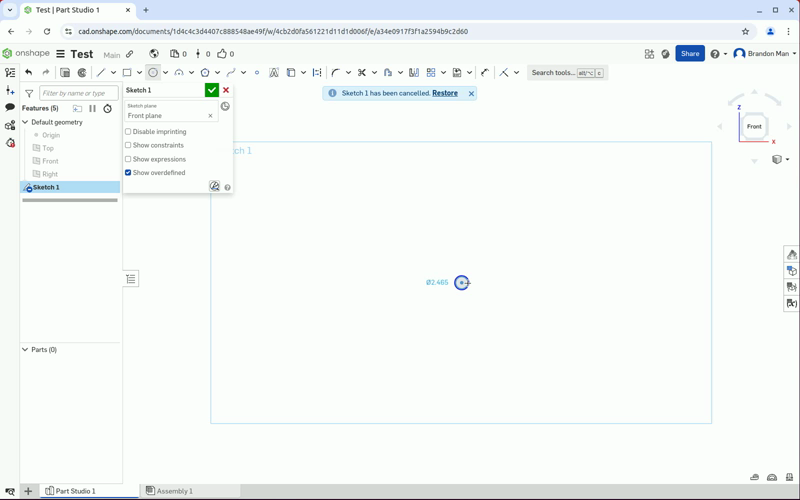
scroll(6)
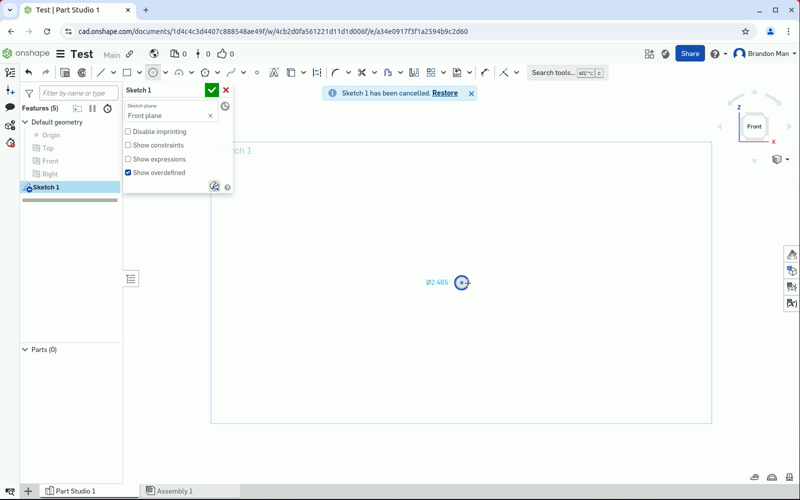
scroll(6)
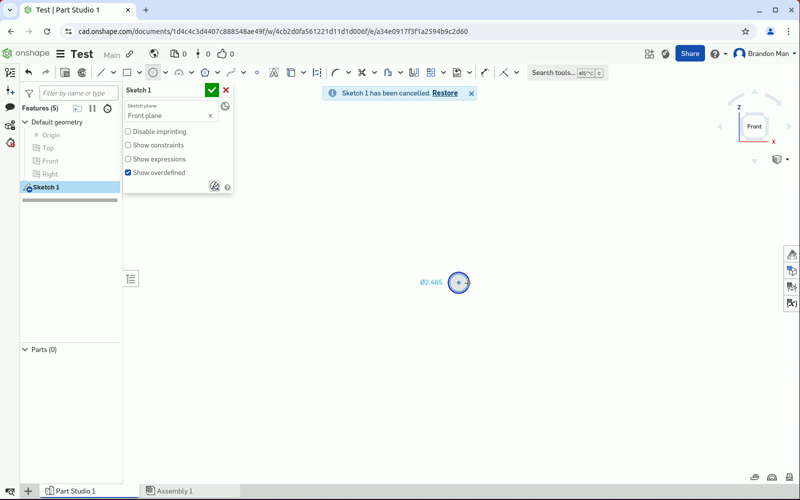
scroll(6)
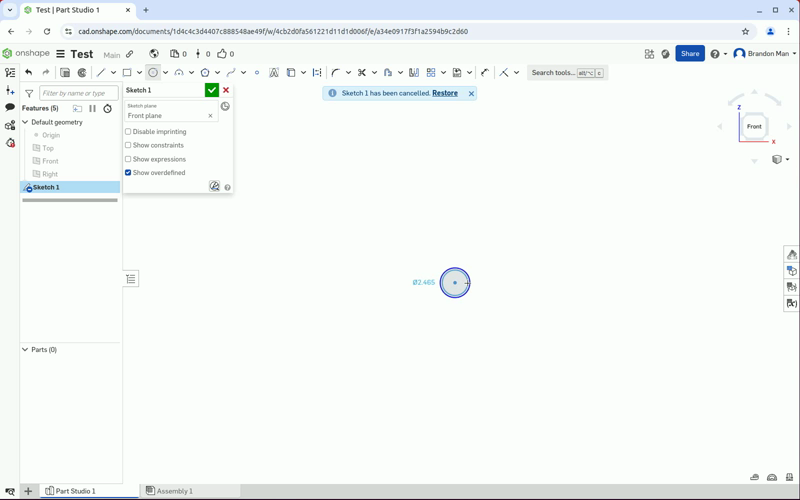
scroll(6)
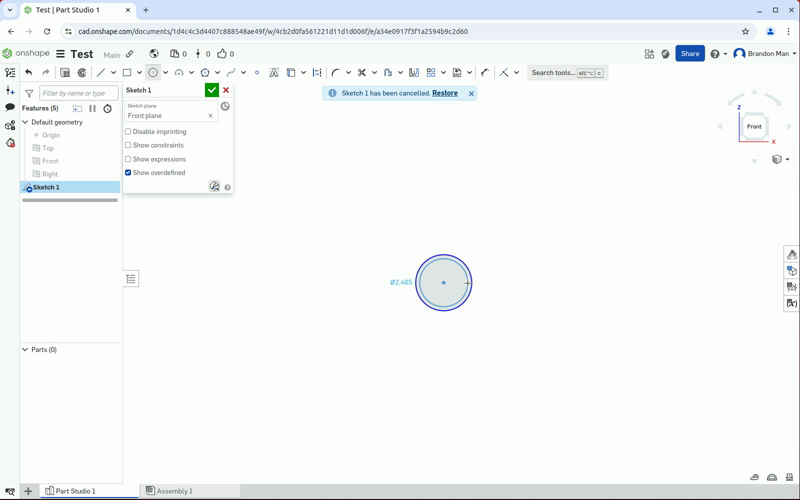
scroll(6)
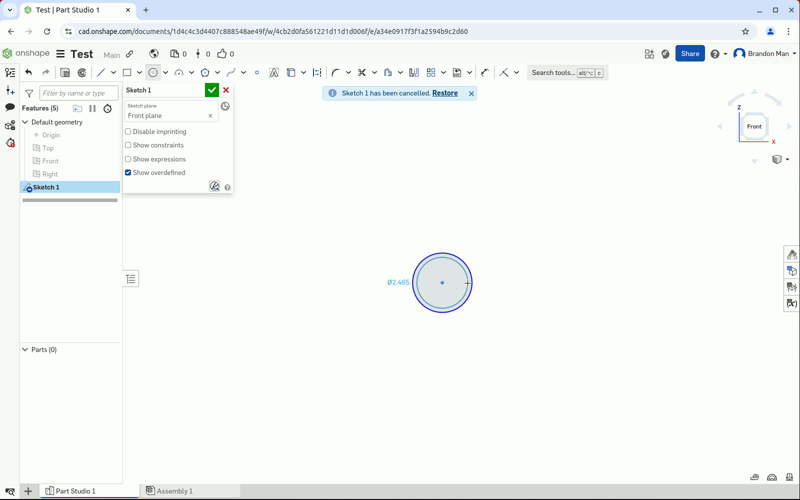
scroll(6)
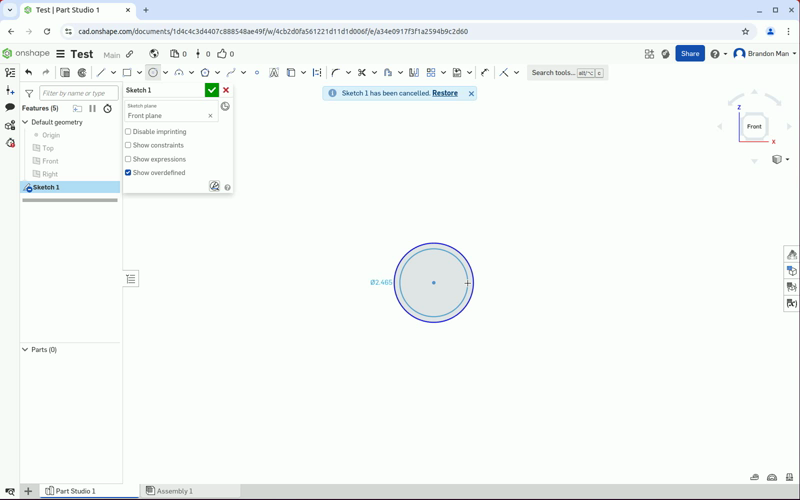
scroll(6)
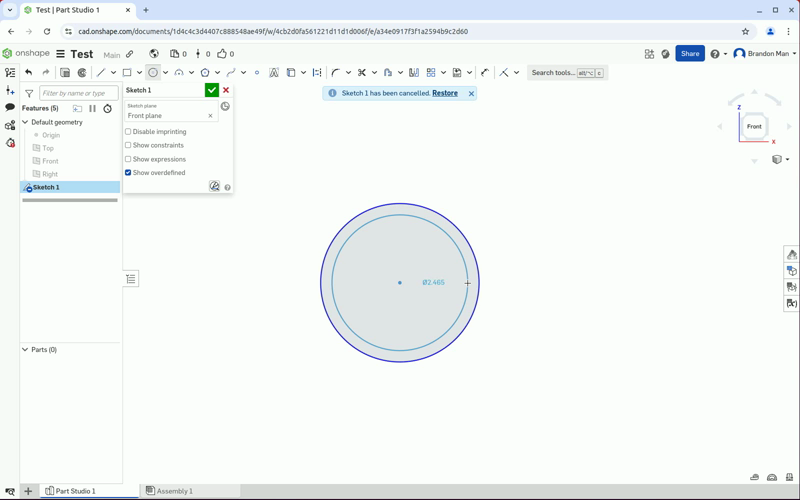
click(467, 282)
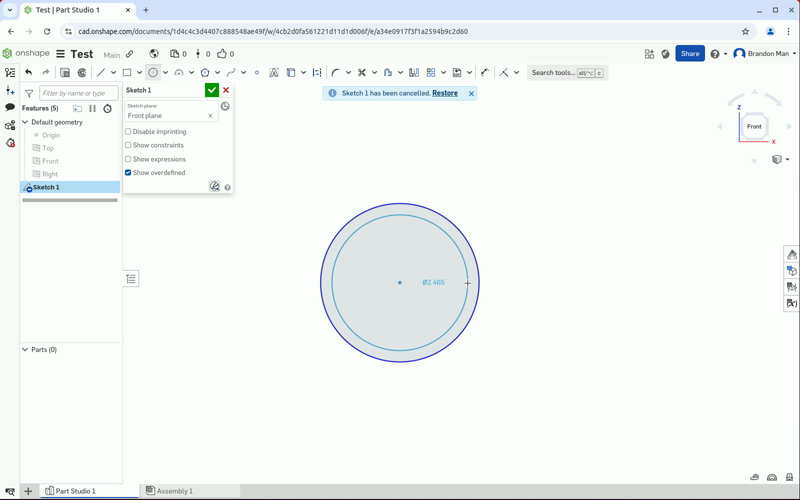
scroll(-6)
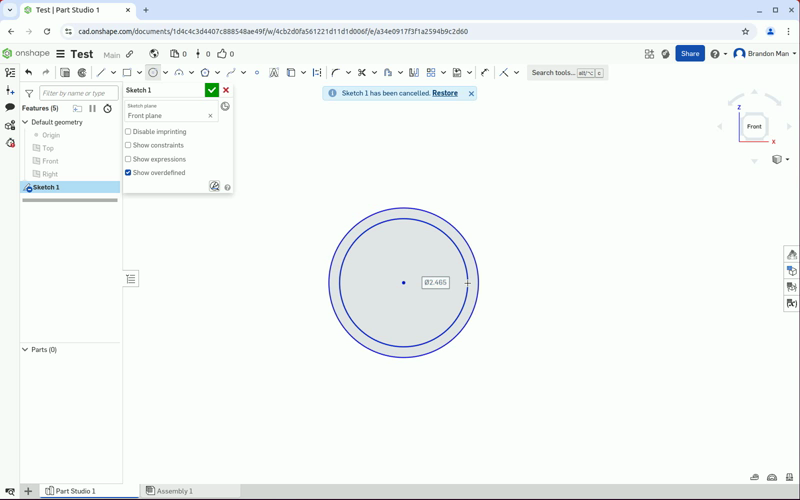
scroll(-6)
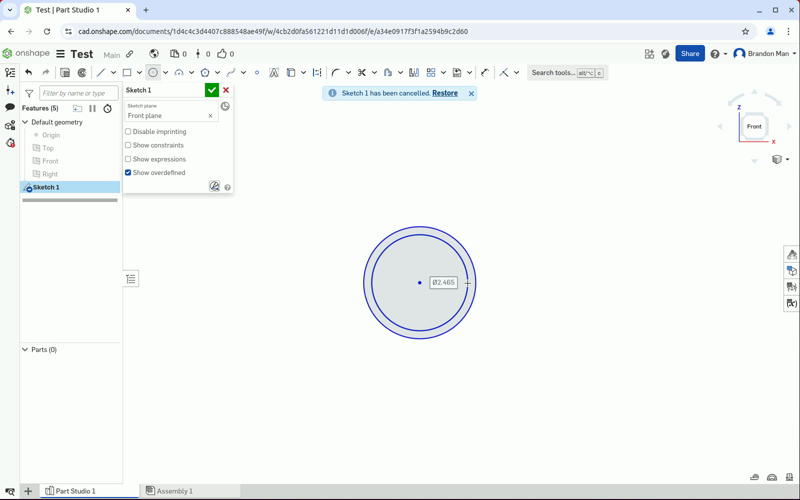
scroll(-6)
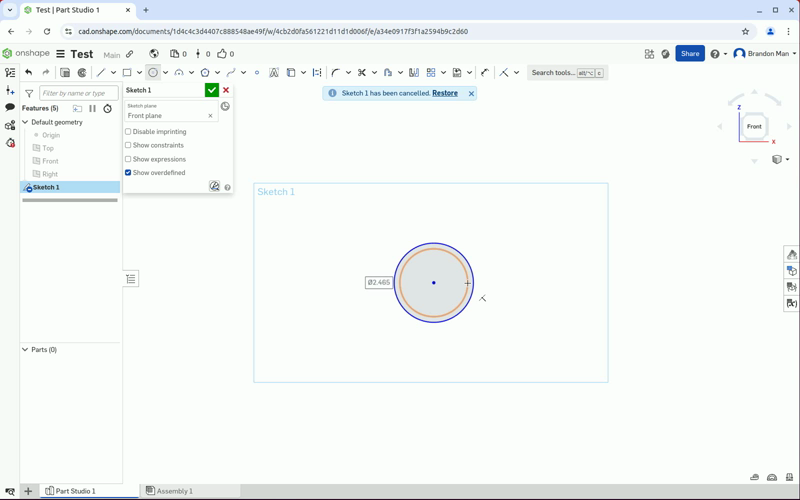
scroll(-6)
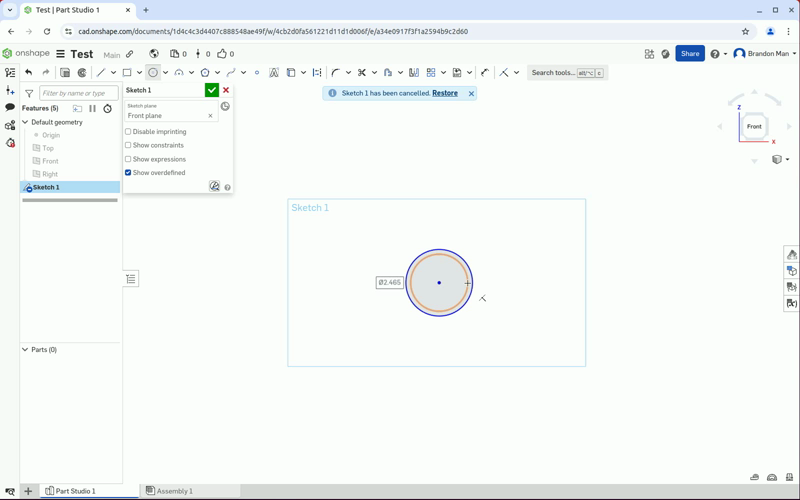
scroll(-6)
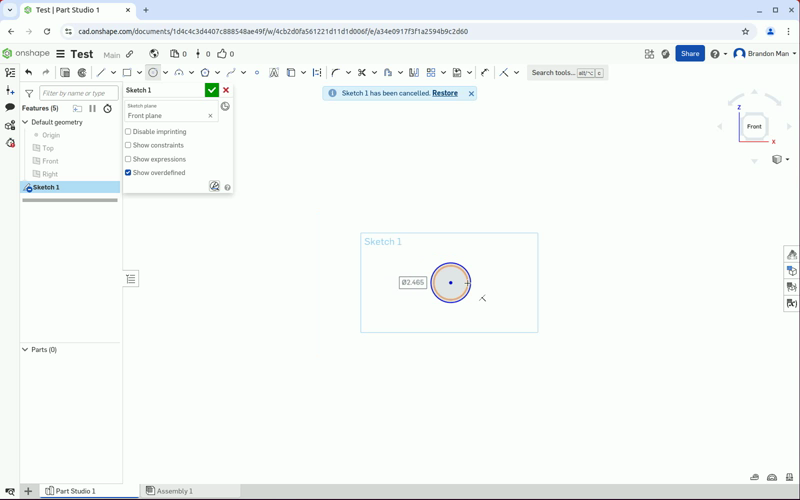
scroll(-6)
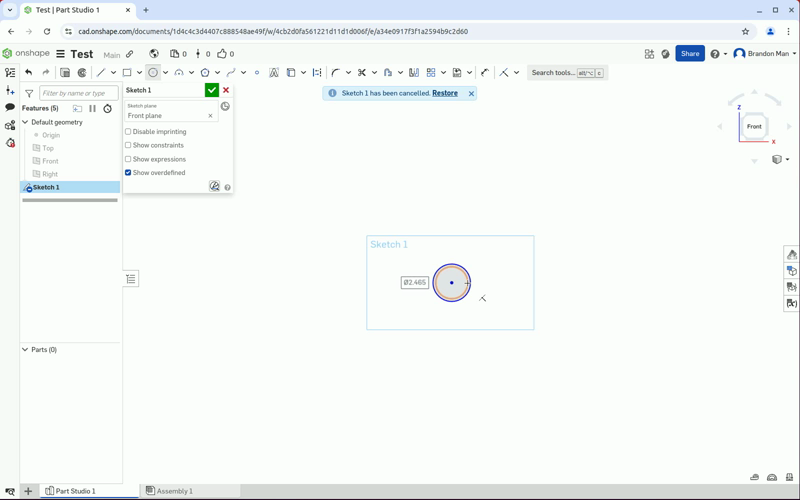
scroll(-6)
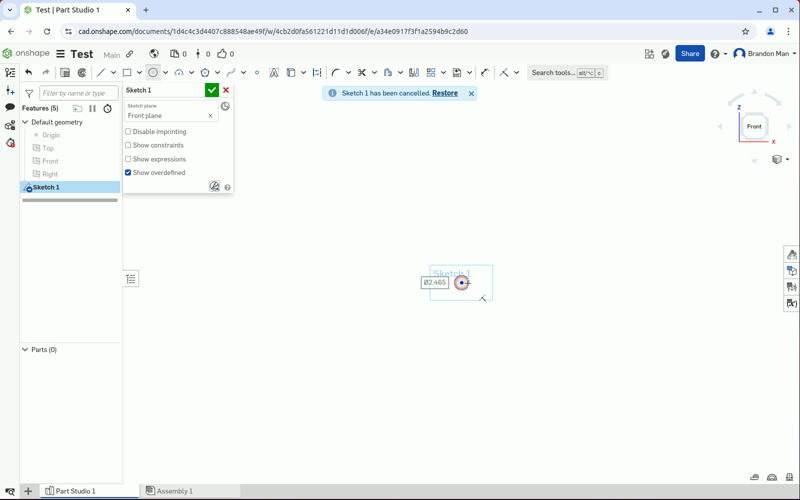
key(esc)
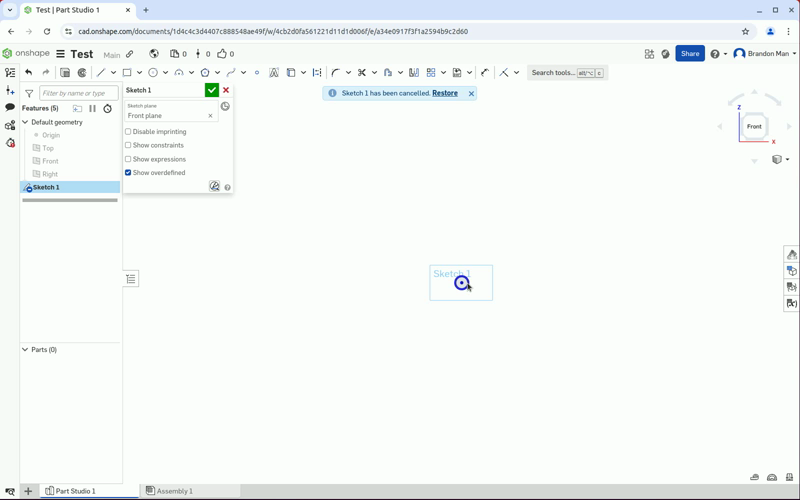
mouse_move(463, 289)
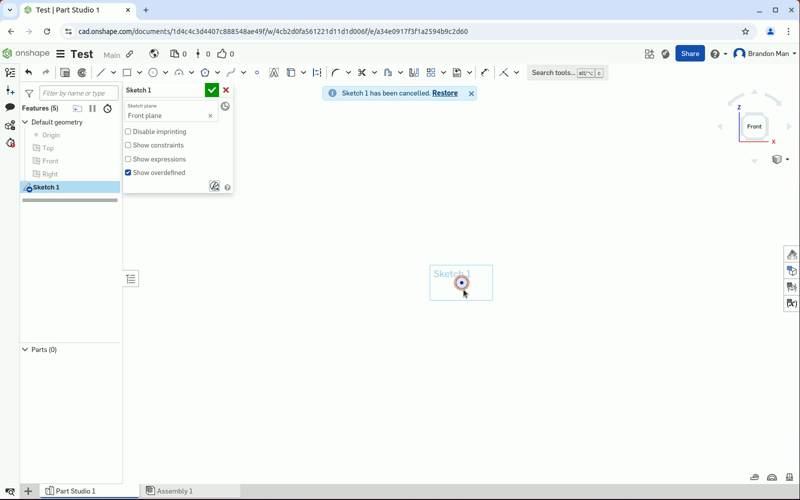
scroll(6)
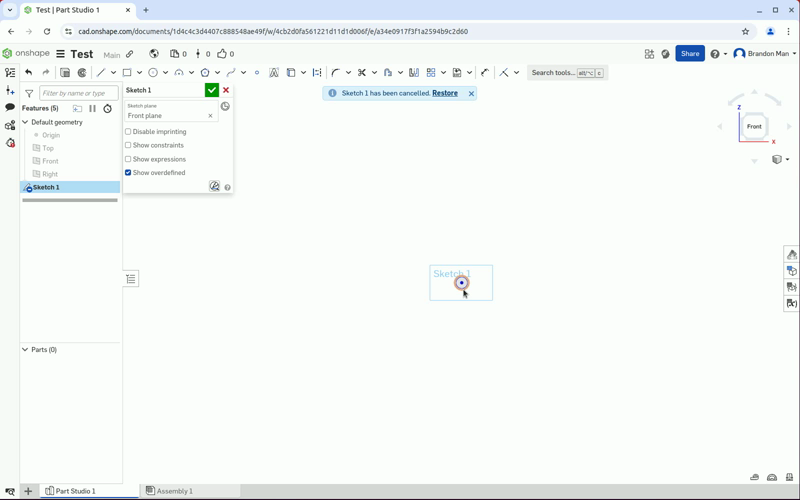
scroll(6)
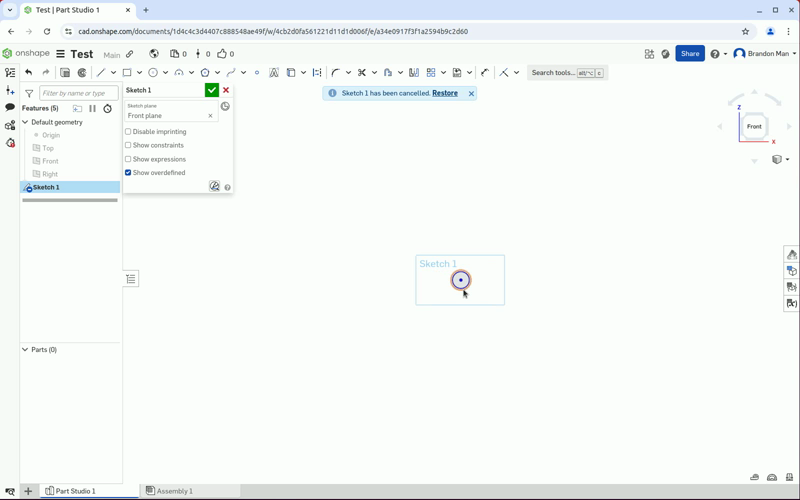
scroll(6)
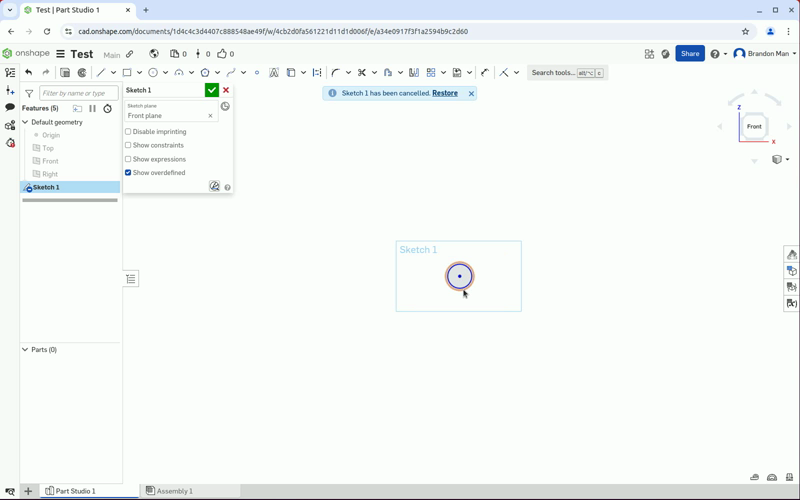
scroll(6)
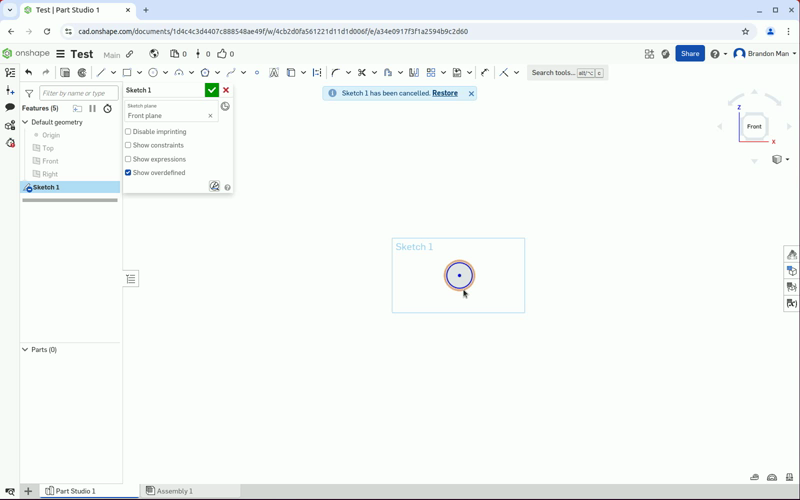
scroll(6)
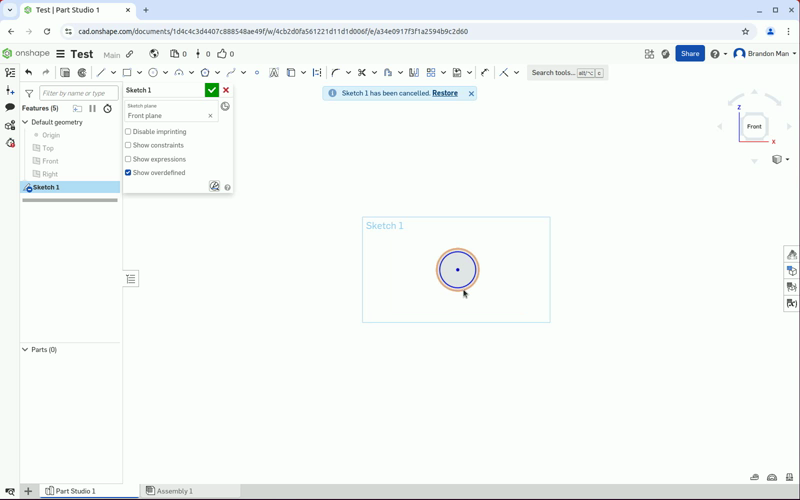
scroll(6)
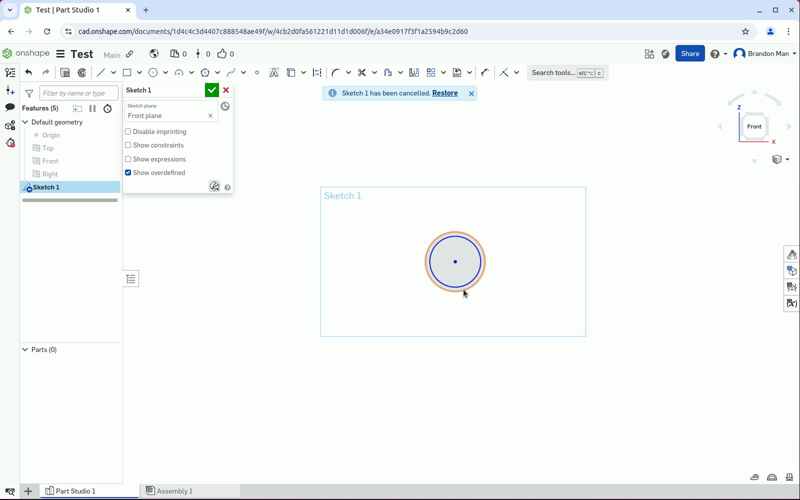
scroll(6)
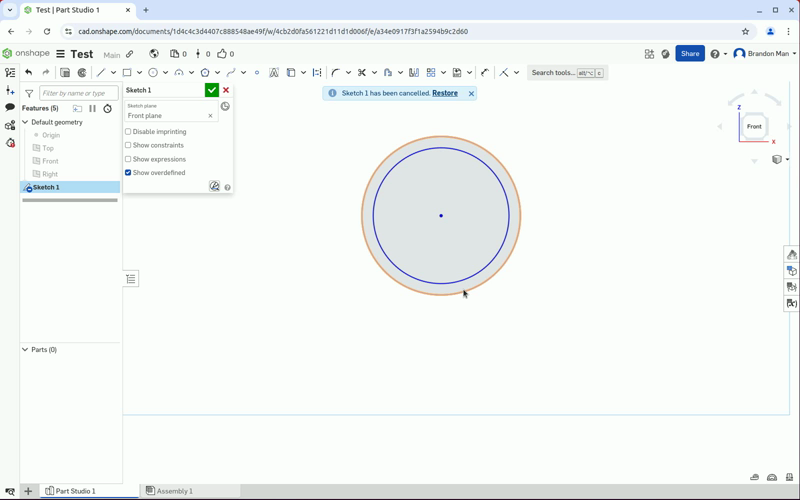
click(463, 289)
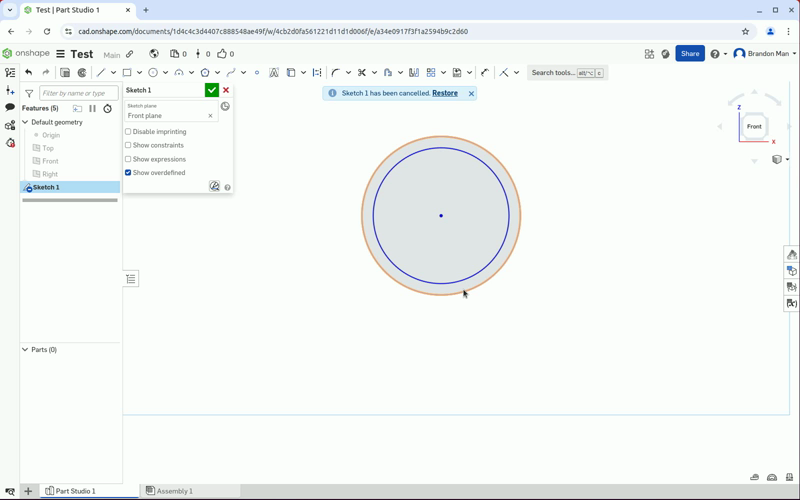
scroll(-6)
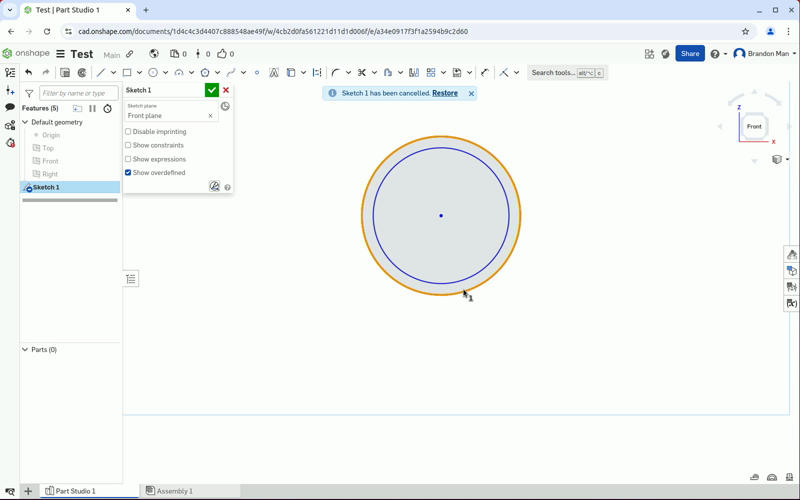
scroll(-6)
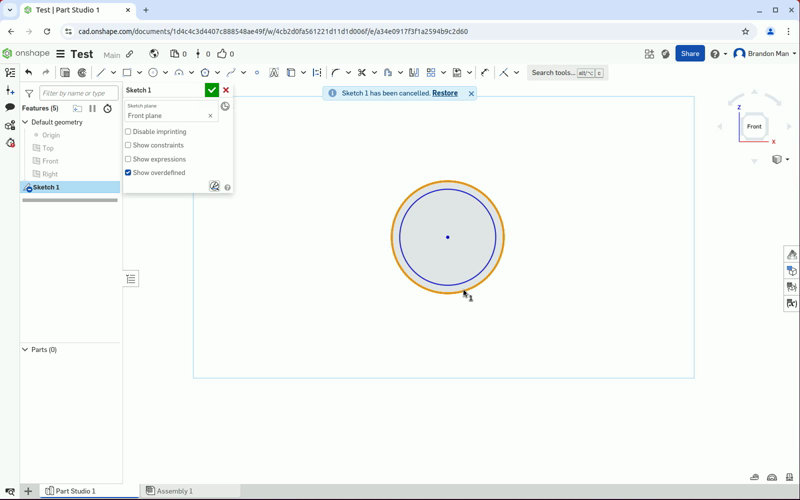
scroll(-6)
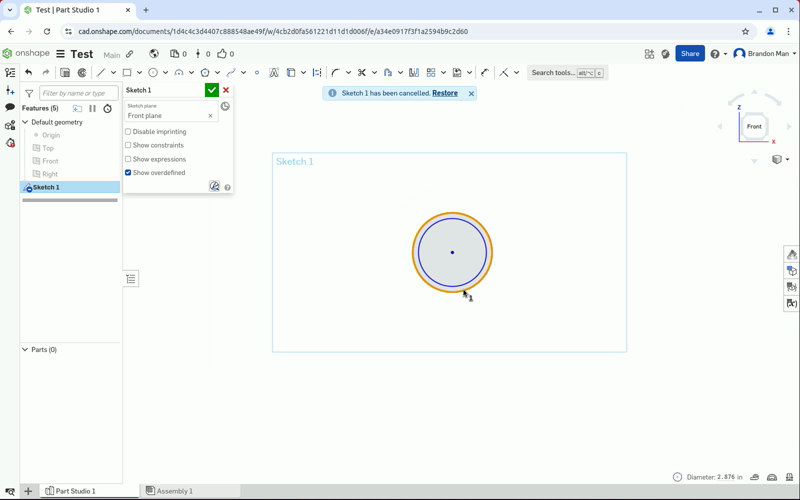
scroll(-6)
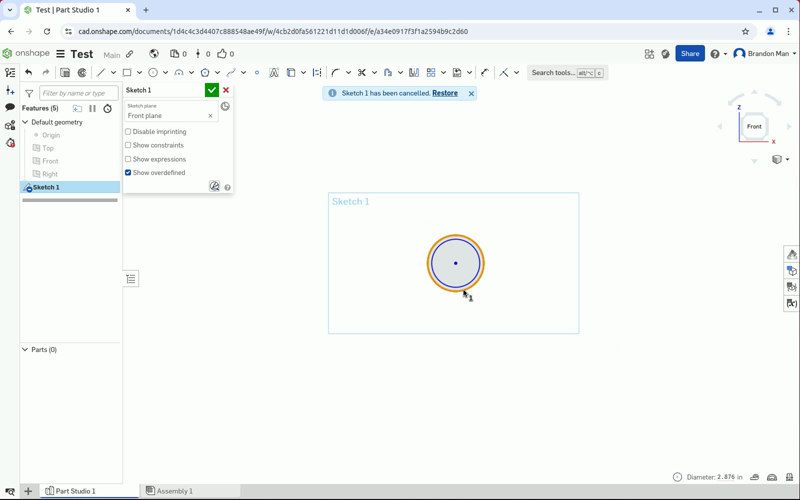
scroll(-6)
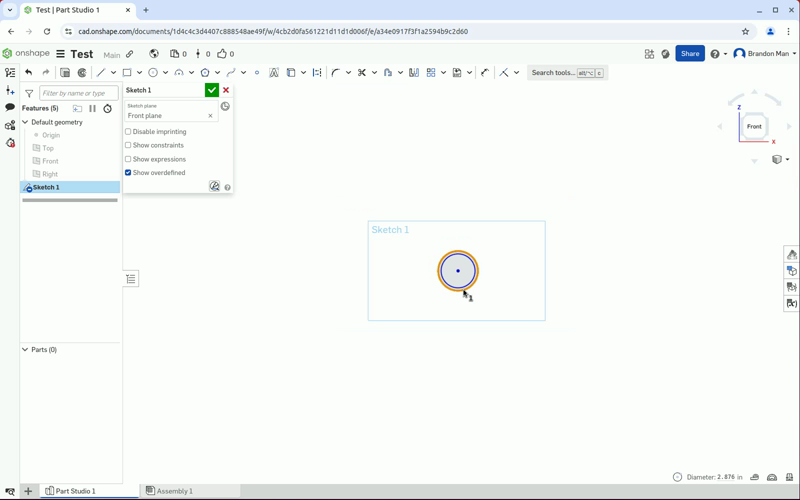
scroll(-6)
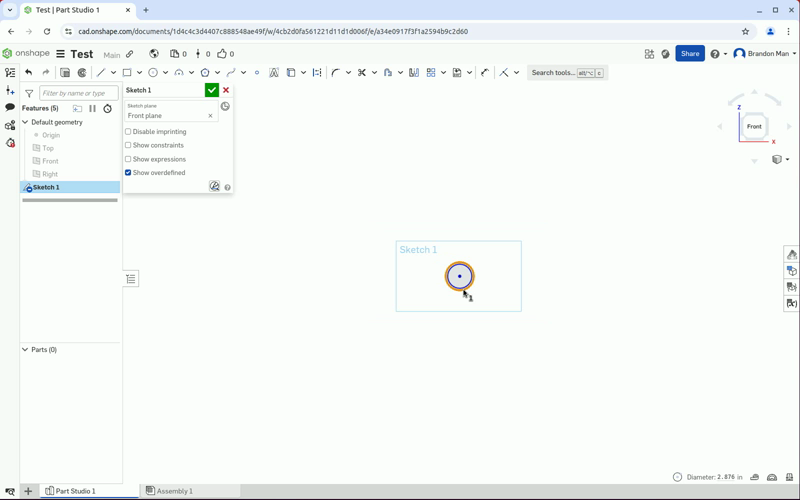
scroll(-6)
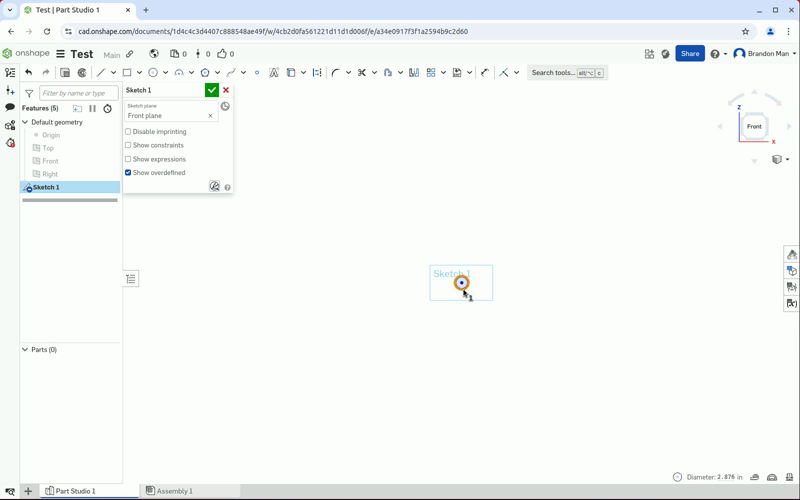
mouse_move(73, 352)
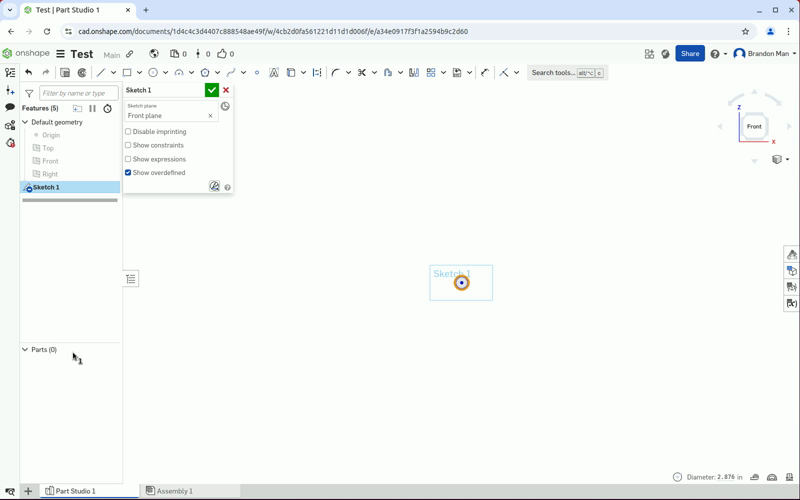
key(shift+y)
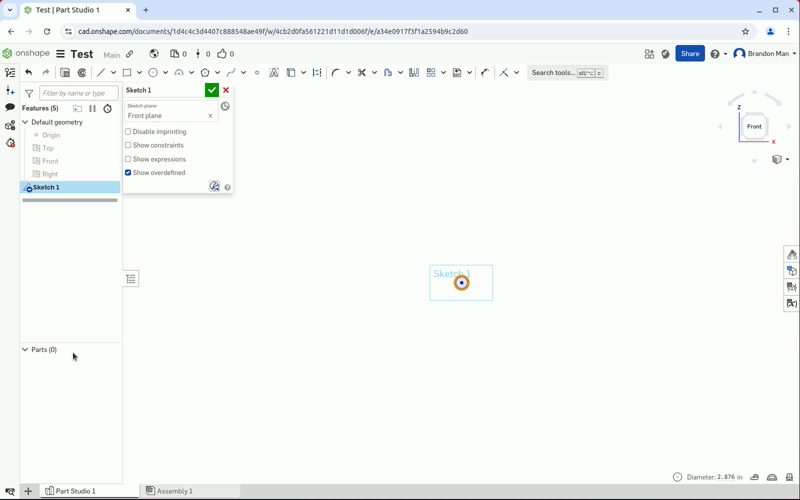
key(shift+e)
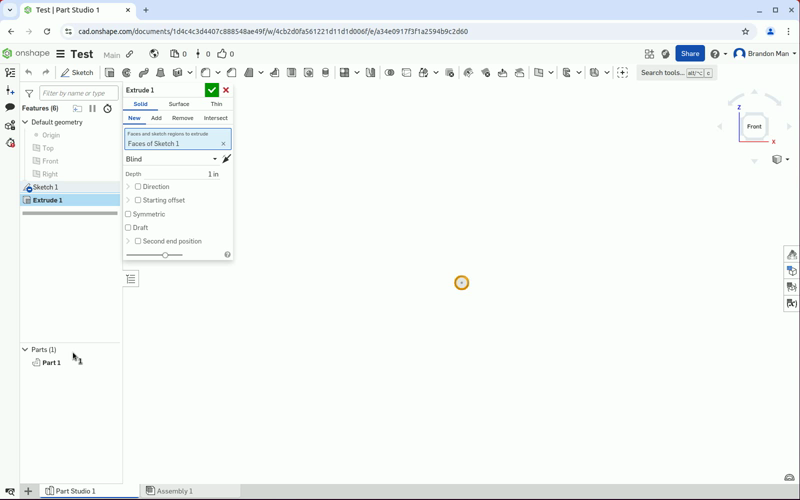
mouse_move(143, 106)
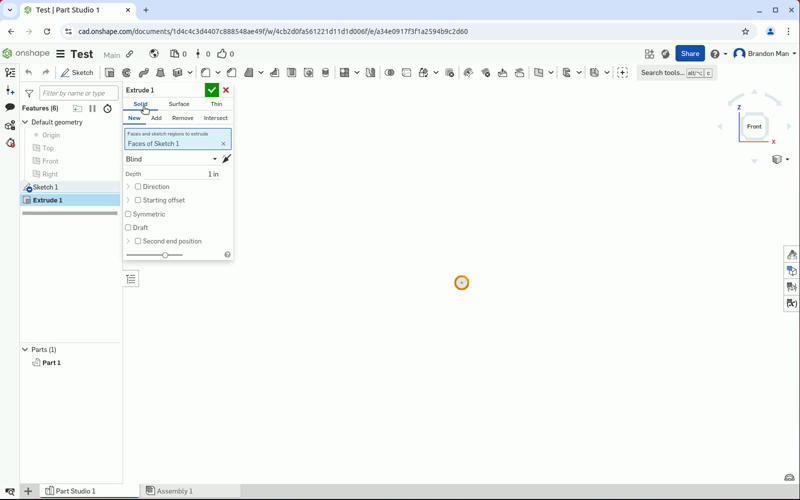
click(143, 106)
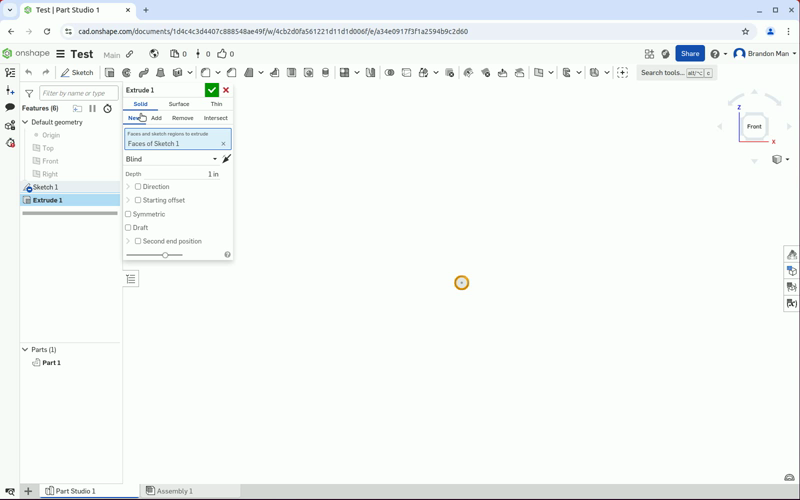
mouse_move(137, 120)
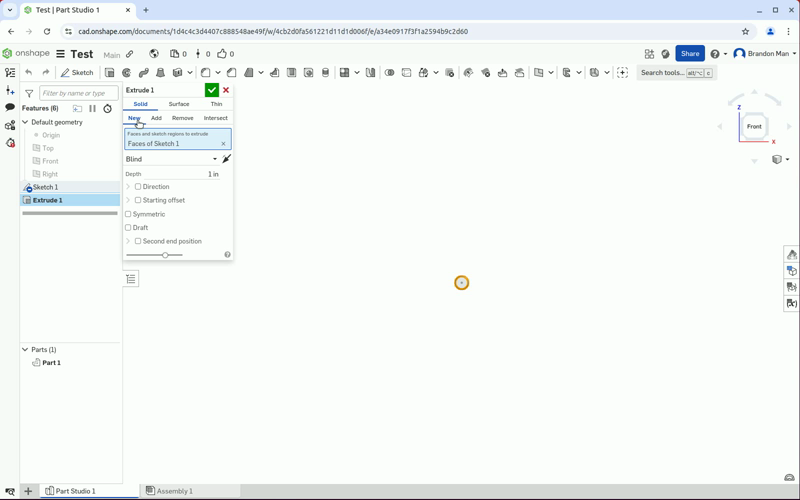
click(137, 120)
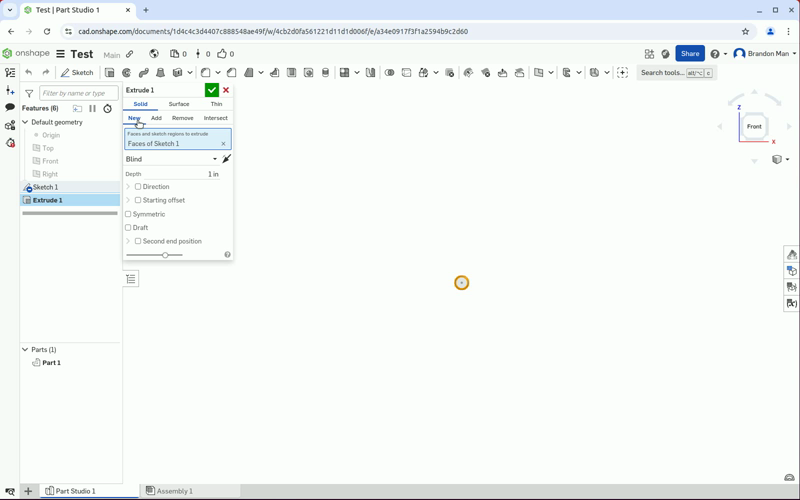
key(tab, 4)
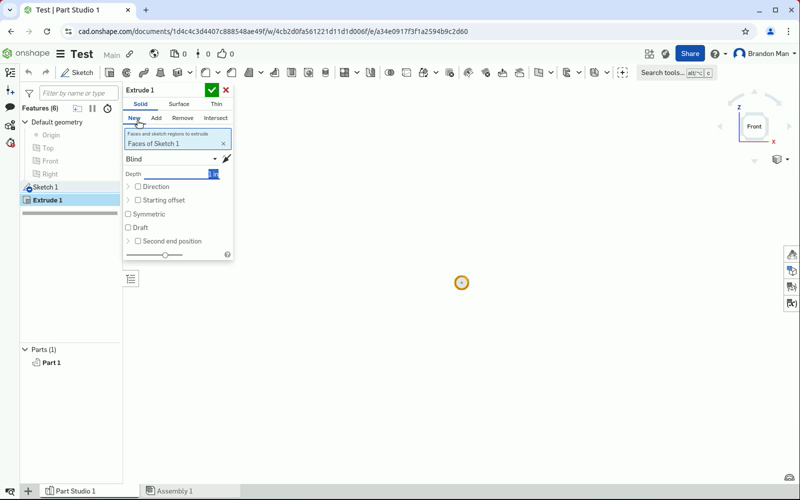
text(12.036)
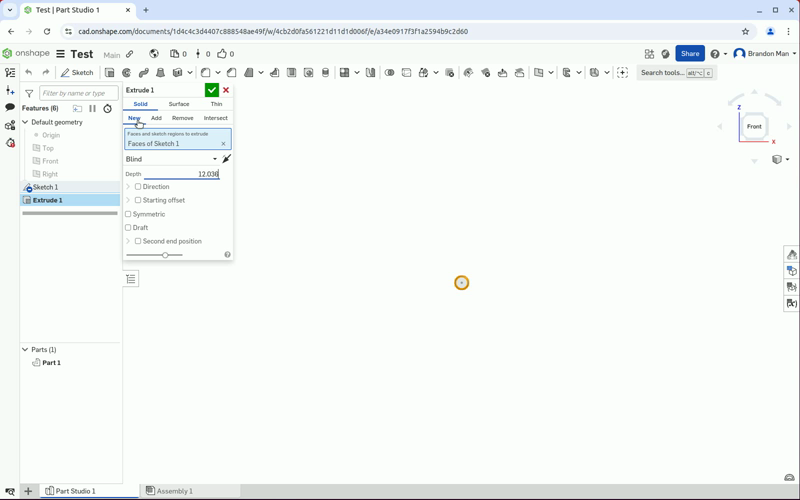
key(enter)
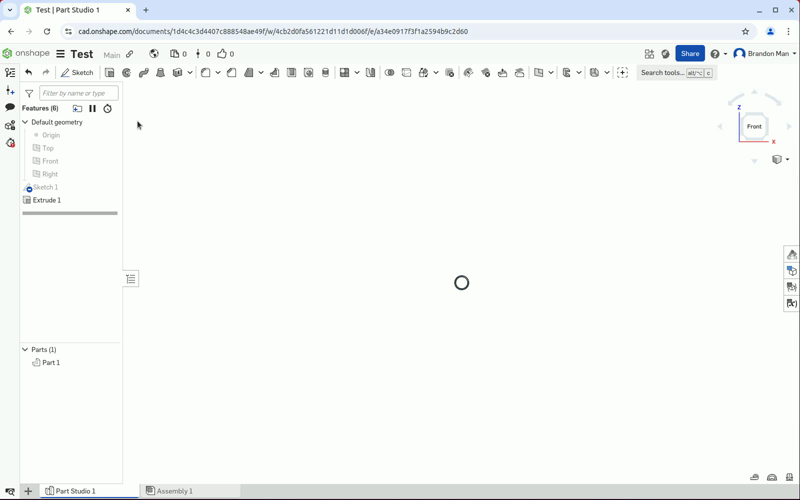
key(shift+h)
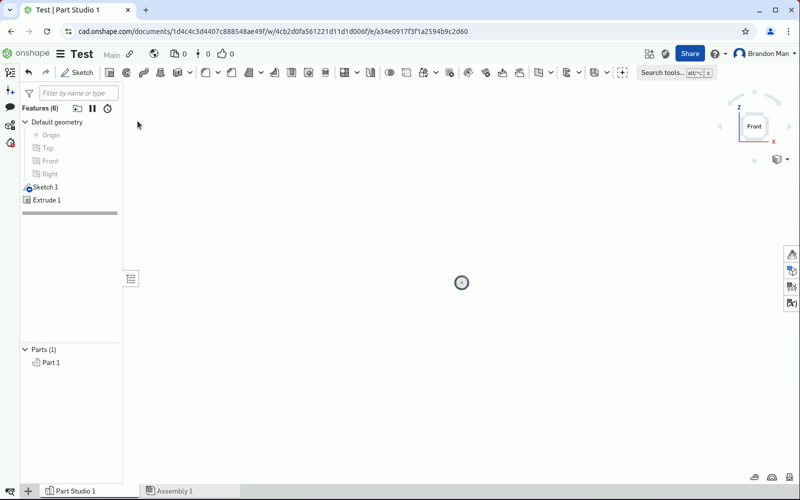
key(shift+h)
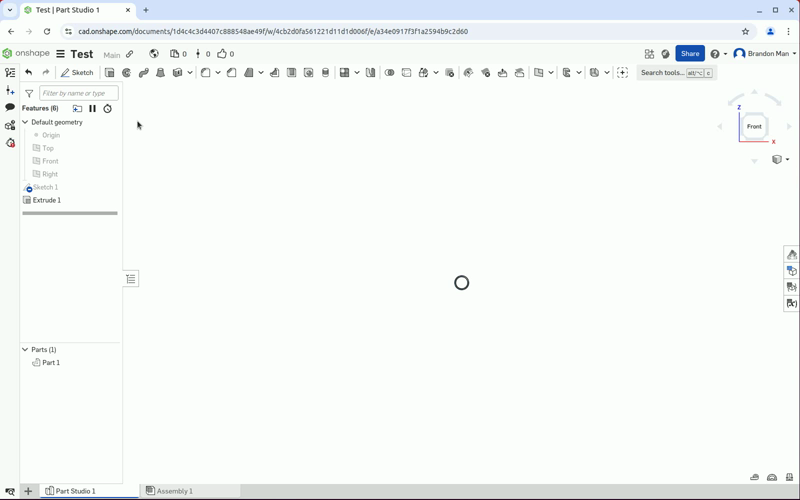
mouse_move(73, 189)
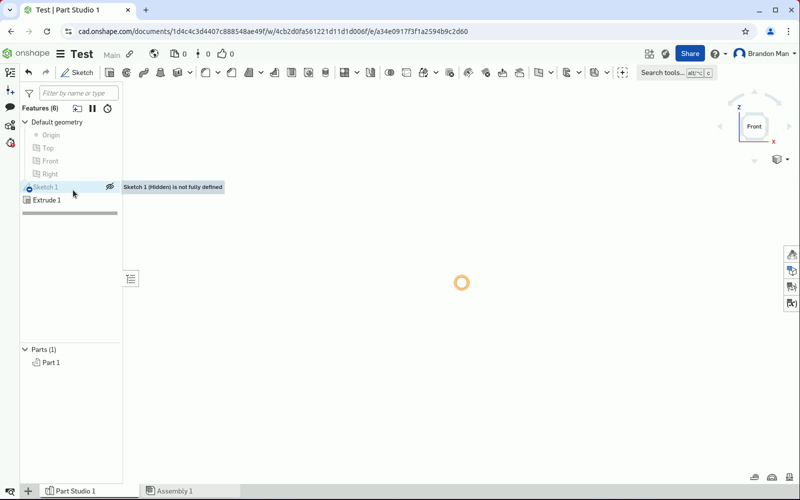
click(73, 189)
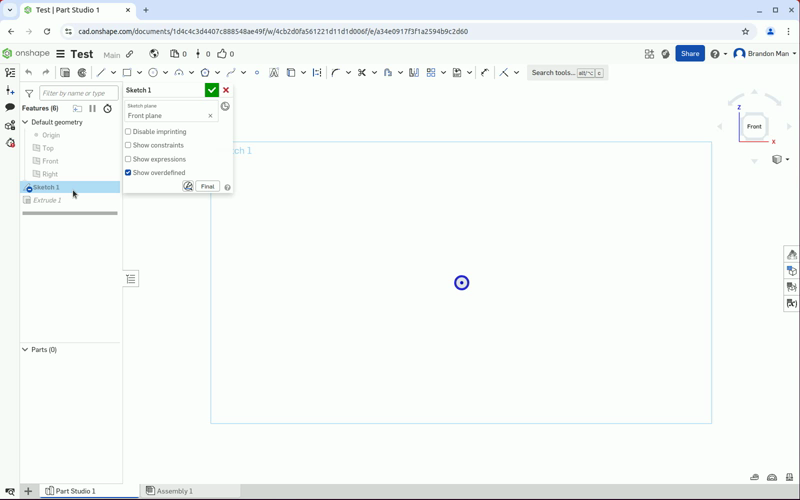
mouse_move(229, 92)
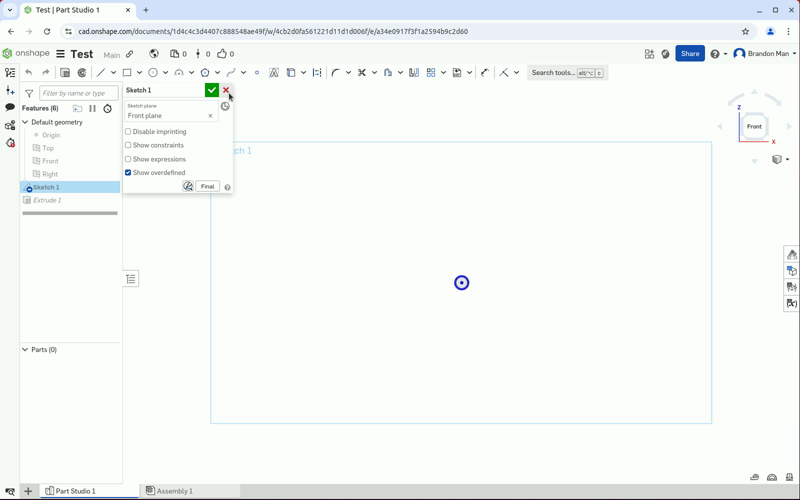
click(229, 92)
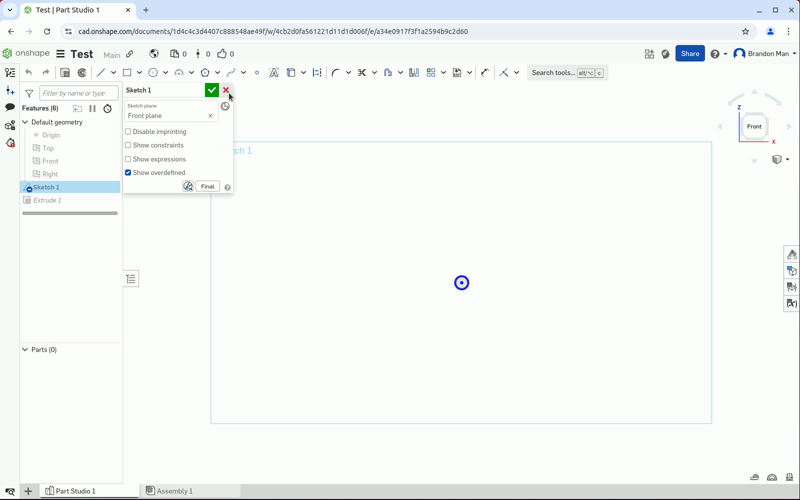
key(shift+s)
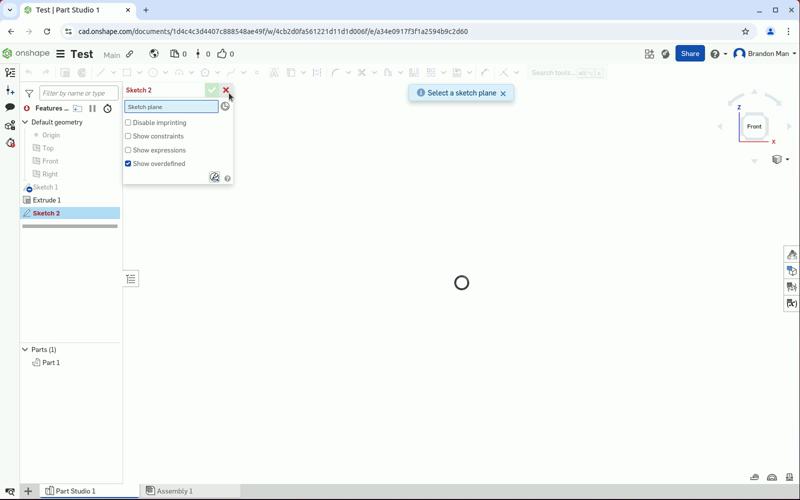
mouse_move(73, 163)
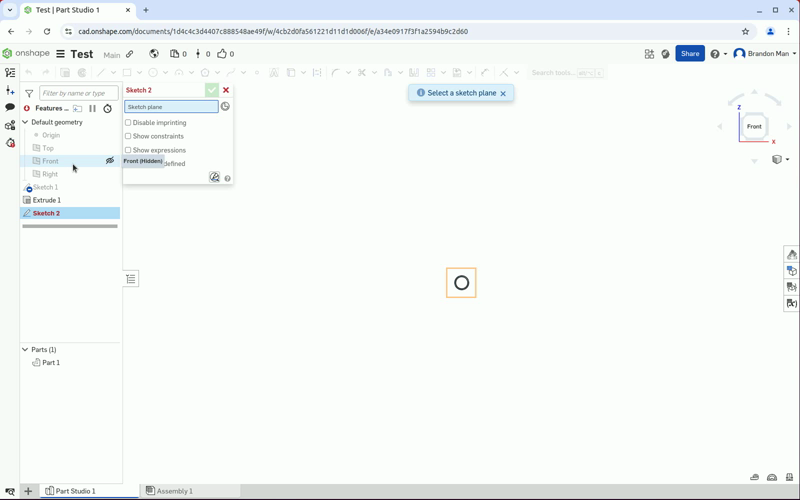
click(73, 163)
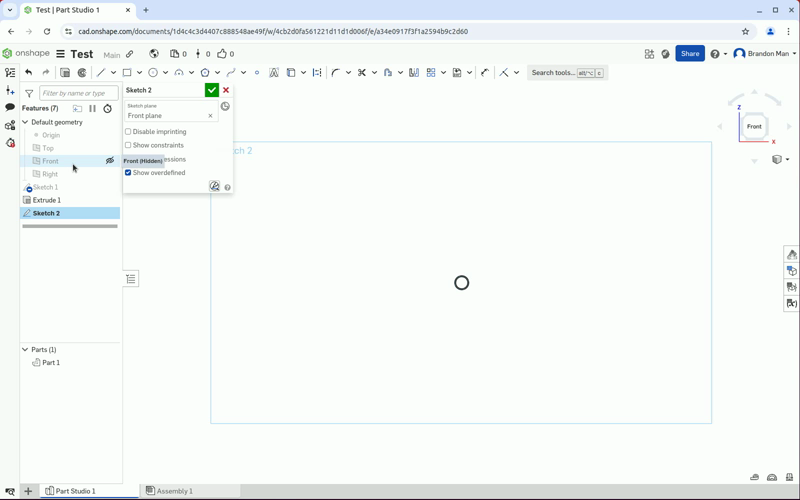
mouse_move(73, 352)
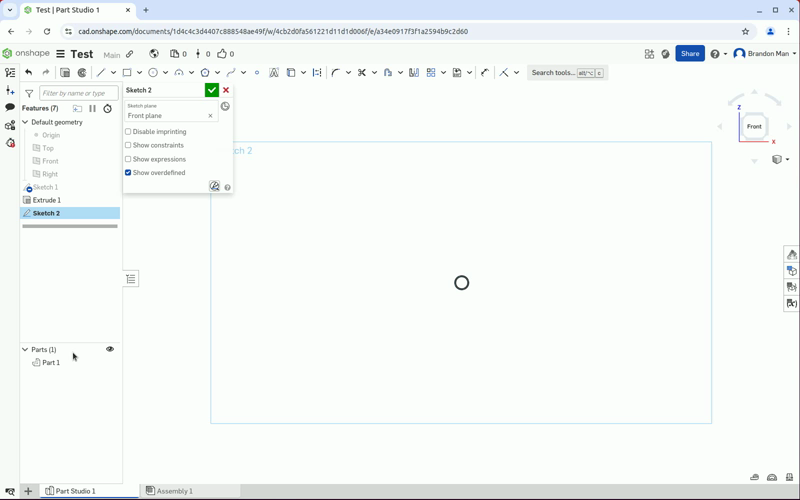
key(y)
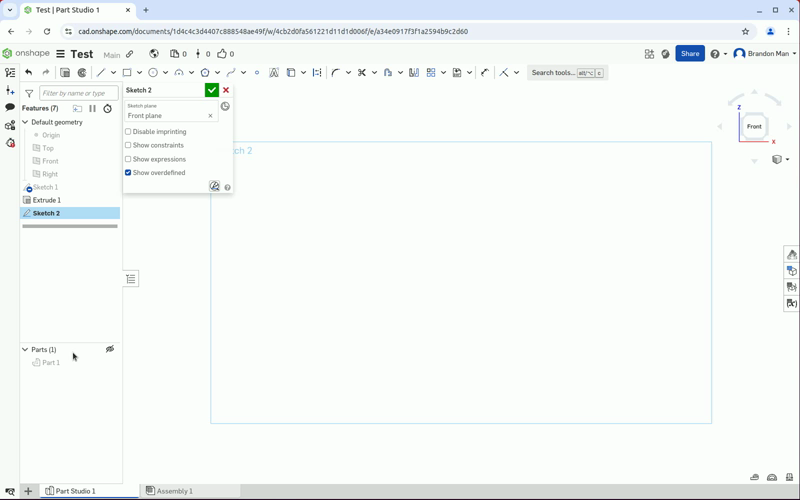
key(c)
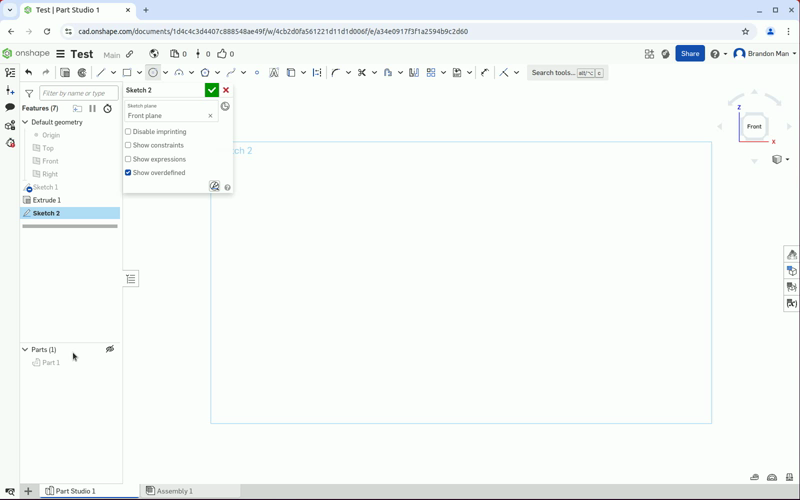
key_down(shift)
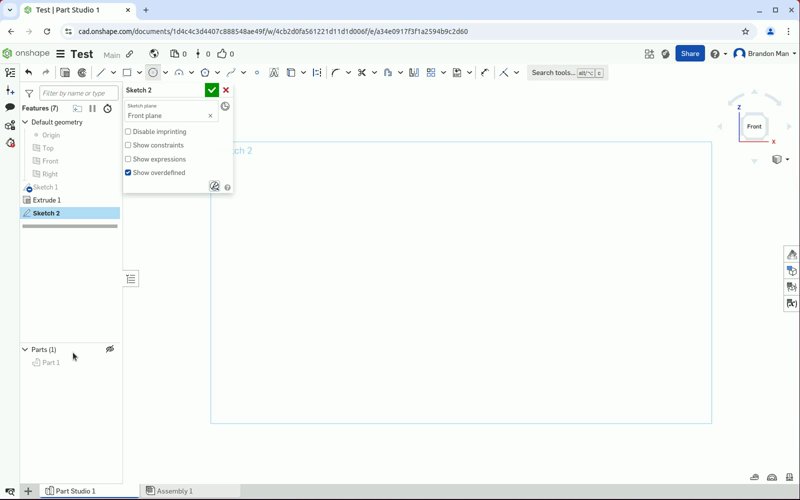
mouse_move(460, 282)
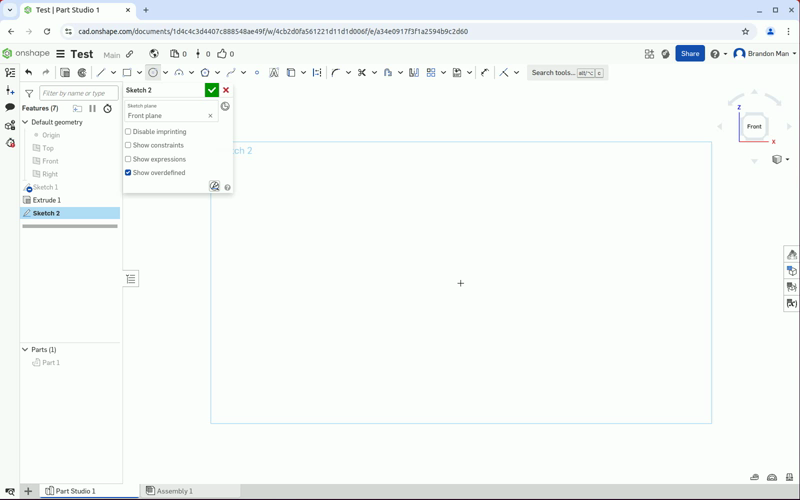
click(460, 282)
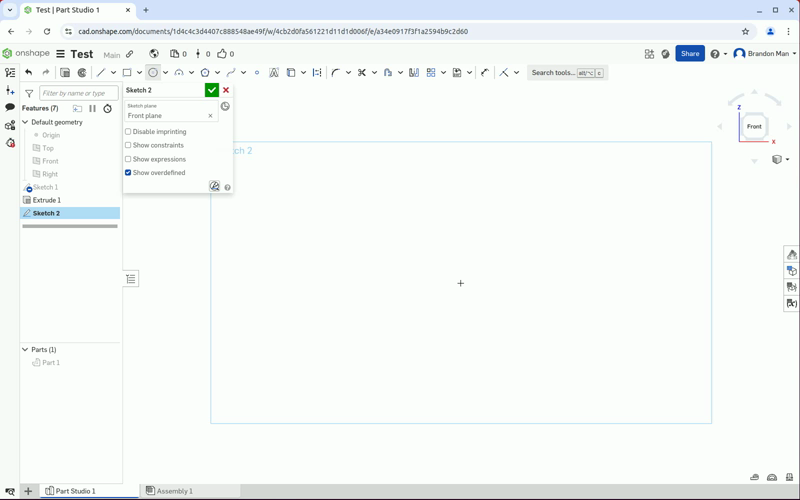
key_up(shift)
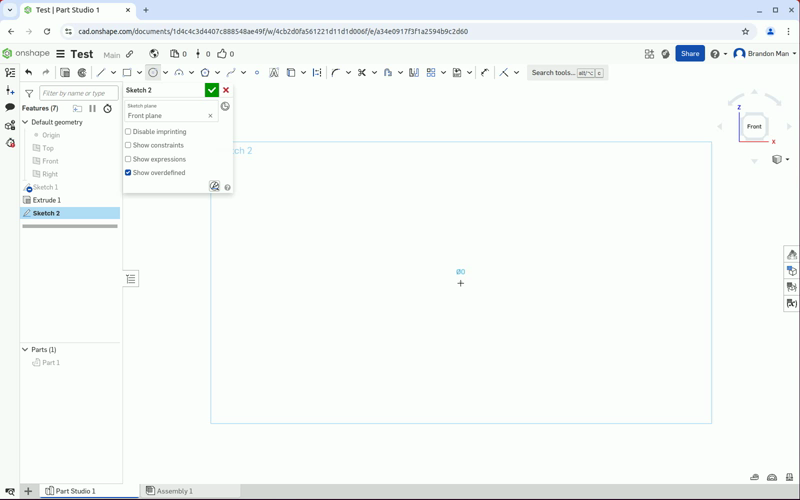
mouse_move(466, 282)
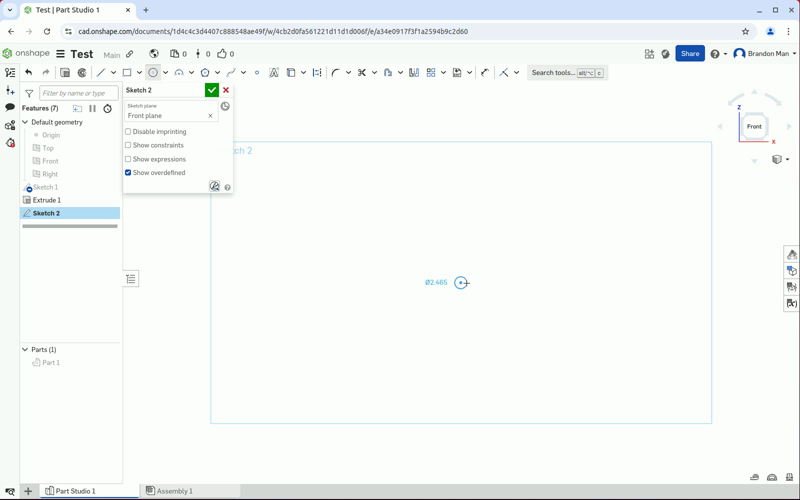
click(466, 282)
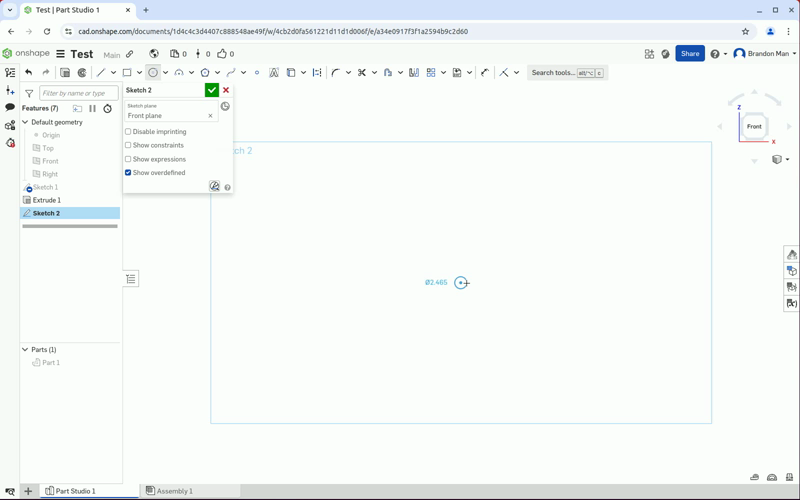
key(esc)
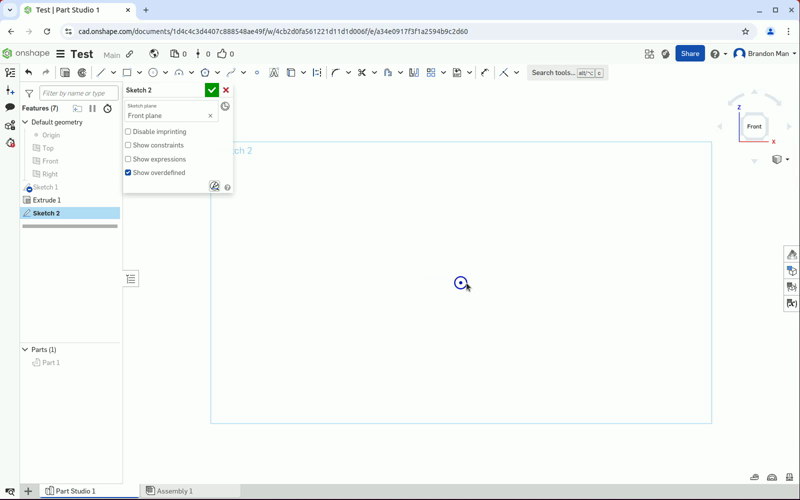
key(c)
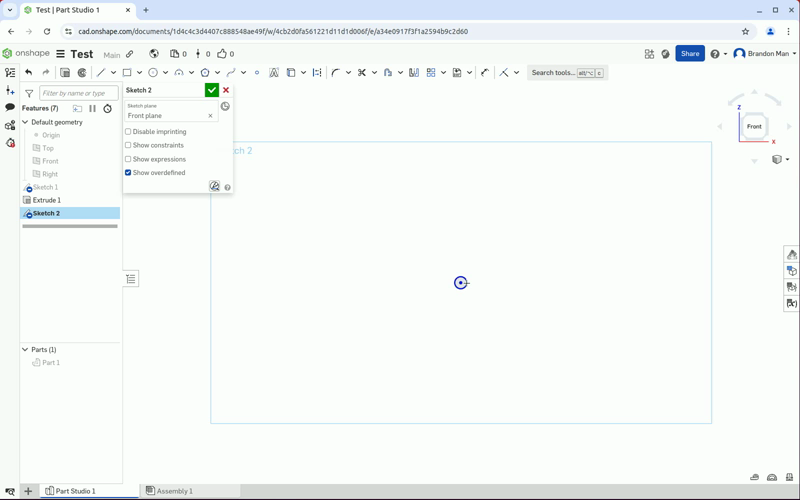
key_down(shift)
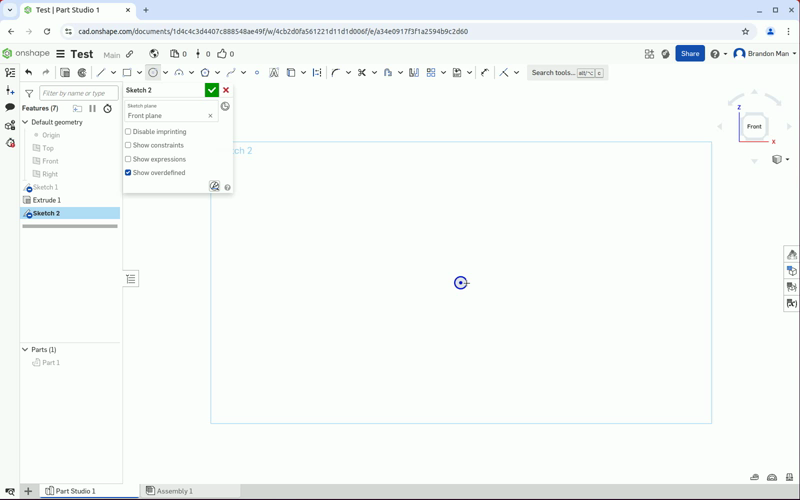
mouse_move(460, 282)
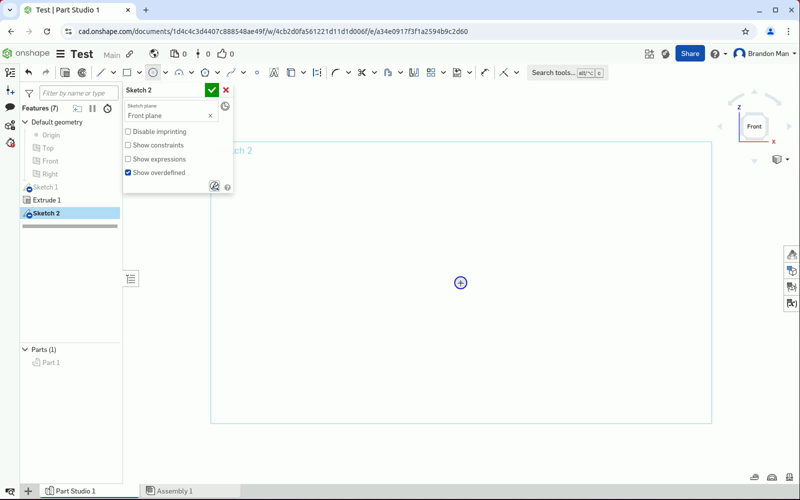
click(460, 282)
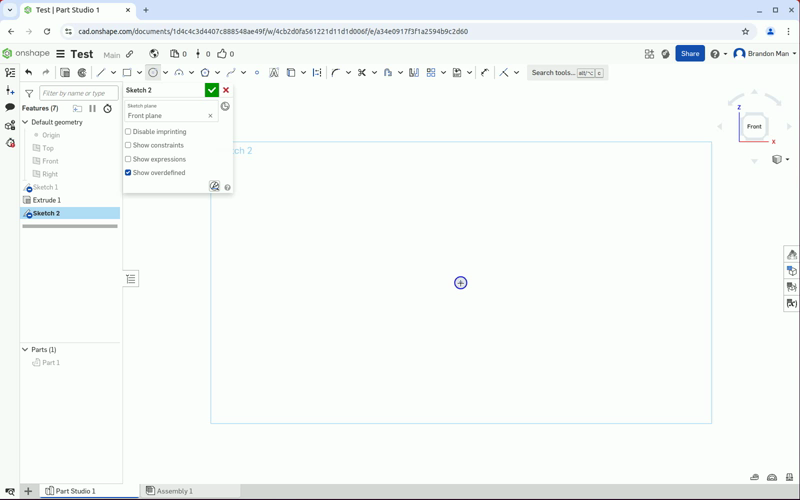
key_up(shift)
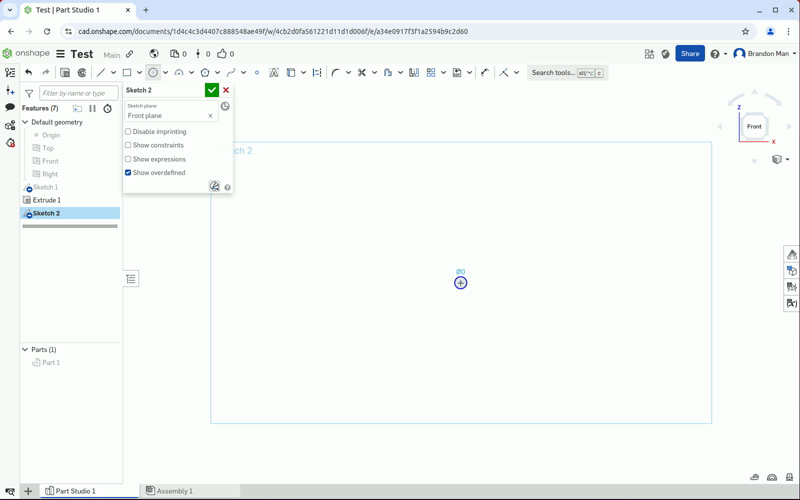
mouse_move(465, 282)
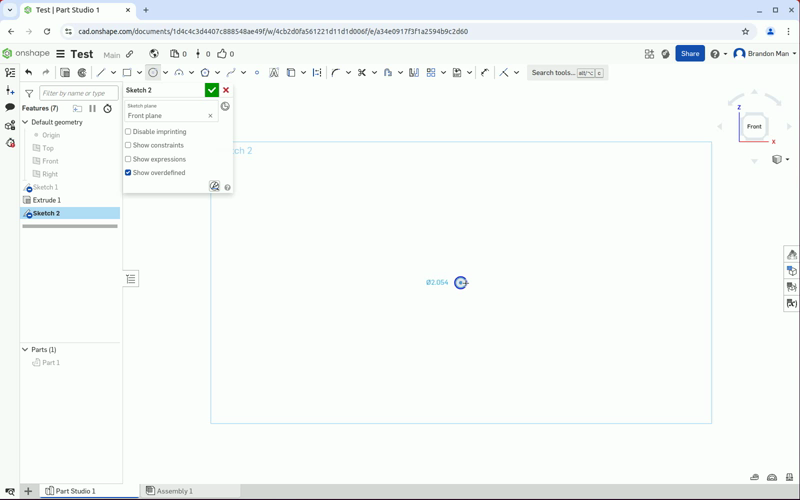
scroll(6)
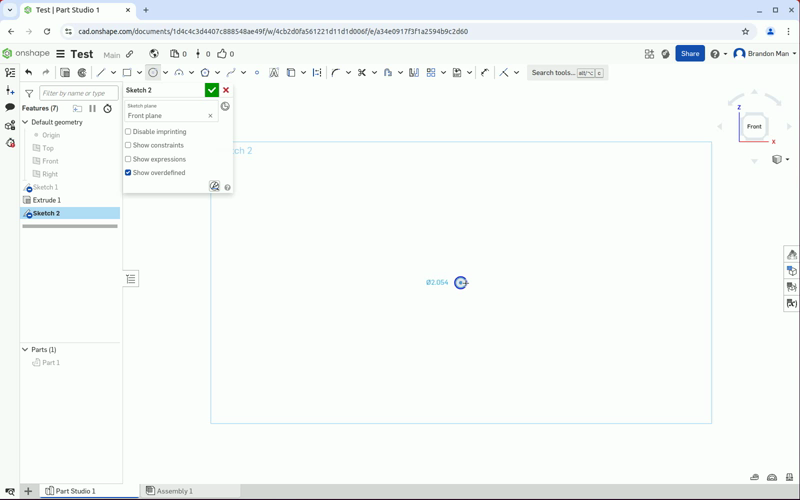
scroll(6)
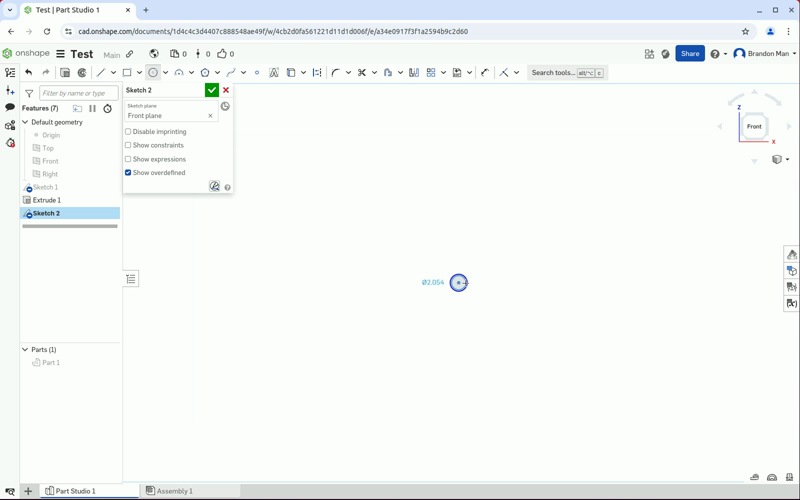
scroll(6)
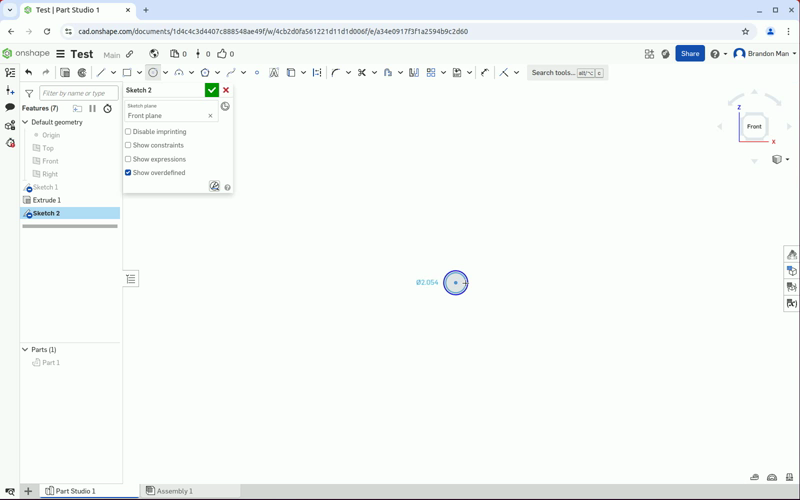
scroll(6)
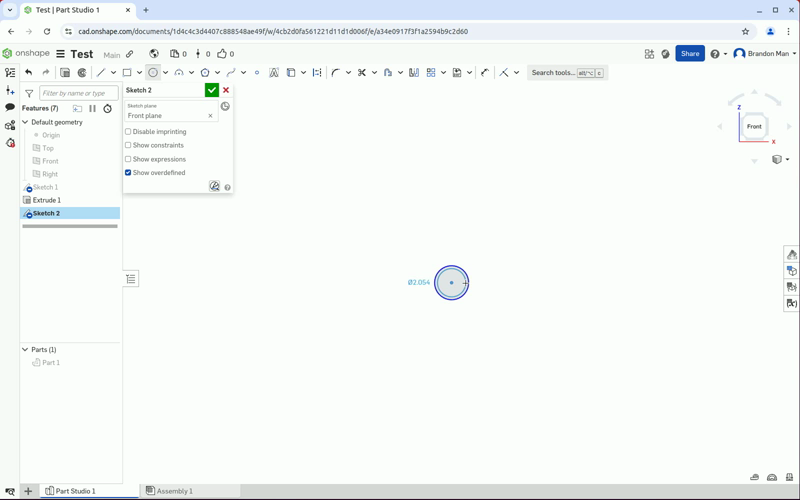
scroll(6)
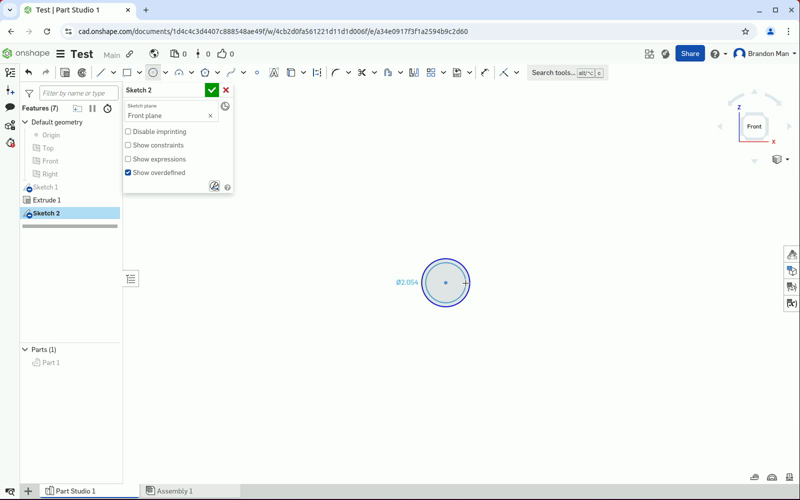
scroll(6)
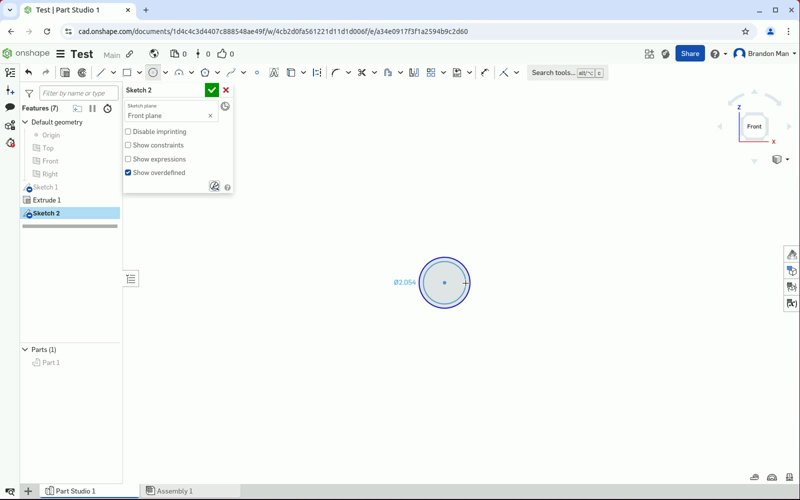
scroll(6)
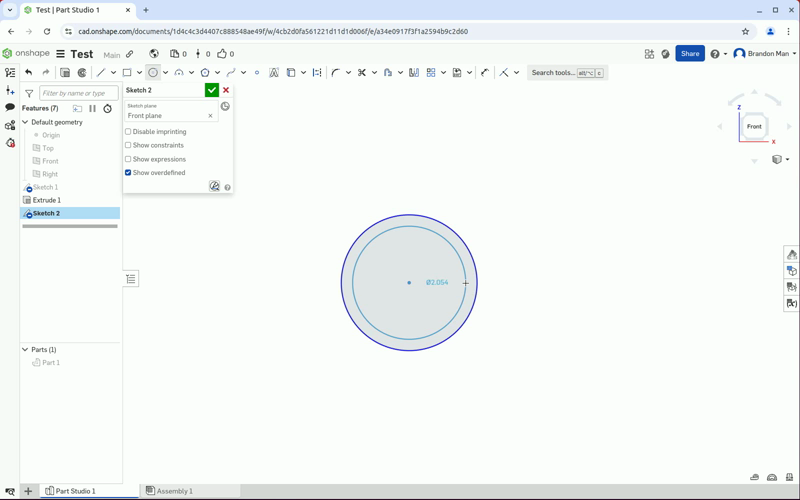
click(465, 282)
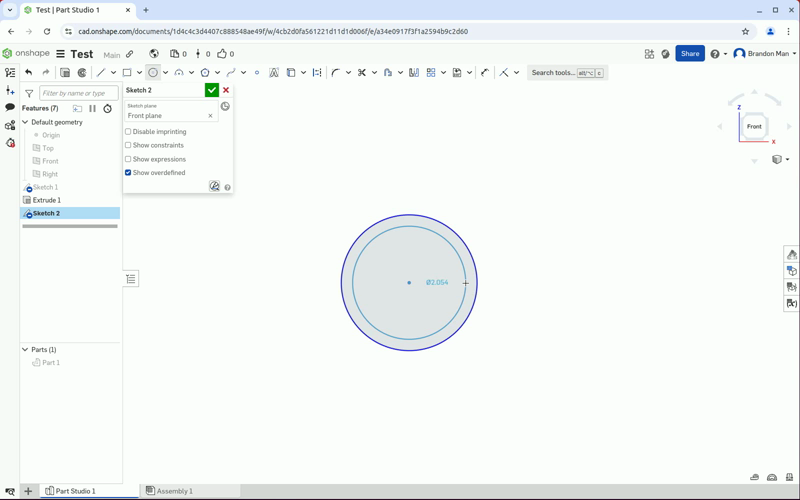
scroll(-6)
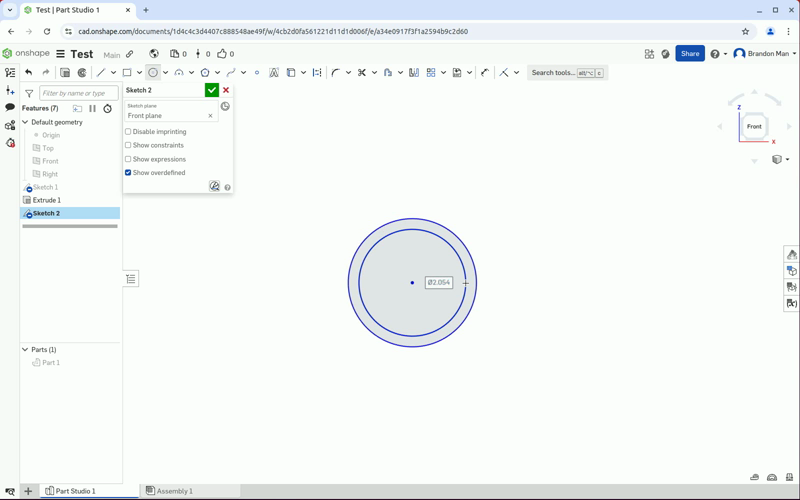
scroll(-6)
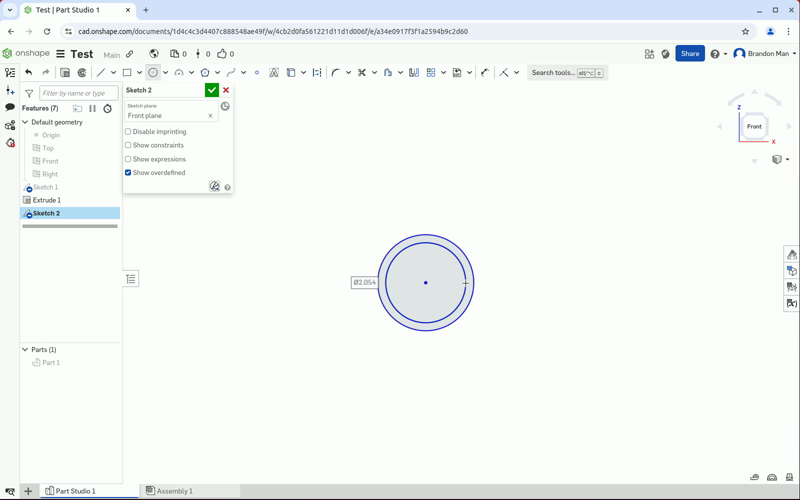
scroll(-6)
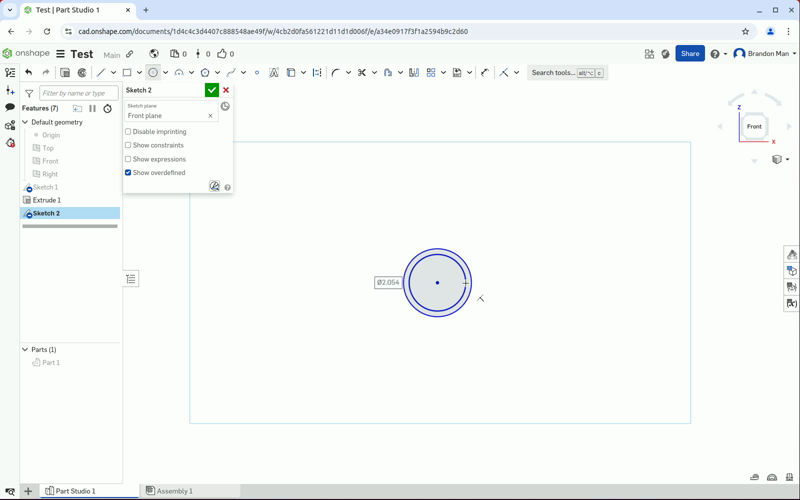
scroll(-6)
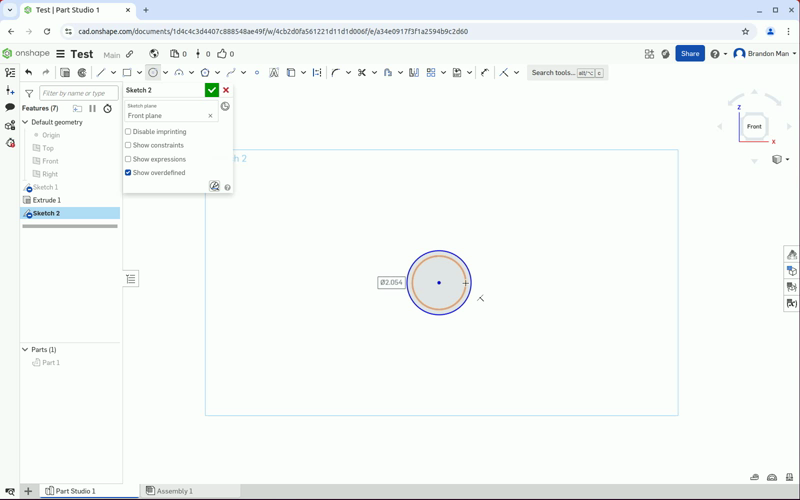
scroll(-6)
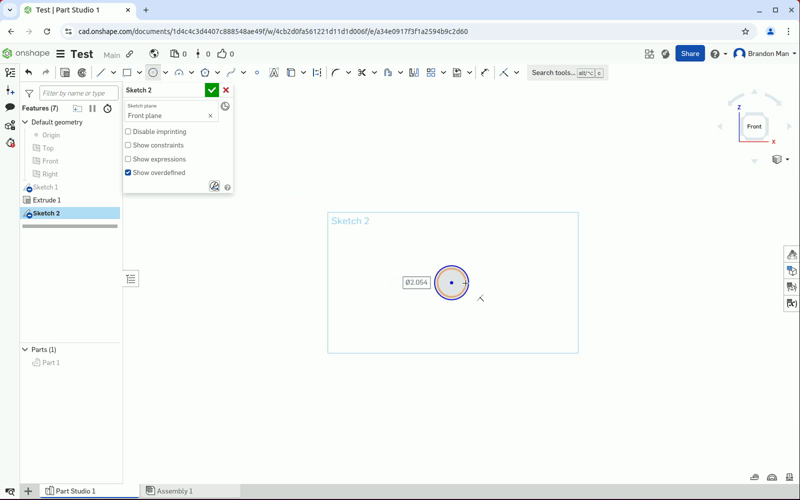
scroll(-6)
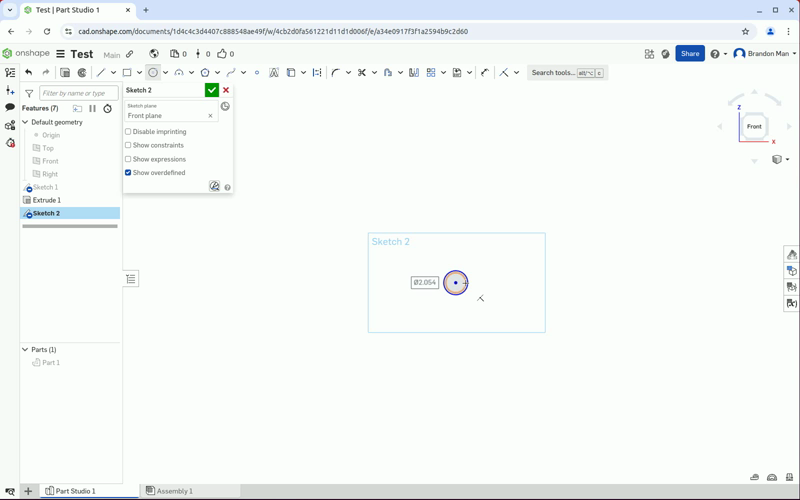
scroll(-6)
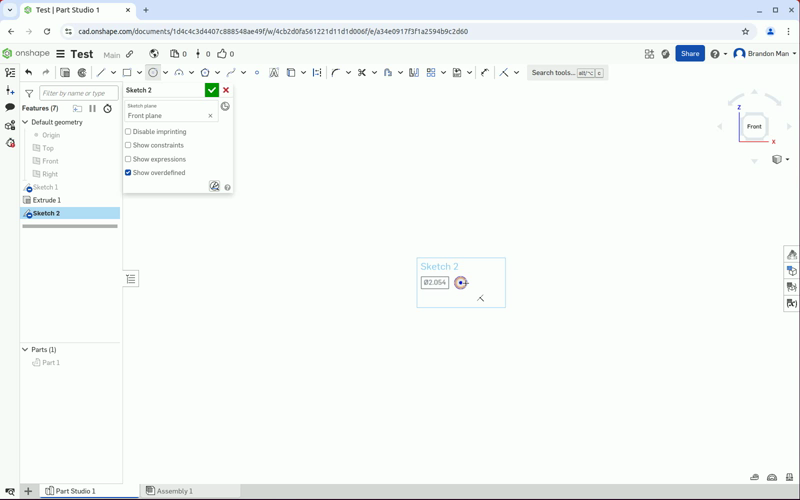
key(esc)
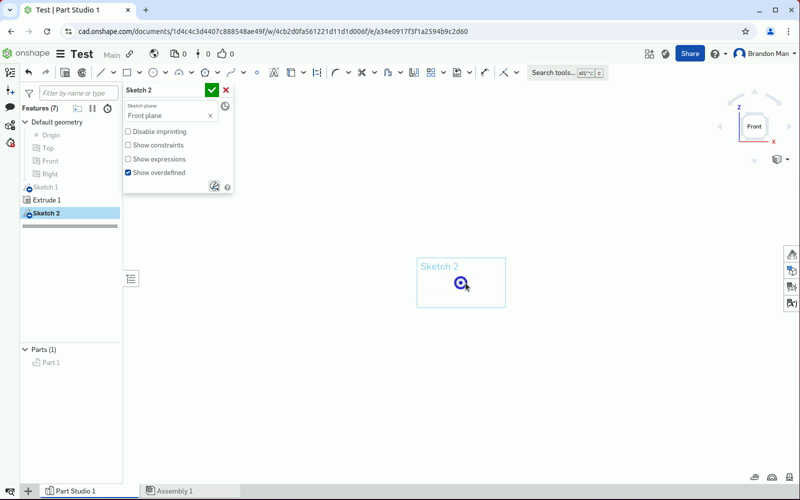
mouse_move(460, 288)
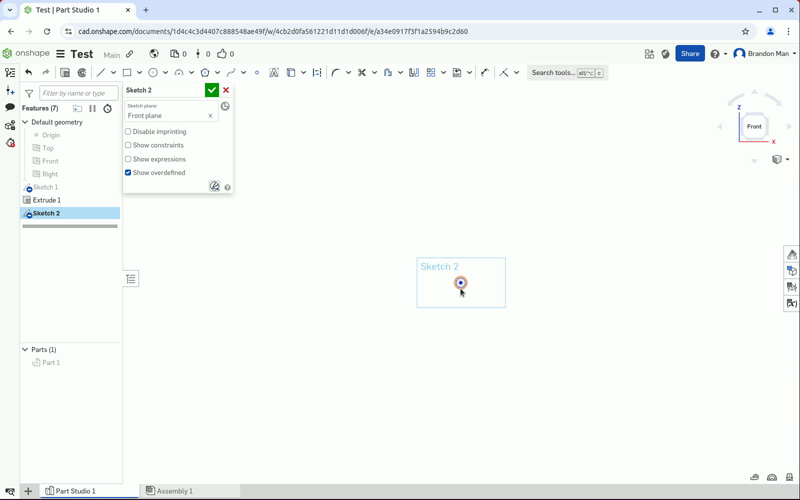
scroll(6)
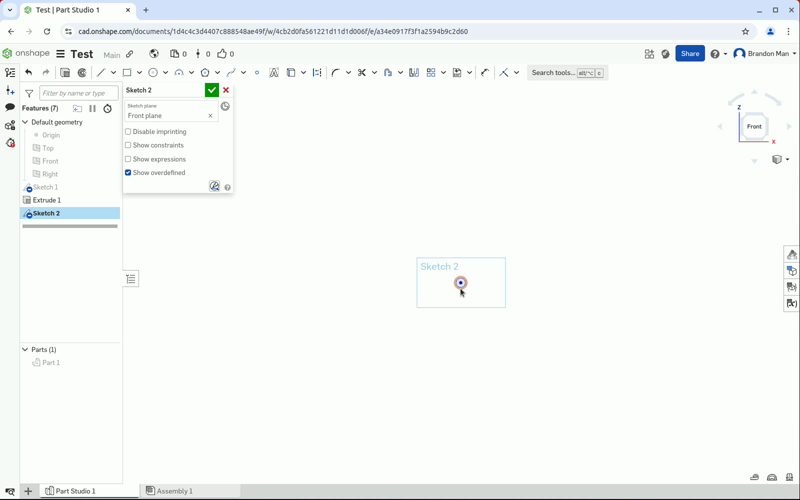
scroll(6)
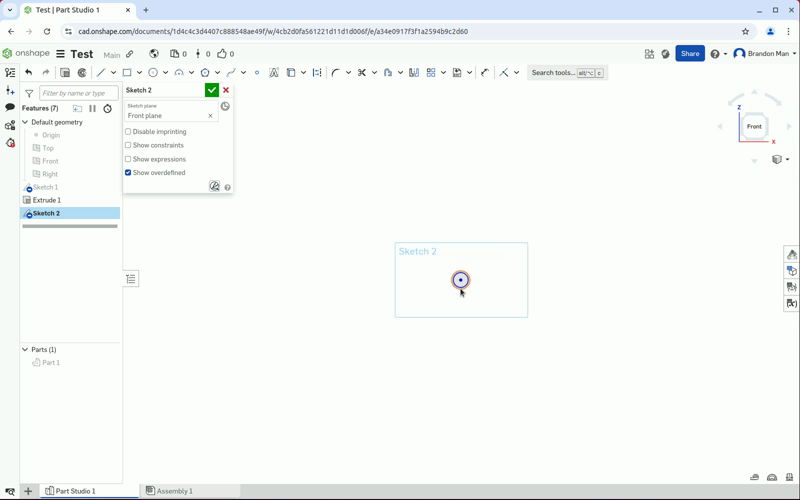
scroll(6)
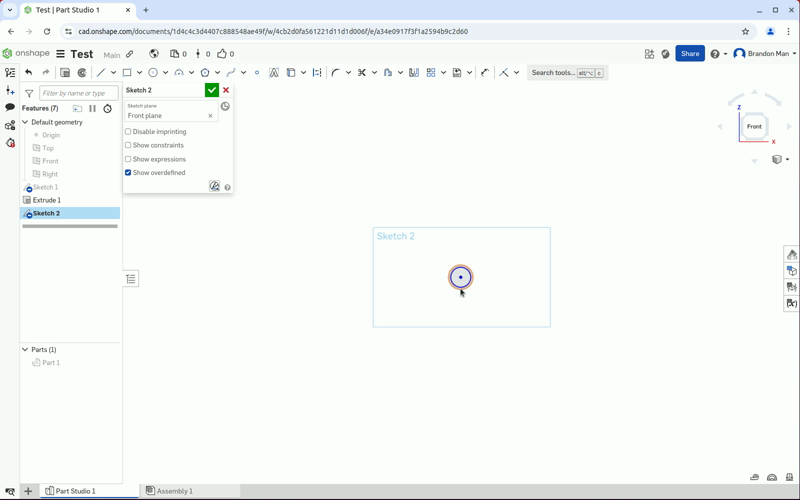
scroll(6)
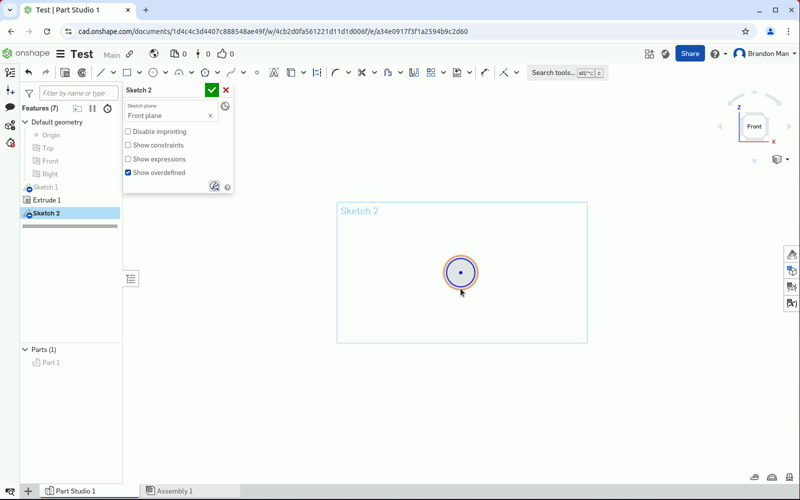
scroll(6)
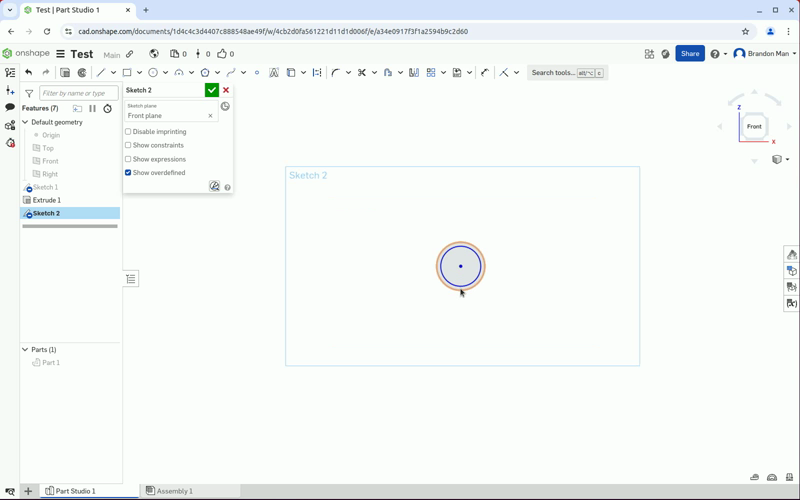
scroll(6)
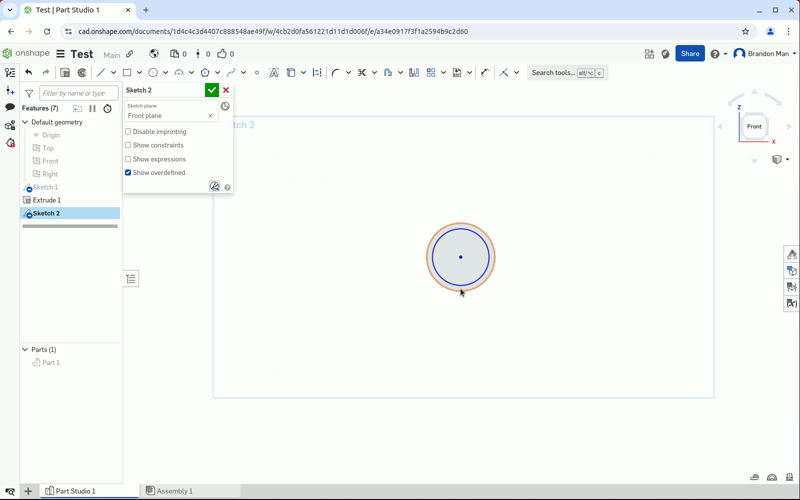
scroll(6)
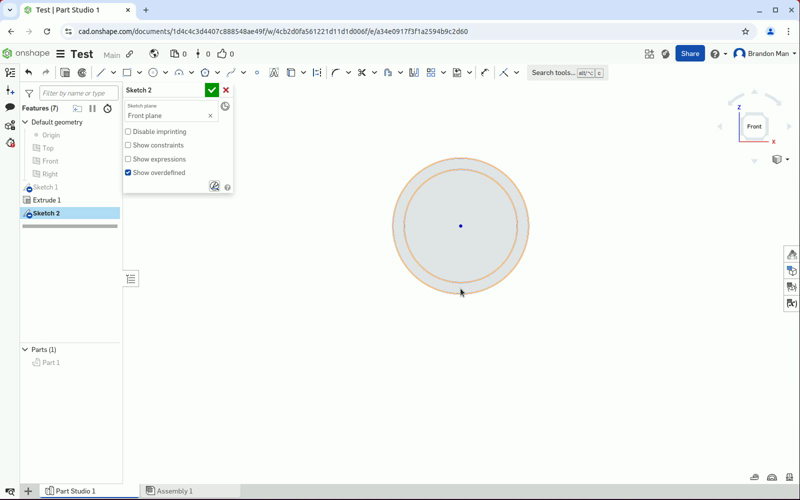
click(460, 288)
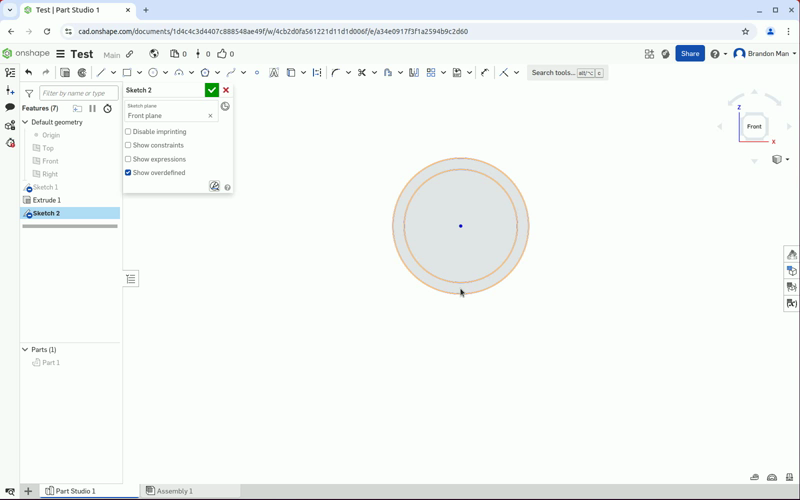
scroll(-6)
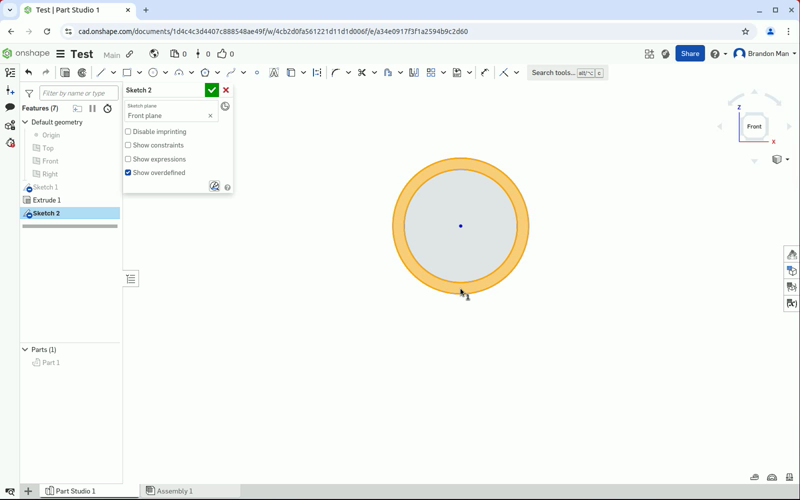
scroll(-6)
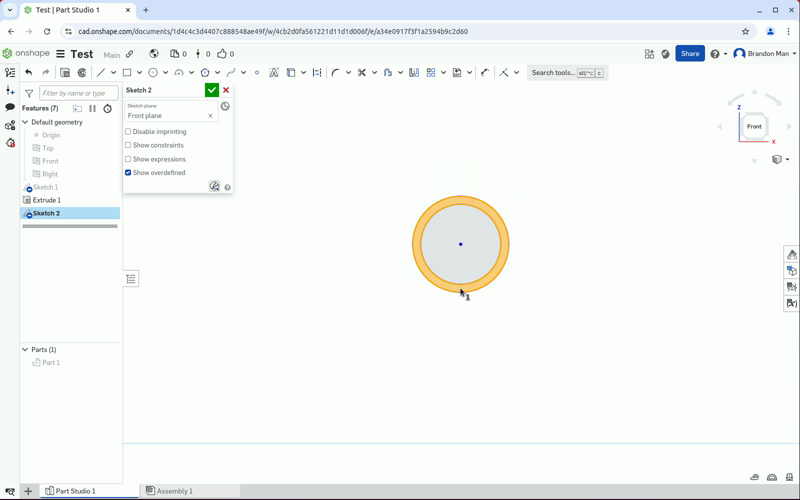
scroll(-6)
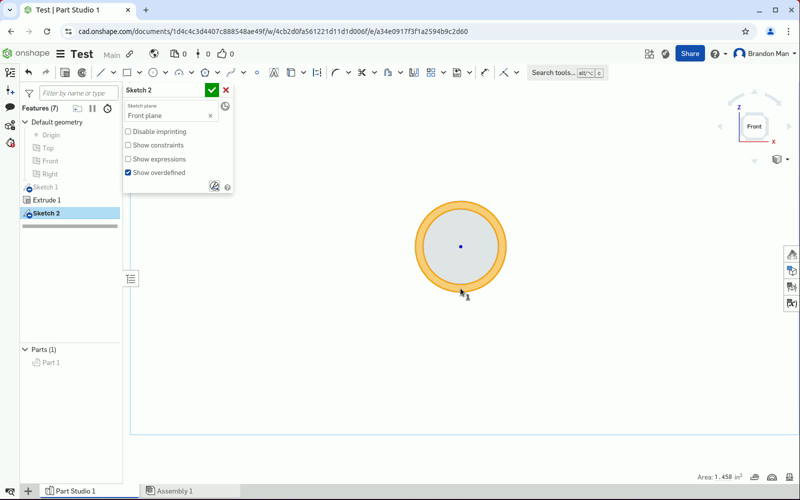
scroll(-6)
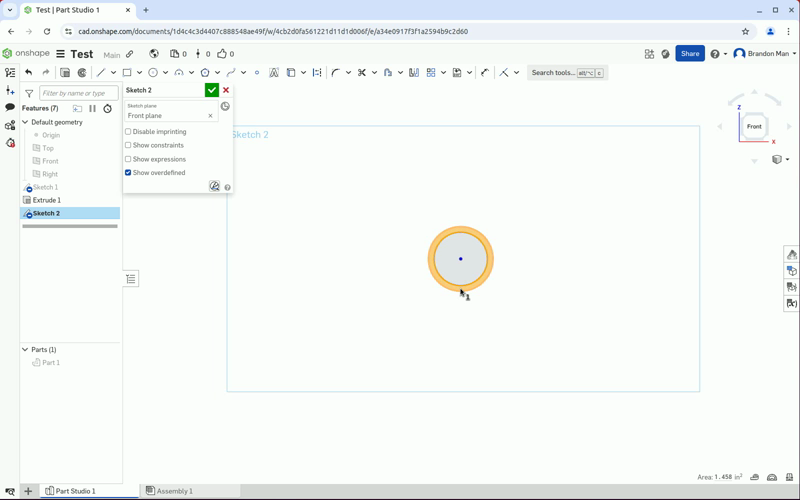
scroll(-6)
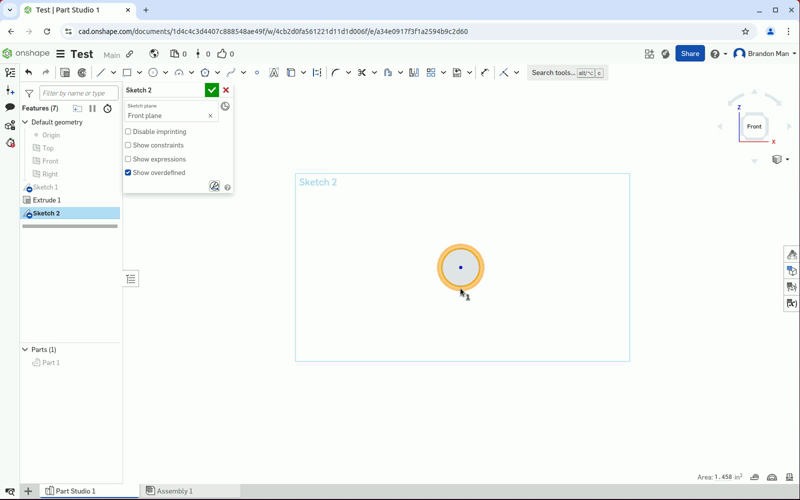
scroll(-6)
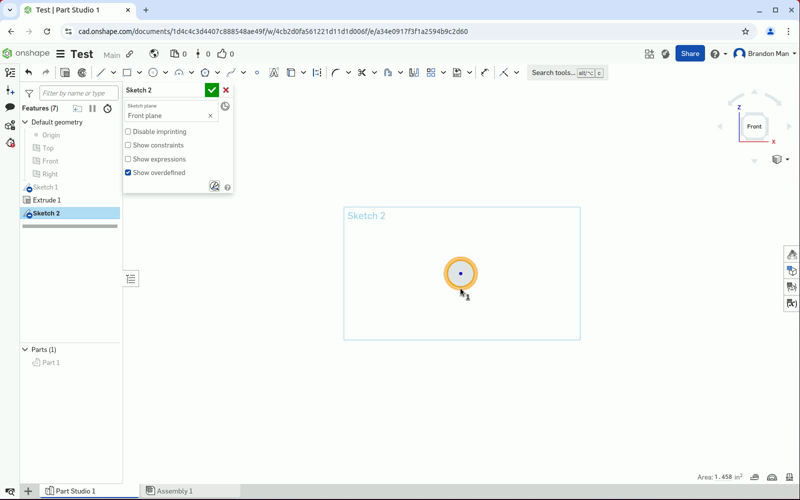
scroll(-6)
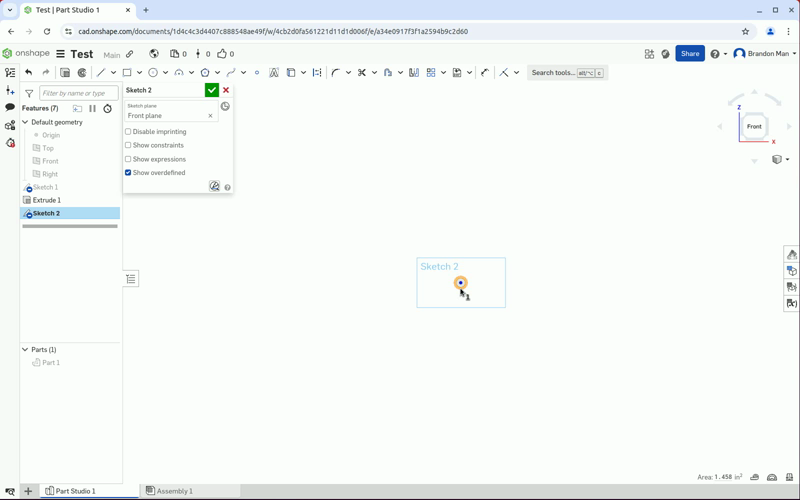
mouse_move(73, 352)
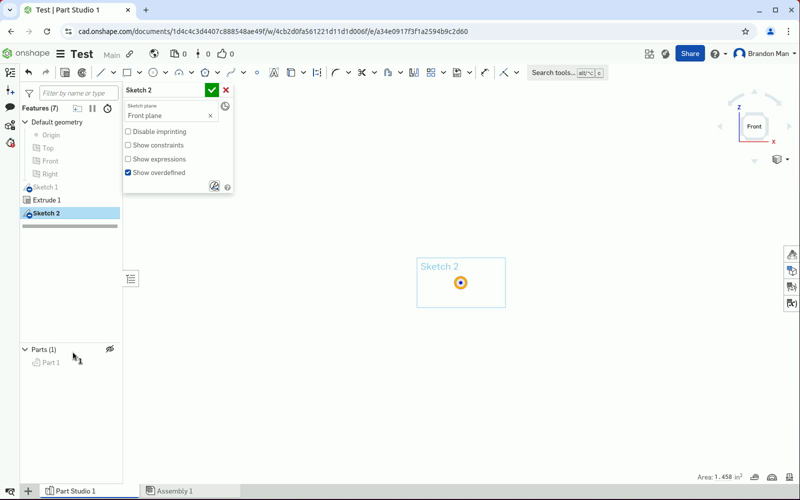
key(shift+y)
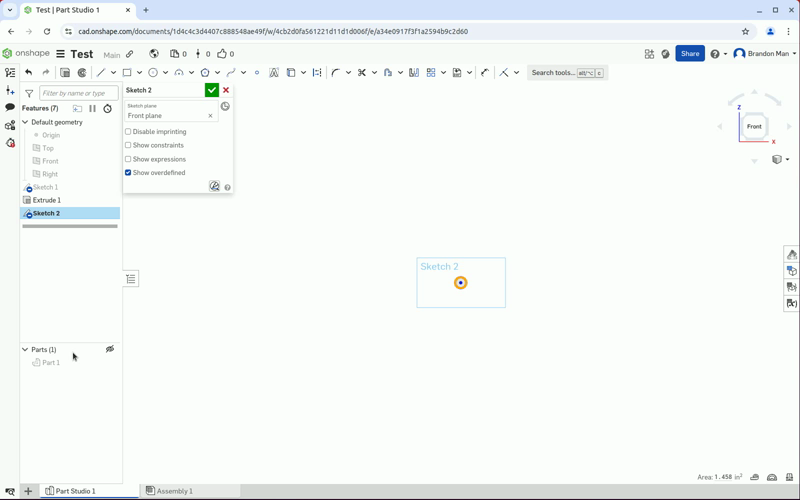
key(shift+e)
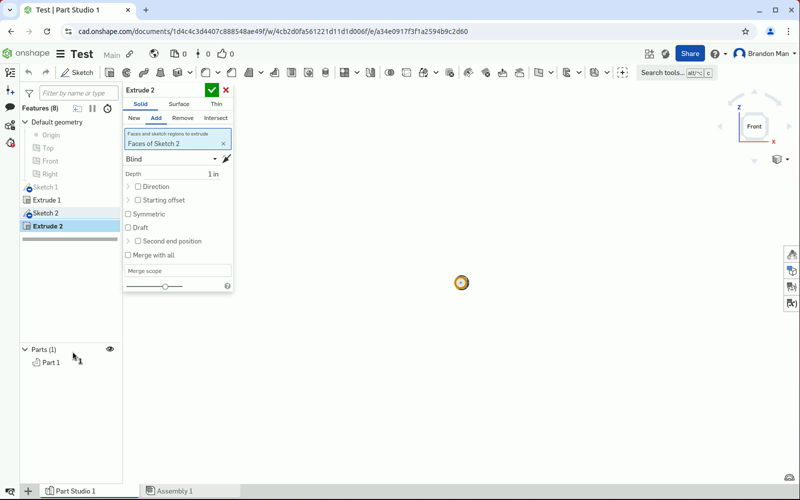
mouse_move(143, 106)
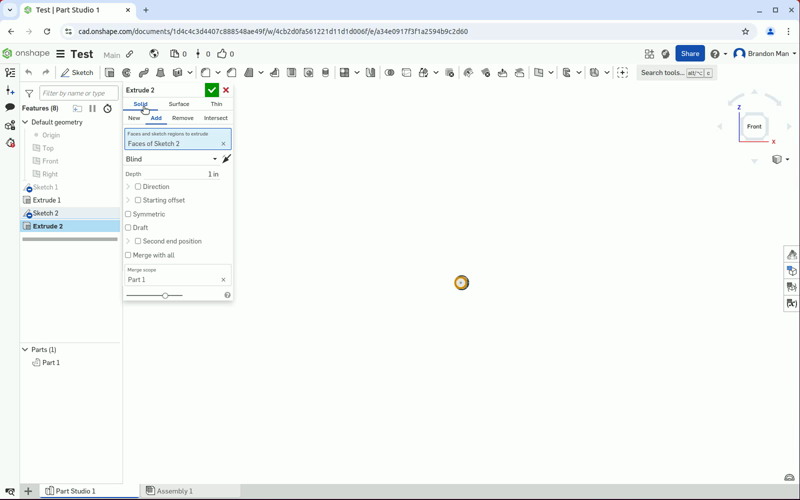
click(143, 106)
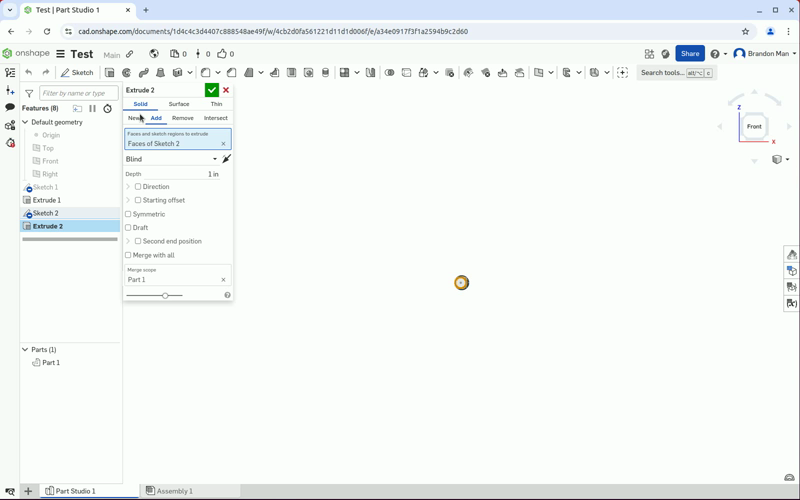
mouse_move(137, 120)
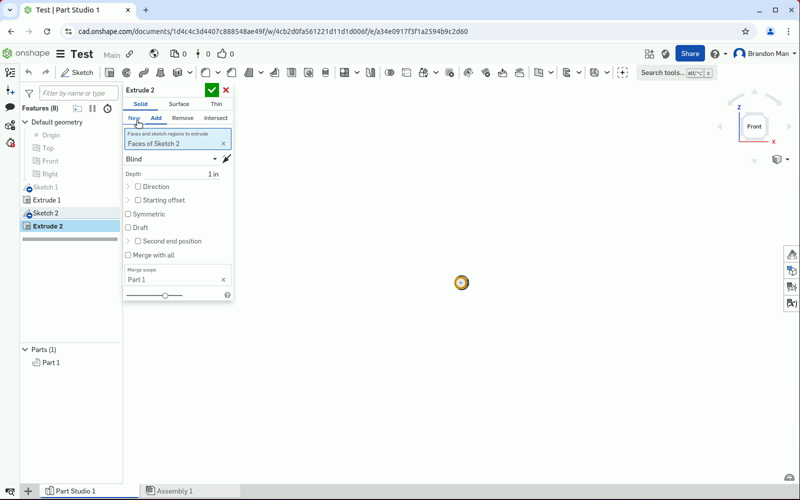
click(137, 120)
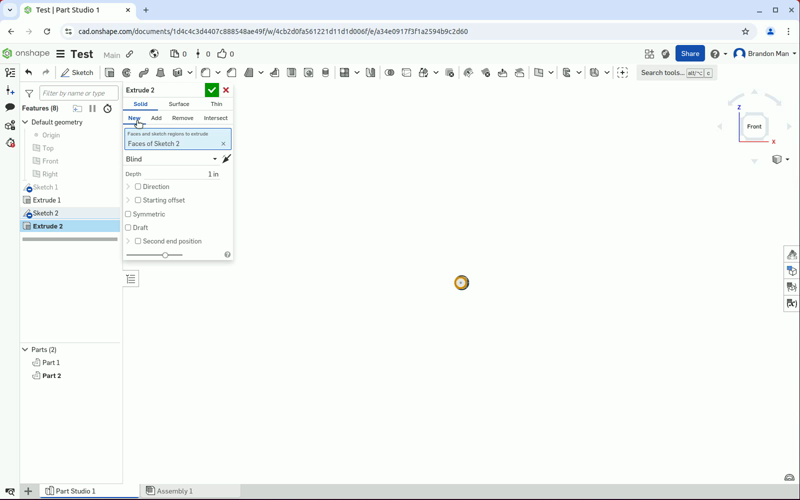
key(tab, 4)
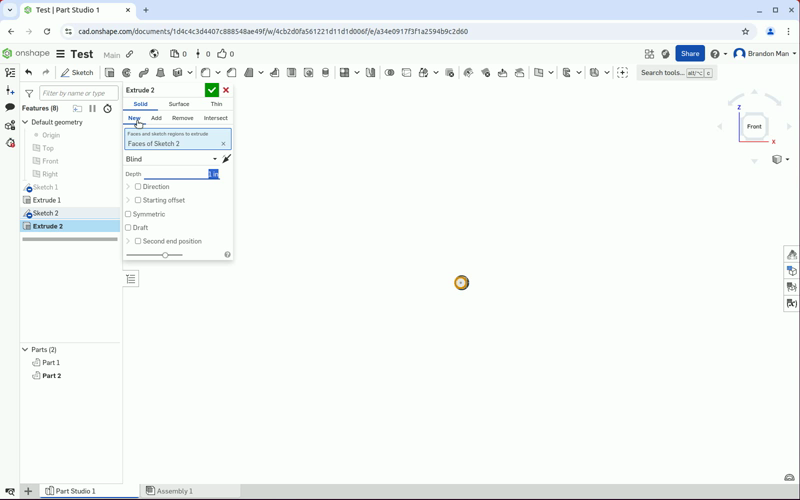
text(23.108)
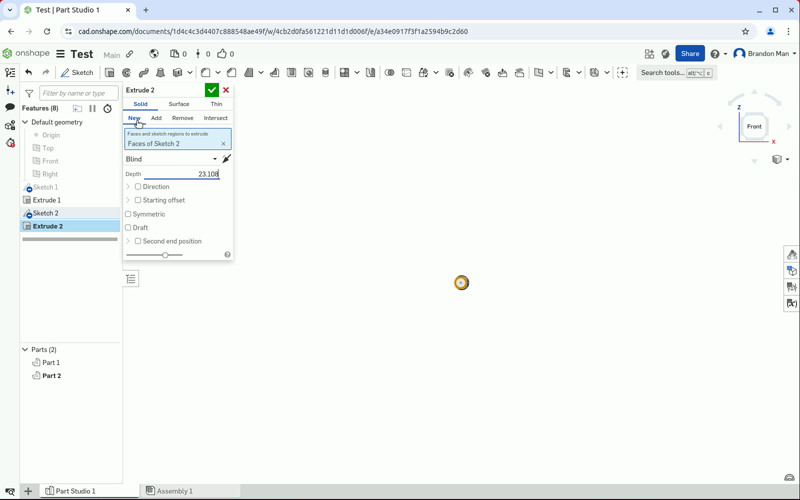
key(enter)
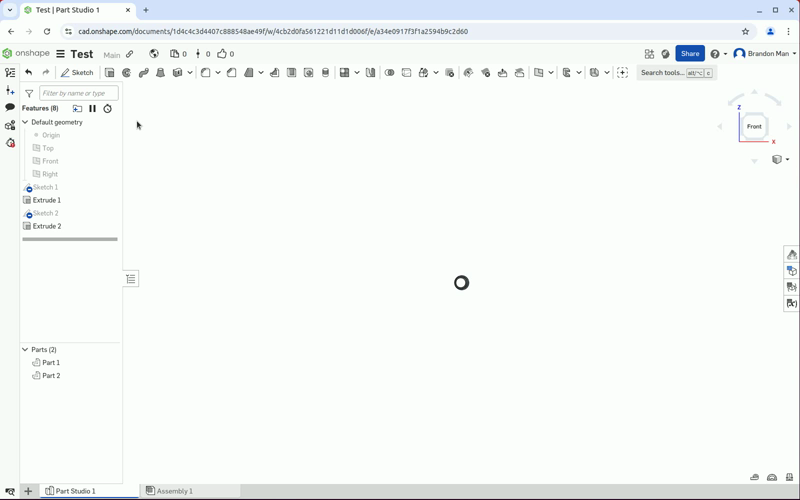
key(shift+h)
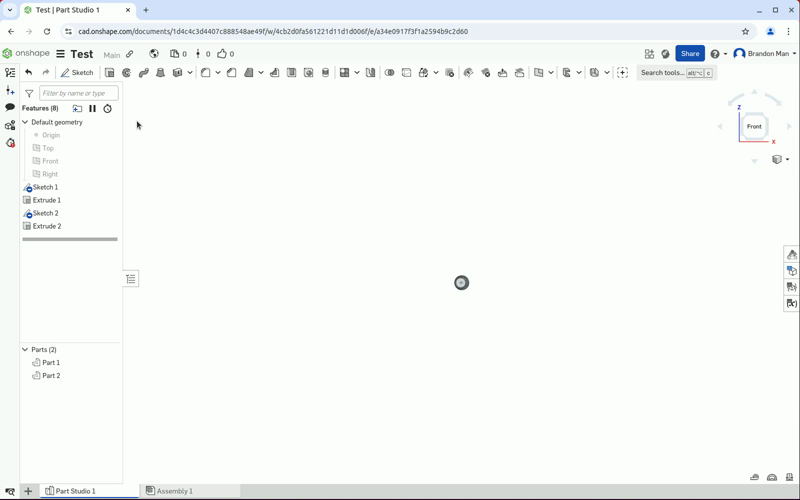
key(shift+h)
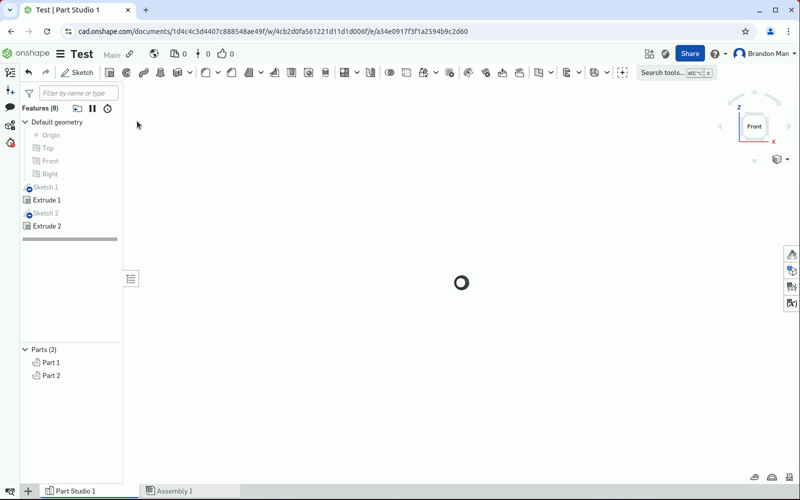
mouse_move(73, 189)
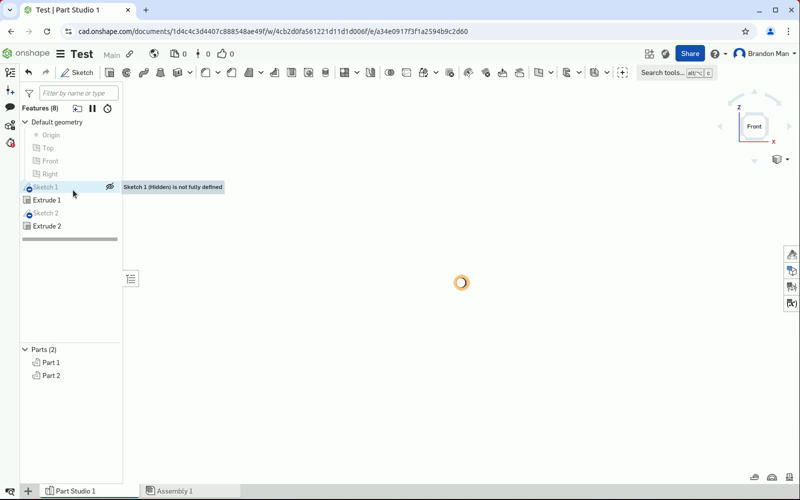
click(73, 189)
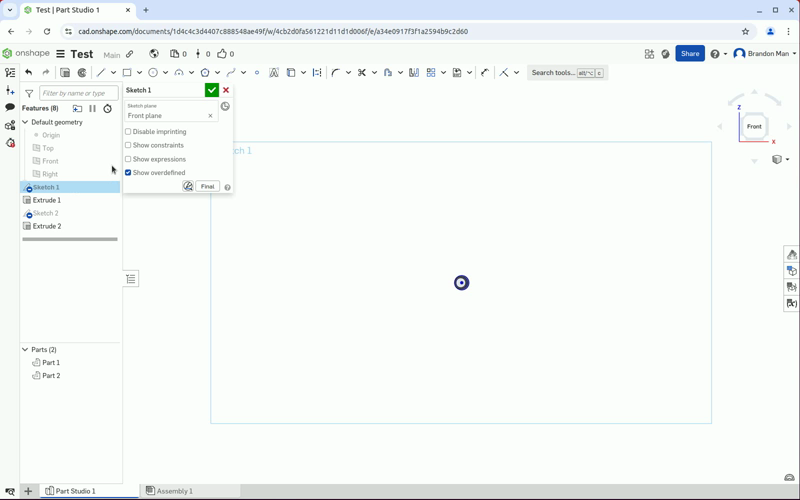
mouse_move(229, 92)
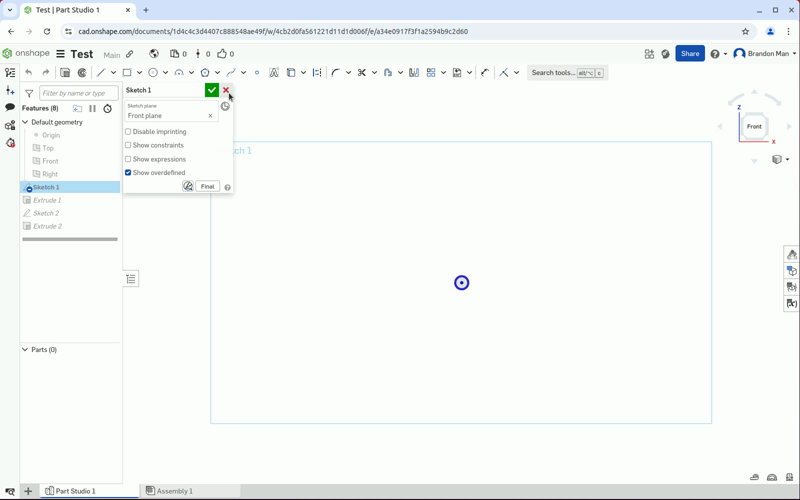
click(229, 92)
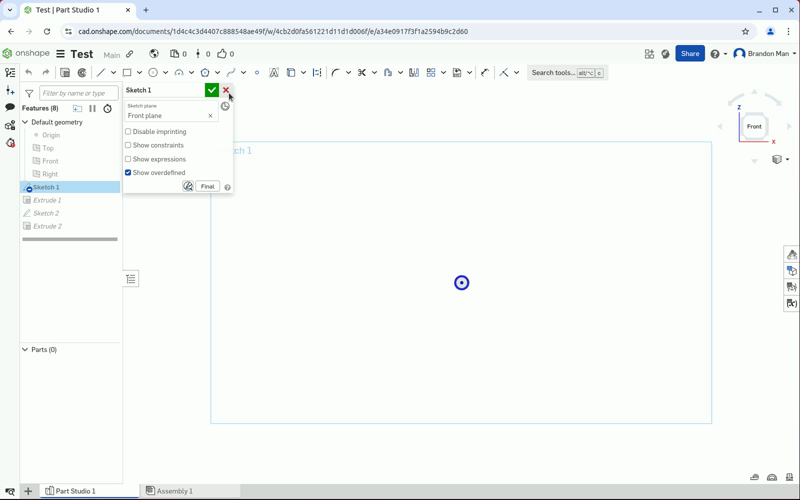
key(shift+s)
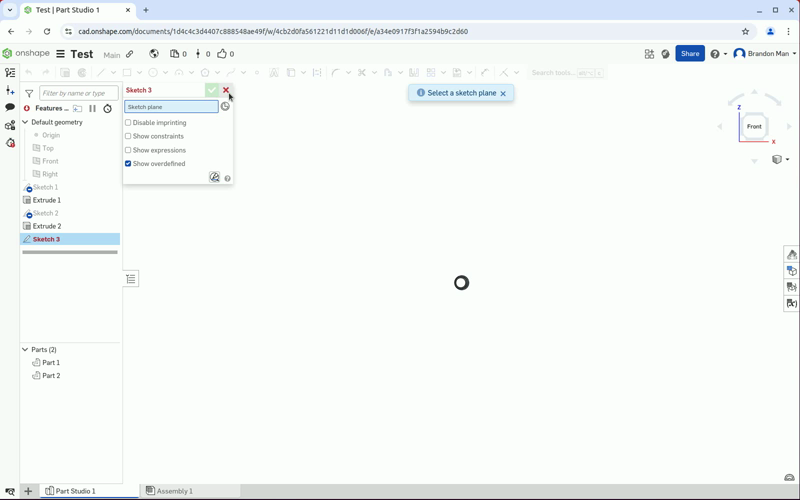
mouse_move(73, 163)
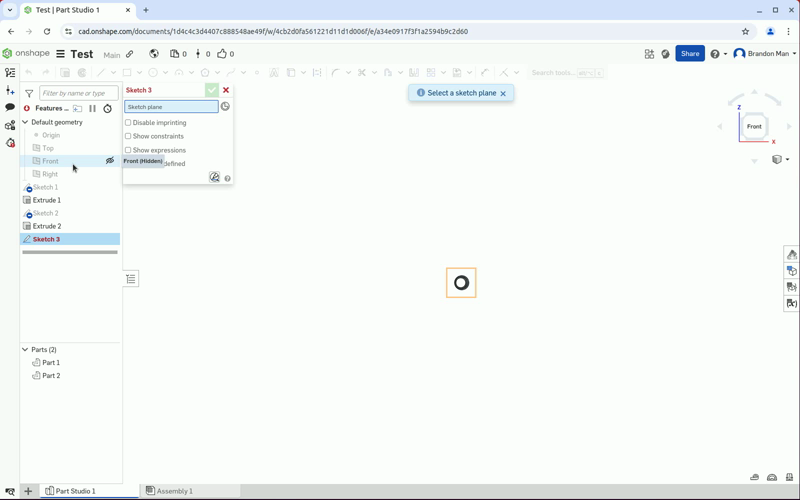
click(73, 163)
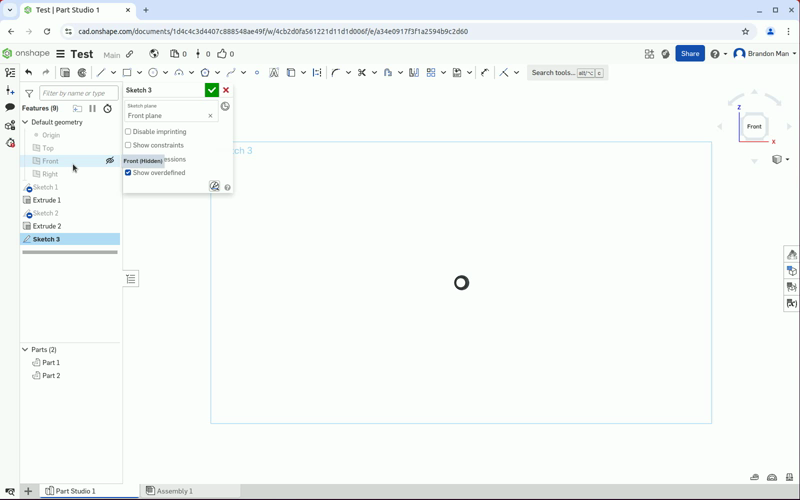
mouse_move(73, 352)
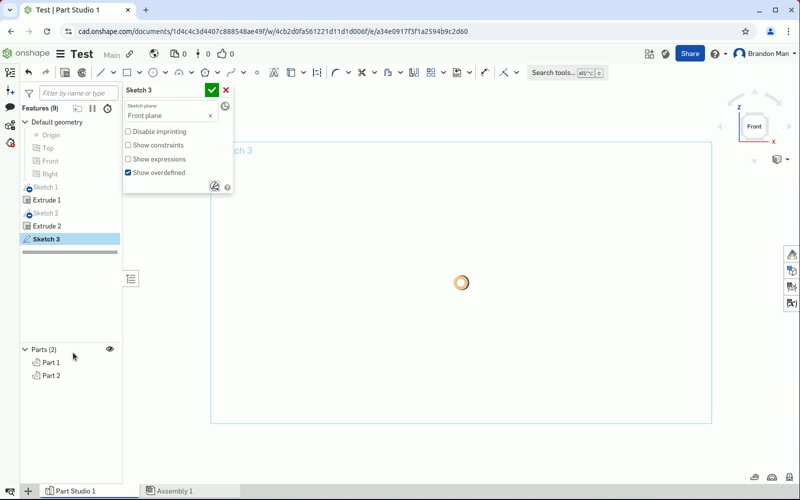
key(y)
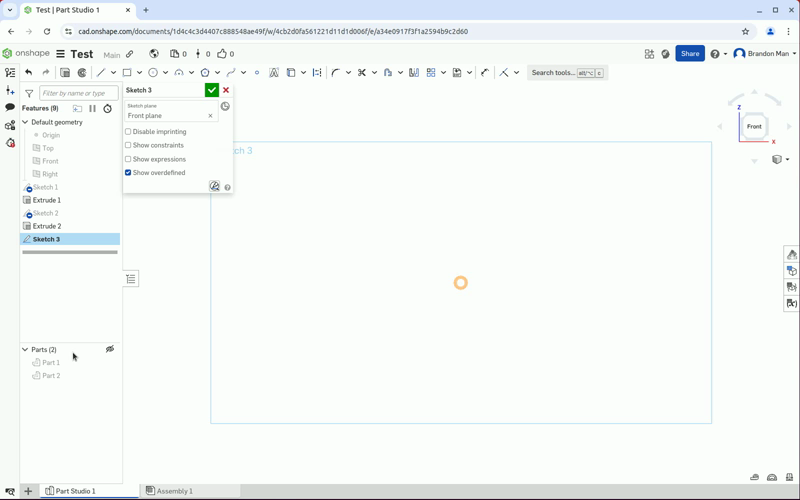
key(c)
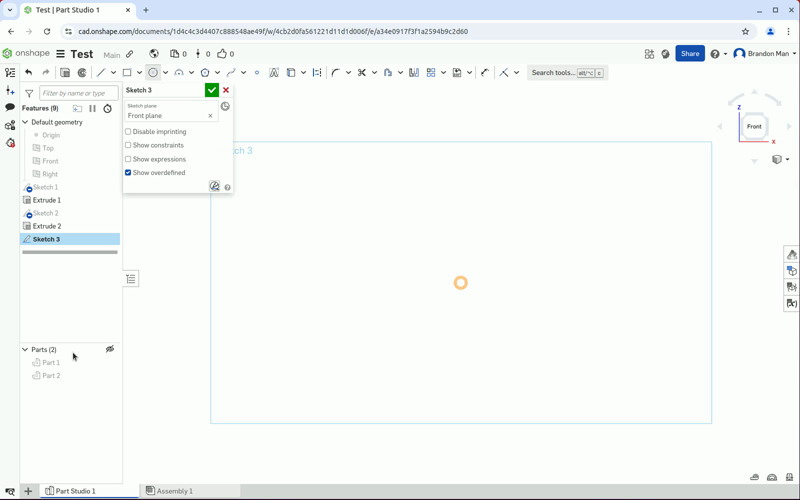
key_down(shift)
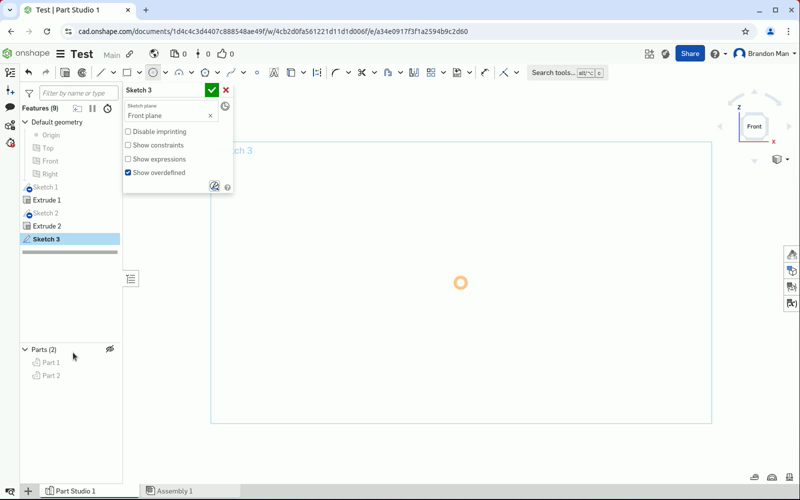
mouse_move(460, 282)
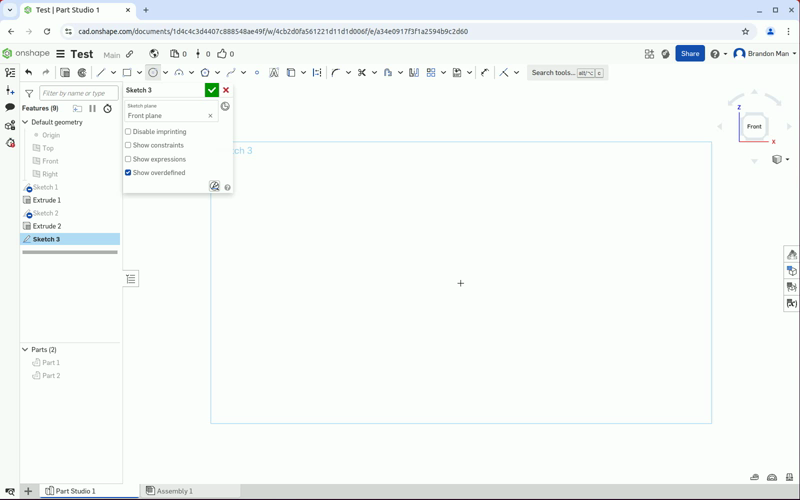
click(460, 282)
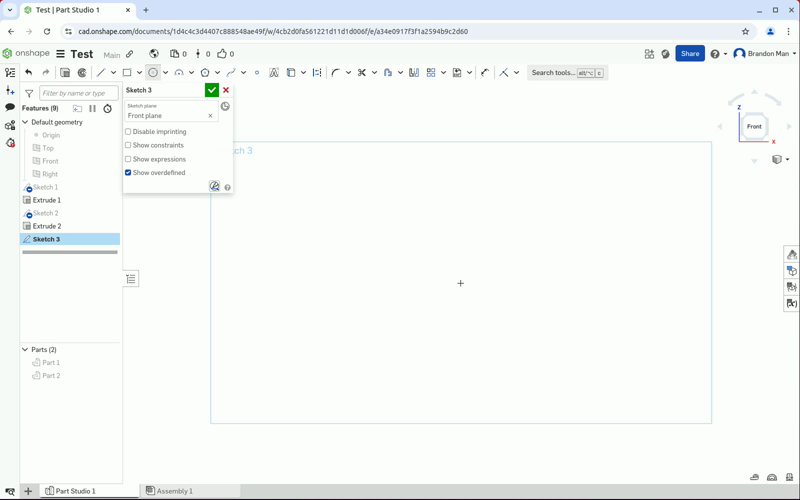
key_up(shift)
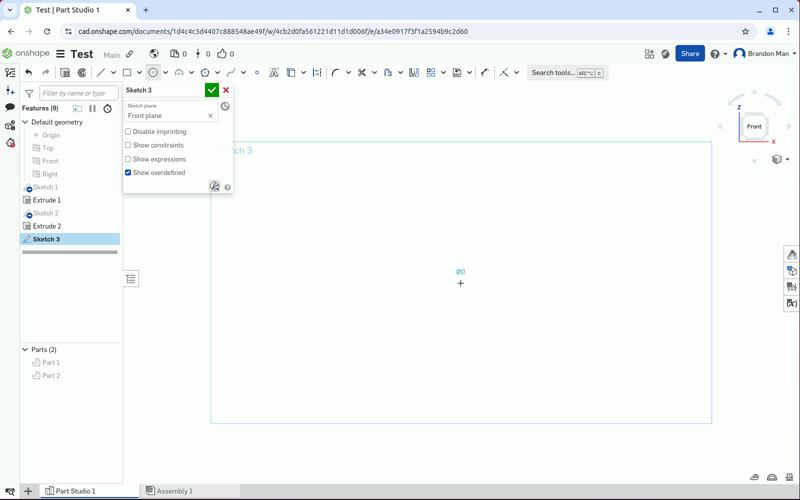
mouse_move(466, 282)
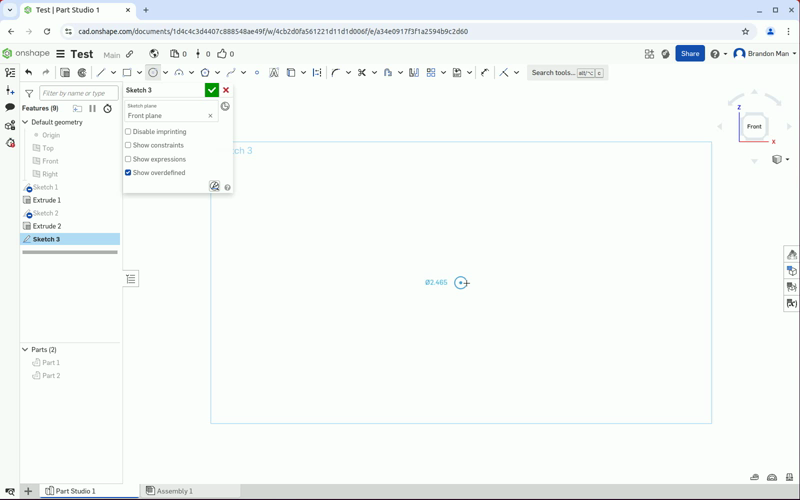
click(466, 282)
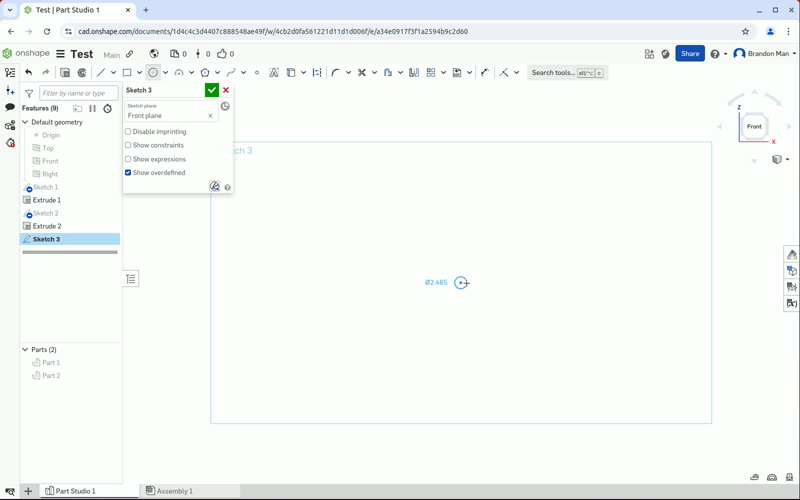
key(esc)
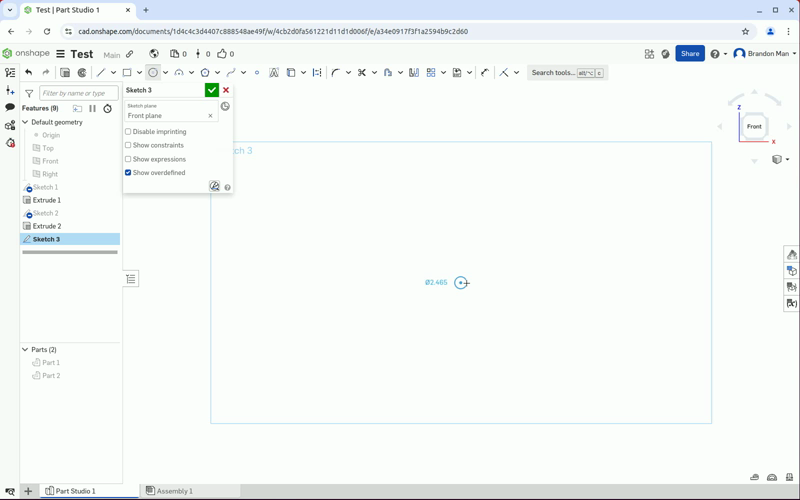
key(c)
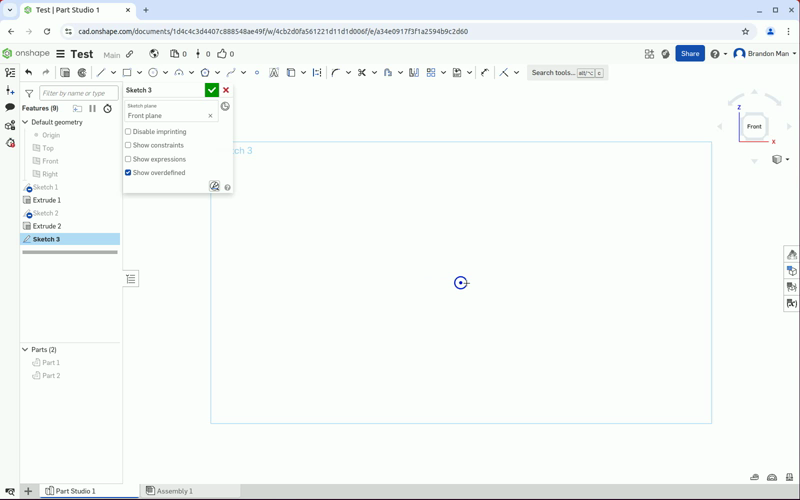
key_down(shift)
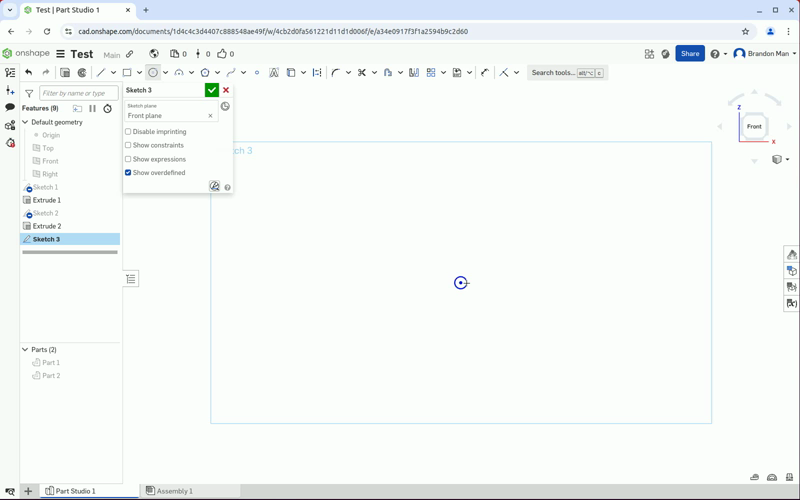
mouse_move(460, 282)
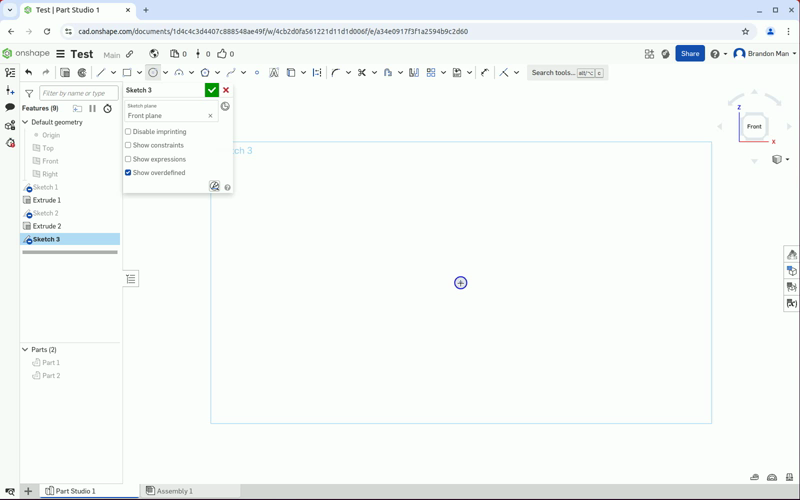
click(460, 282)
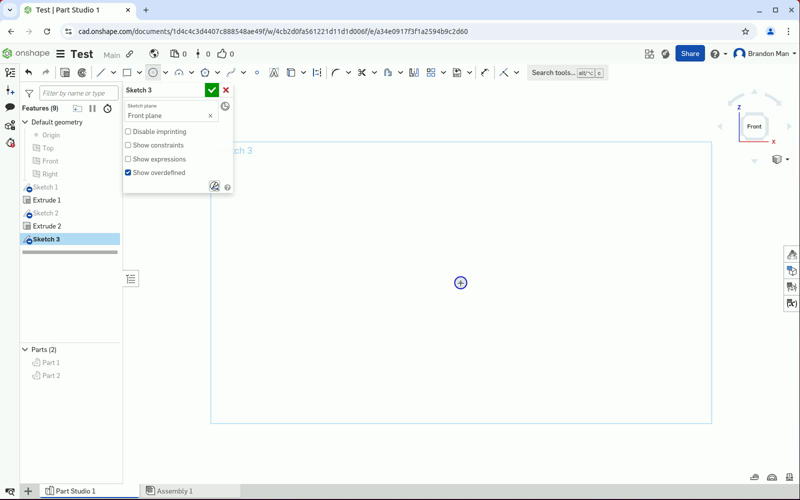
key_up(shift)
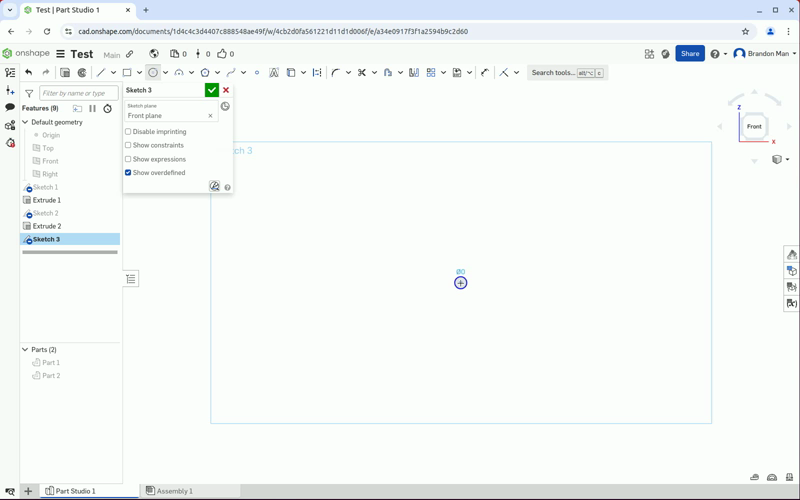
mouse_move(465, 282)
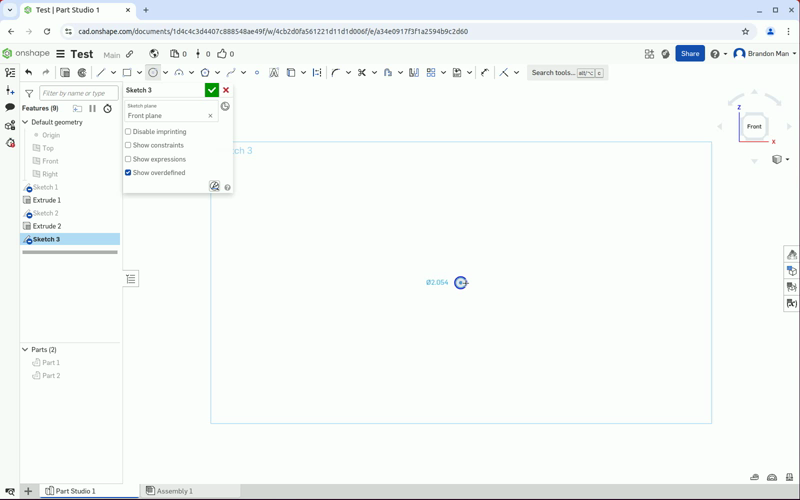
scroll(6)
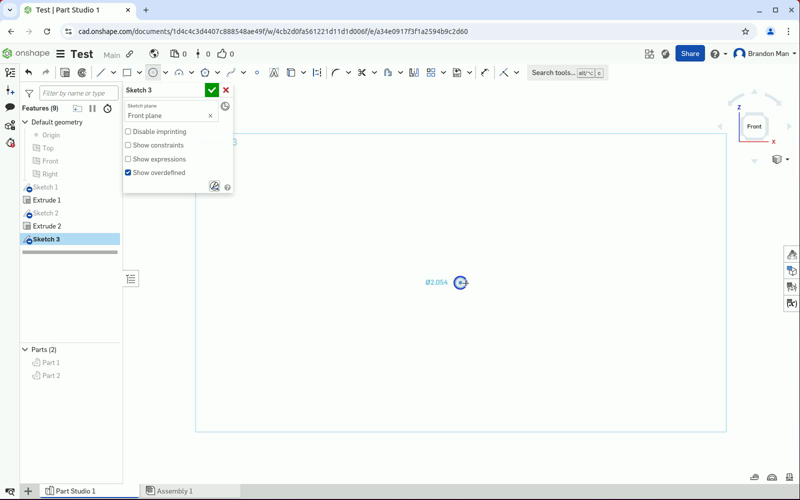
scroll(6)
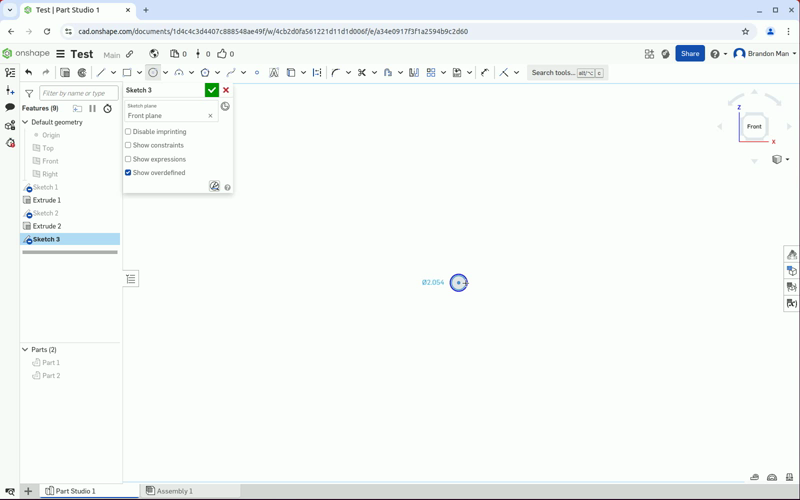
scroll(6)
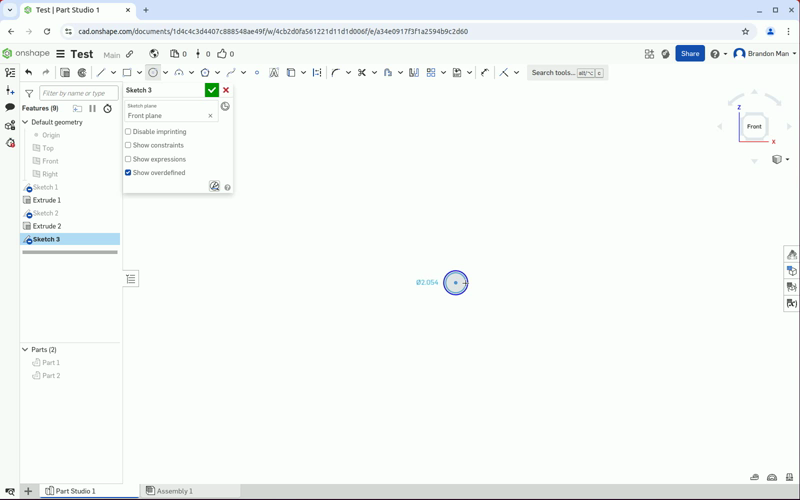
scroll(6)
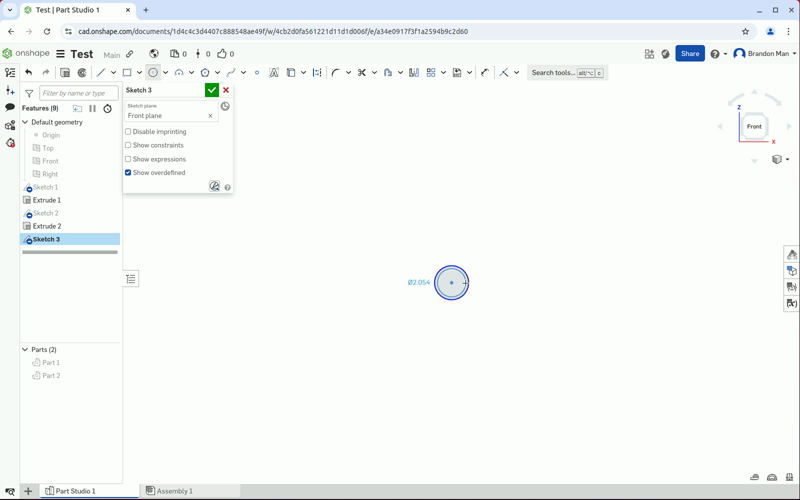
scroll(6)
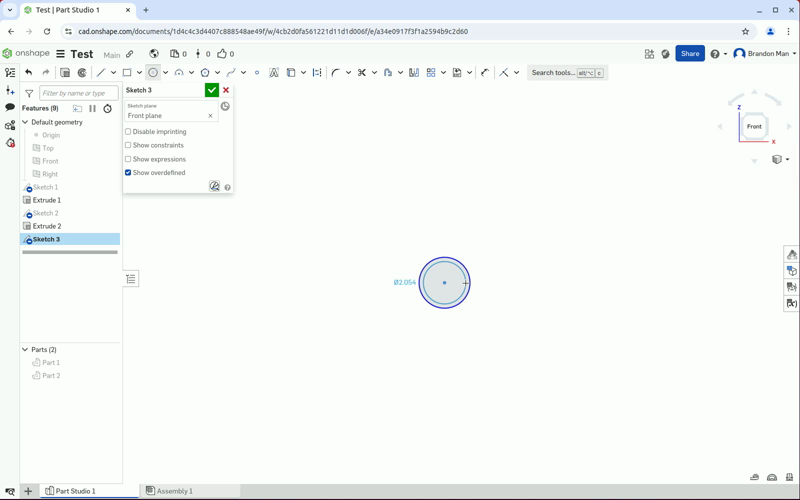
scroll(6)
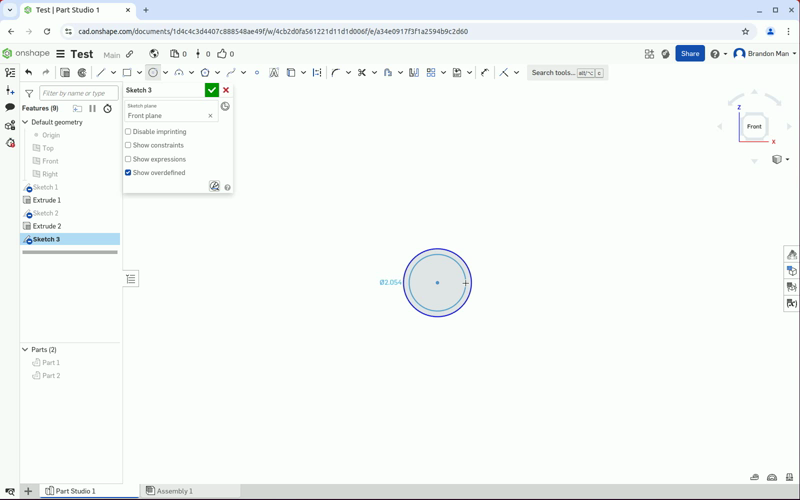
scroll(6)
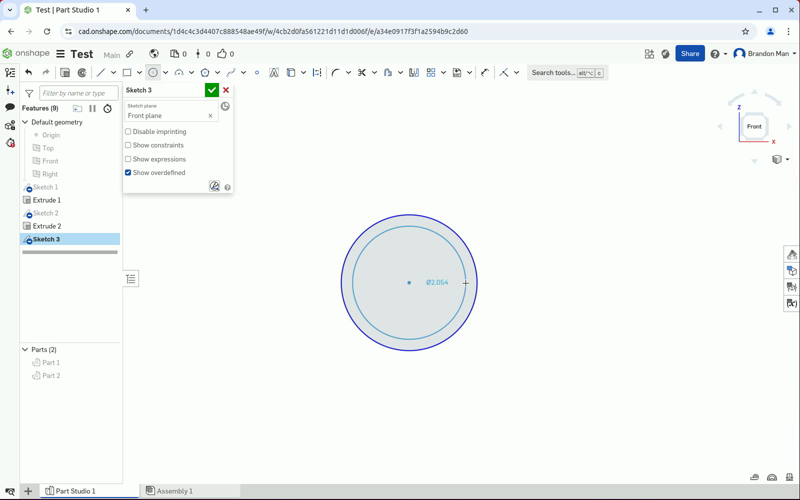
click(465, 282)
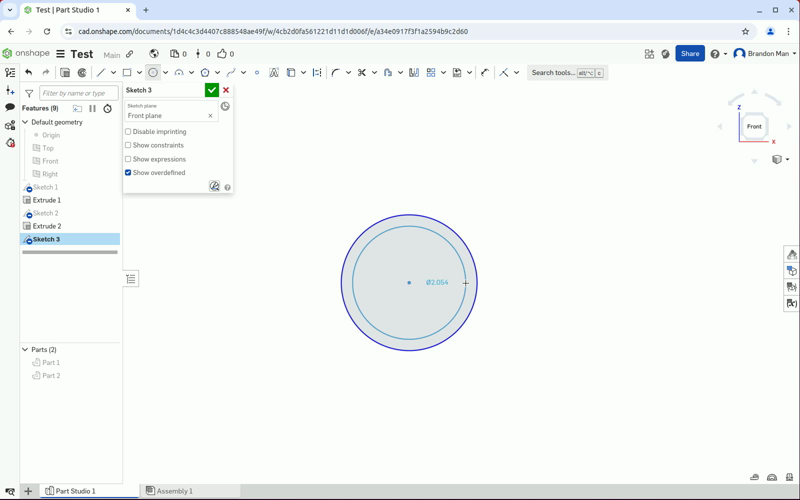
scroll(-6)
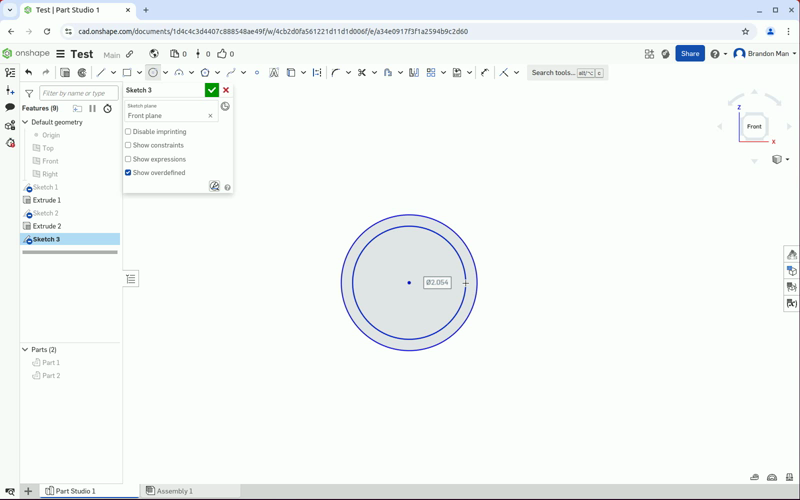
scroll(-6)
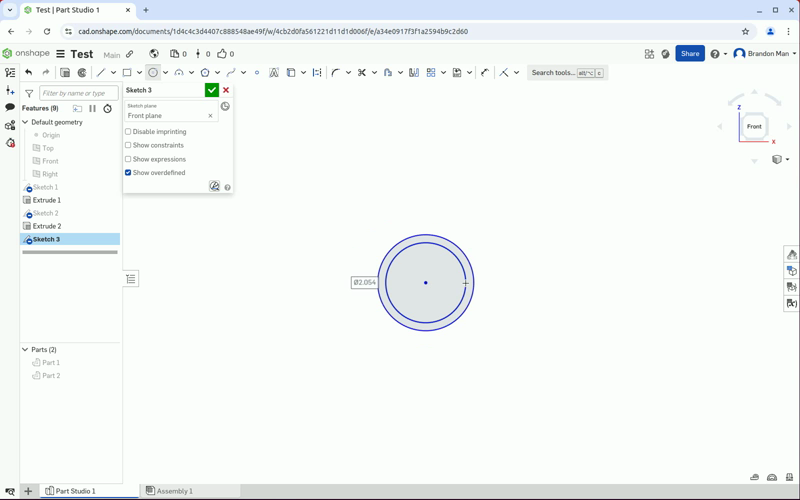
scroll(-6)
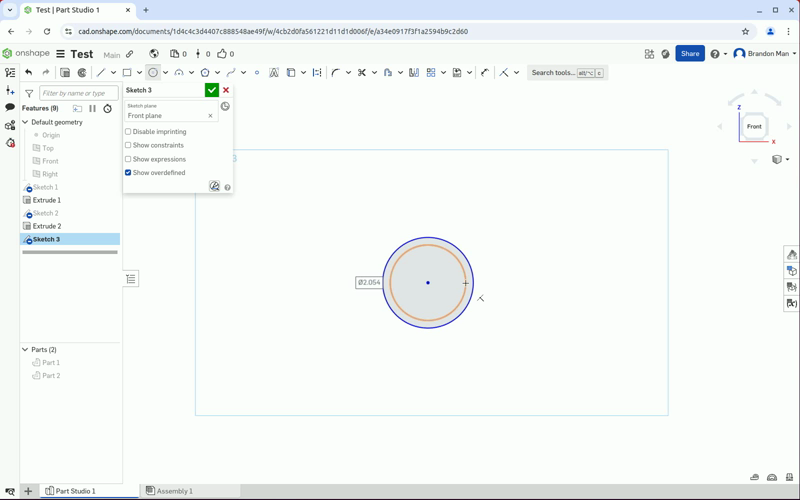
scroll(-6)
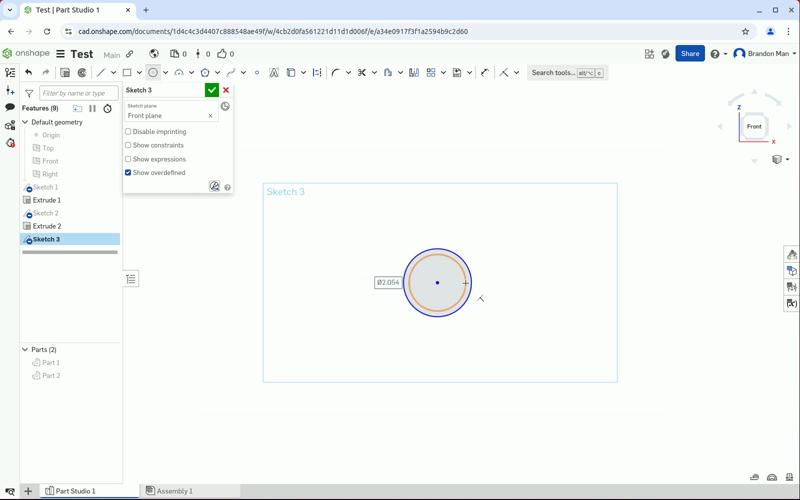
scroll(-6)
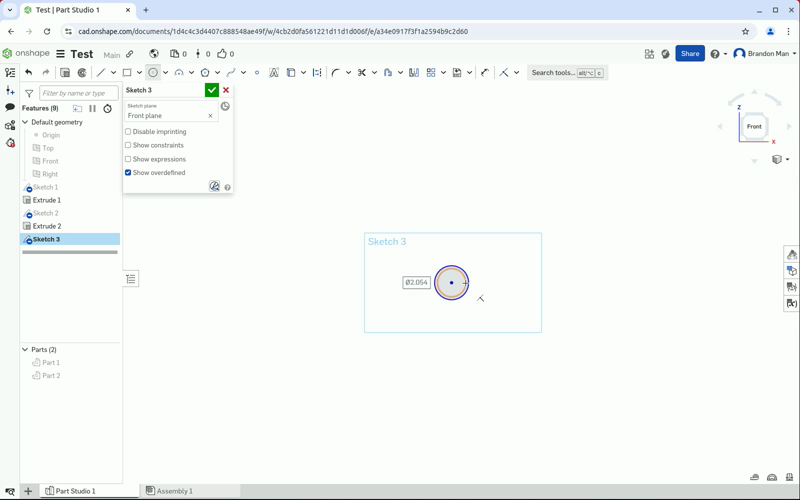
scroll(-6)
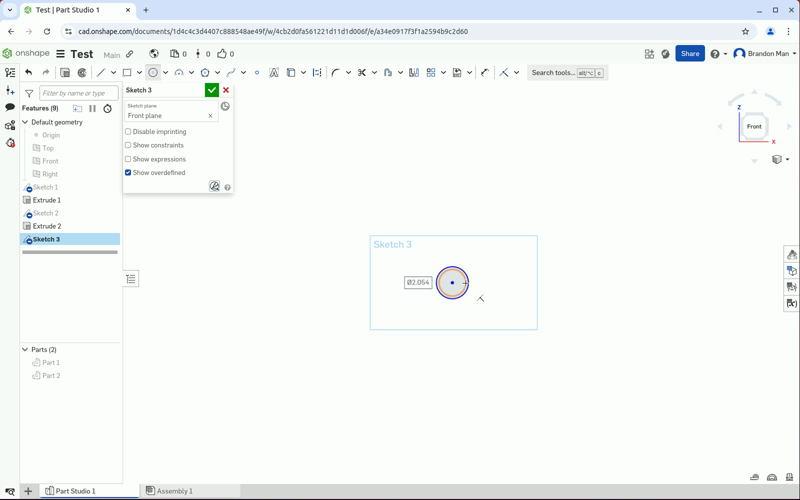
scroll(-6)
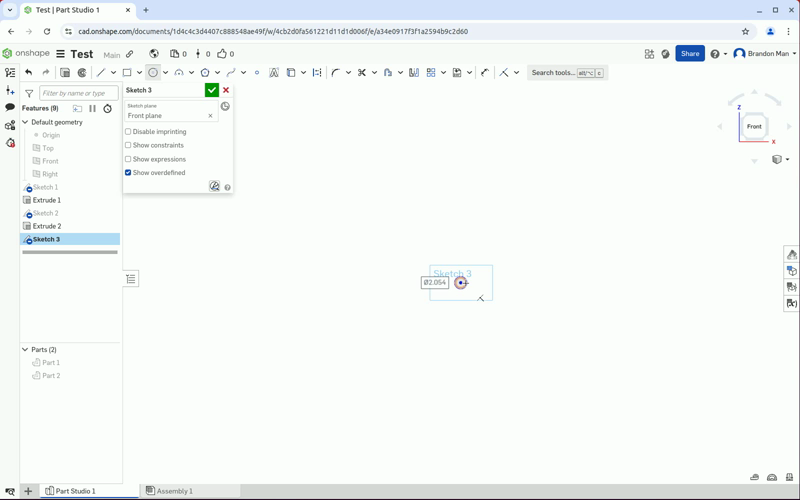
key(esc)
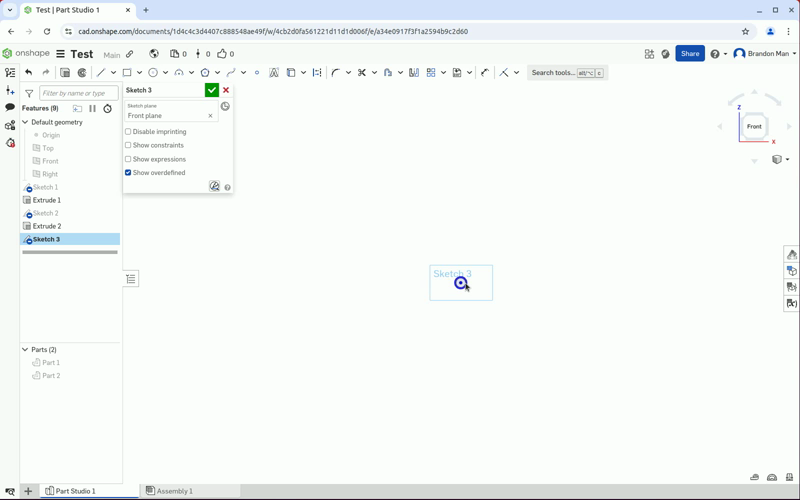
mouse_move(464, 287)
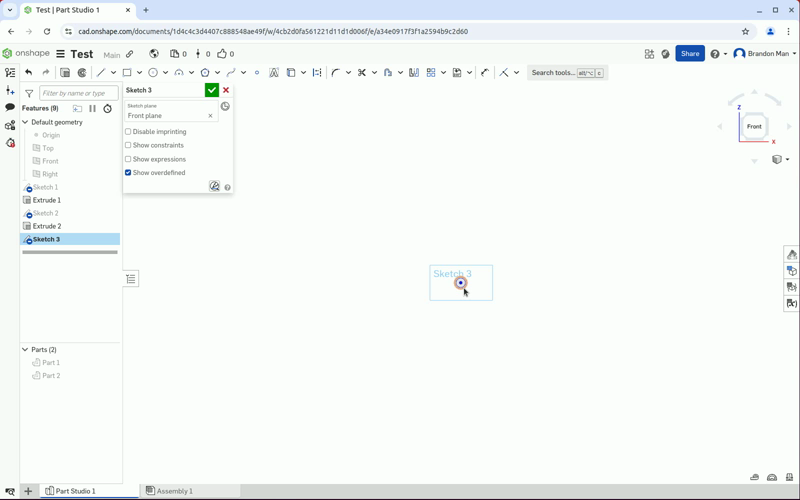
scroll(6)
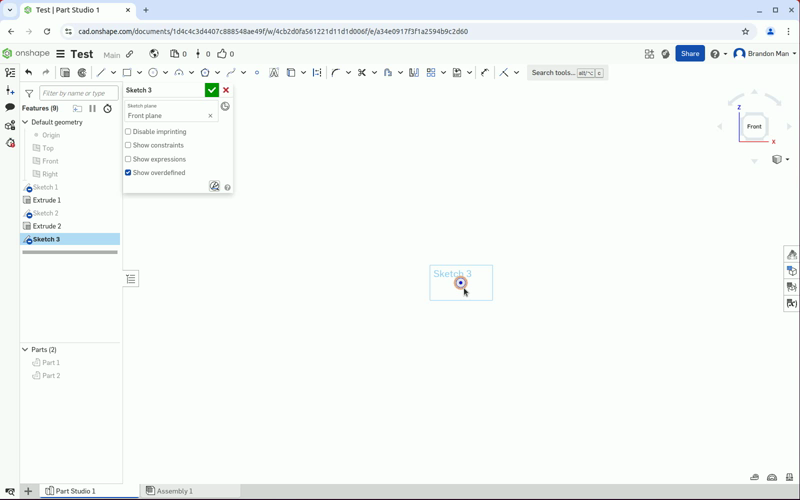
scroll(6)
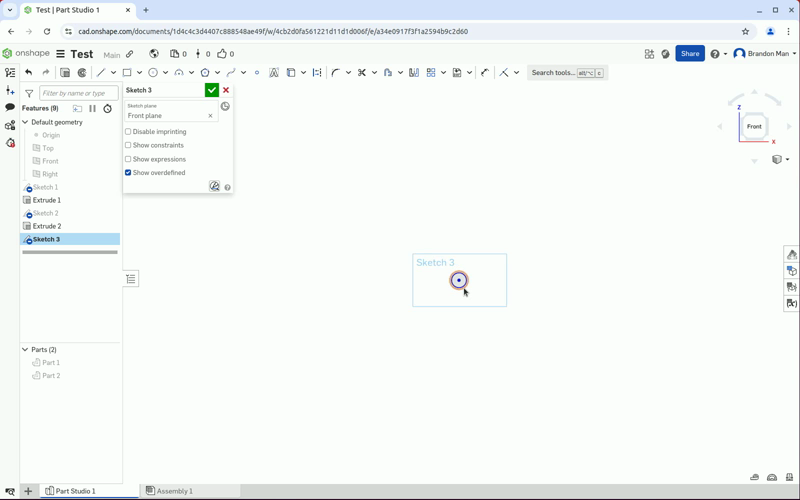
scroll(6)
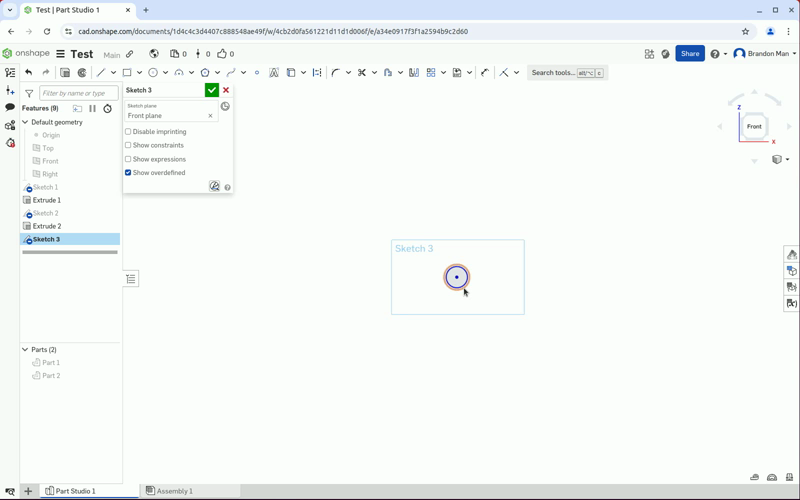
scroll(6)
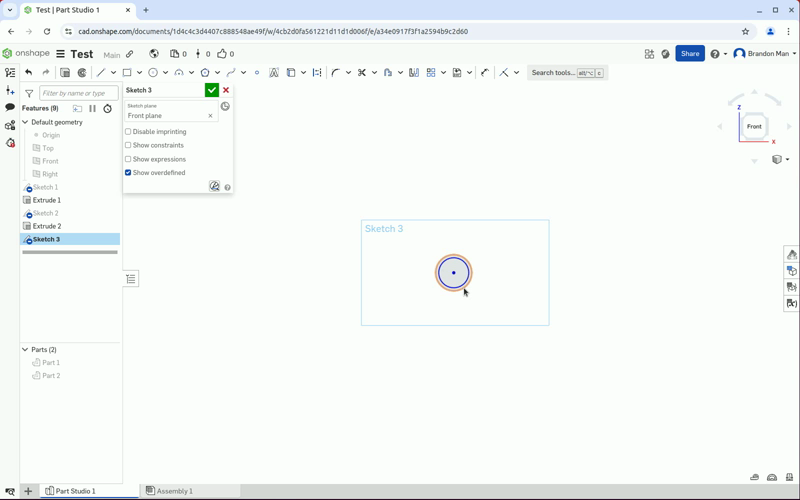
scroll(6)
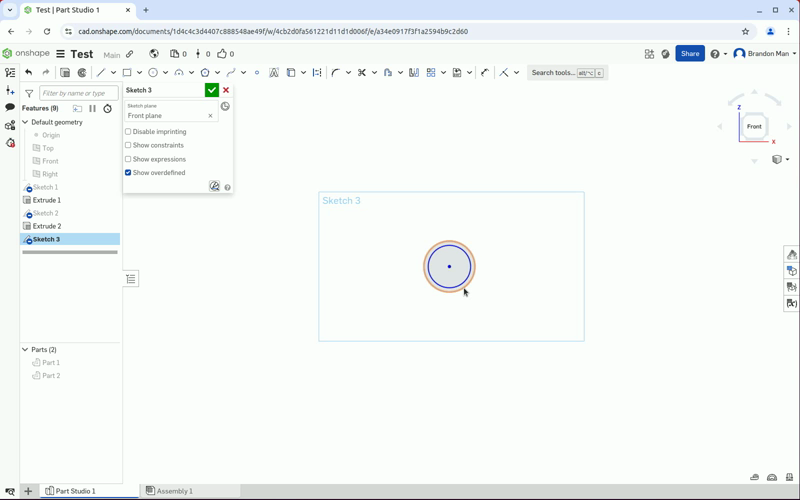
scroll(6)
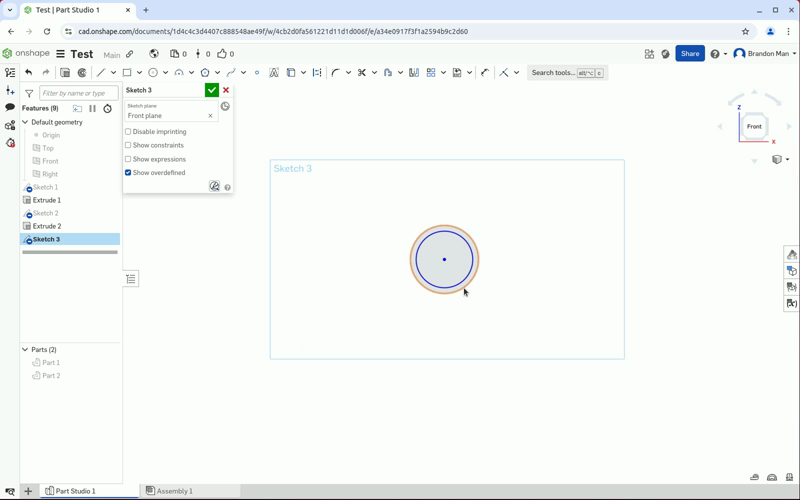
scroll(6)
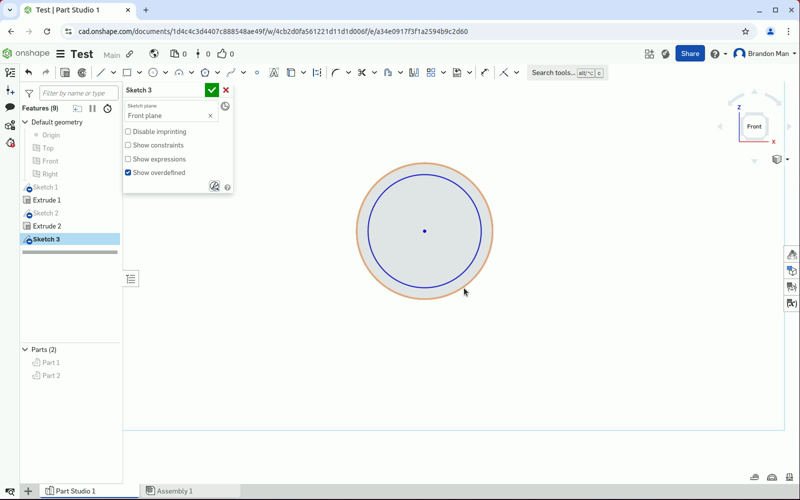
click(464, 287)
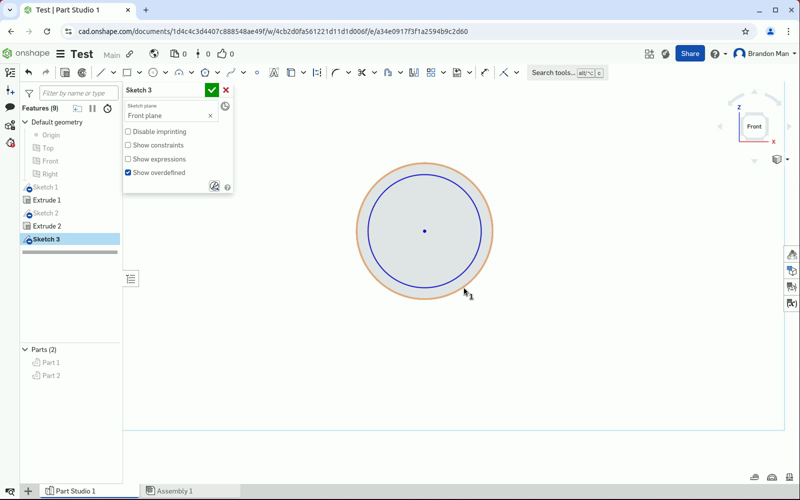
scroll(-6)
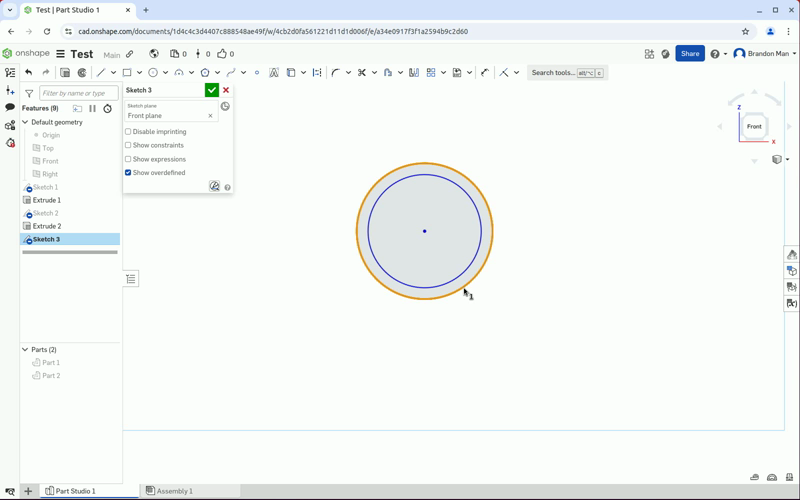
scroll(-6)
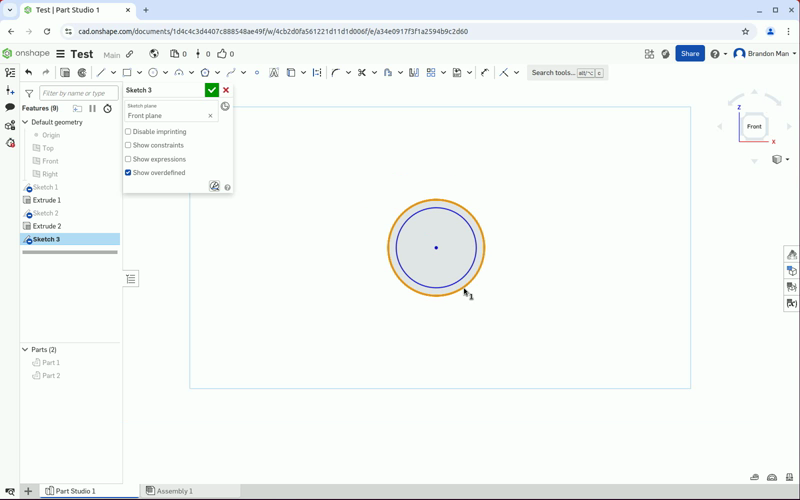
scroll(-6)
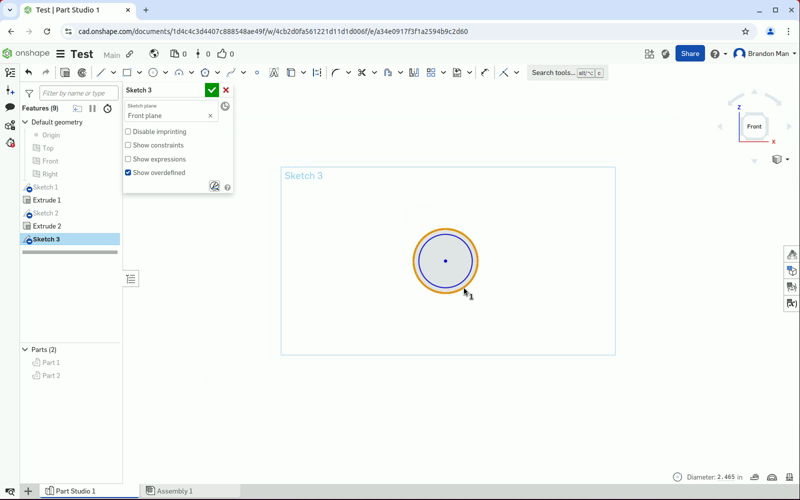
scroll(-6)
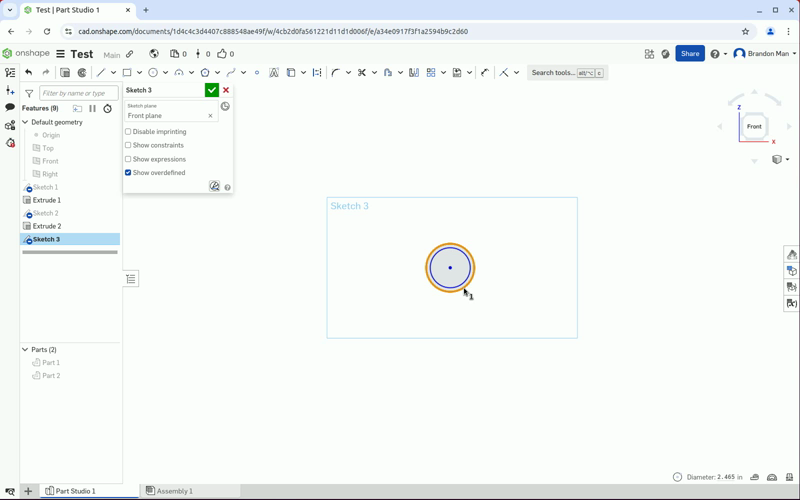
scroll(-6)
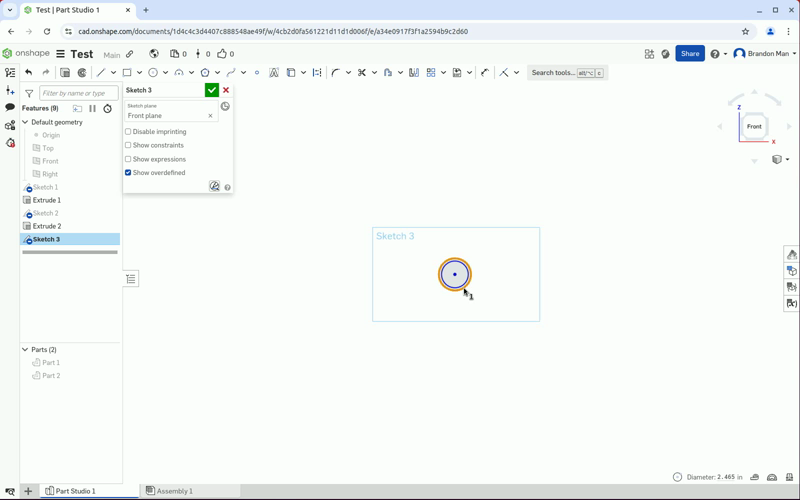
scroll(-6)
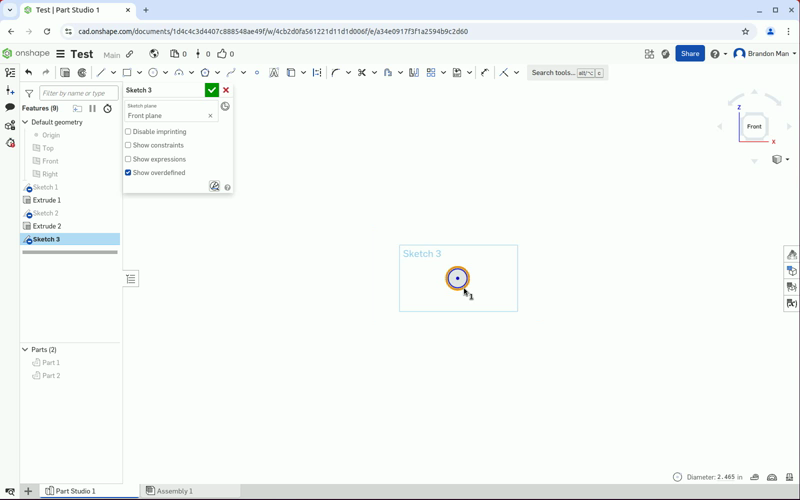
scroll(-6)
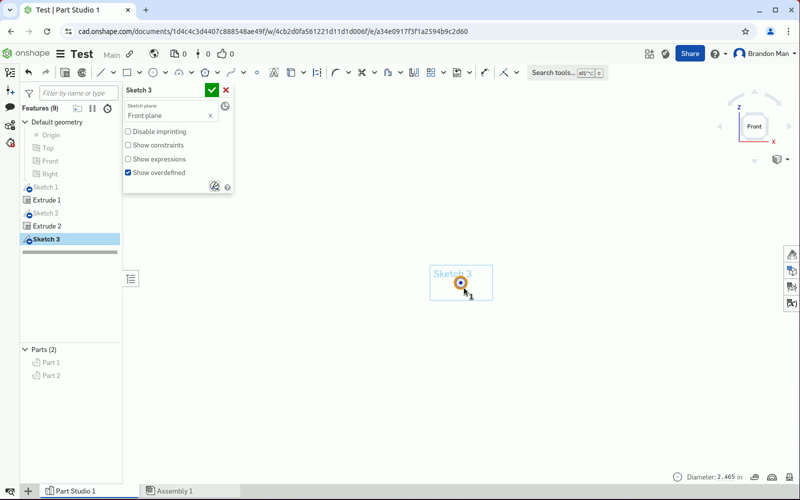
mouse_move(73, 352)
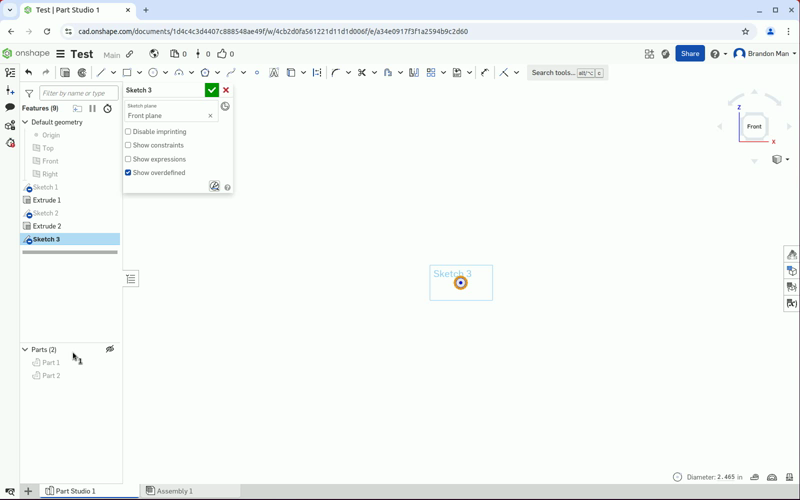
key(shift+y)
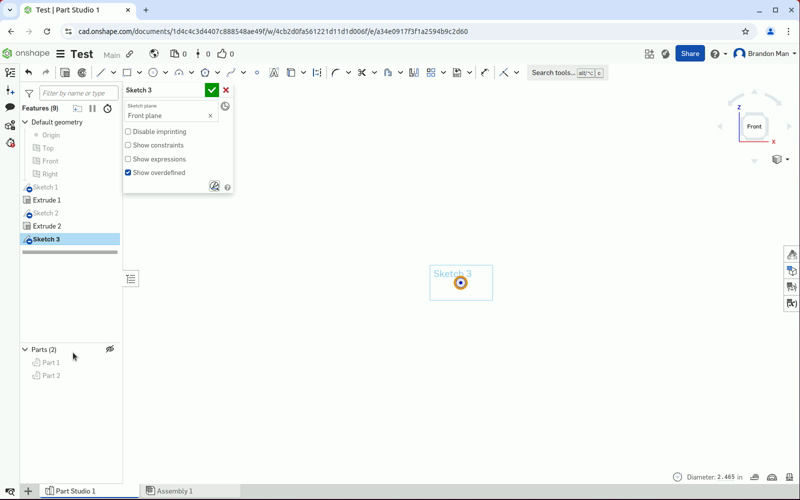
key(shift+e)
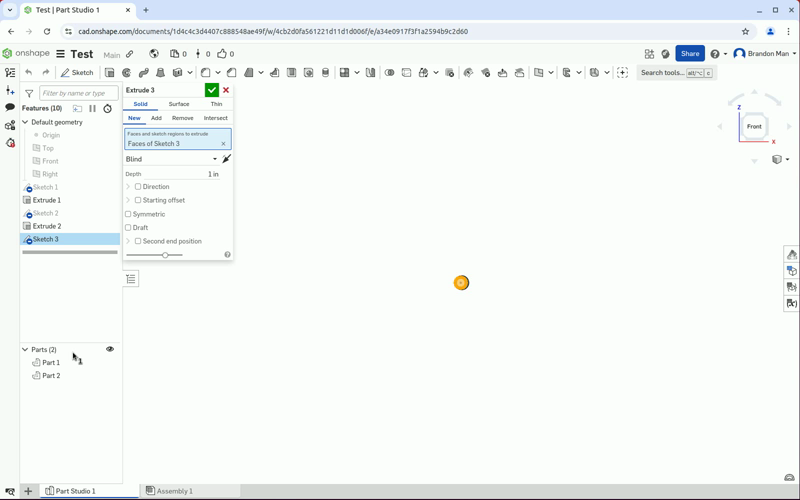
mouse_move(143, 106)
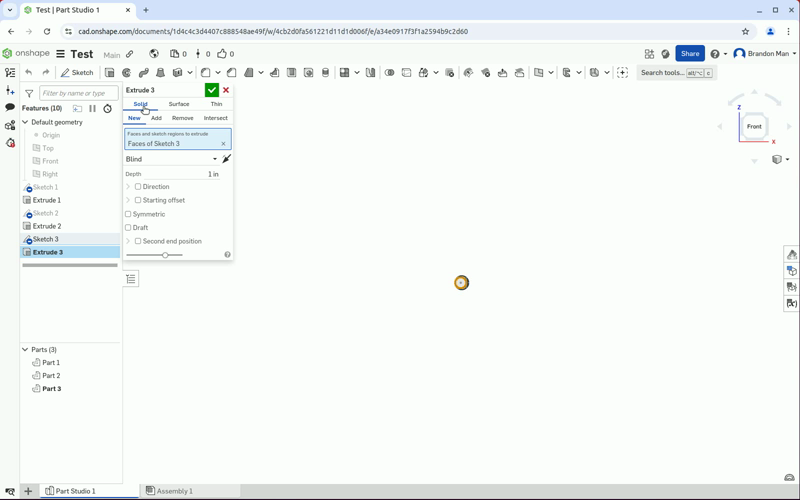
click(143, 106)
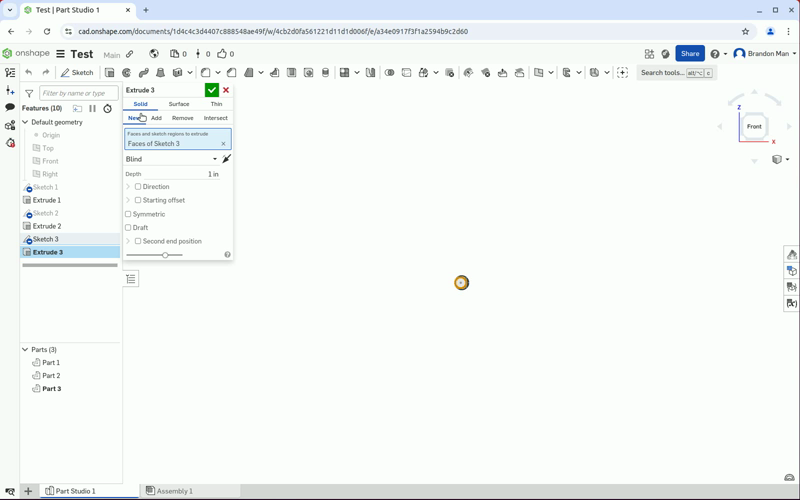
mouse_move(137, 120)
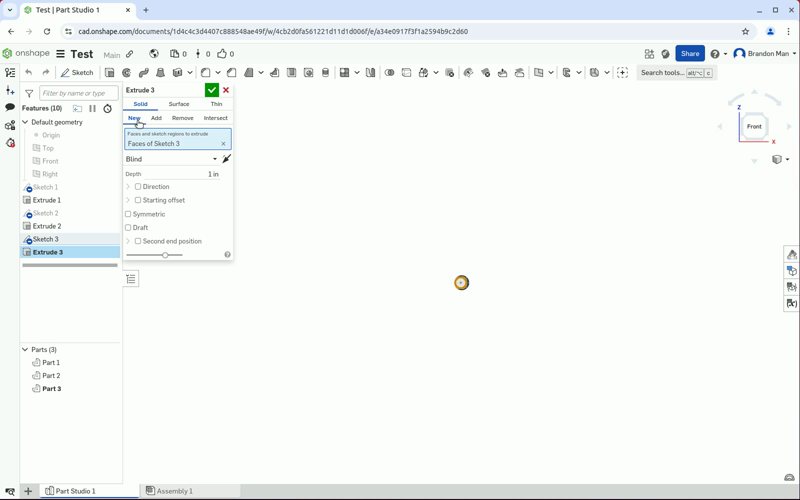
click(137, 120)
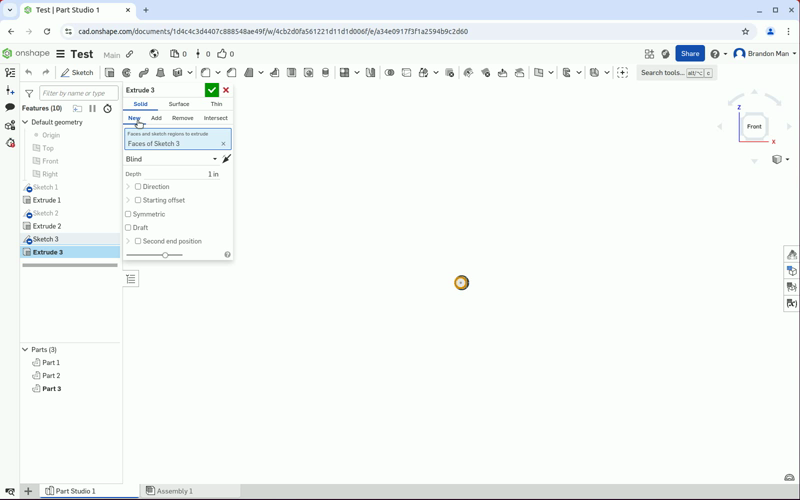
key(tab, 4)
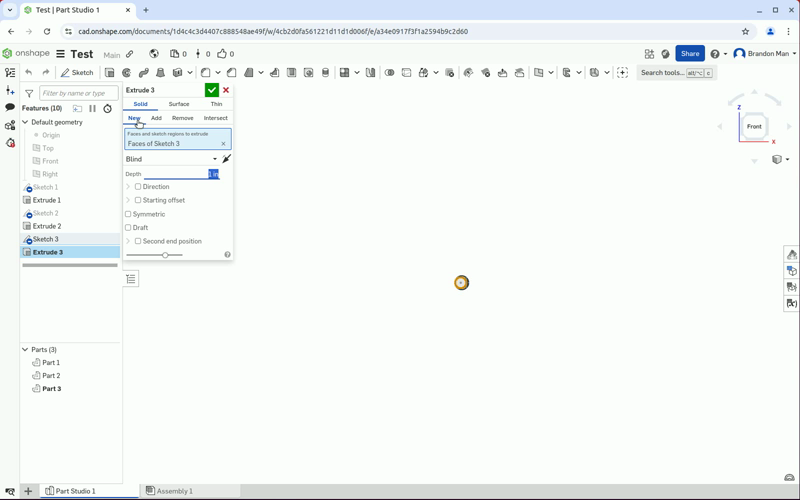
text(18.775)
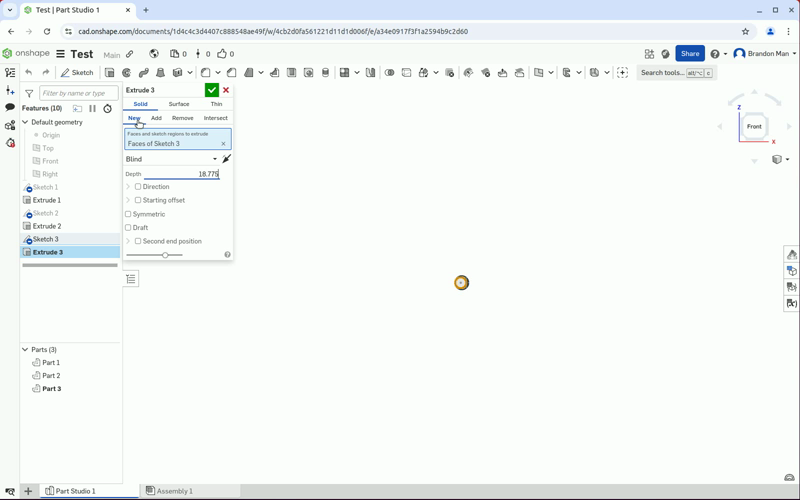
key(enter)
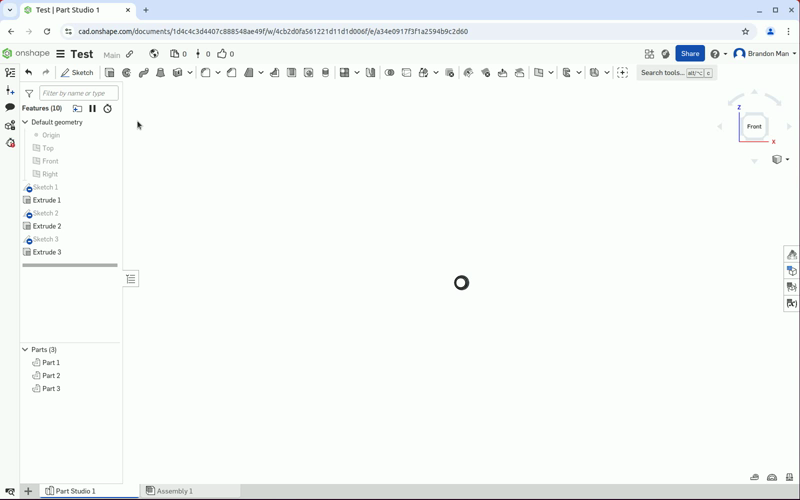
key(shift+h)
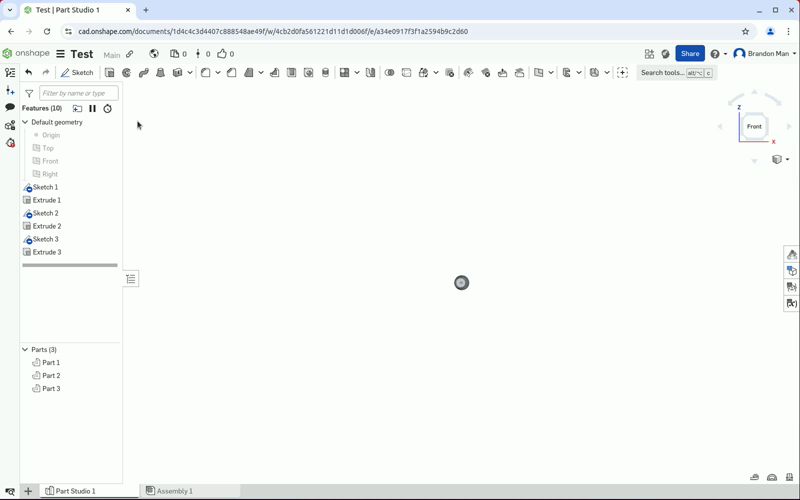
key(shift+h)
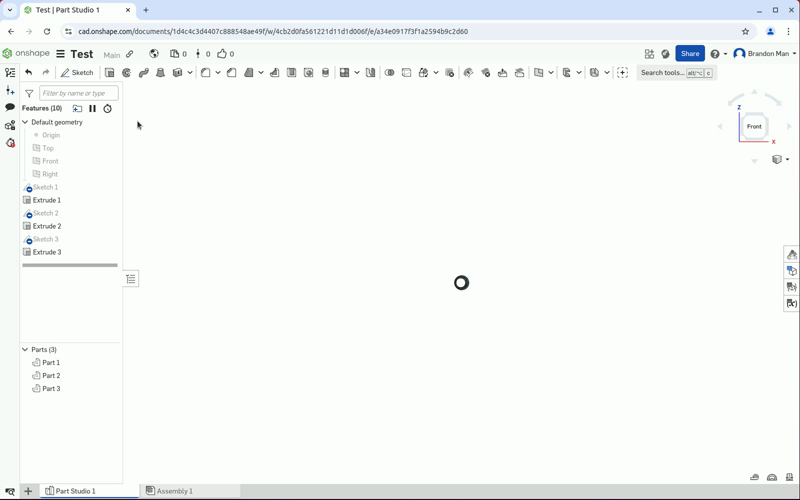
mouse_move(73, 189)
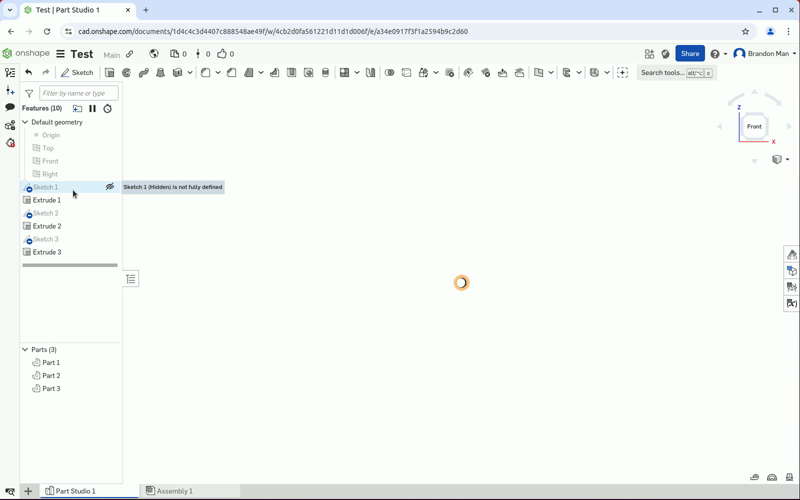
click(73, 189)
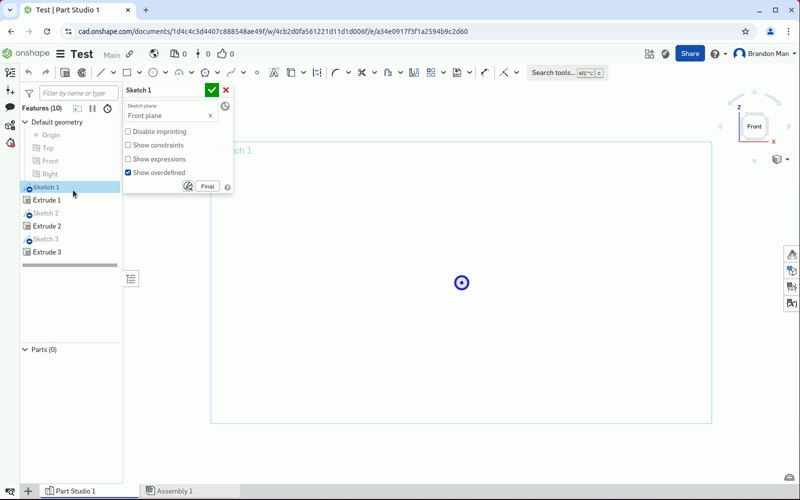
mouse_move(229, 92)
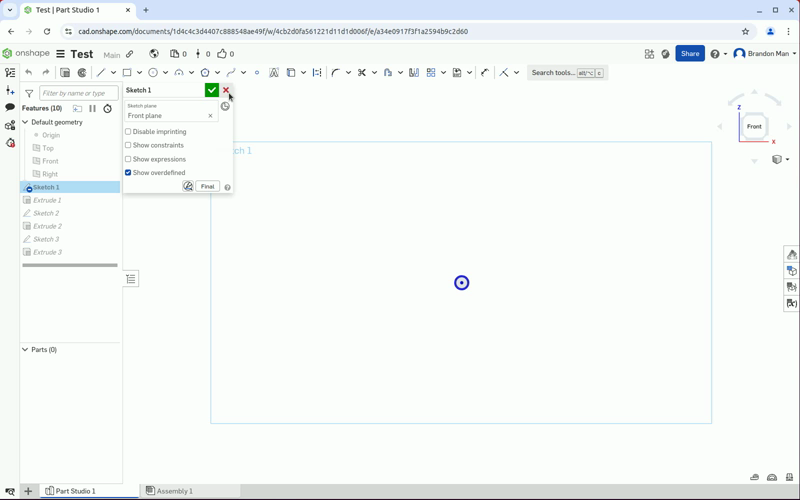
click(229, 92)
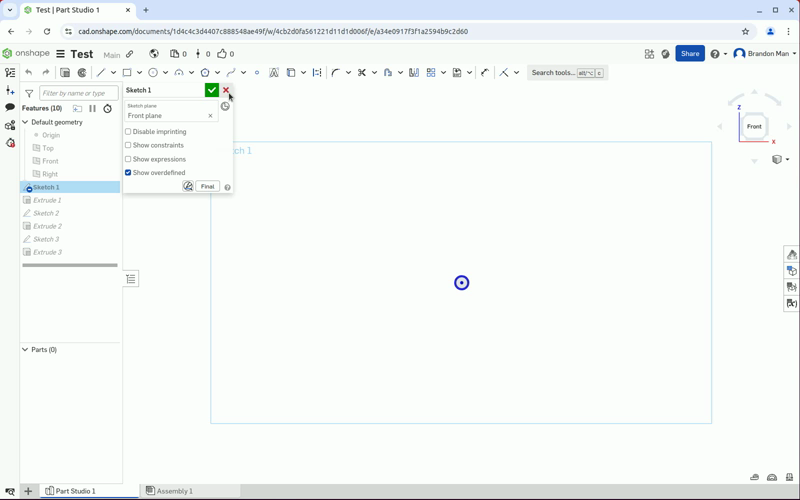
key(shift+s)
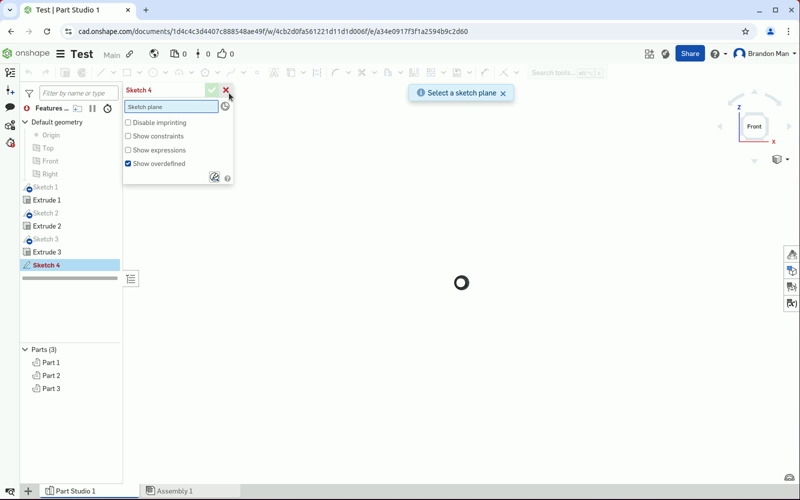
mouse_move(73, 163)
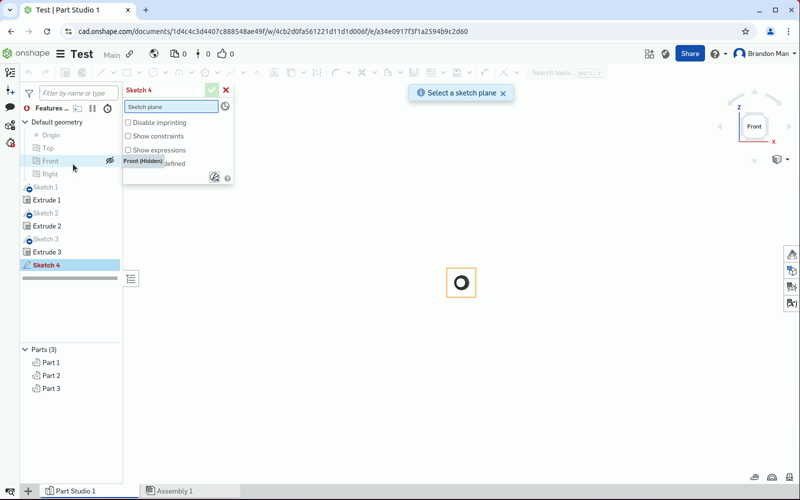
click(73, 163)
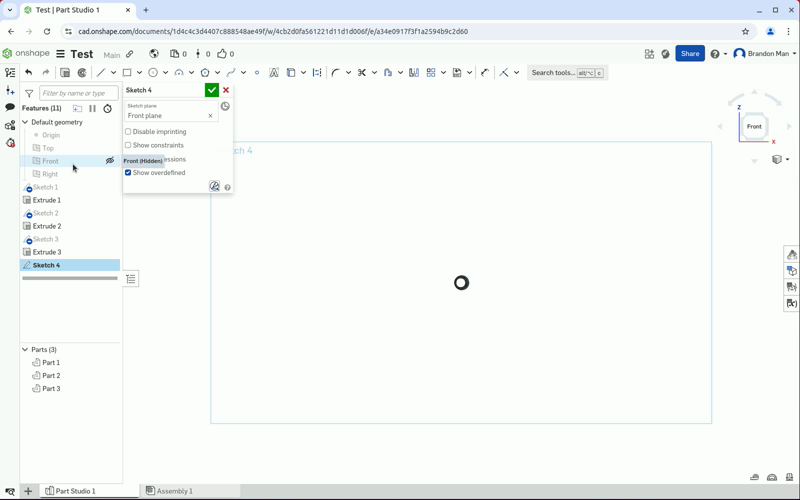
mouse_move(73, 352)
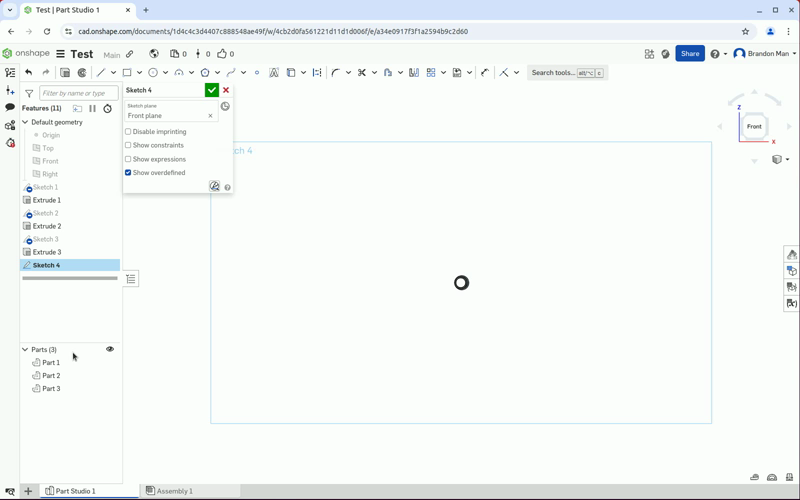
key(y)
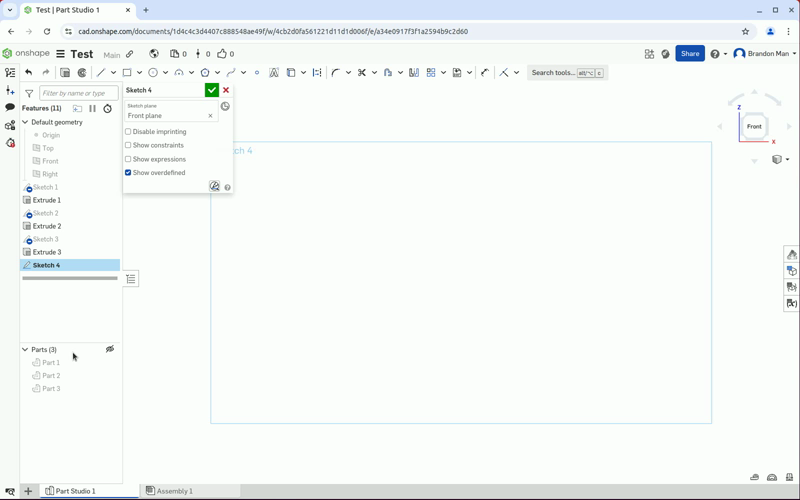
key(a)
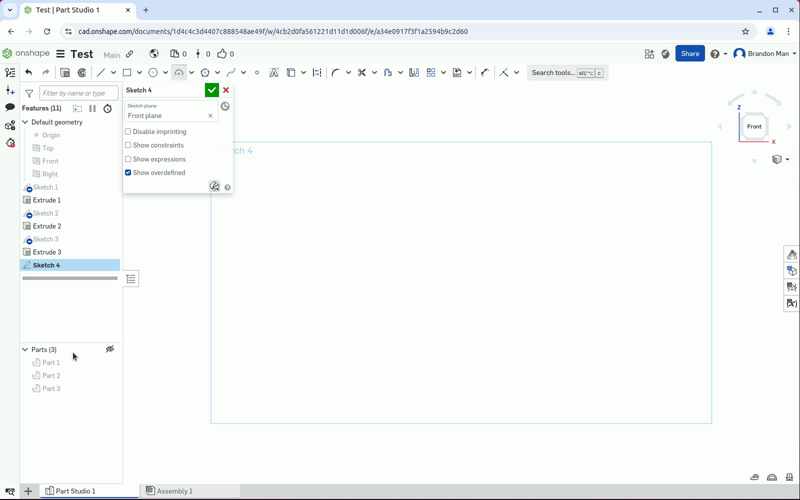
key_down(shift)
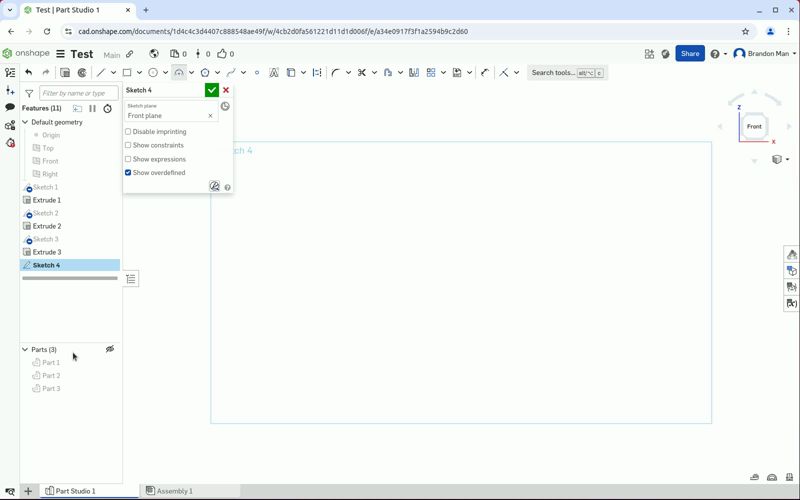
mouse_move(460, 288)
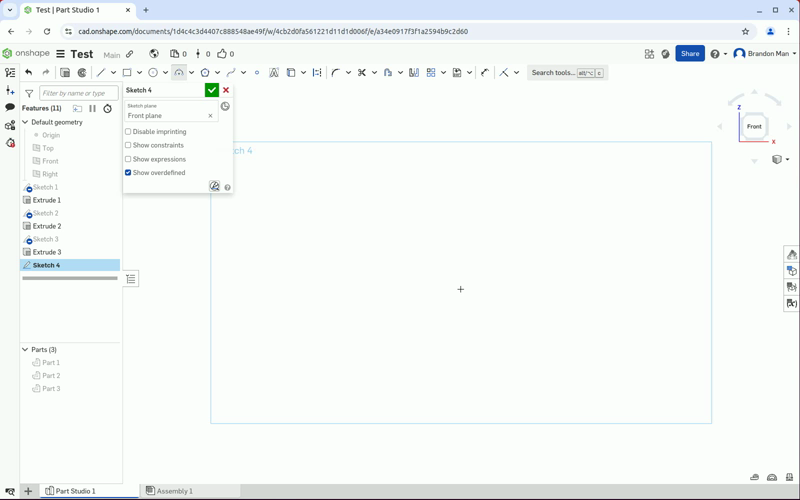
click(460, 288)
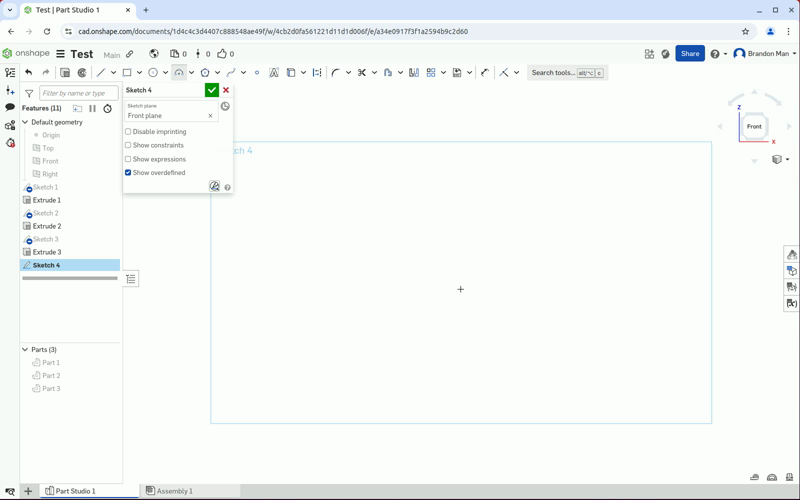
key_up(shift)
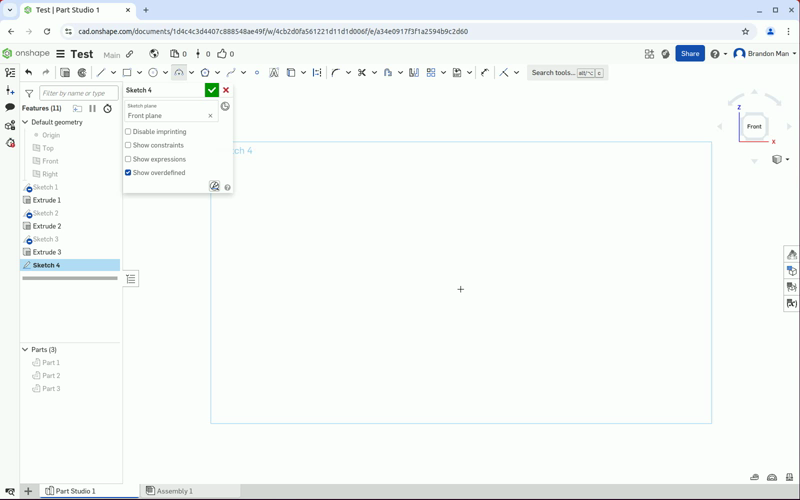
key_down(shift)
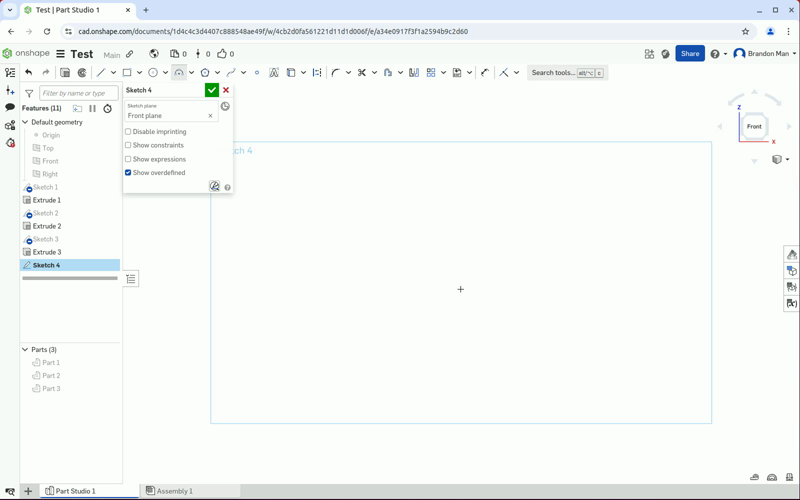
mouse_move(461, 288)
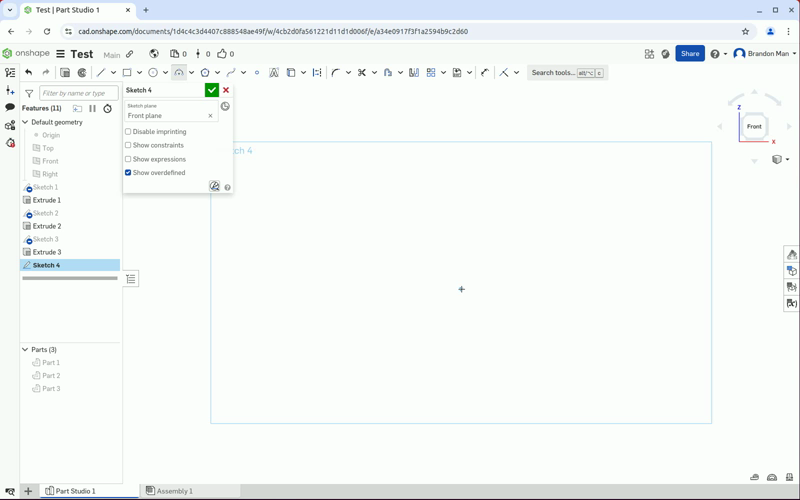
scroll(6)
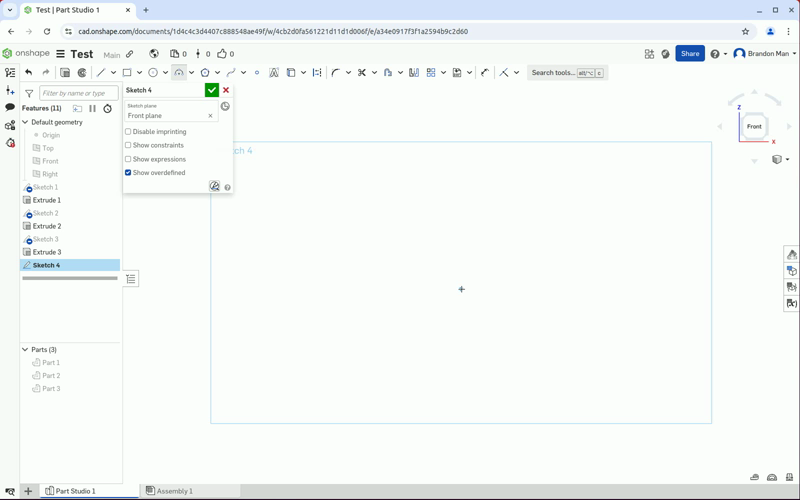
scroll(6)
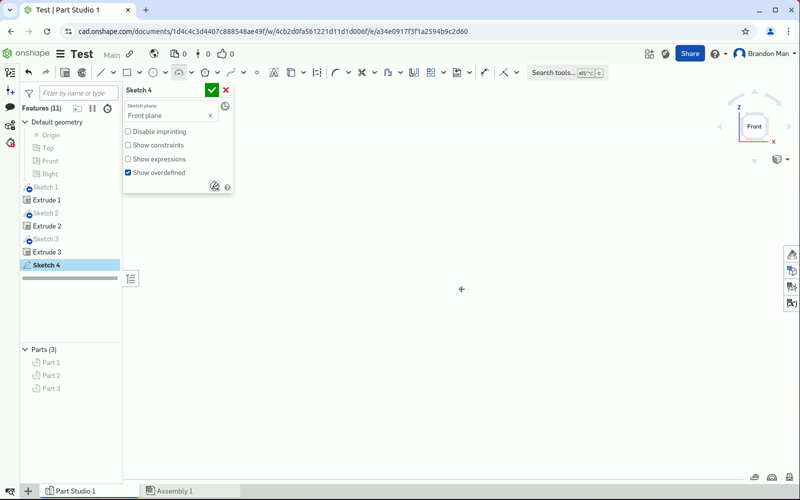
scroll(6)
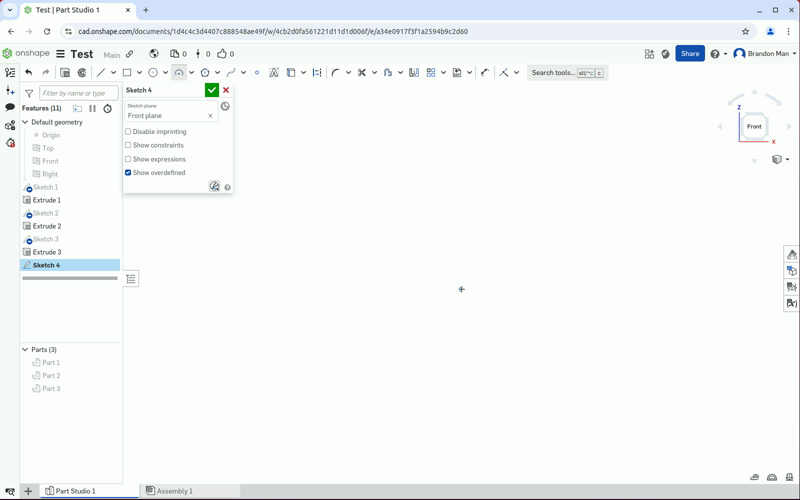
scroll(6)
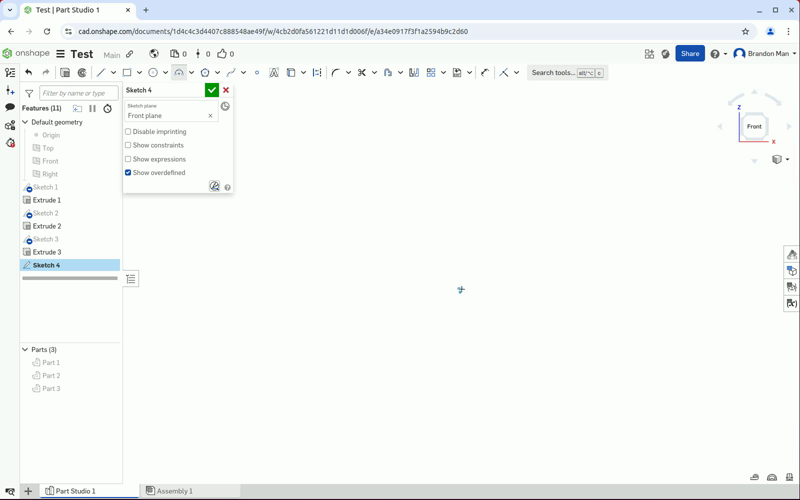
scroll(6)
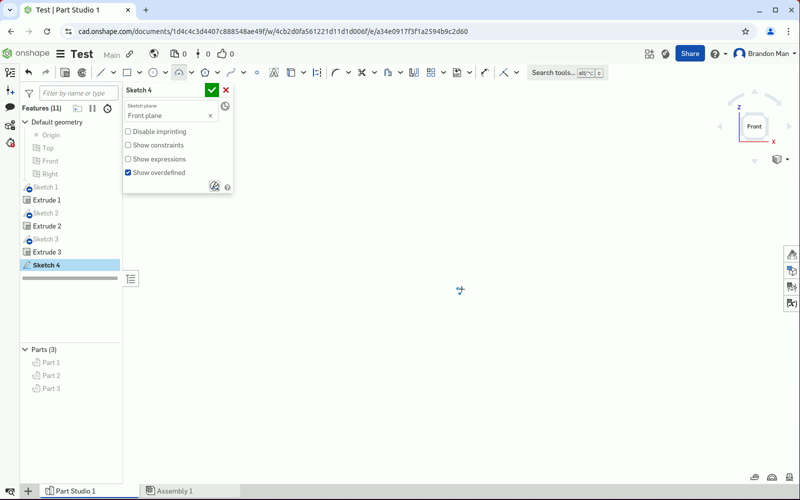
scroll(6)
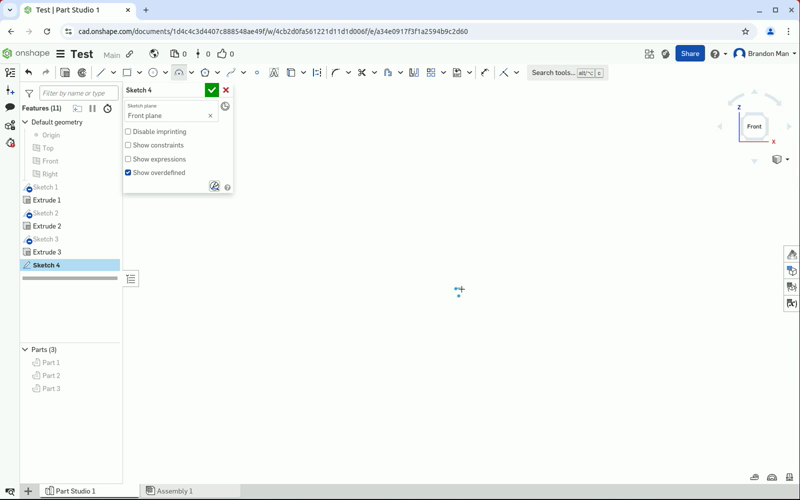
scroll(6)
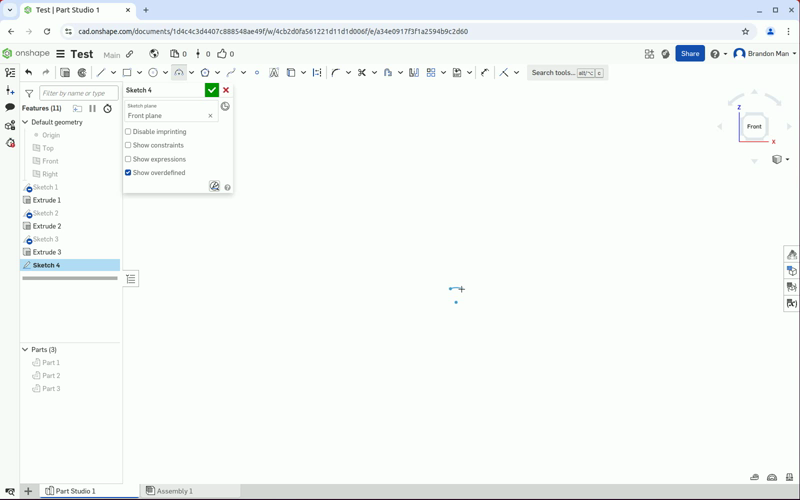
click(461, 288)
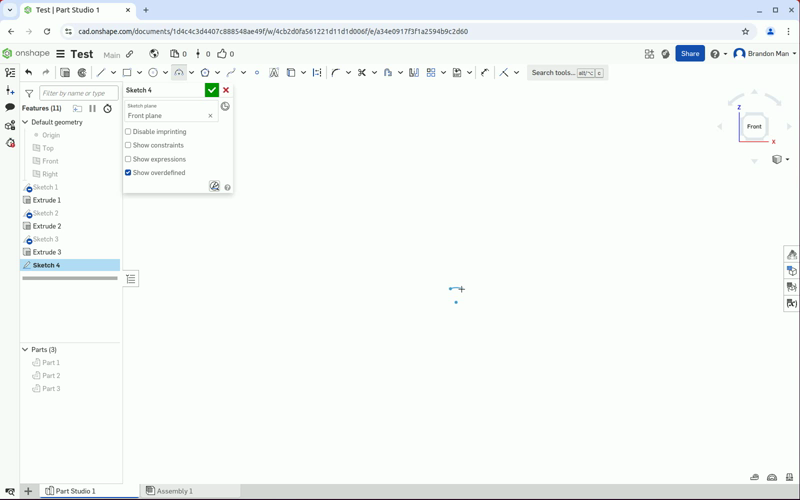
scroll(-6)
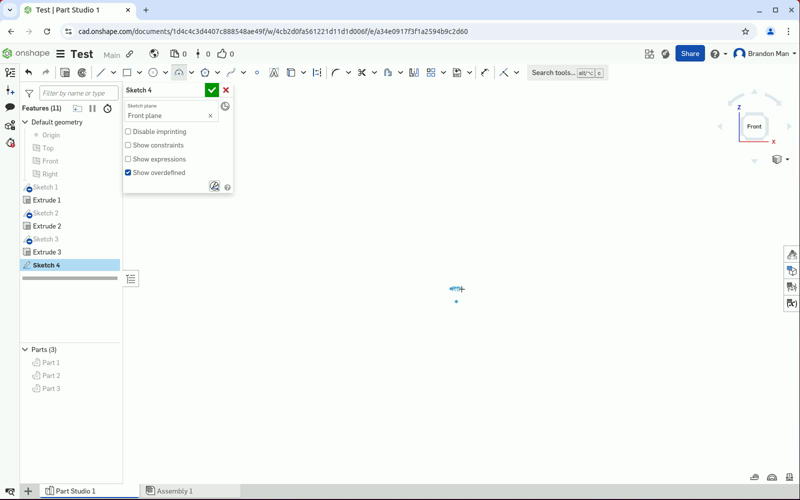
scroll(-6)
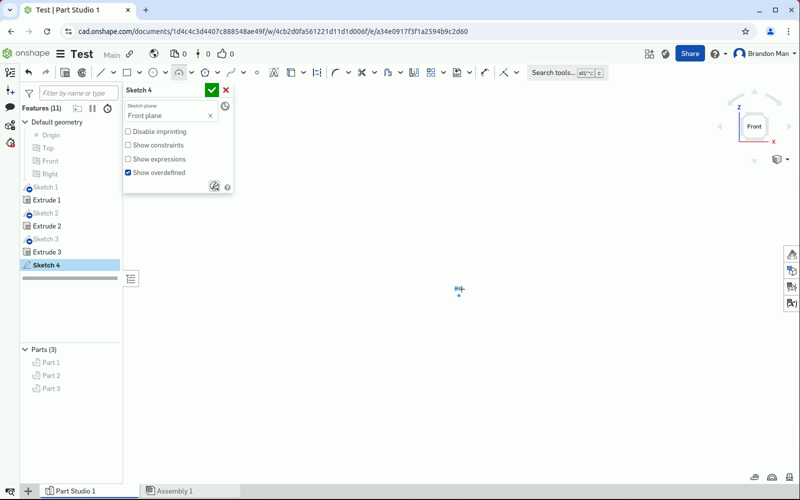
scroll(-6)
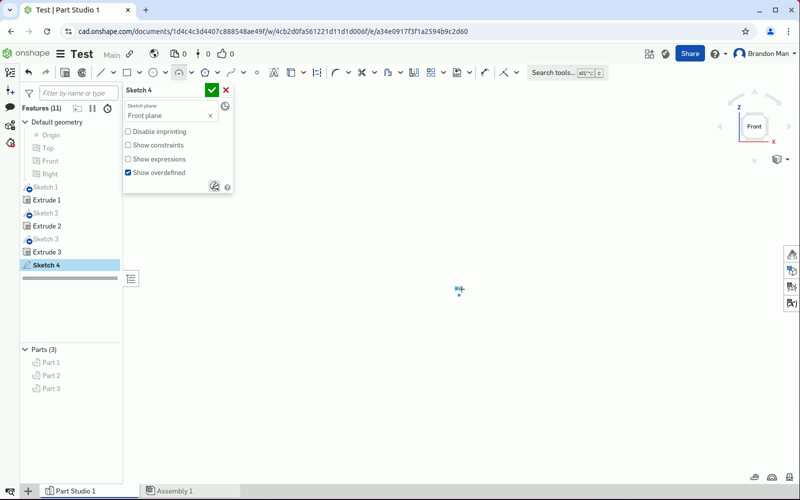
scroll(-6)
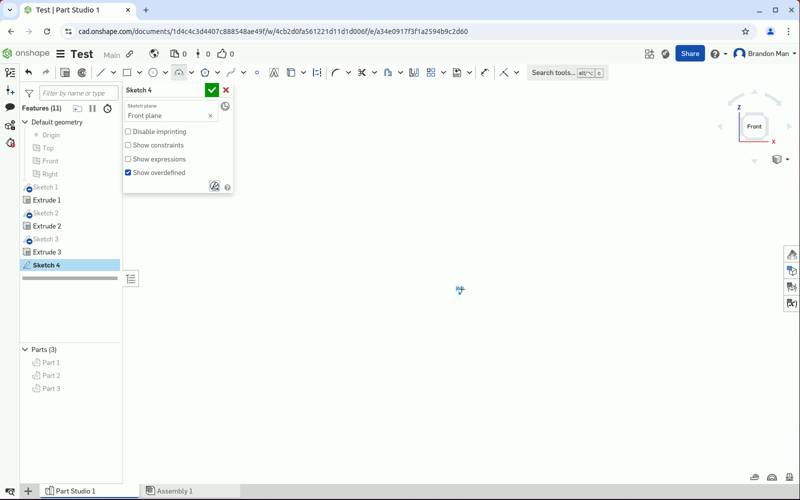
scroll(-6)
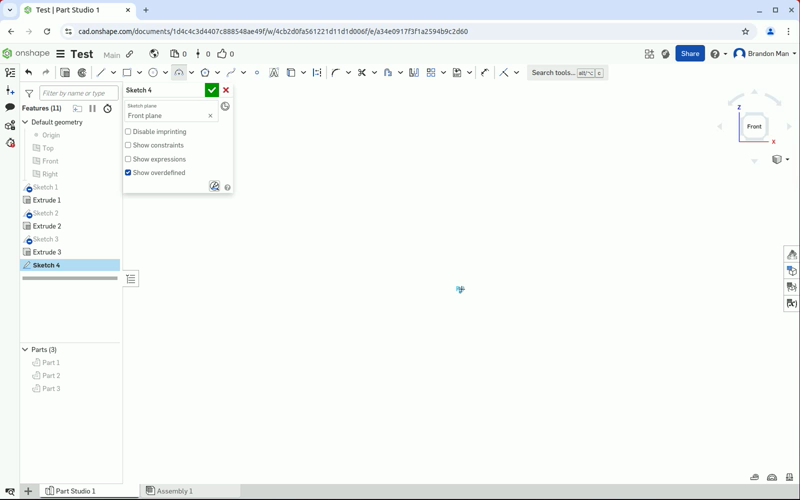
scroll(-6)
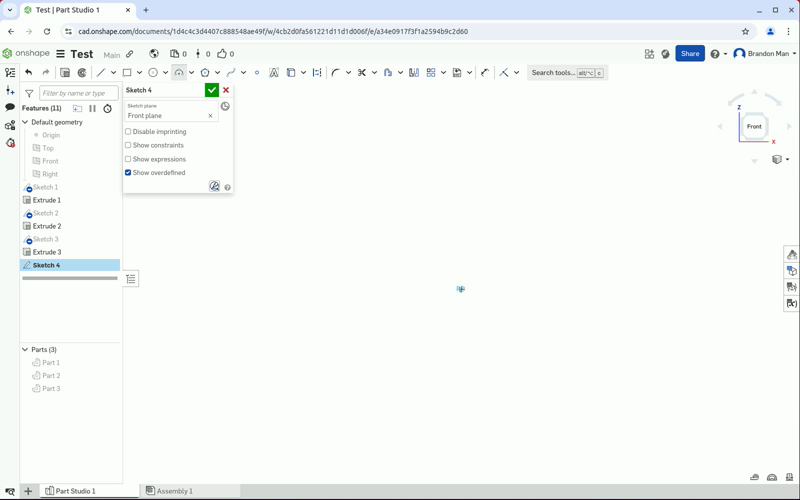
scroll(-6)
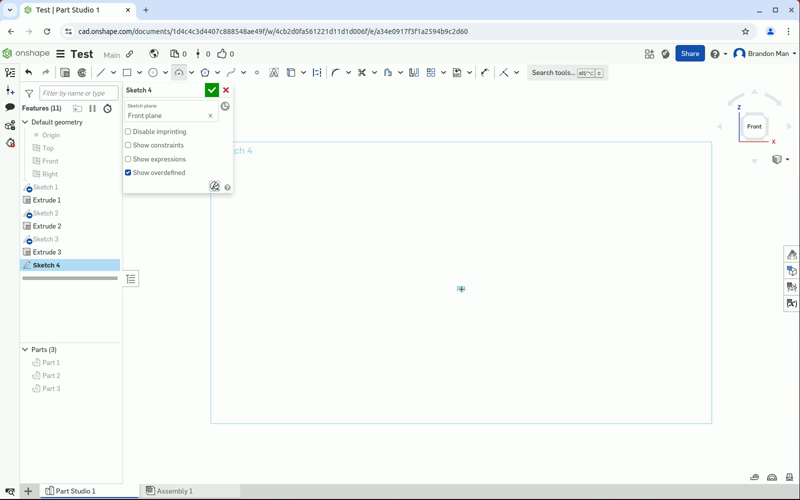
mouse_move(461, 276)
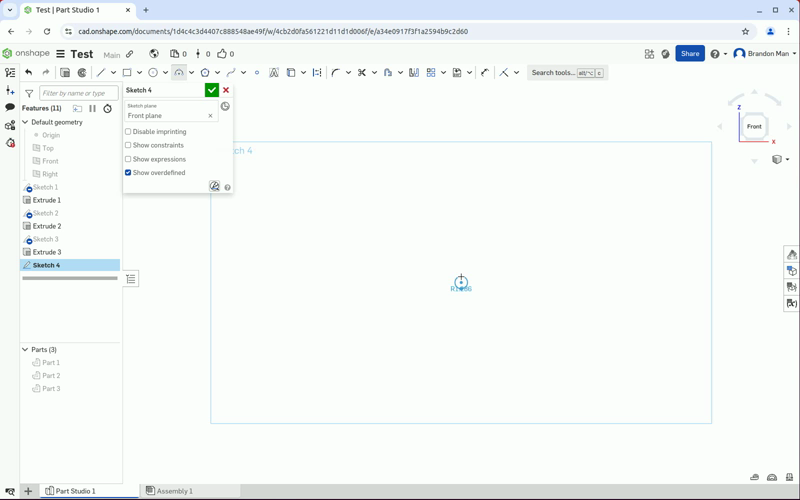
scroll(6)
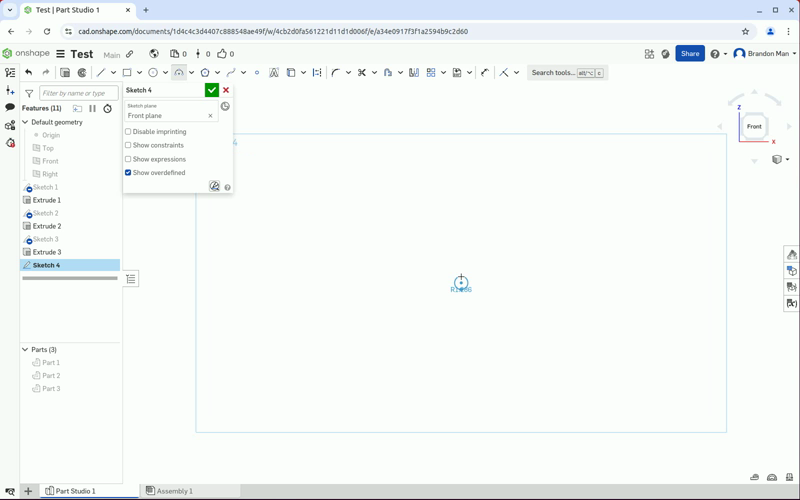
scroll(6)
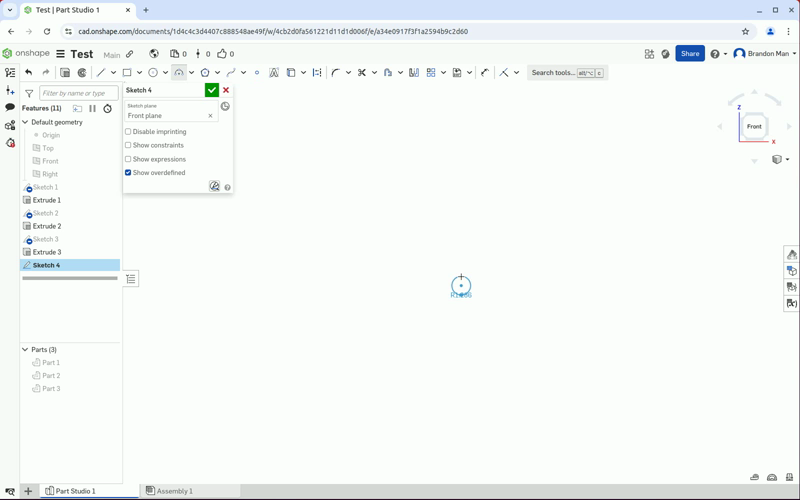
scroll(6)
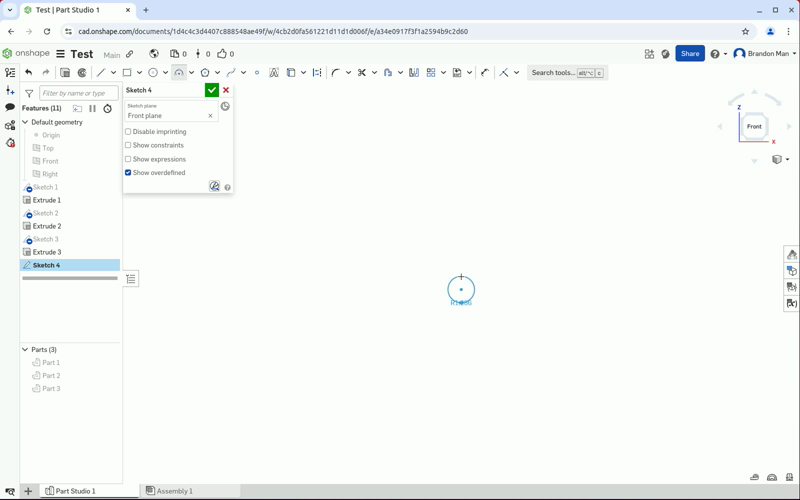
scroll(6)
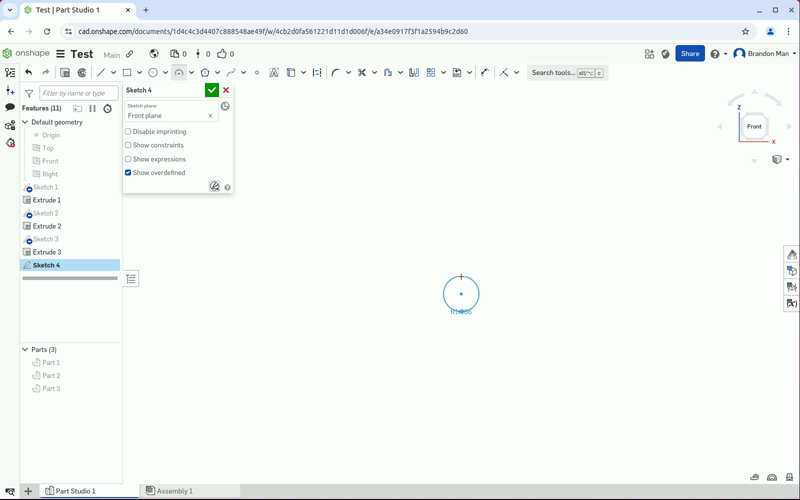
scroll(6)
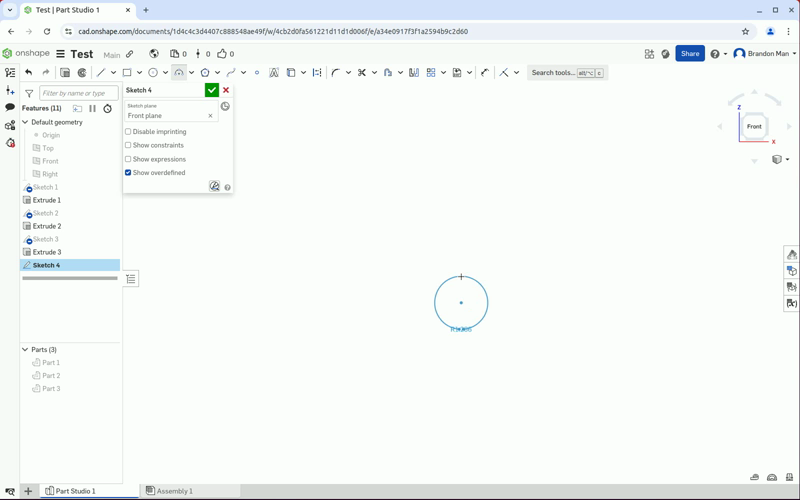
scroll(6)
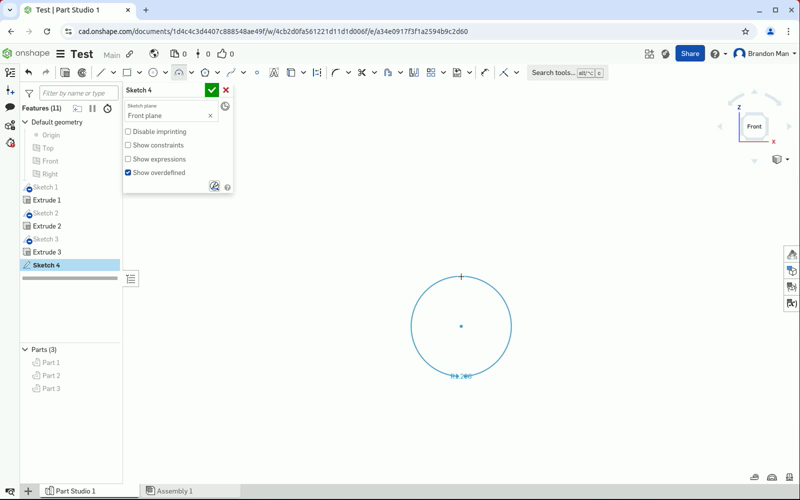
scroll(6)
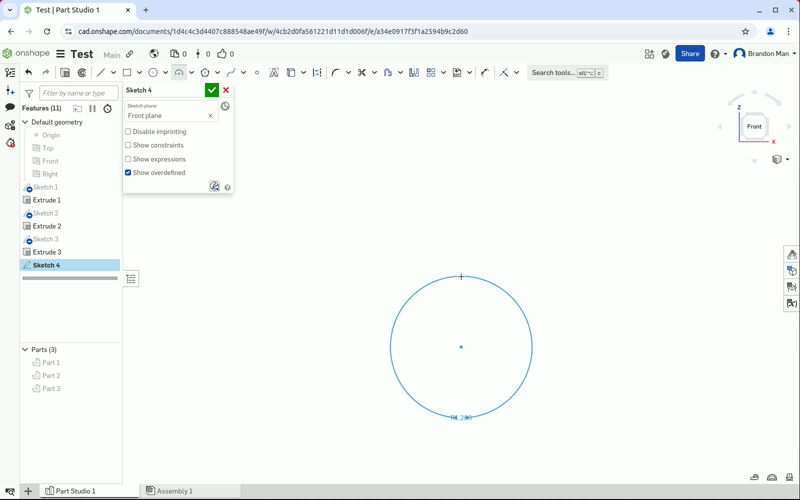
click(461, 276)
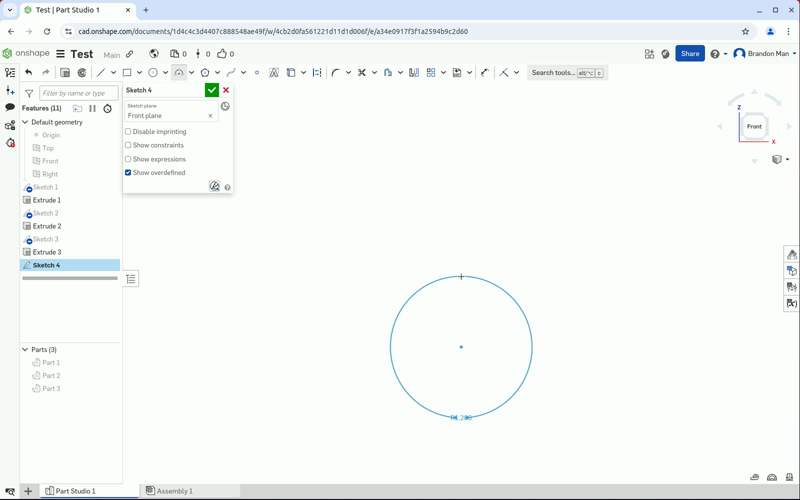
scroll(-6)
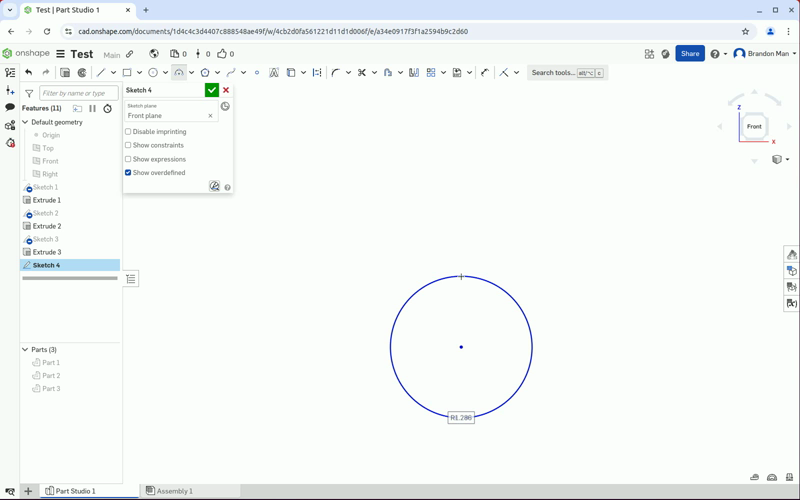
scroll(-6)
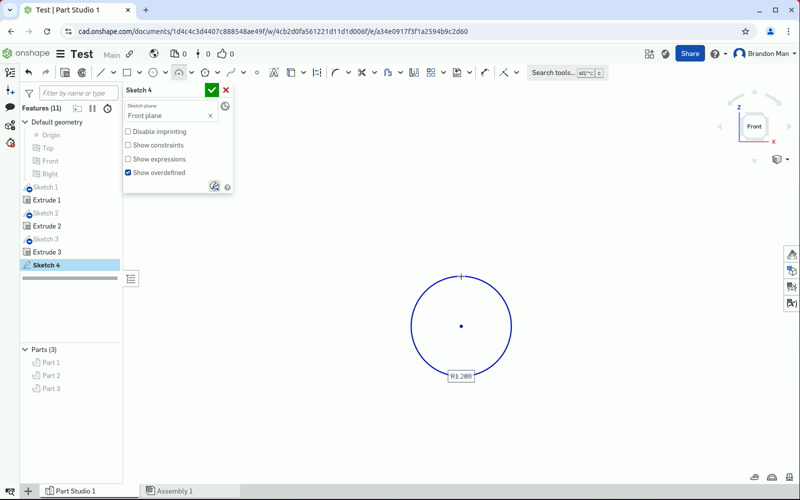
scroll(-6)
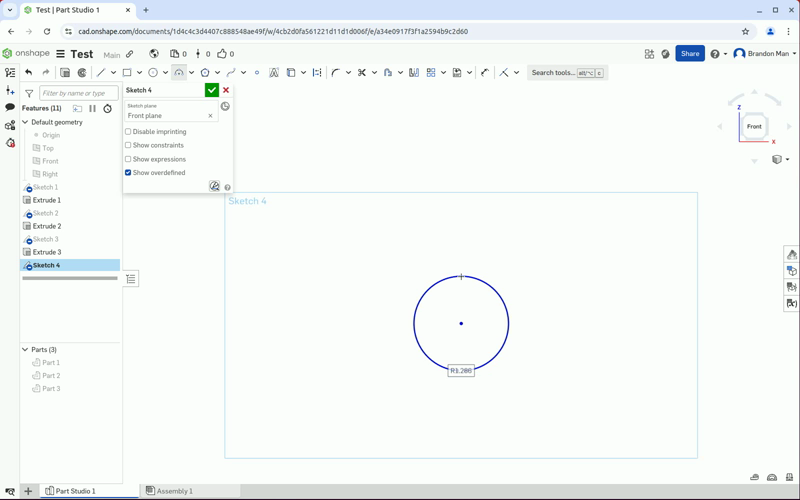
scroll(-6)
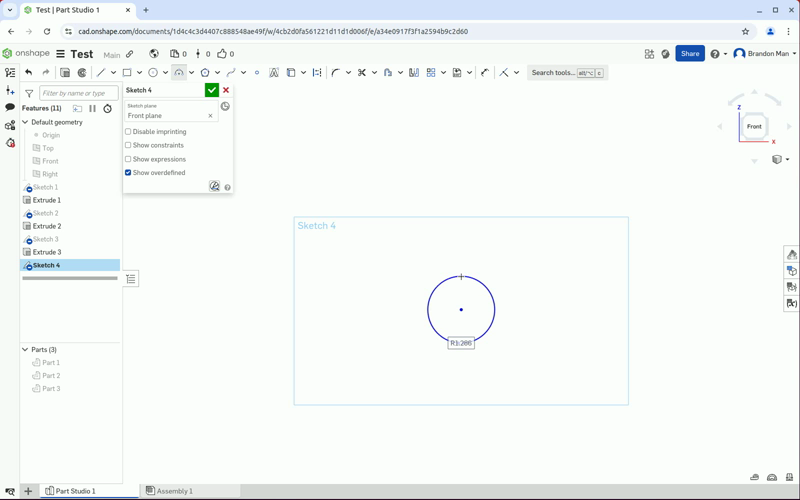
scroll(-6)
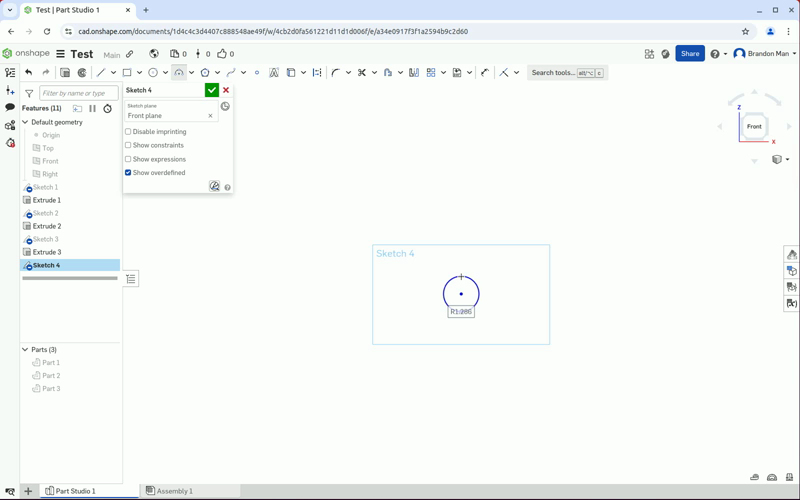
scroll(-6)
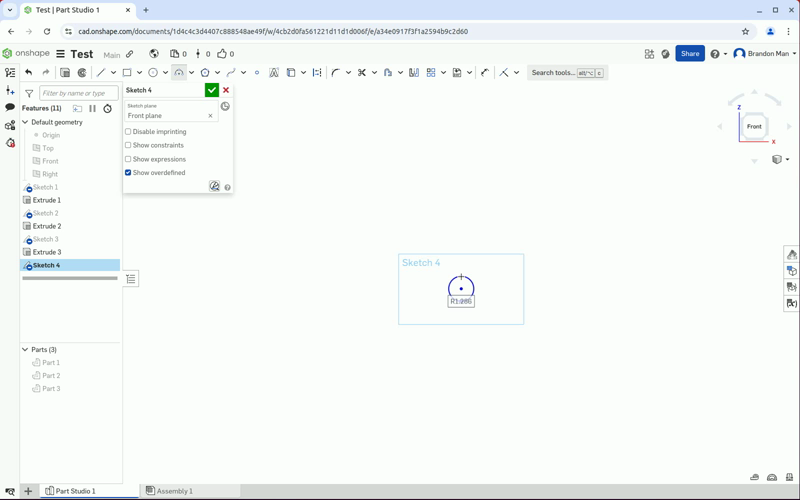
scroll(-6)
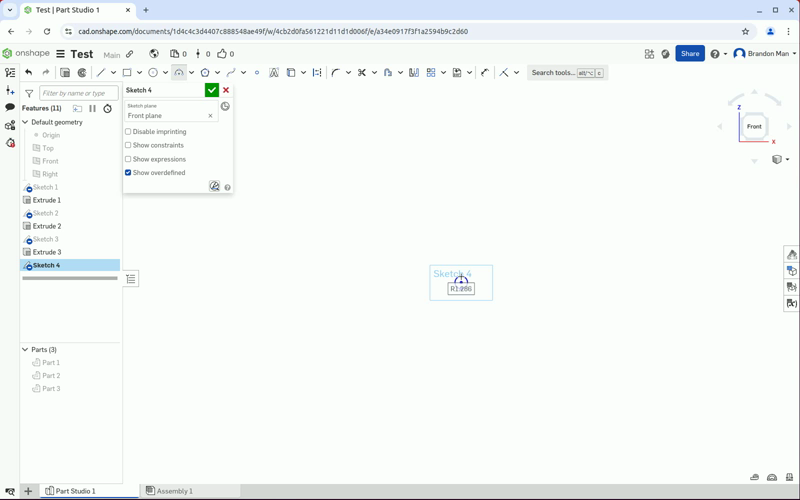
key_up(shift)
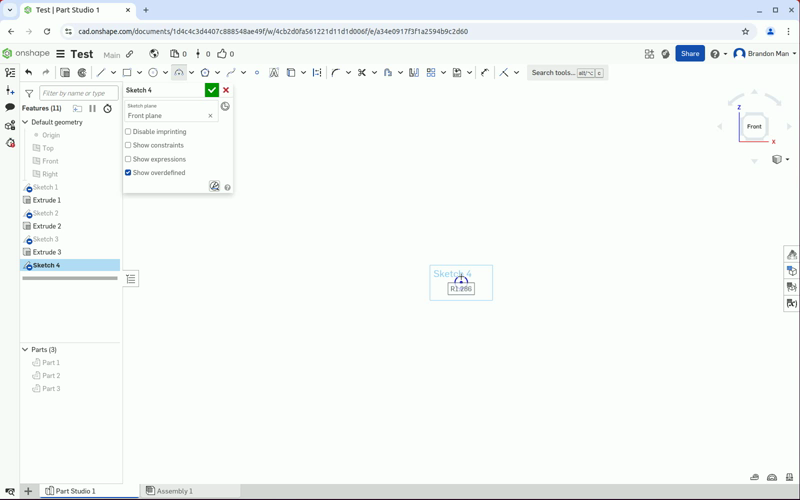
key(esc)
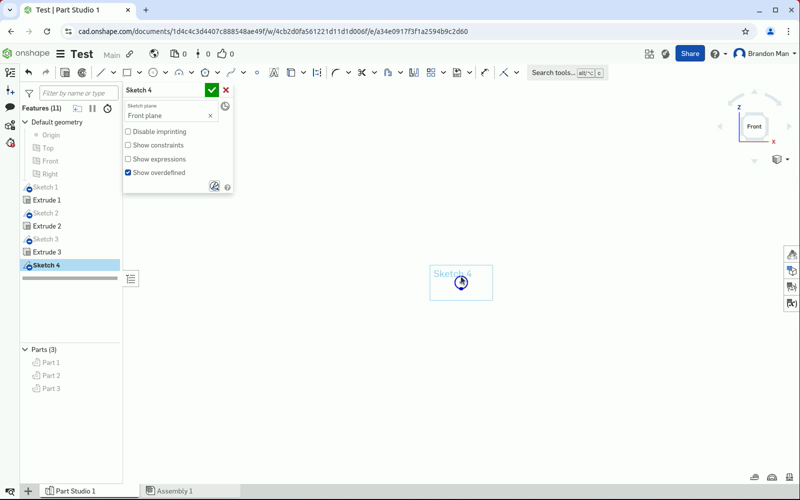
key(l)
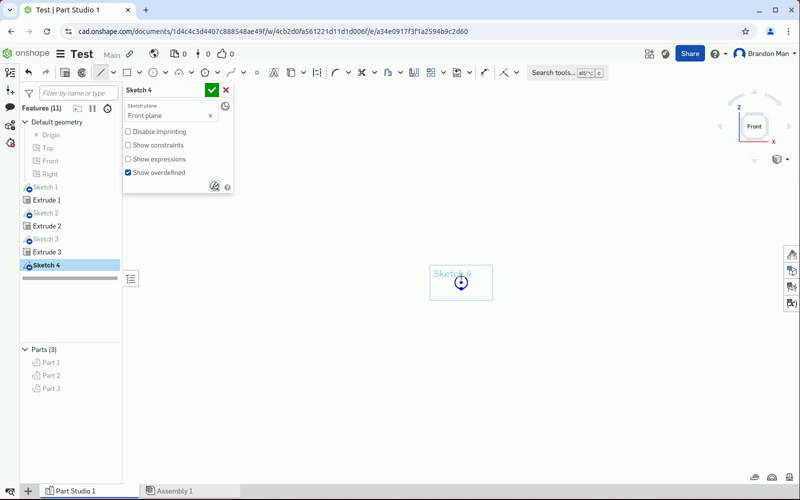
mouse_move(461, 288)
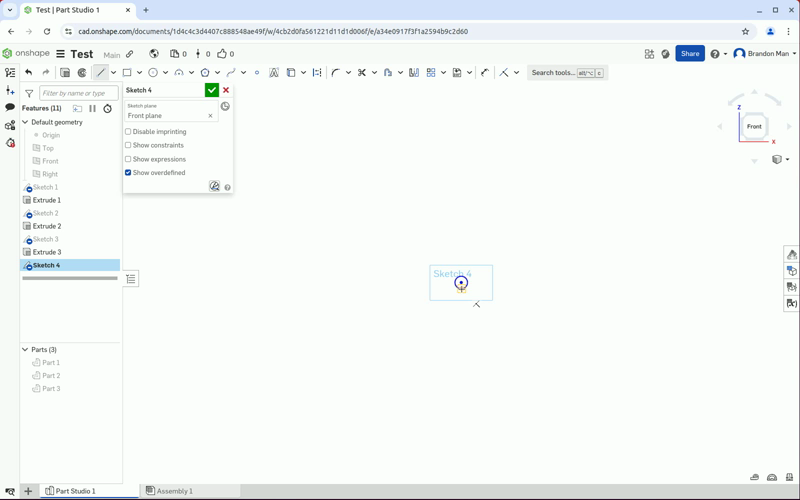
scroll(6)
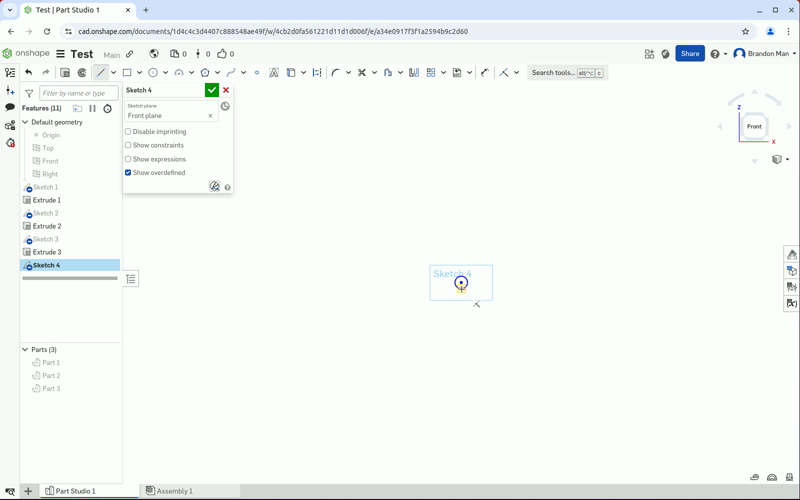
scroll(6)
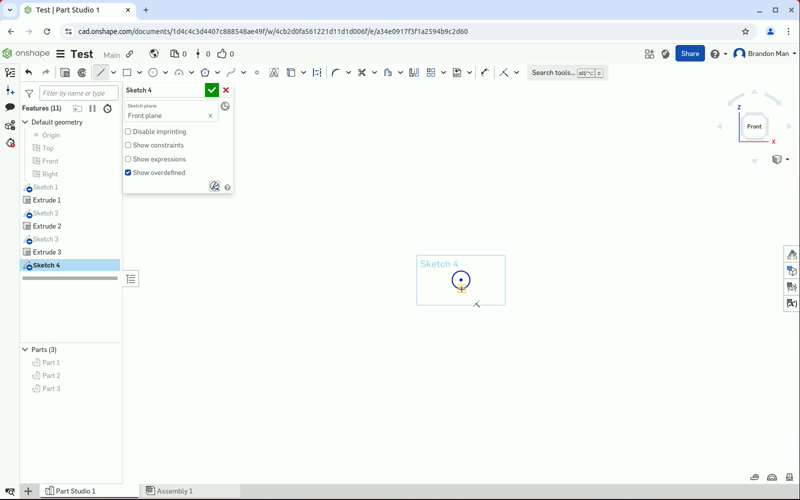
scroll(6)
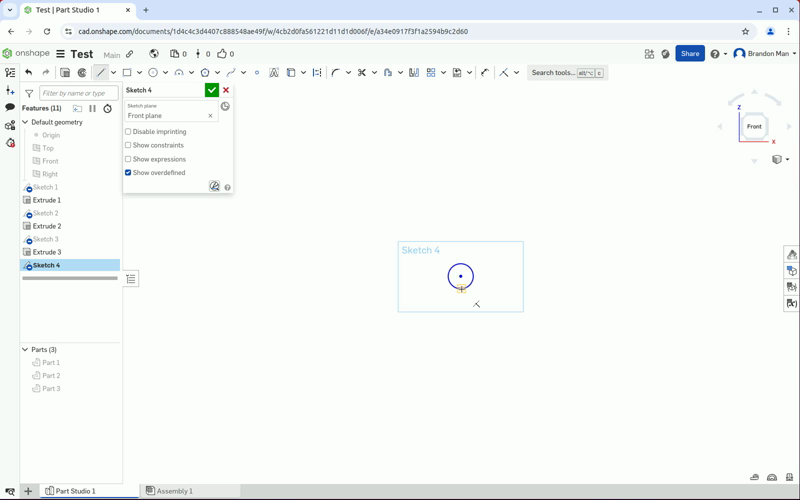
scroll(6)
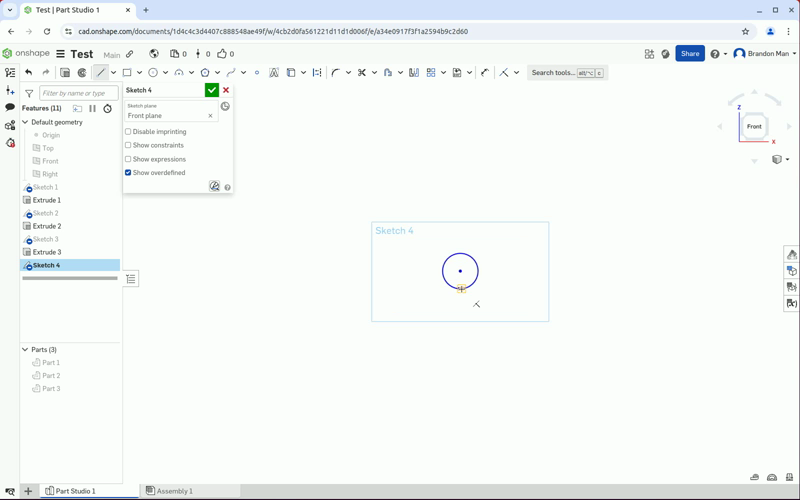
scroll(6)
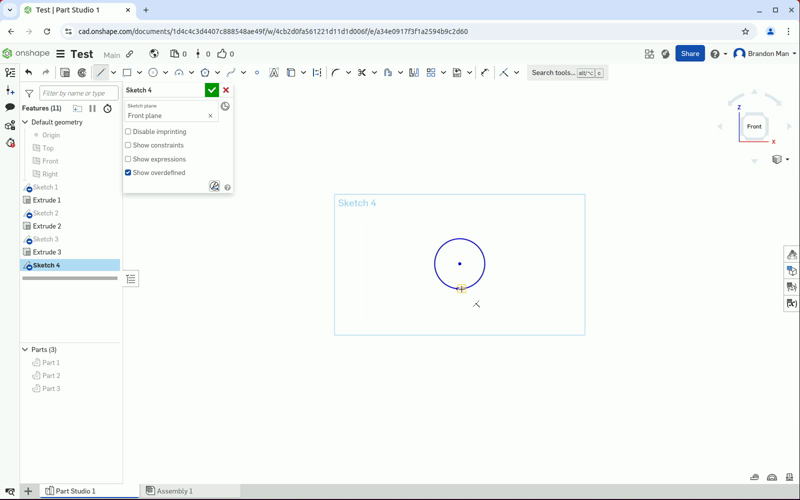
scroll(6)
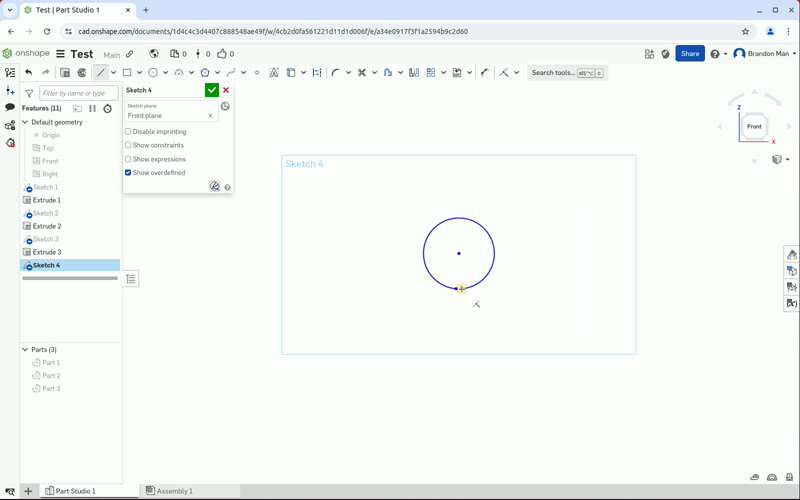
scroll(6)
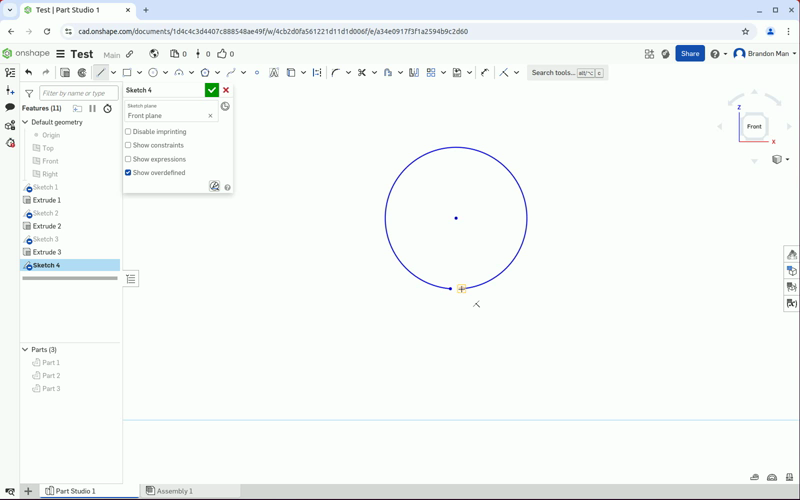
click(461, 288)
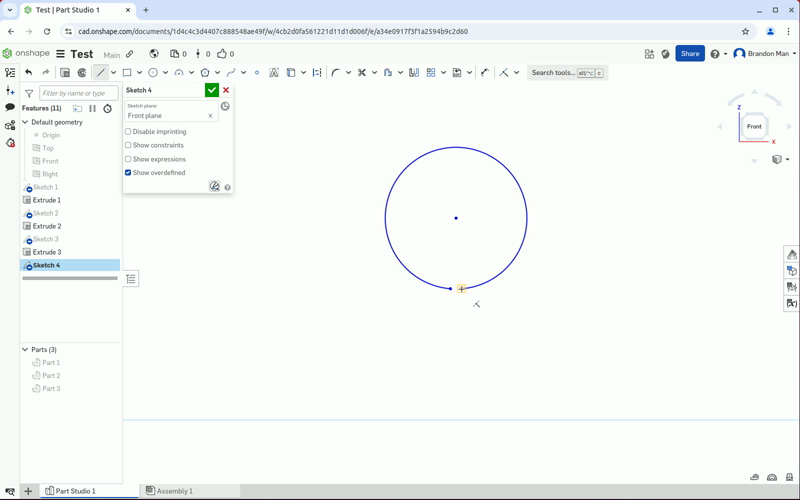
scroll(-6)
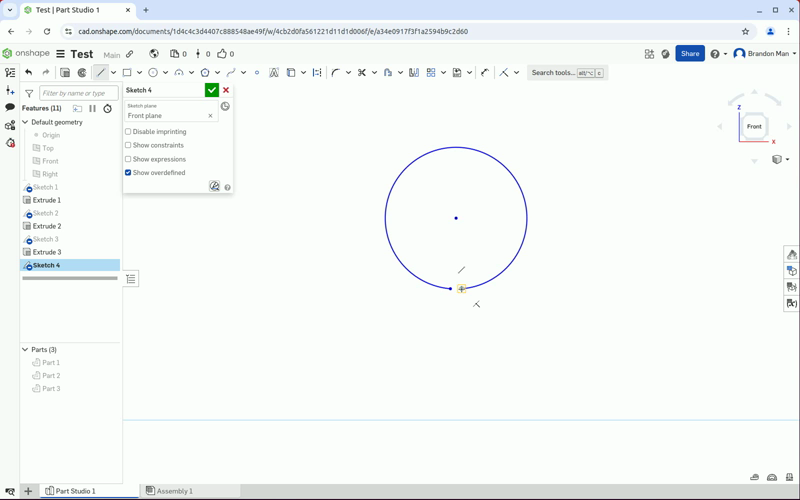
scroll(-6)
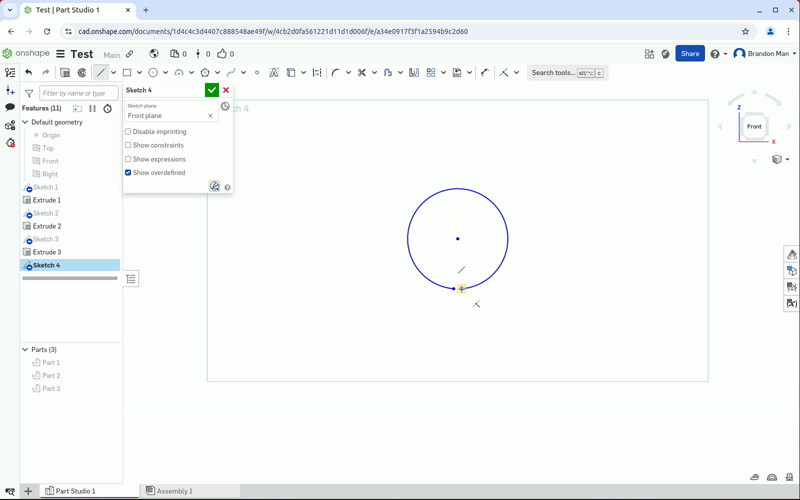
scroll(-6)
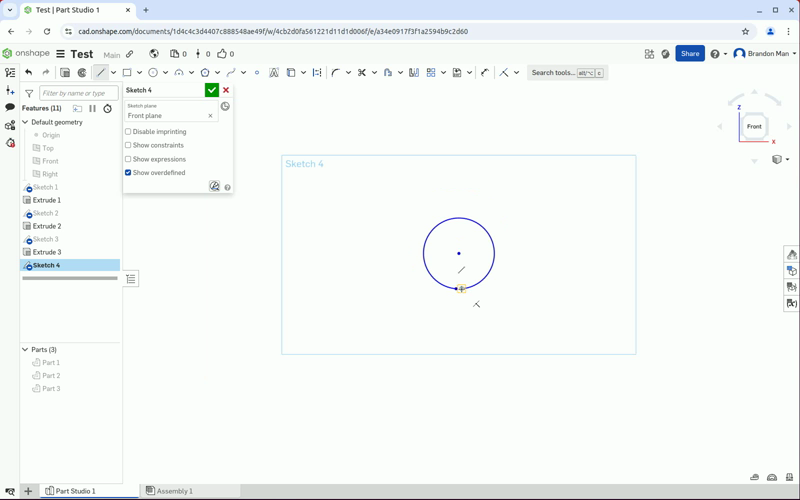
scroll(-6)
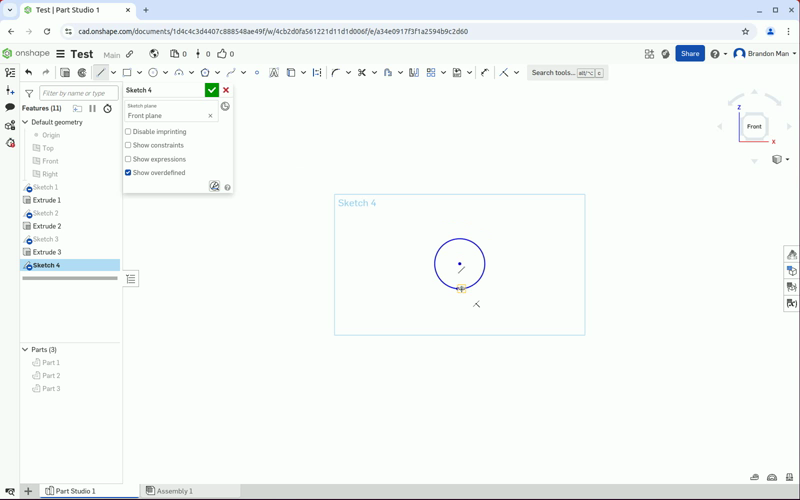
scroll(-6)
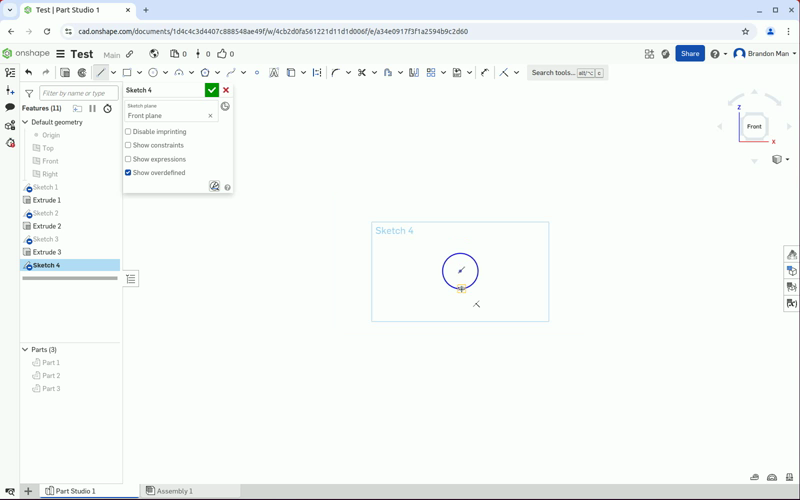
scroll(-6)
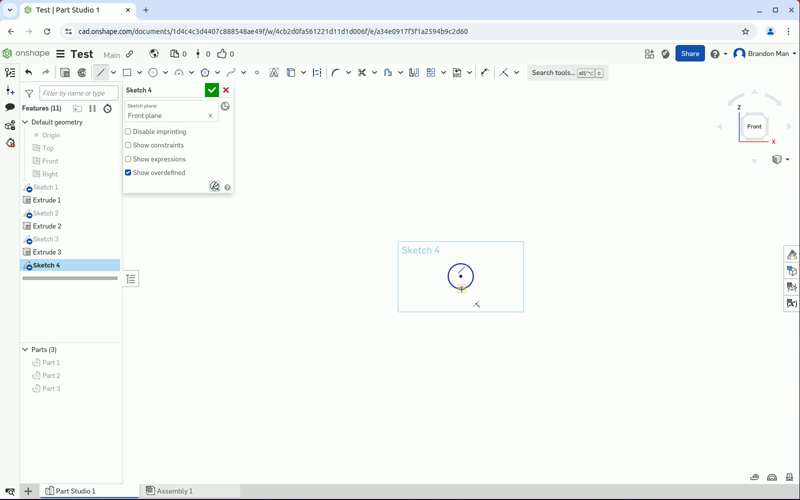
scroll(-6)
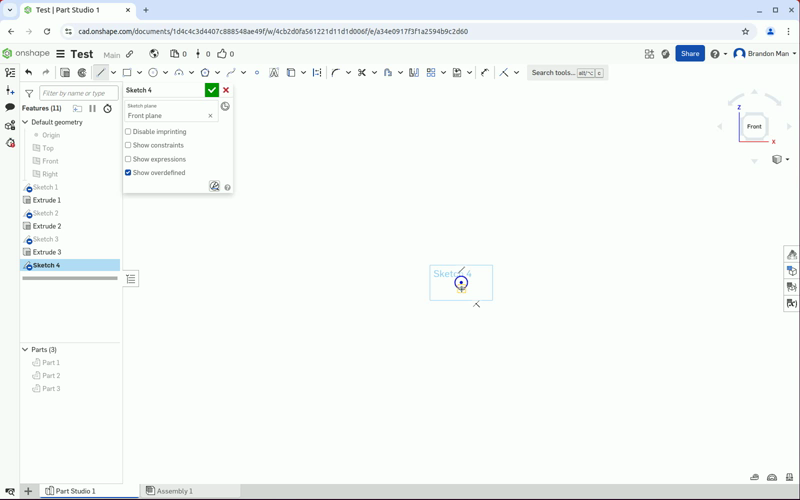
key_down(shift)
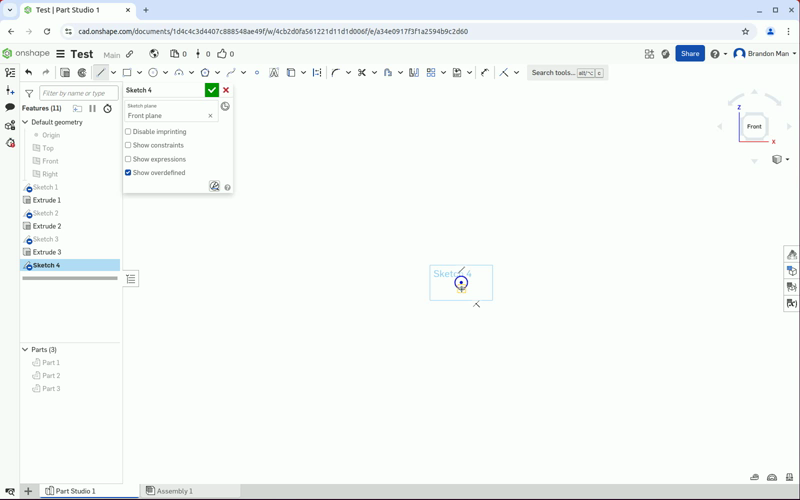
mouse_move(492, 288)
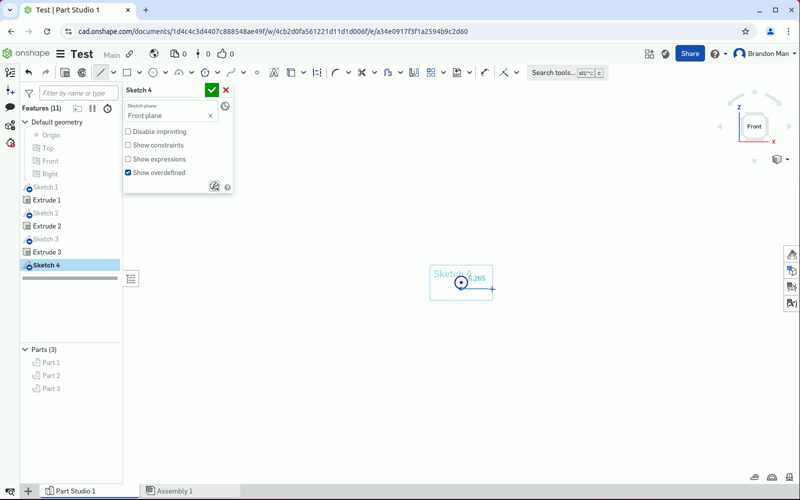
mouse_move(461, 288)
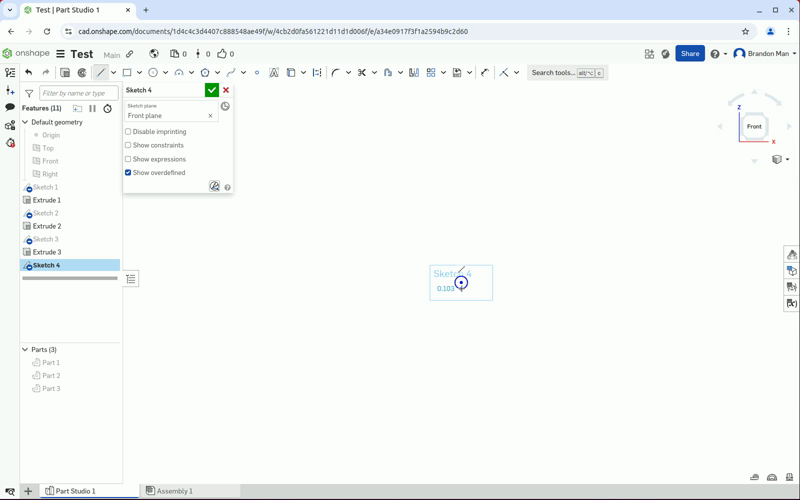
scroll(6)
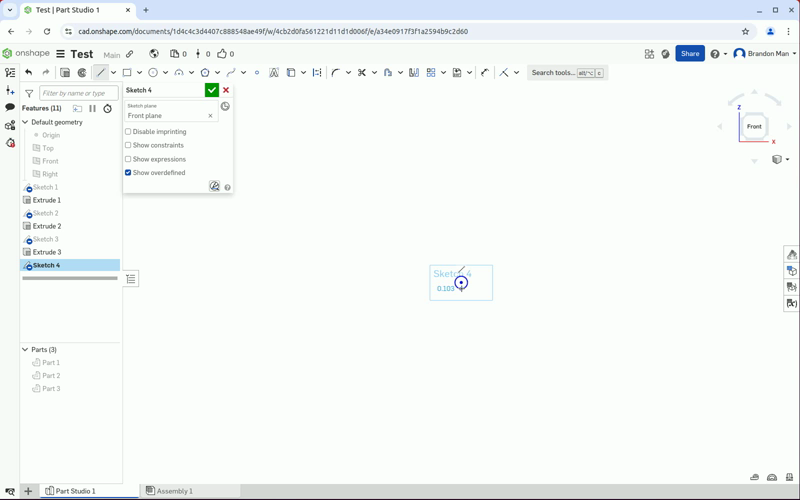
scroll(6)
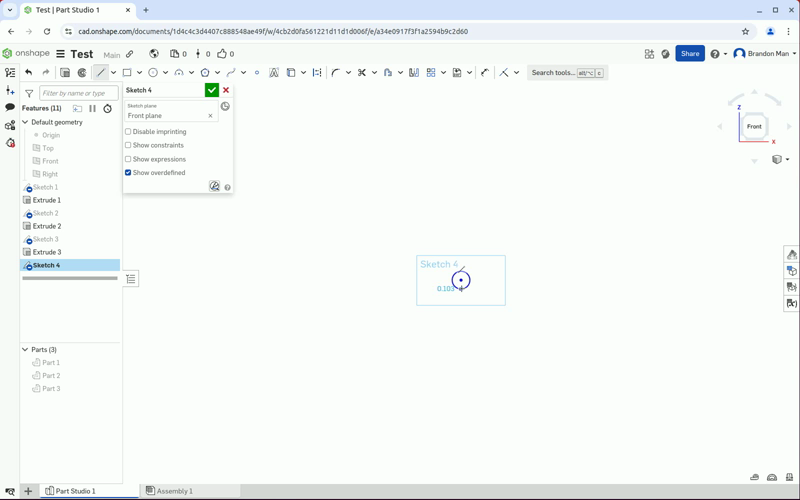
scroll(6)
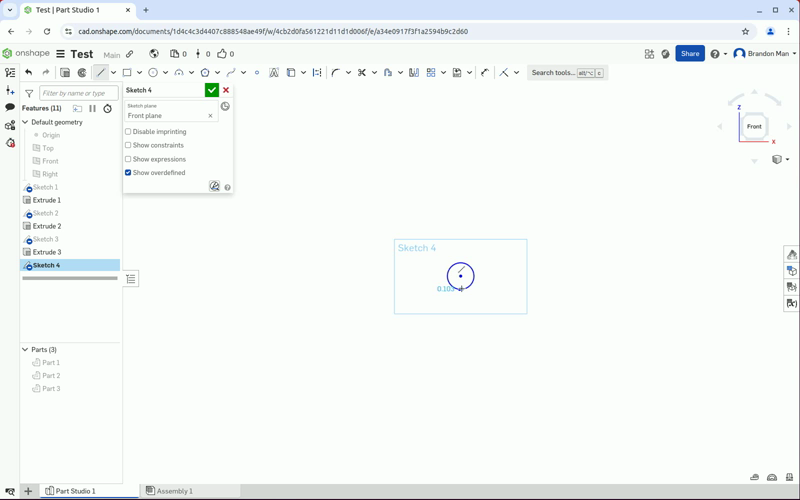
scroll(6)
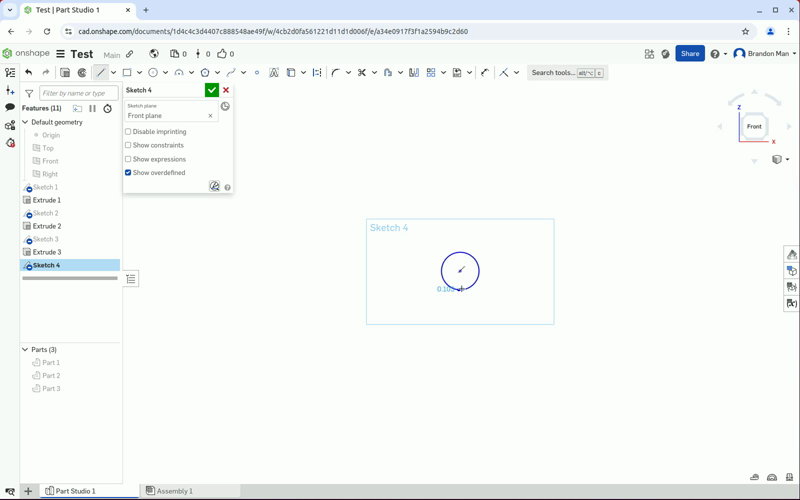
scroll(6)
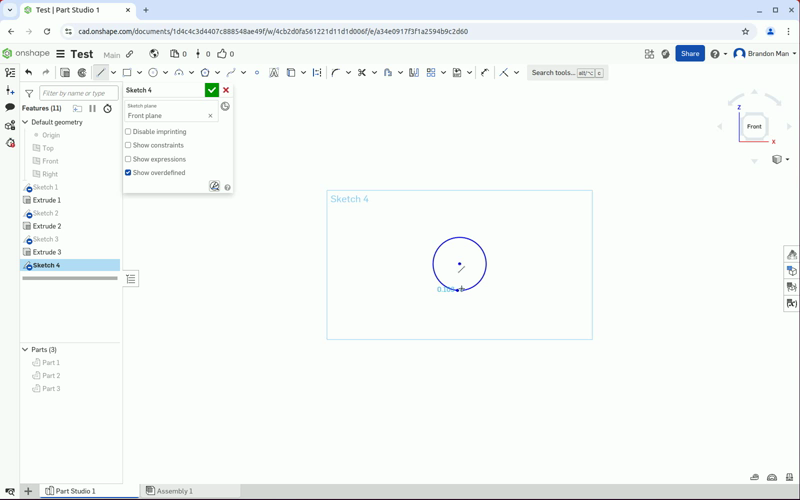
scroll(6)
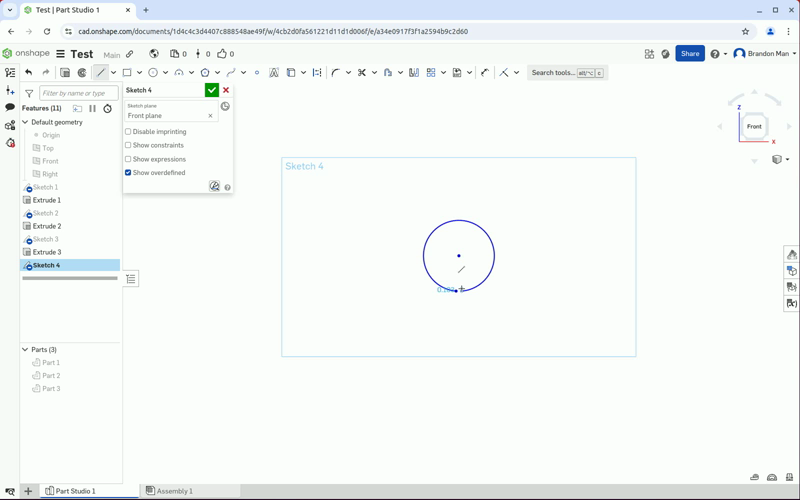
scroll(6)
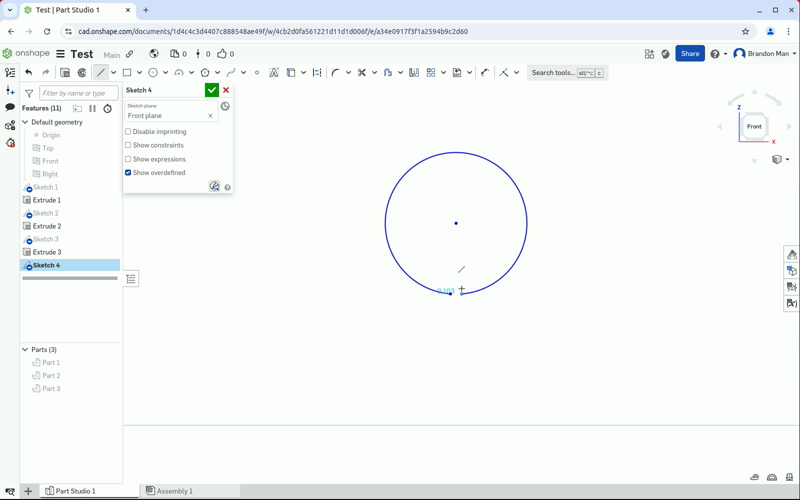
click(461, 288)
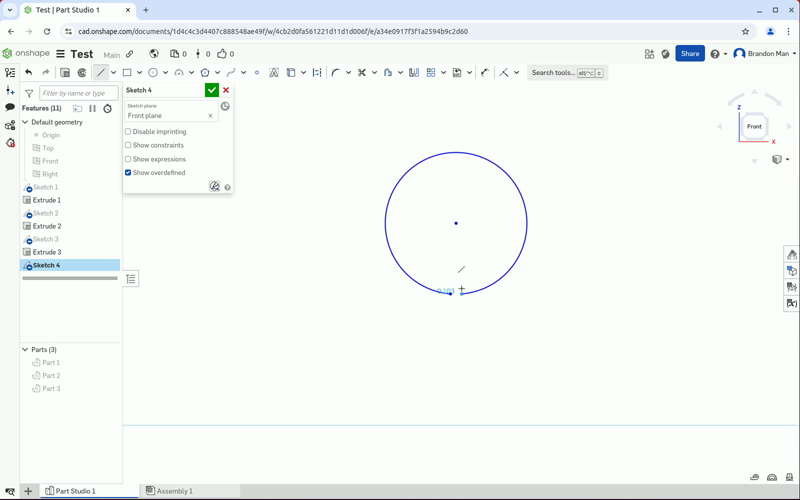
scroll(-6)
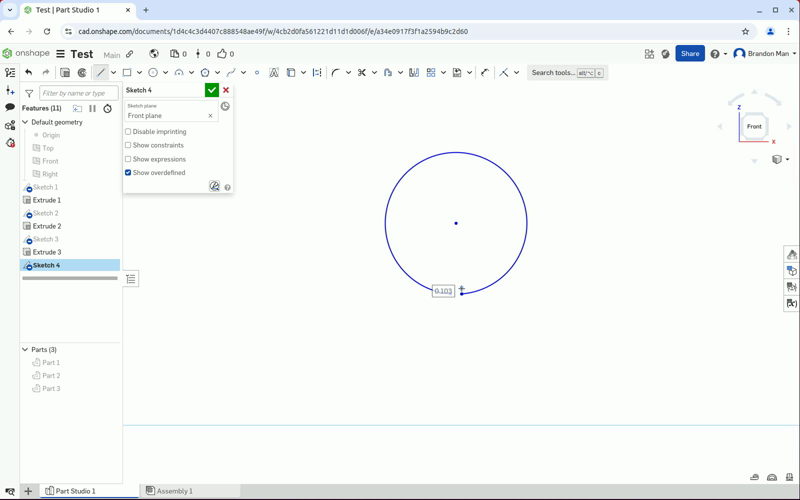
scroll(-6)
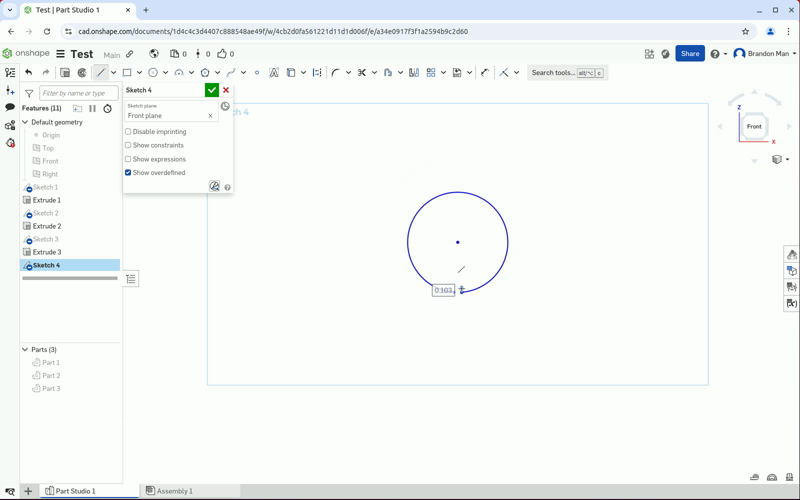
scroll(-6)
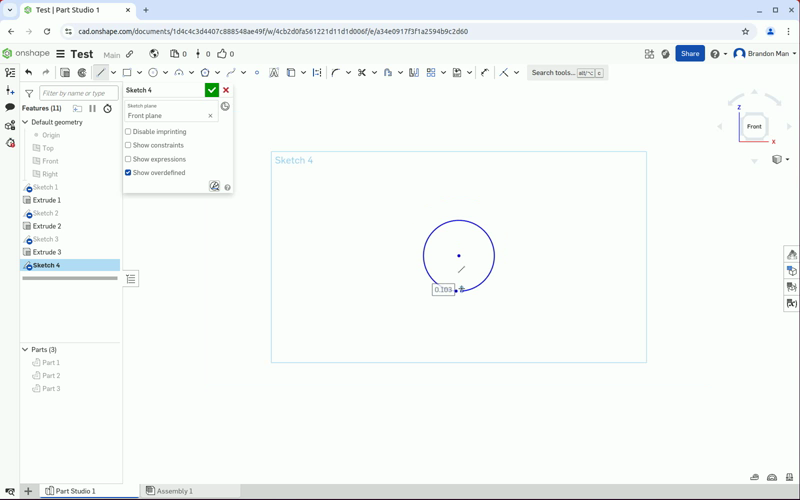
scroll(-6)
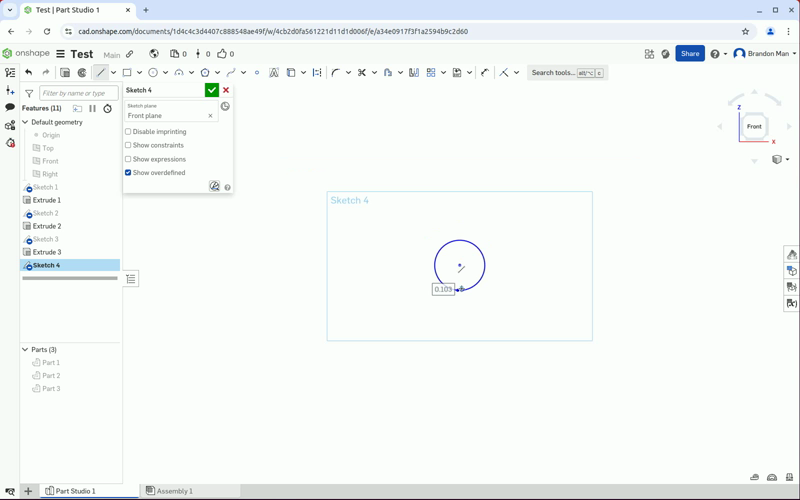
scroll(-6)
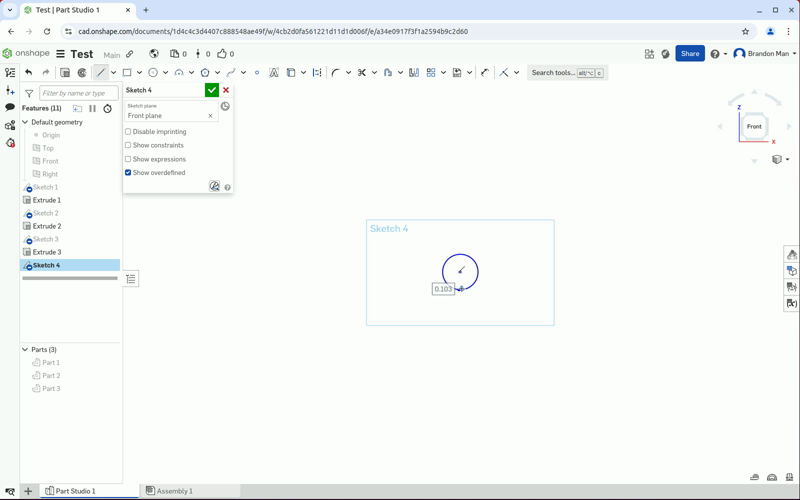
scroll(-6)
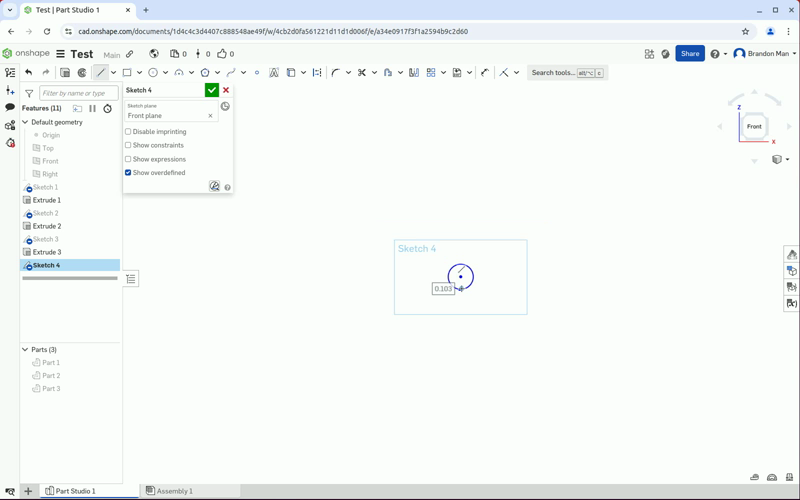
scroll(-6)
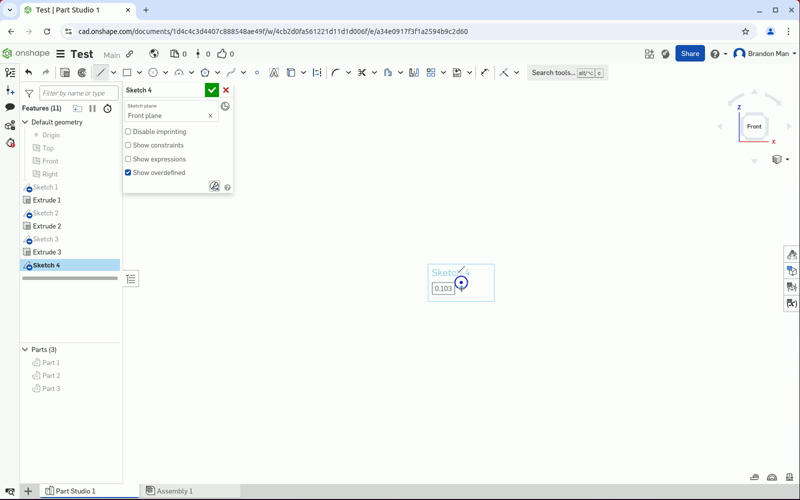
key_up(shift)
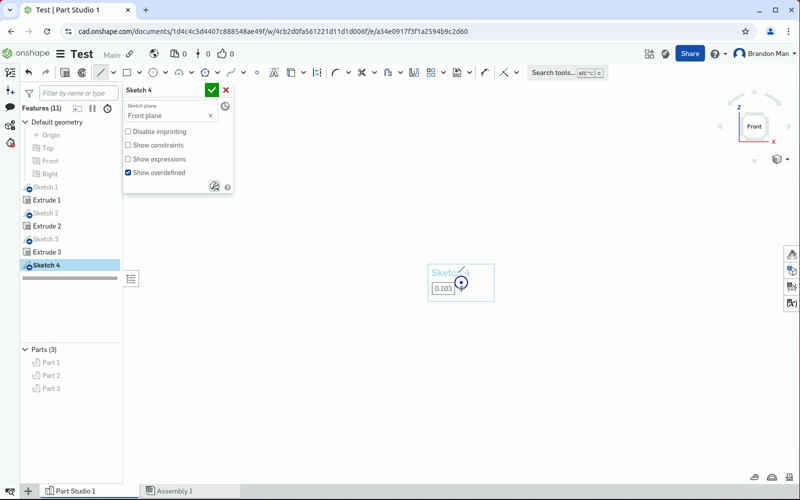
key(esc)
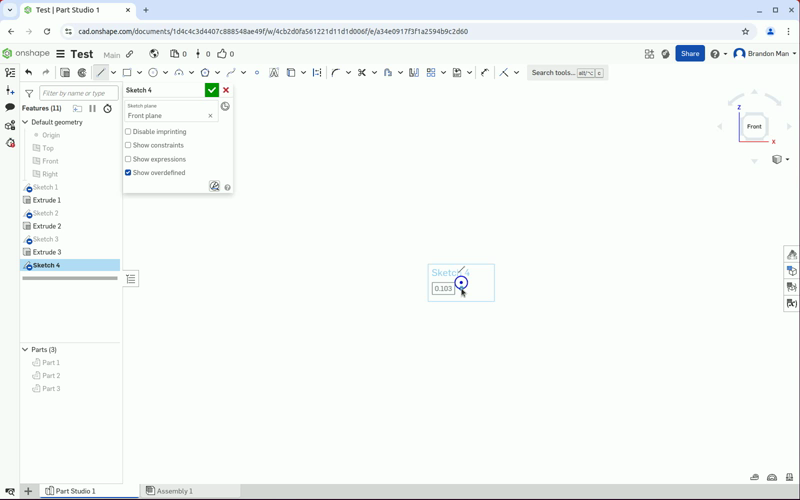
key(a)
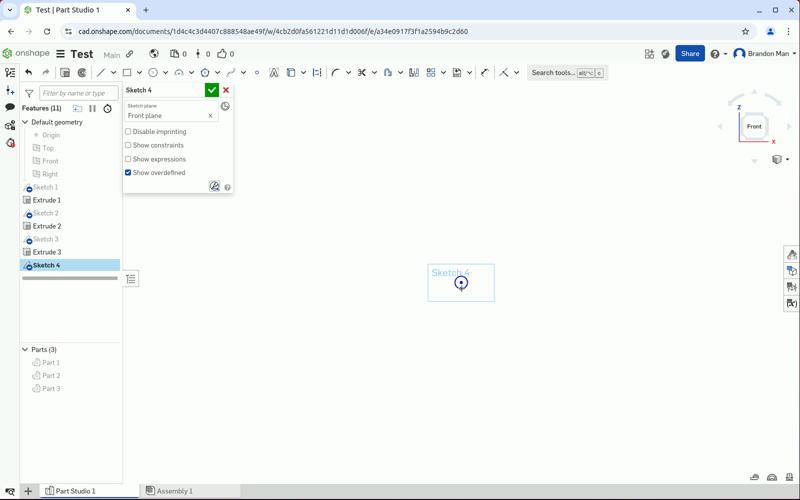
mouse_move(461, 288)
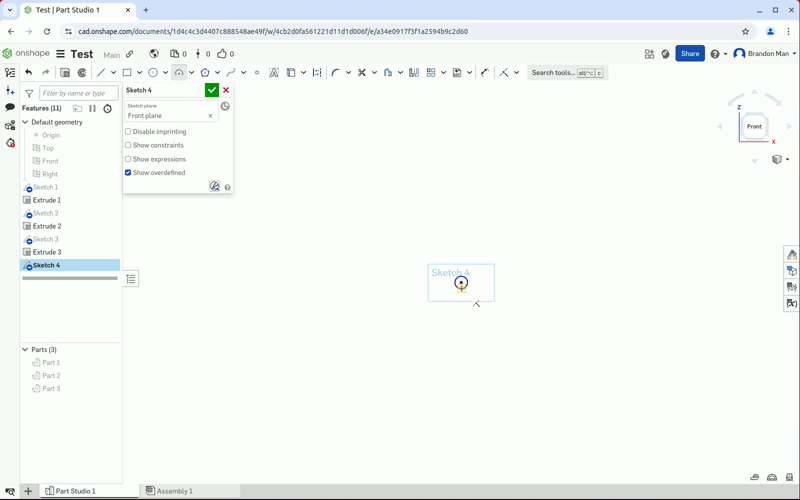
scroll(6)
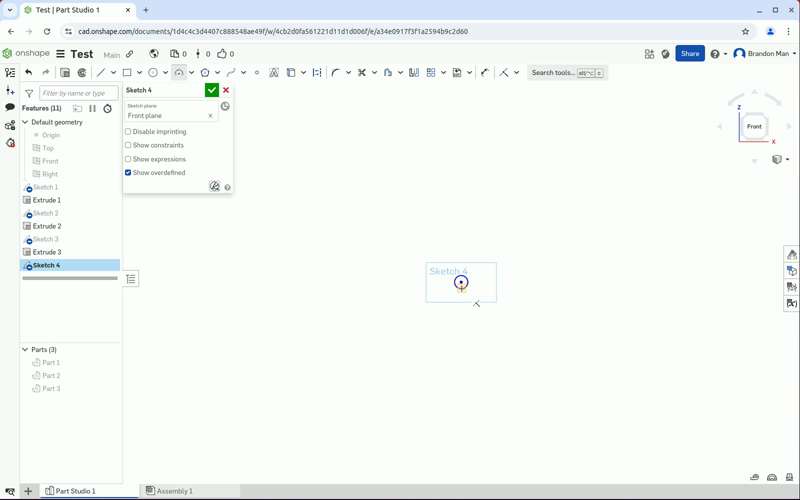
scroll(6)
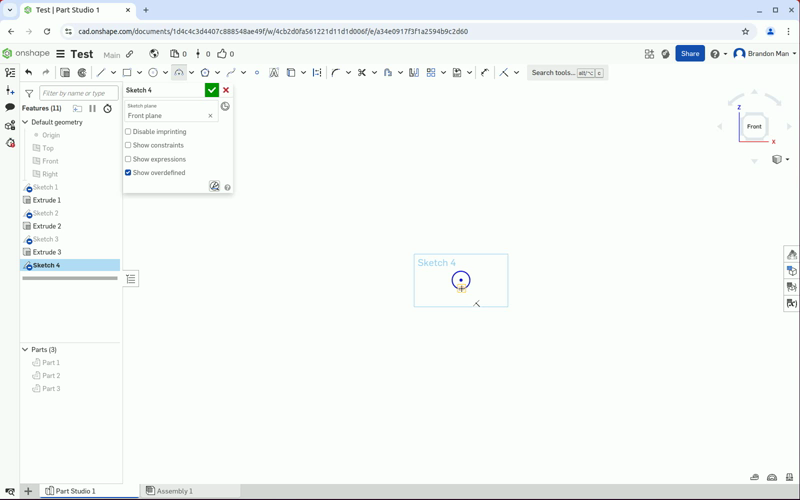
scroll(6)
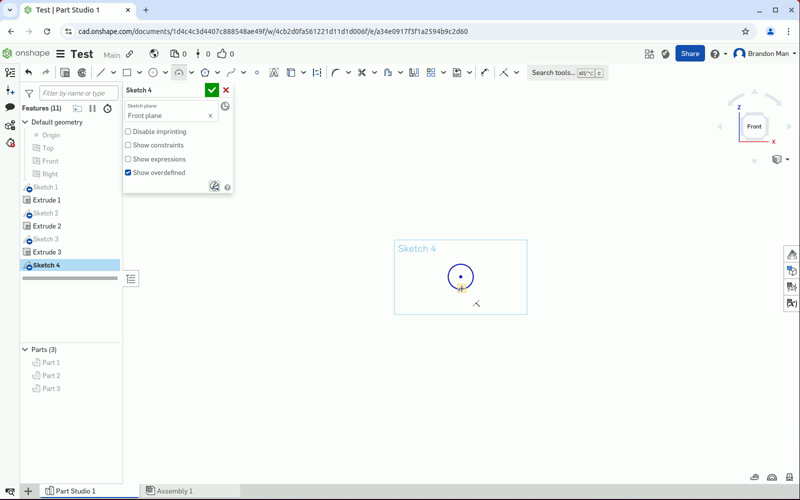
scroll(6)
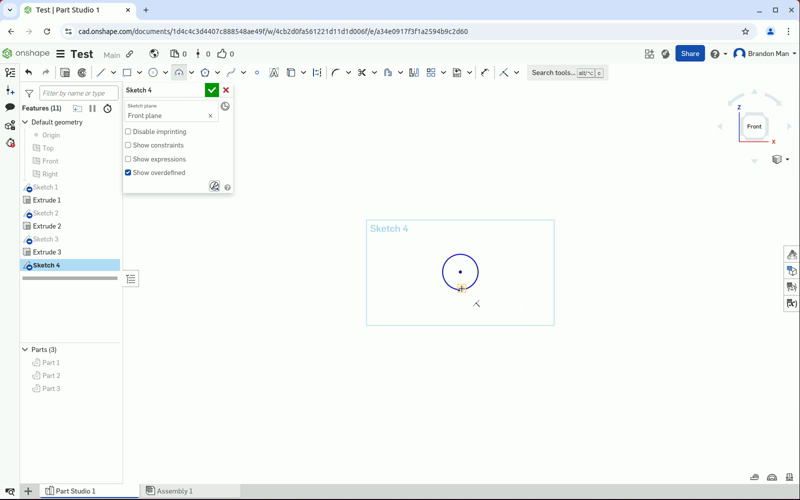
scroll(6)
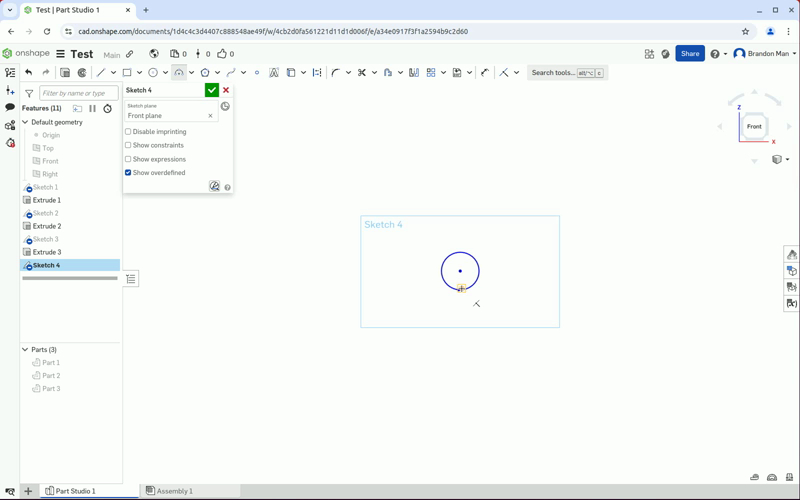
scroll(6)
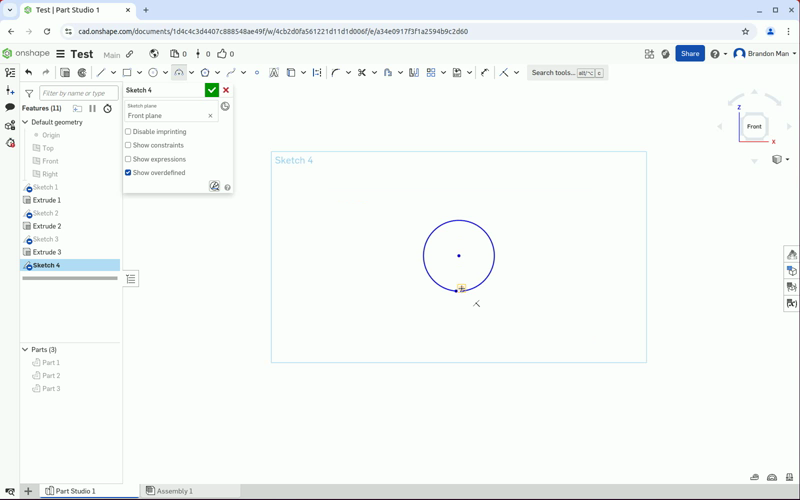
scroll(6)
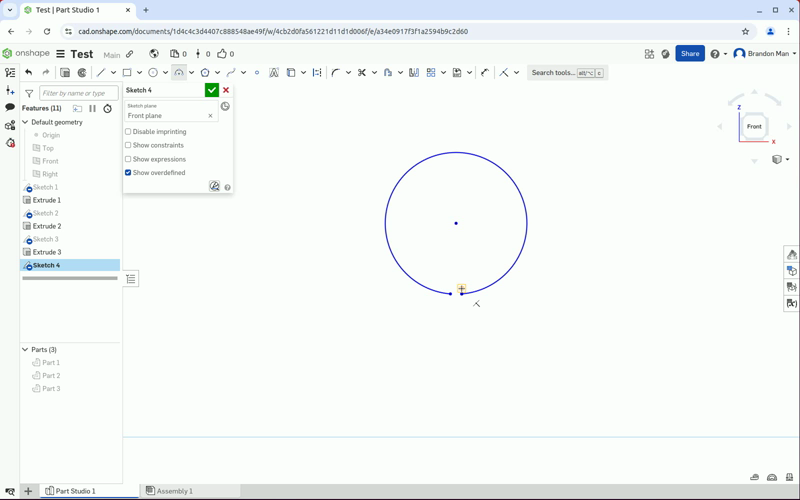
click(461, 288)
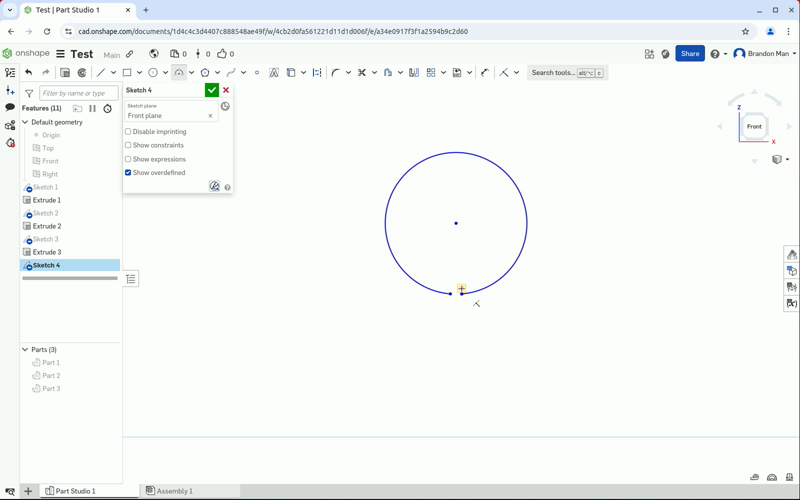
scroll(-6)
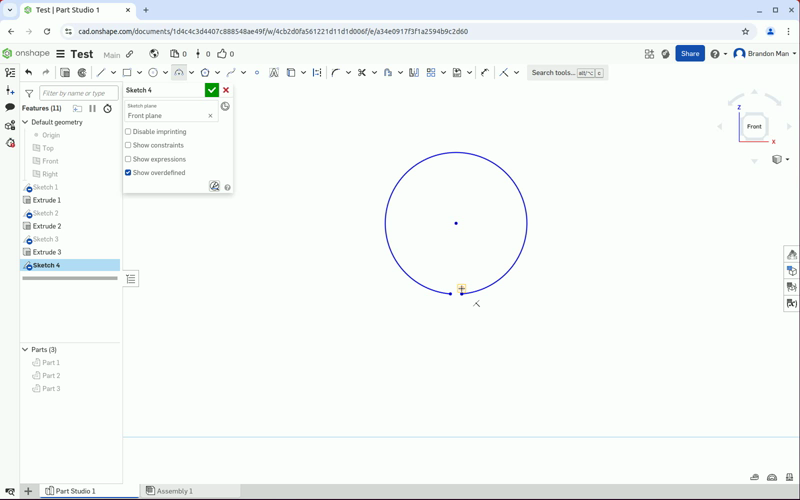
scroll(-6)
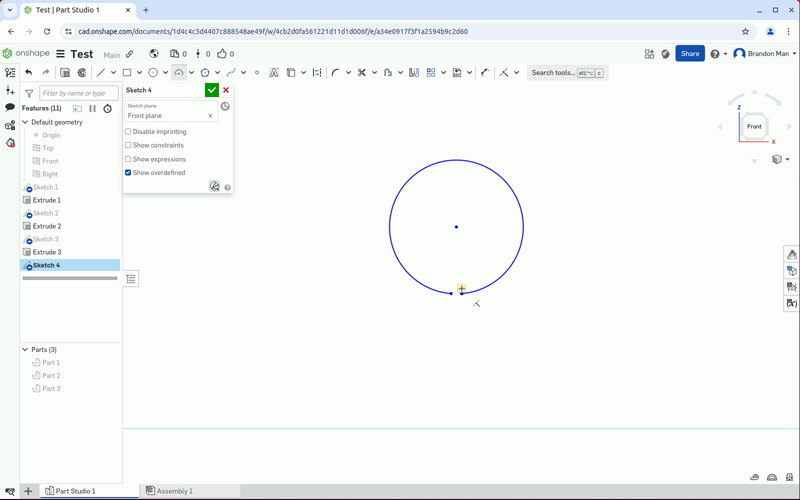
scroll(-6)
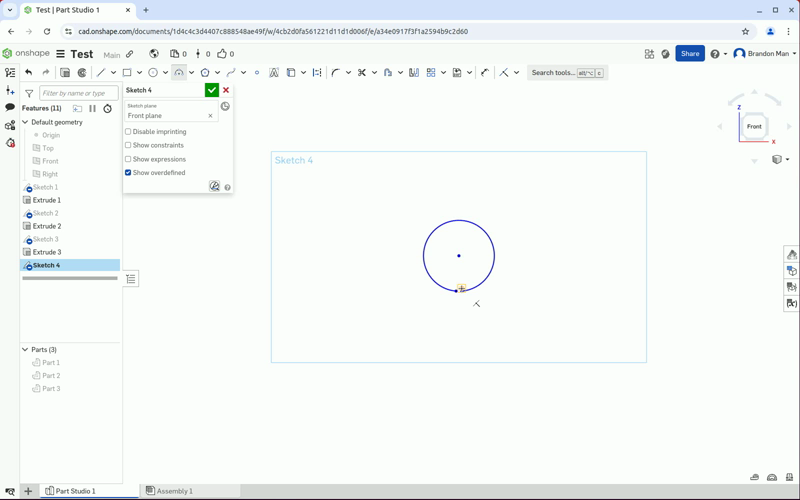
scroll(-6)
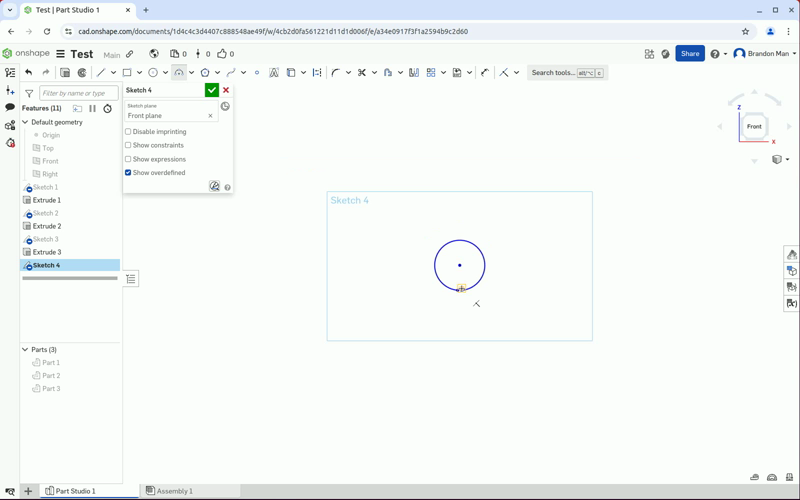
scroll(-6)
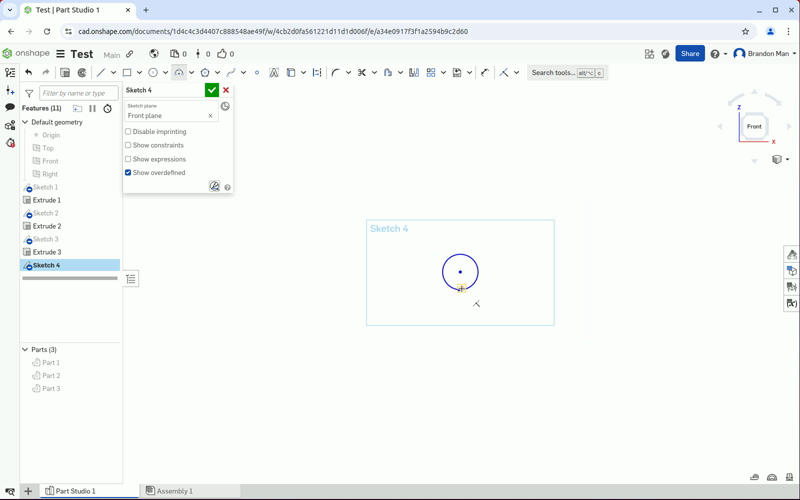
scroll(-6)
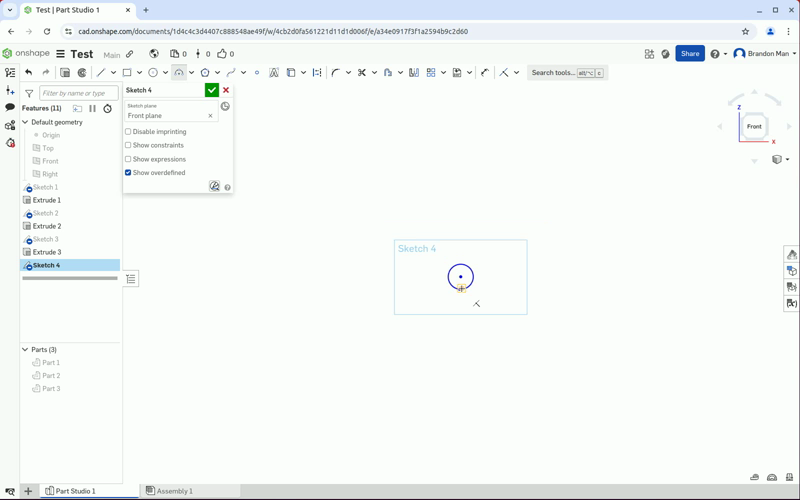
scroll(-6)
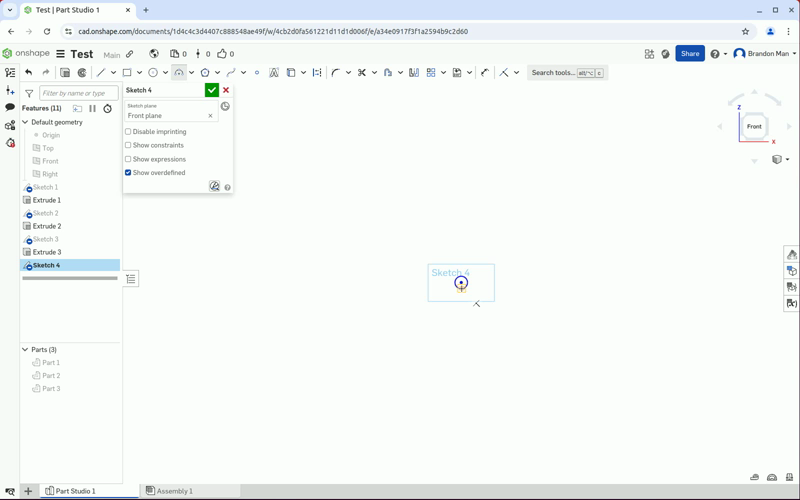
key_down(shift)
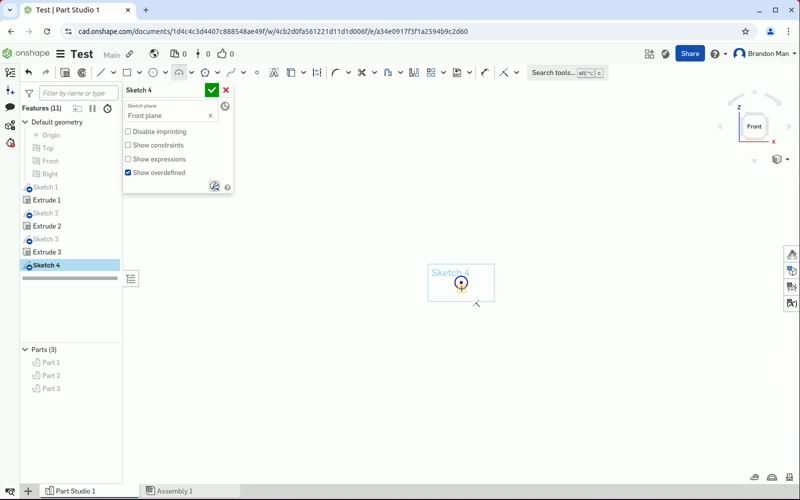
mouse_move(460, 288)
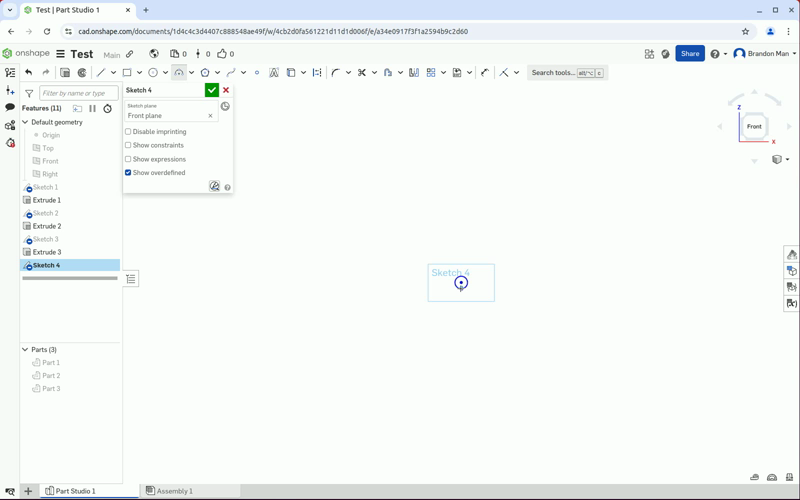
scroll(6)
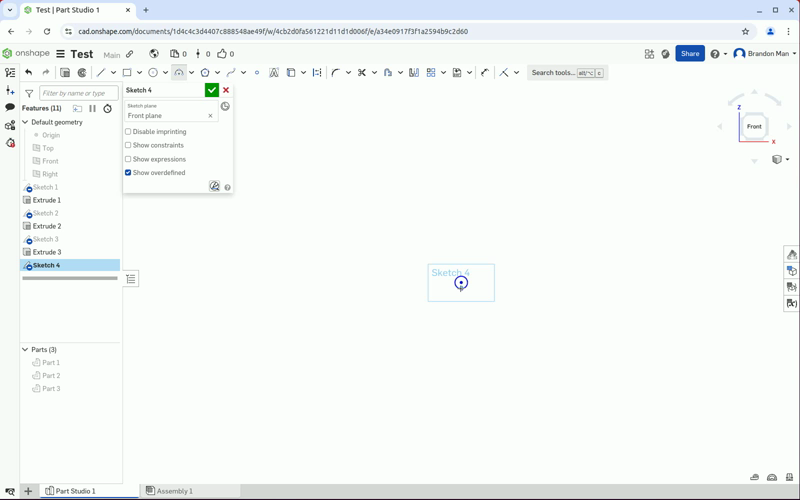
scroll(6)
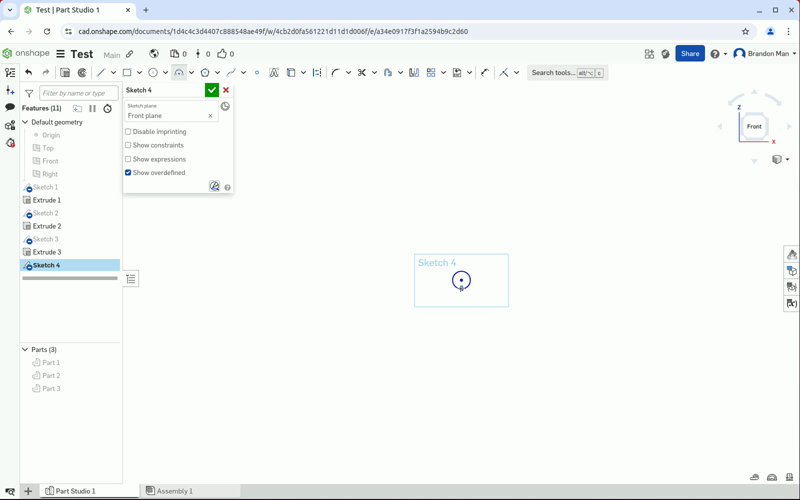
scroll(6)
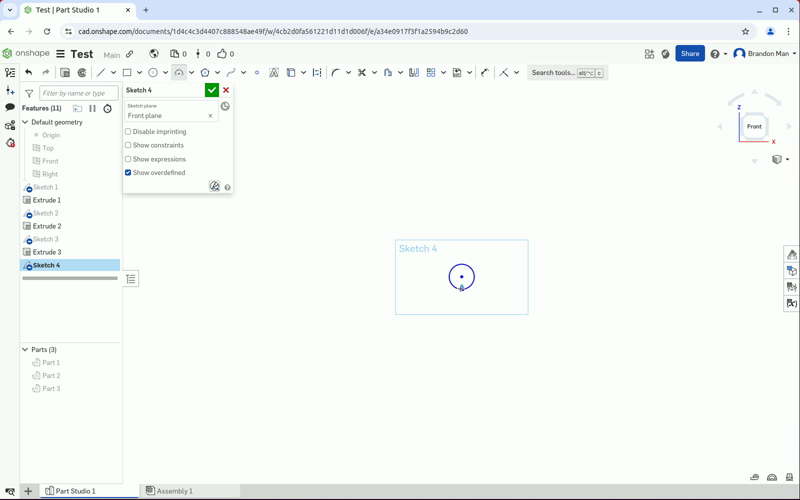
scroll(6)
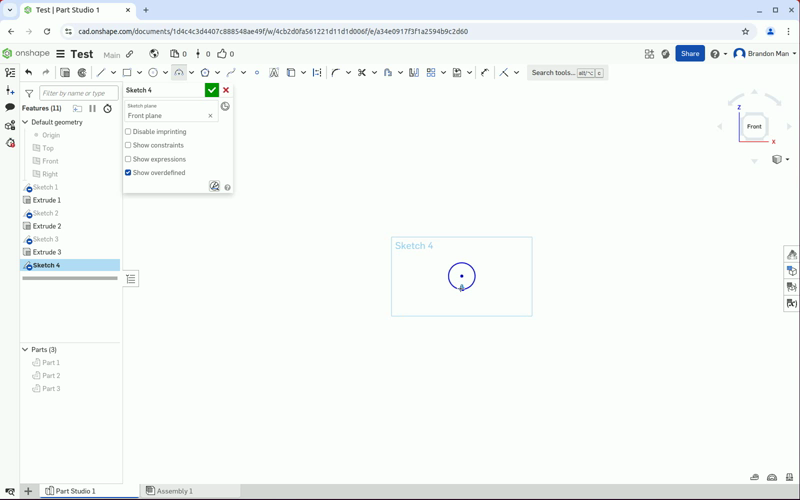
scroll(6)
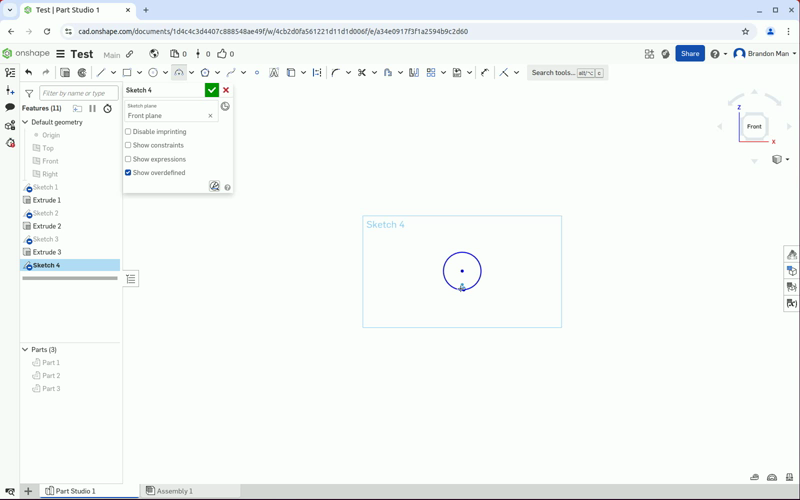
scroll(6)
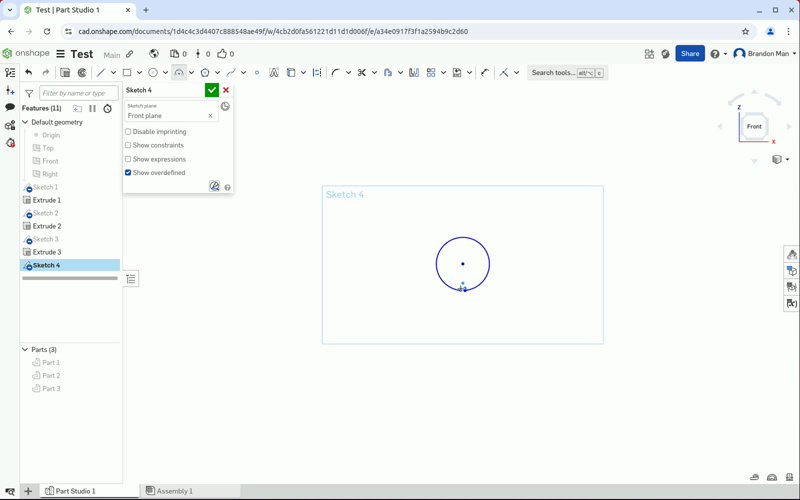
scroll(6)
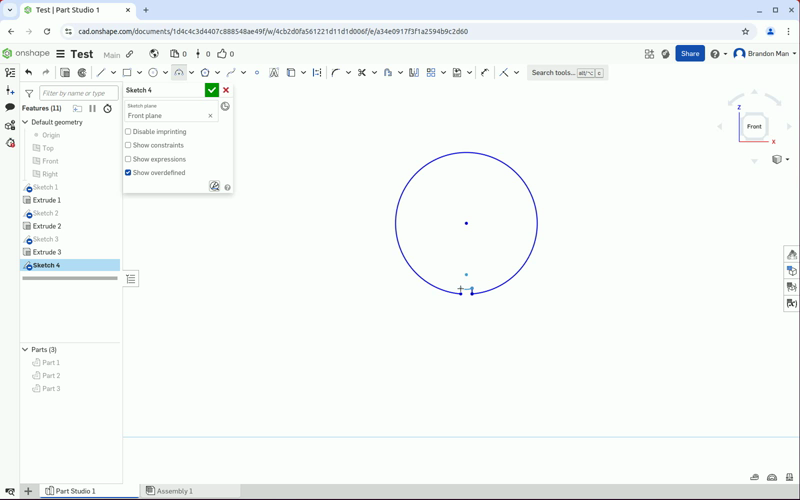
click(460, 288)
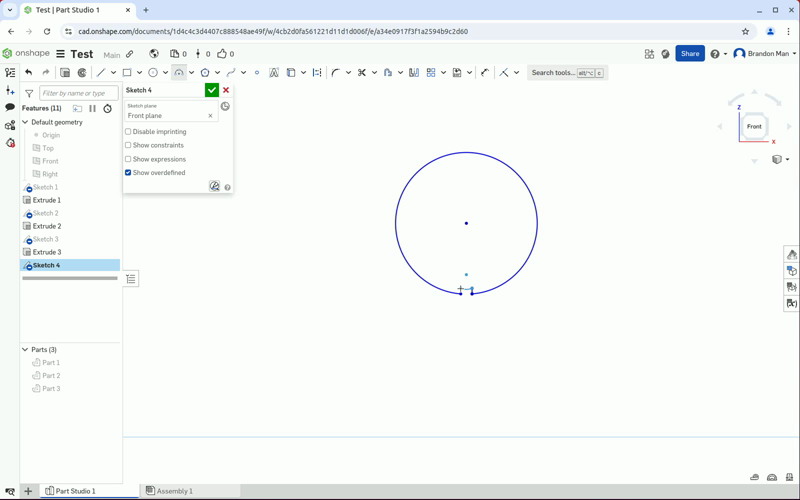
scroll(-6)
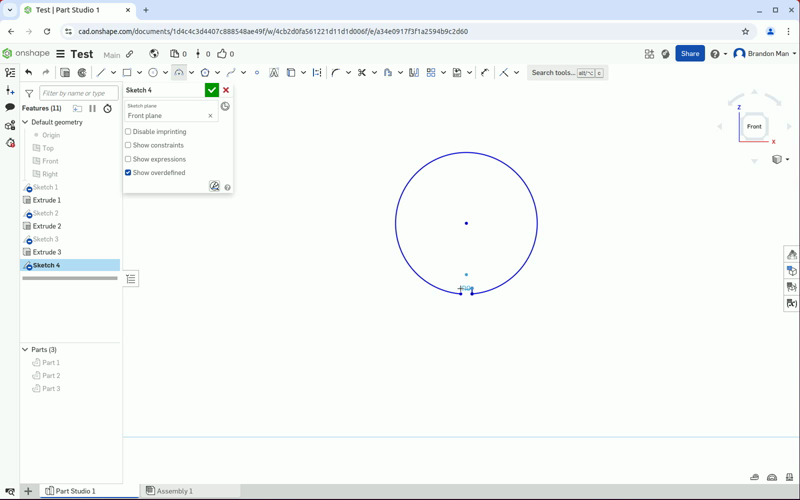
scroll(-6)
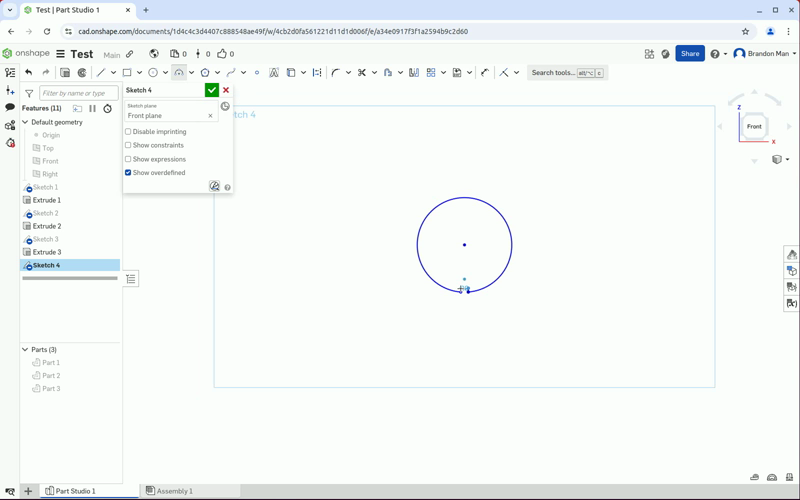
scroll(-6)
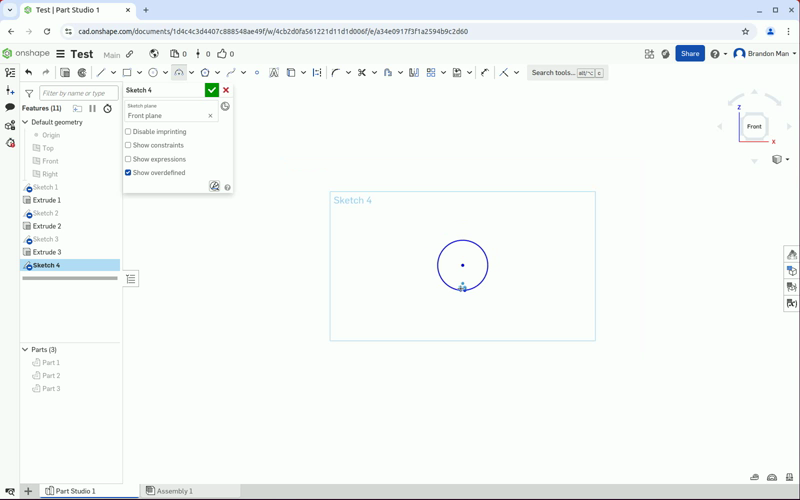
scroll(-6)
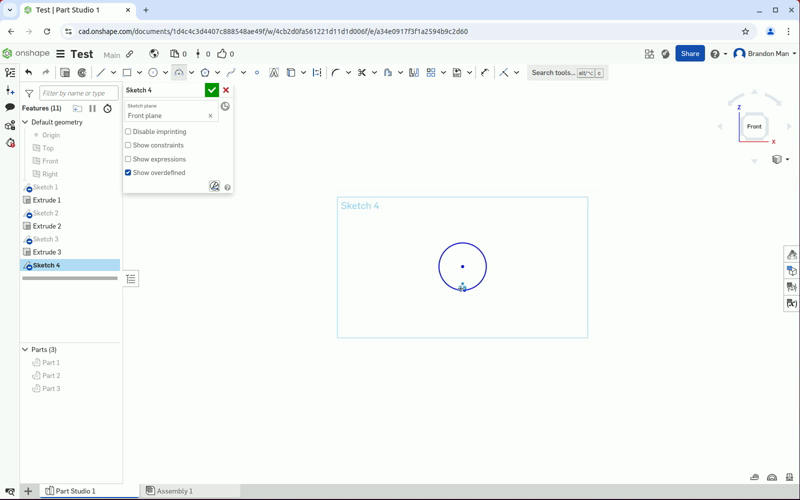
scroll(-6)
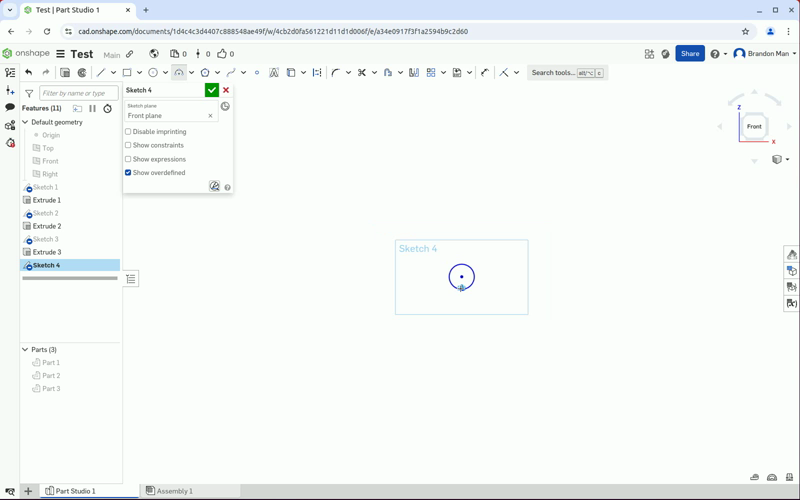
scroll(-6)
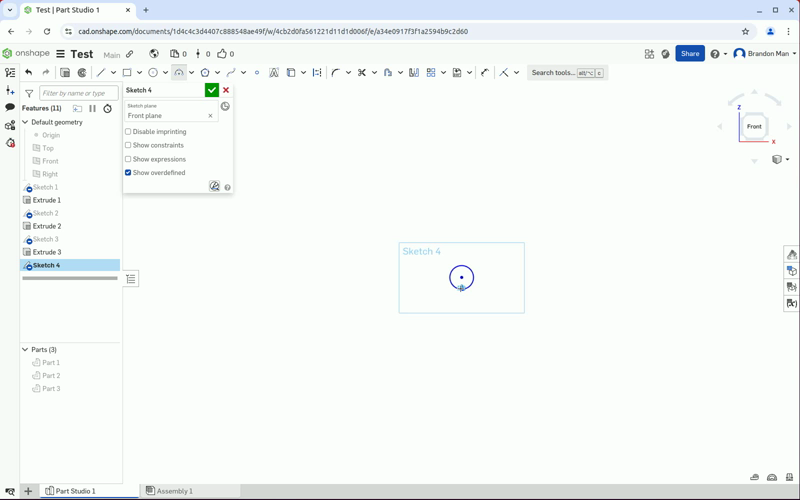
scroll(-6)
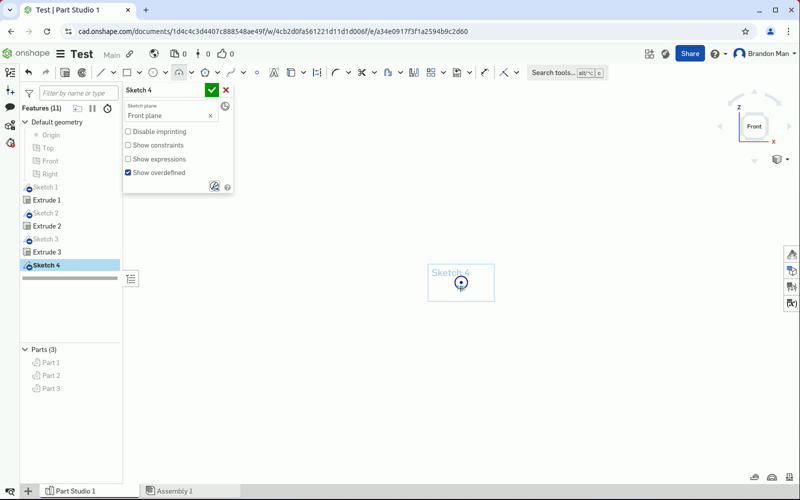
mouse_move(461, 277)
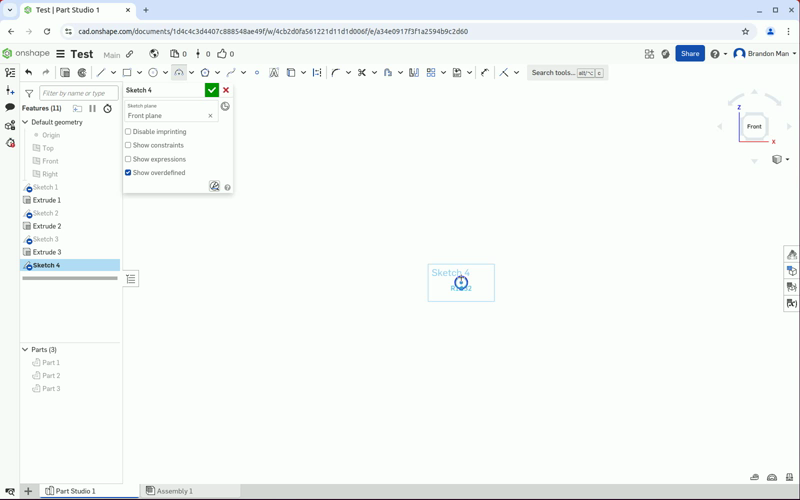
scroll(6)
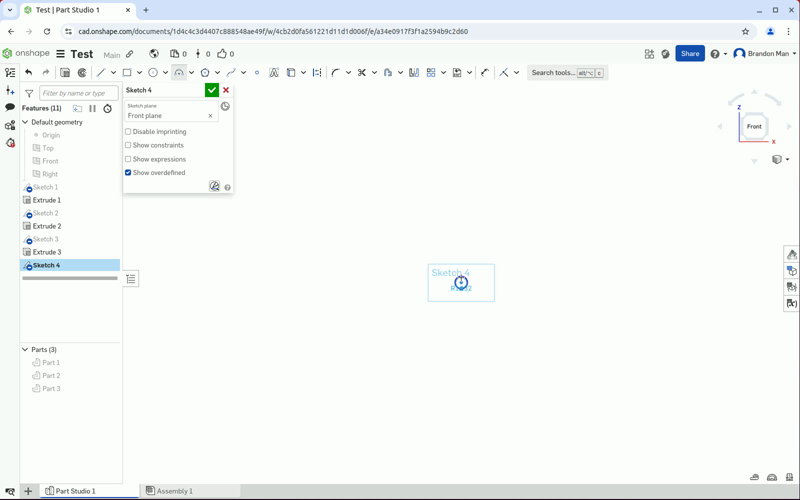
scroll(6)
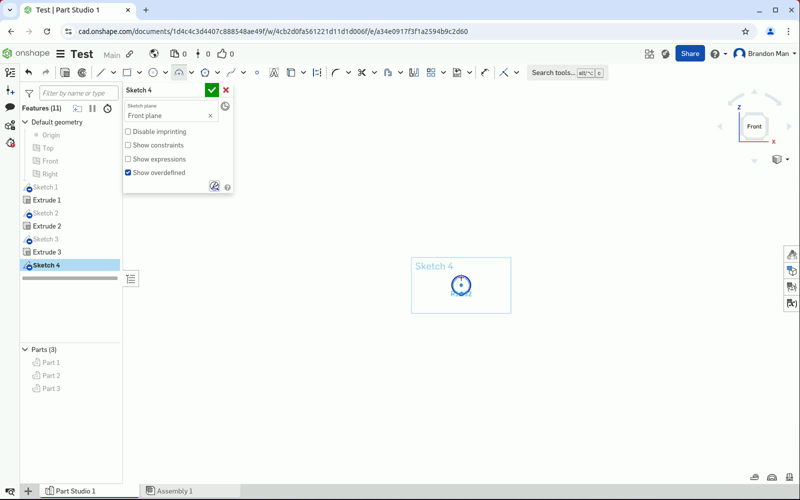
scroll(6)
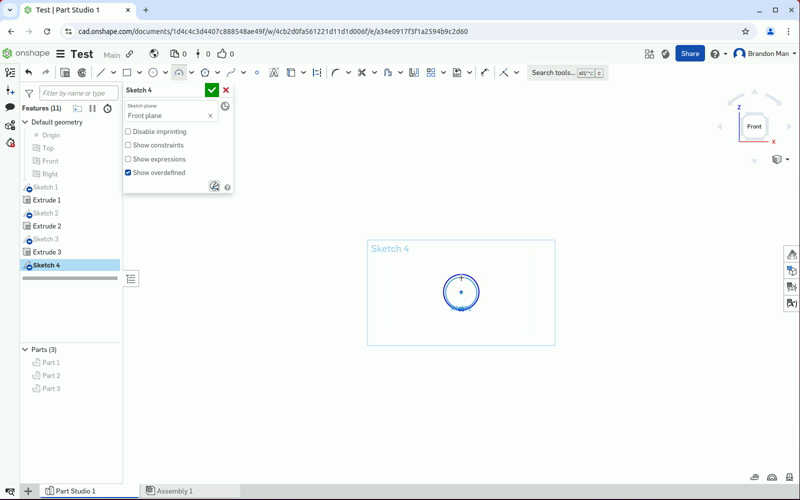
scroll(6)
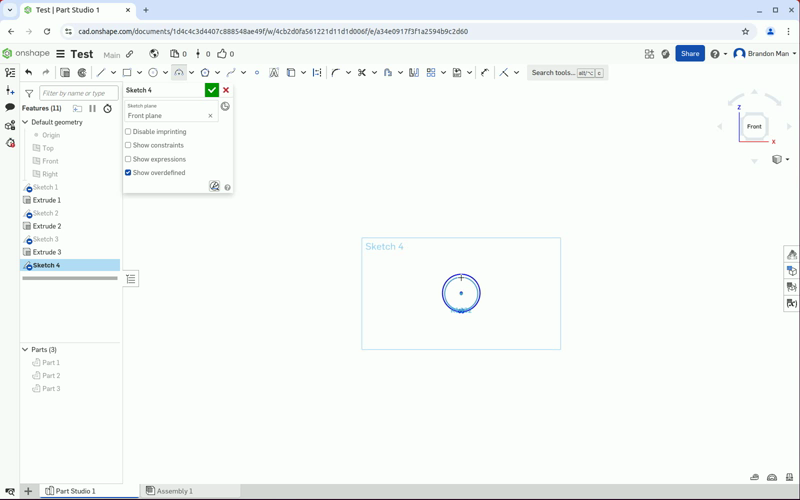
scroll(6)
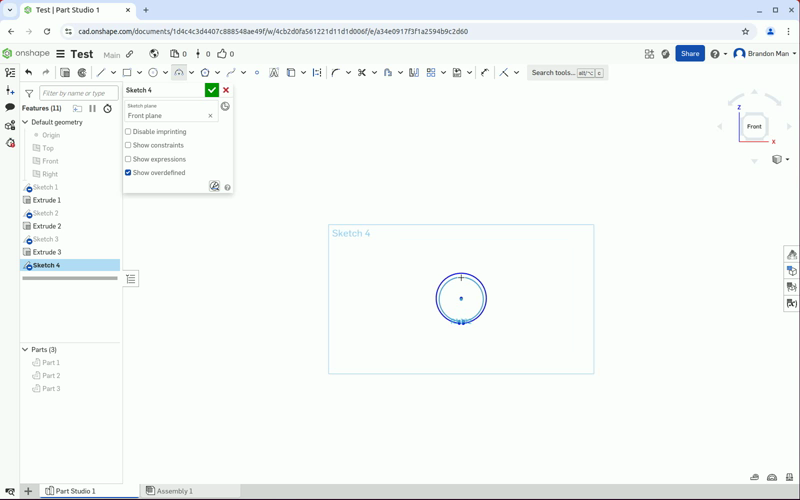
scroll(6)
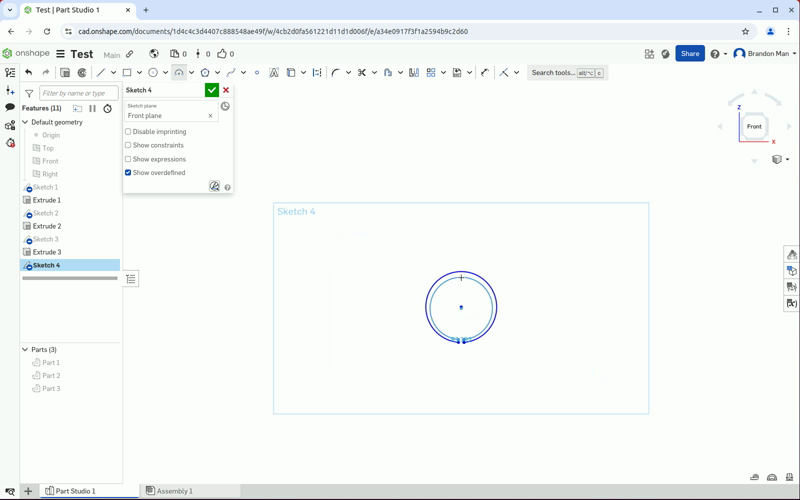
scroll(6)
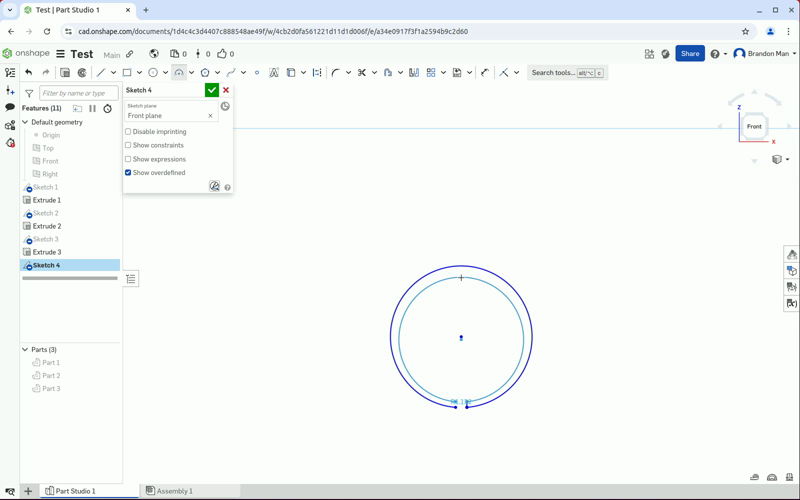
click(461, 277)
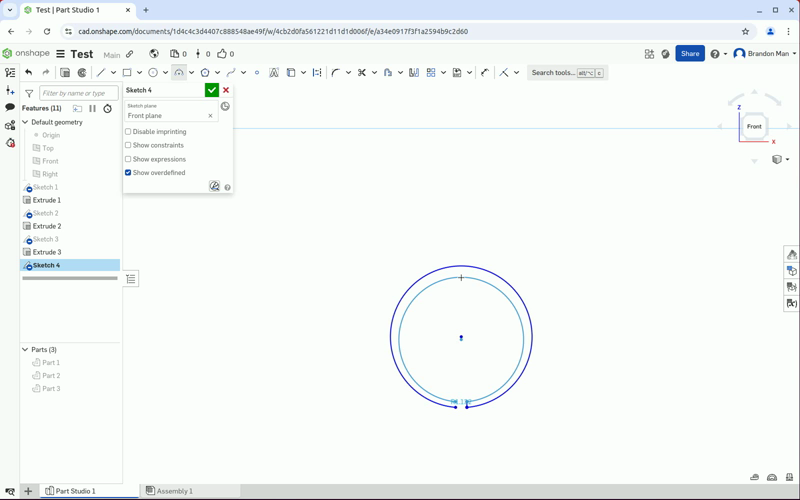
scroll(-6)
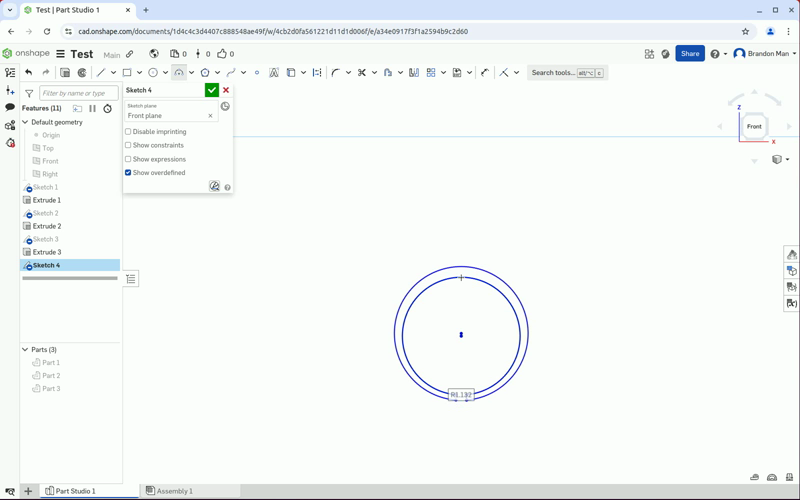
scroll(-6)
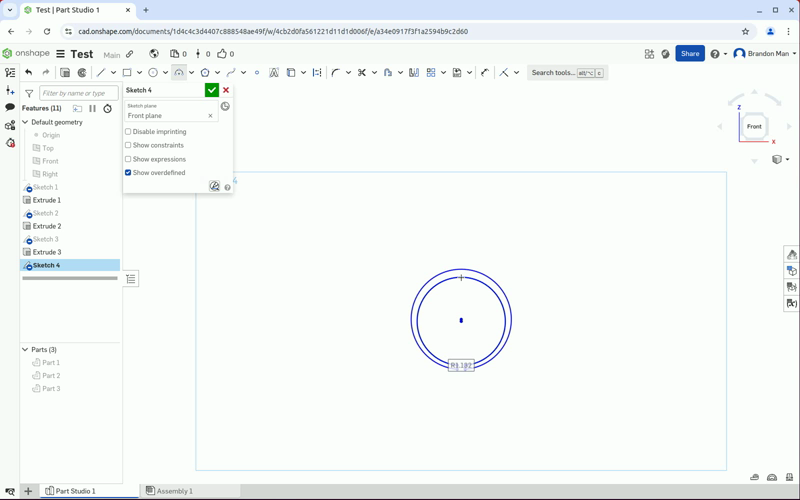
scroll(-6)
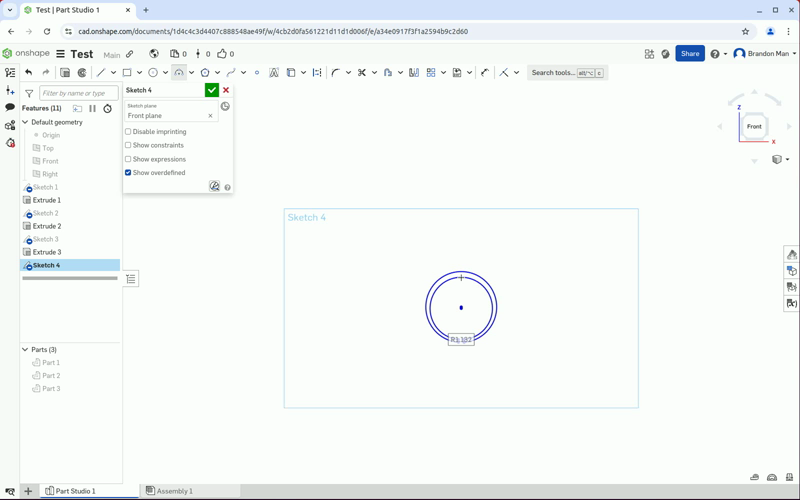
scroll(-6)
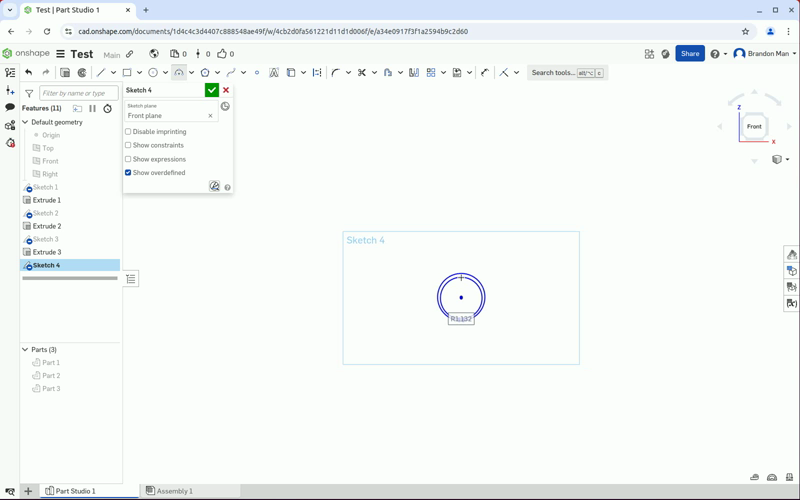
scroll(-6)
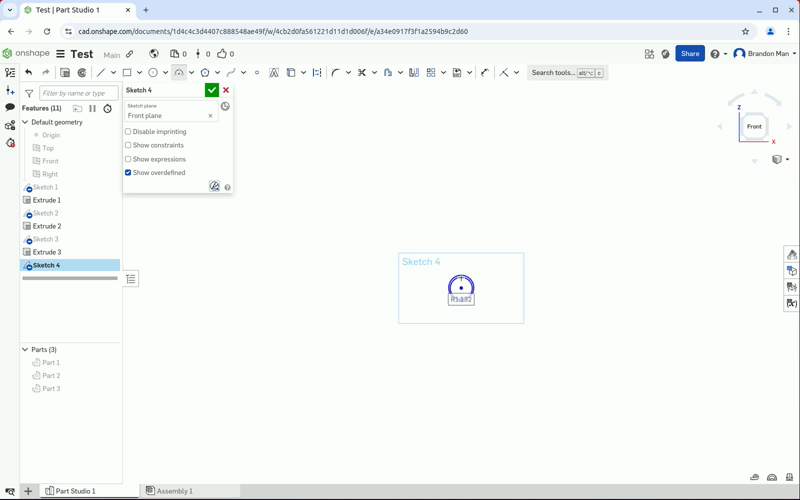
scroll(-6)
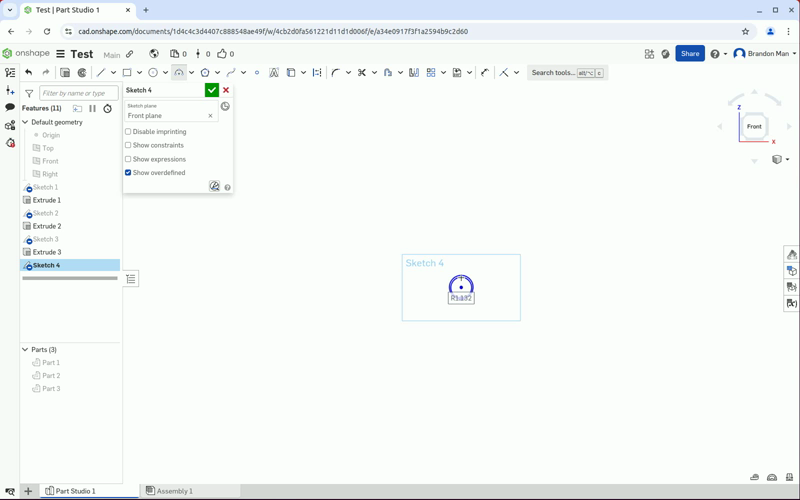
scroll(-6)
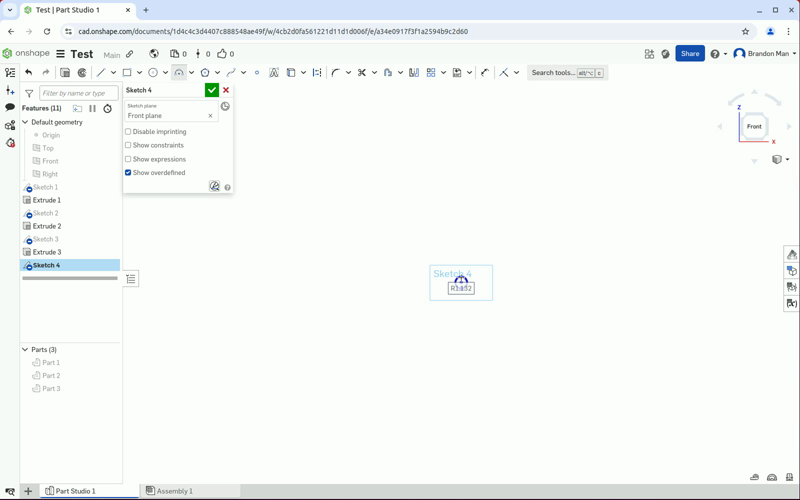
key_up(shift)
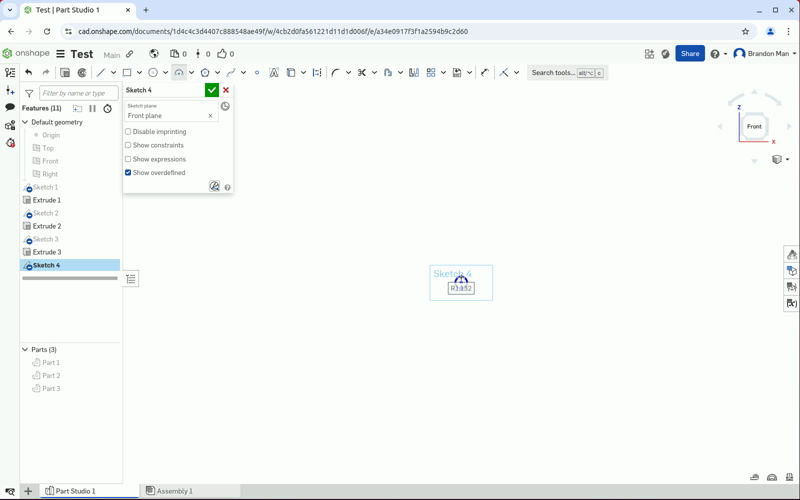
key(esc)
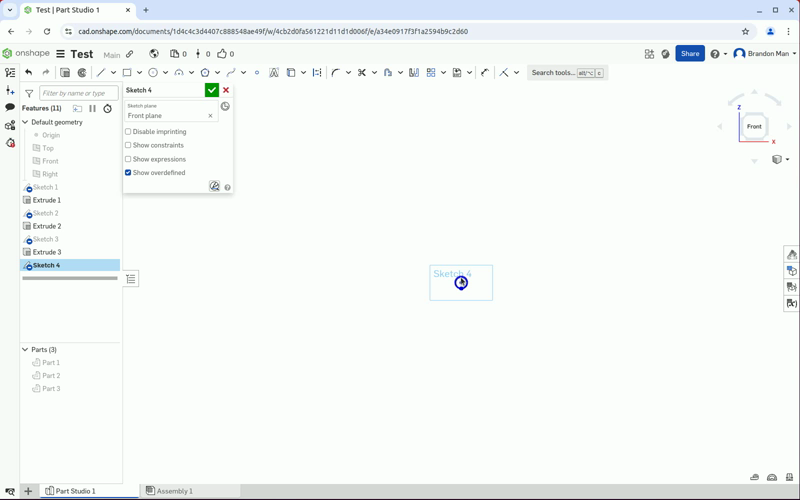
key(l)
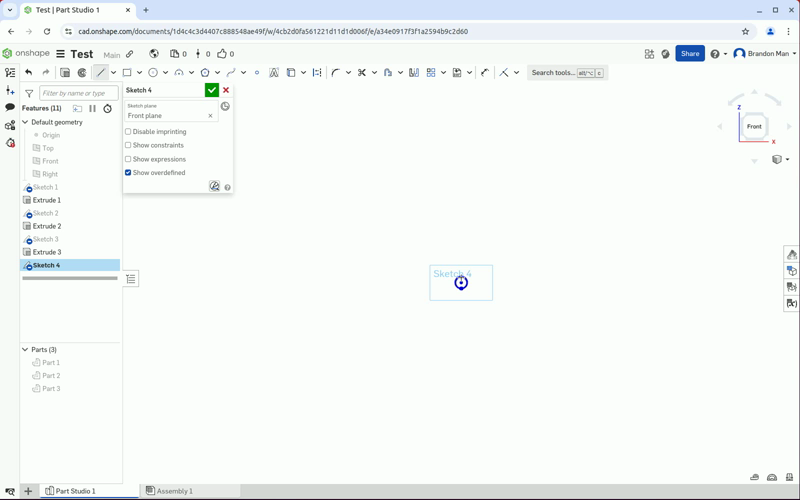
mouse_move(460, 288)
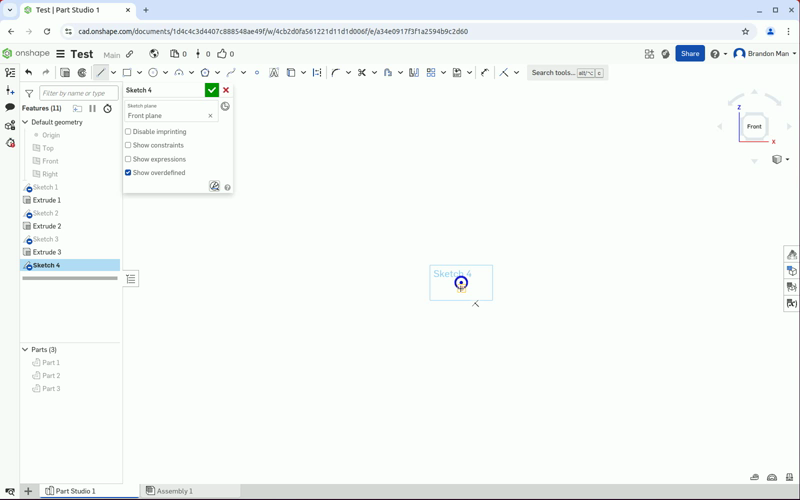
scroll(6)
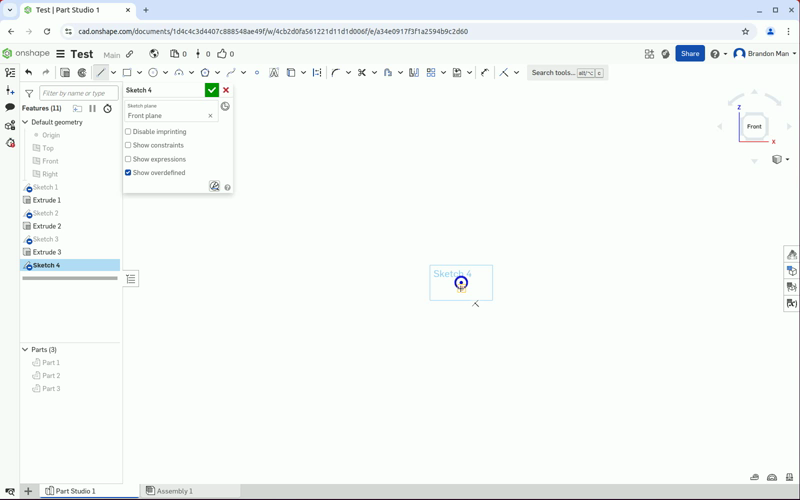
scroll(6)
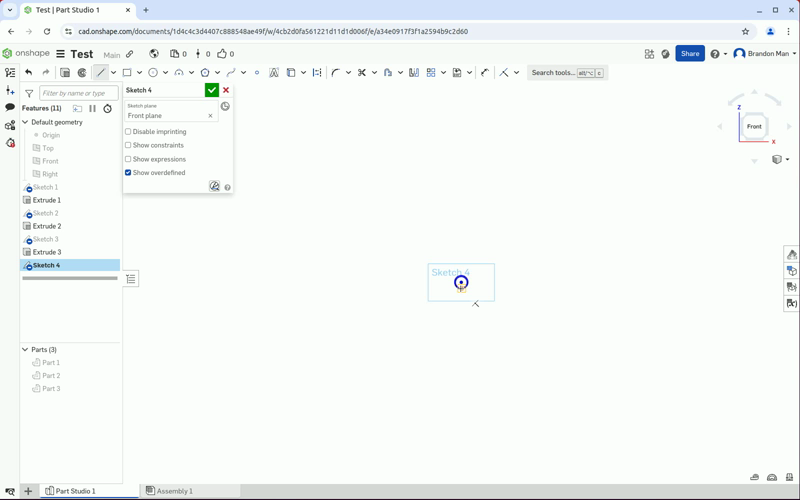
scroll(6)
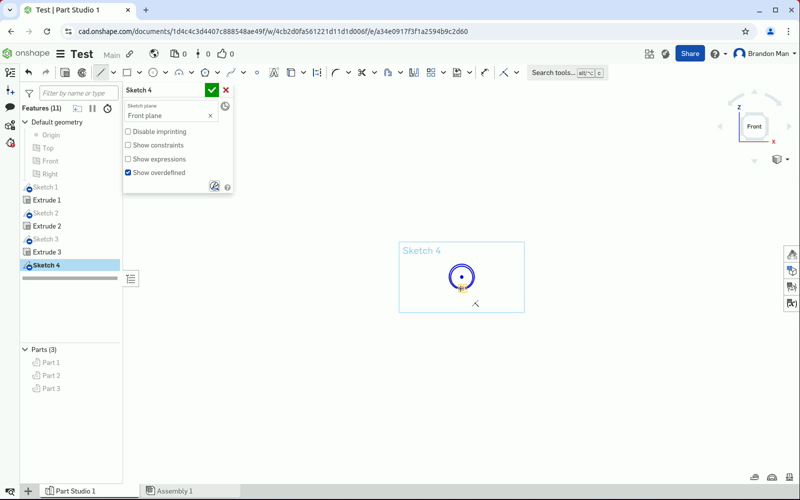
scroll(6)
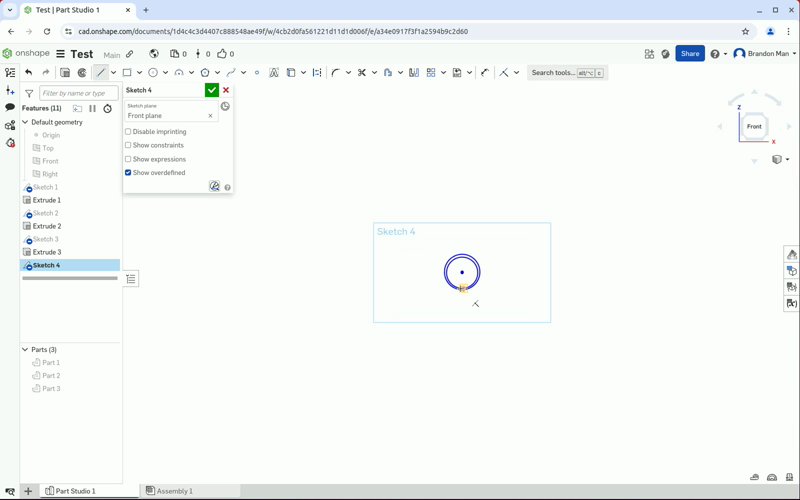
scroll(6)
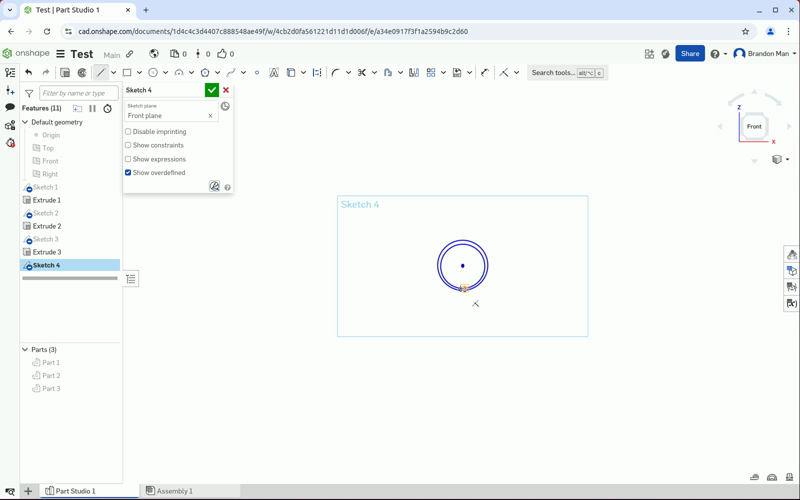
scroll(6)
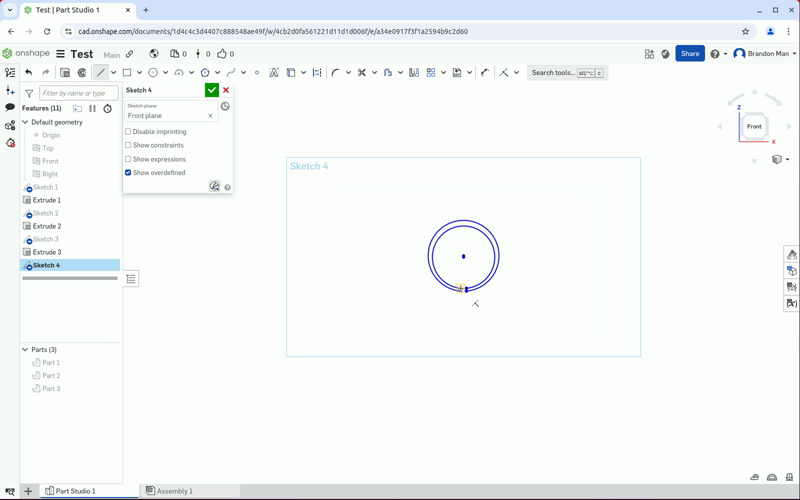
scroll(6)
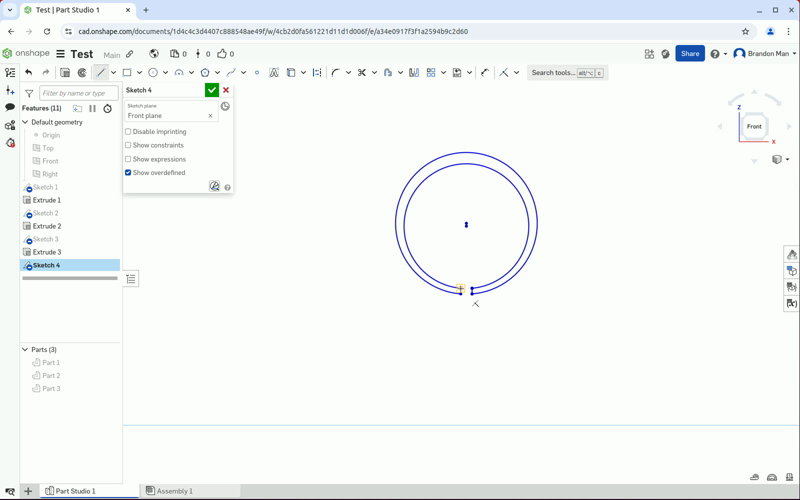
click(460, 288)
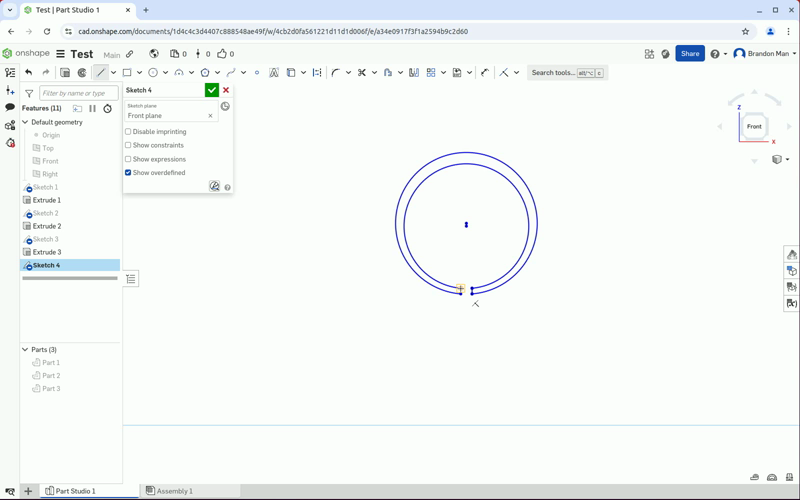
scroll(-6)
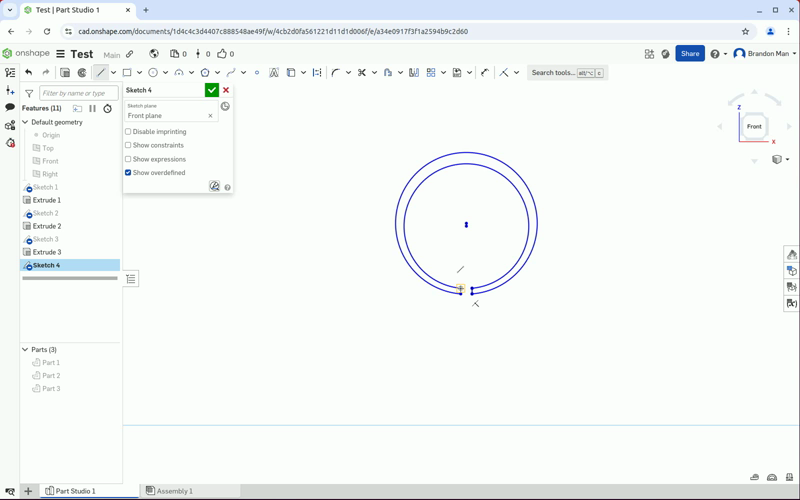
scroll(-6)
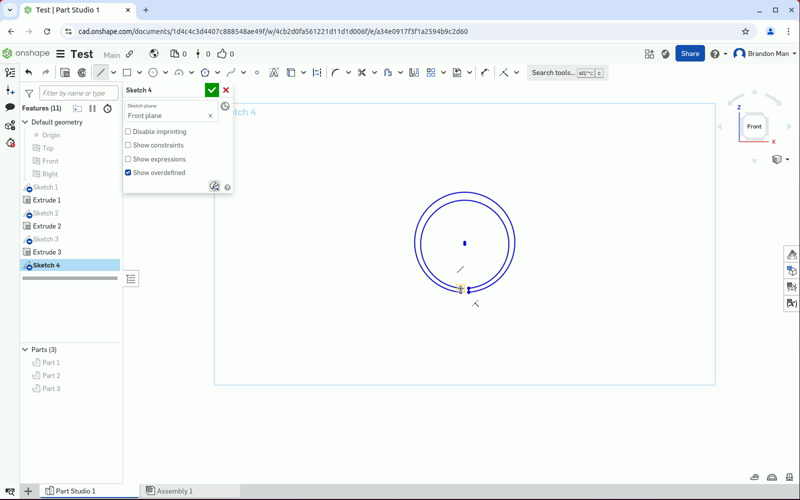
scroll(-6)
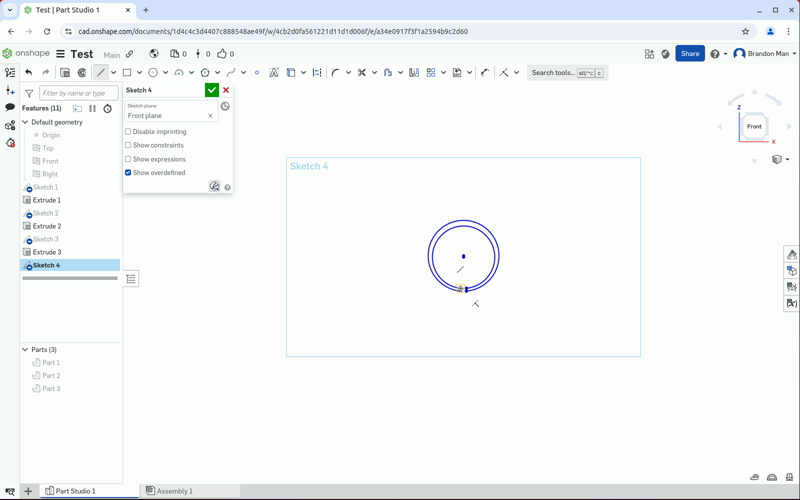
scroll(-6)
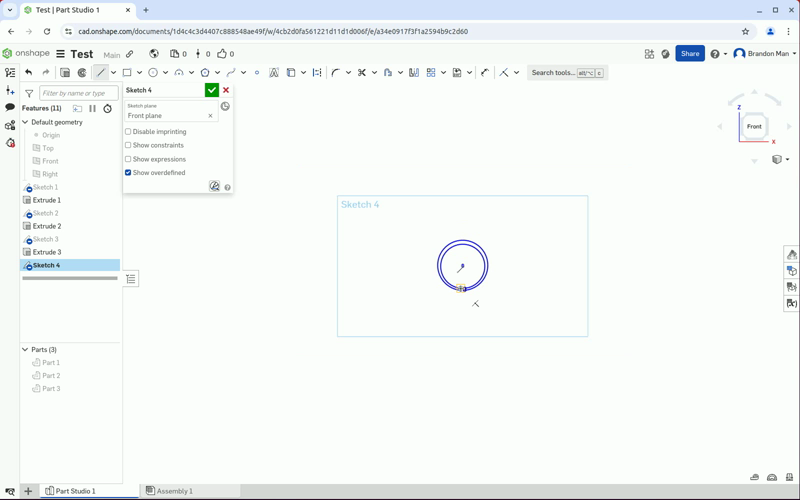
scroll(-6)
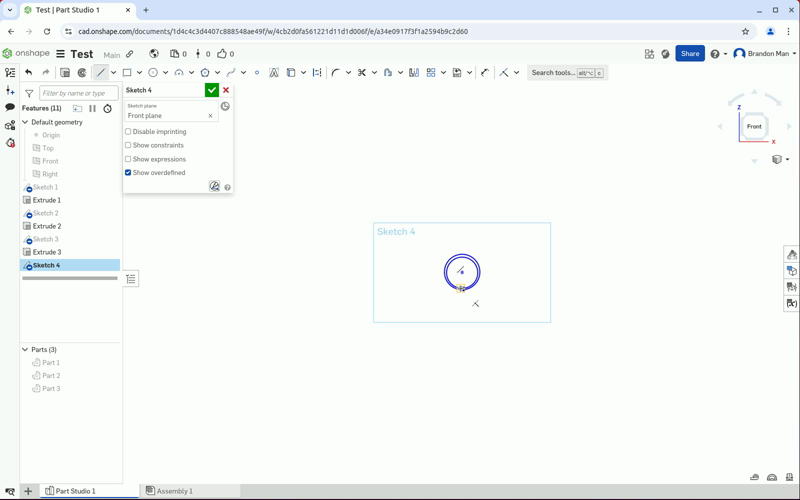
scroll(-6)
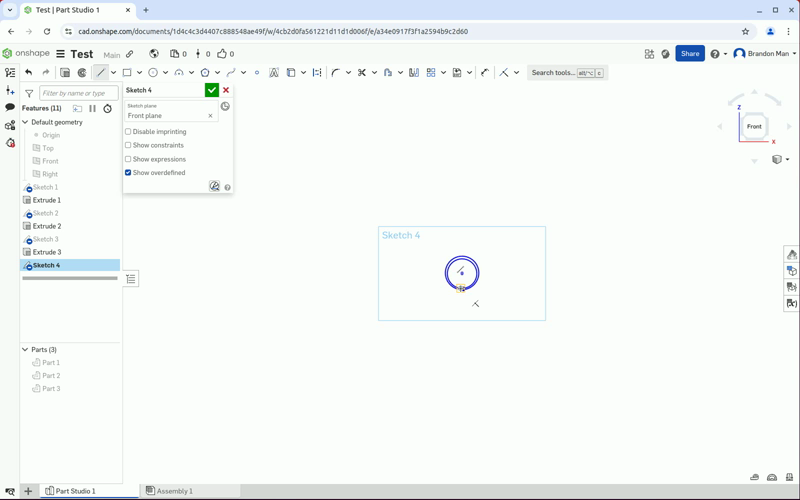
scroll(-6)
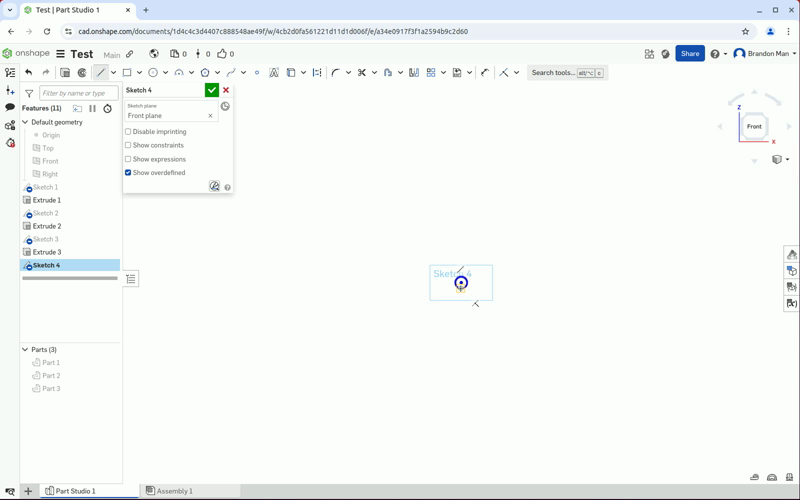
mouse_move(490, 288)
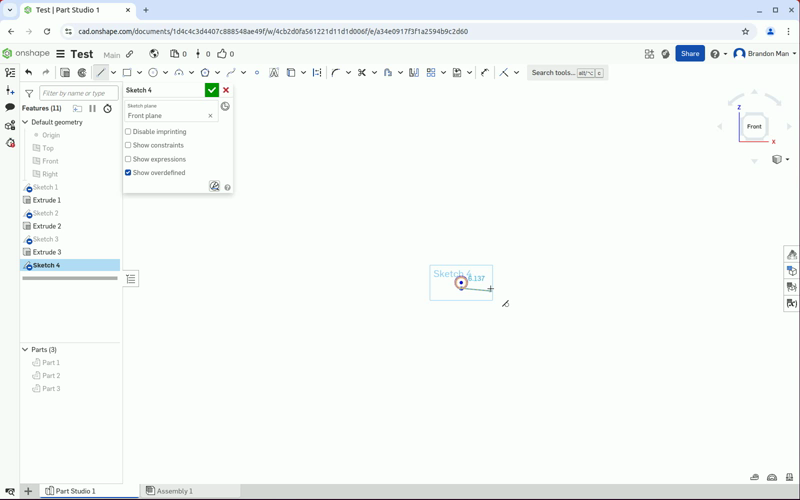
key_down(shift)
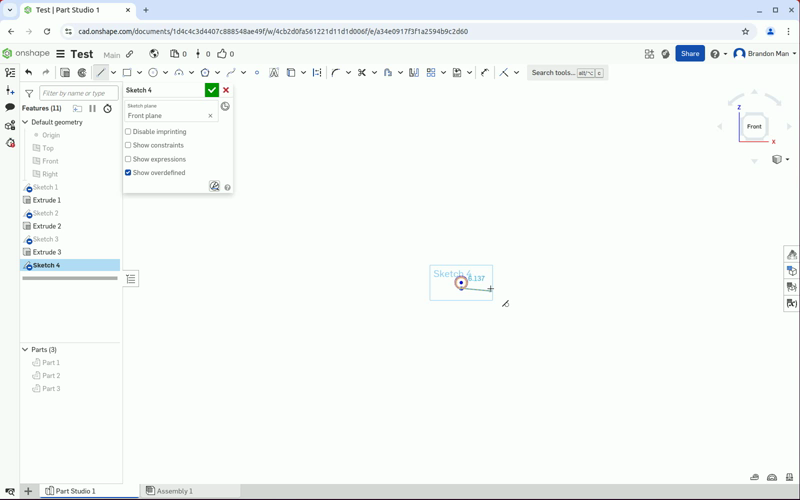
mouse_move(460, 288)
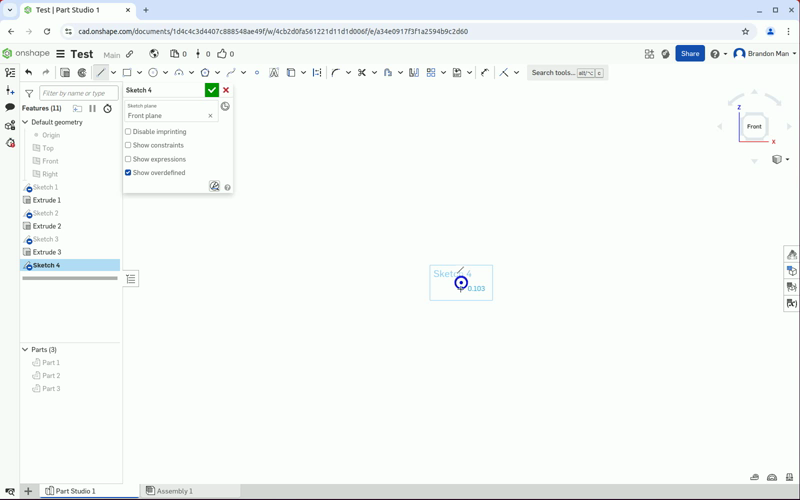
scroll(6)
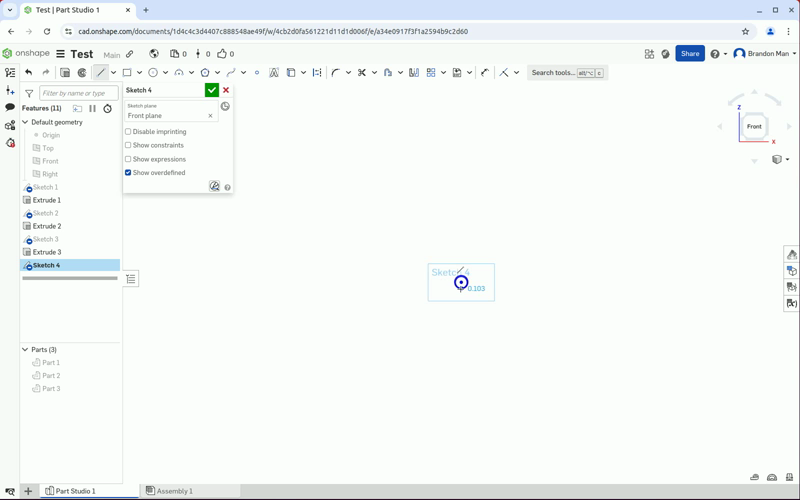
scroll(6)
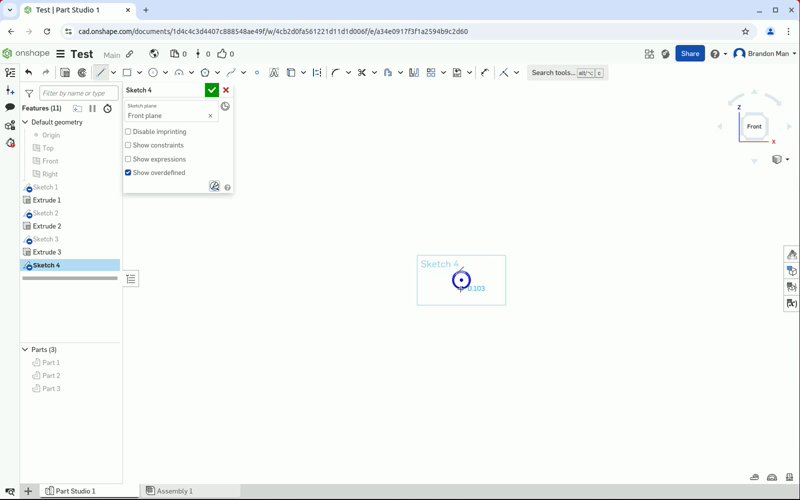
scroll(6)
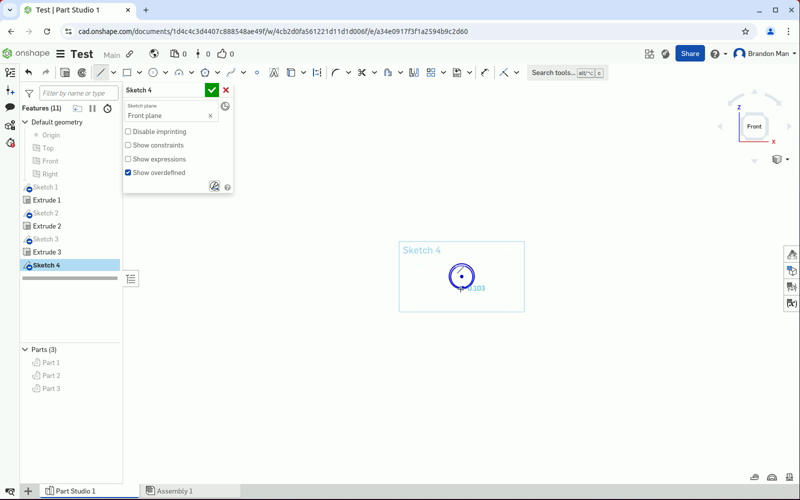
scroll(6)
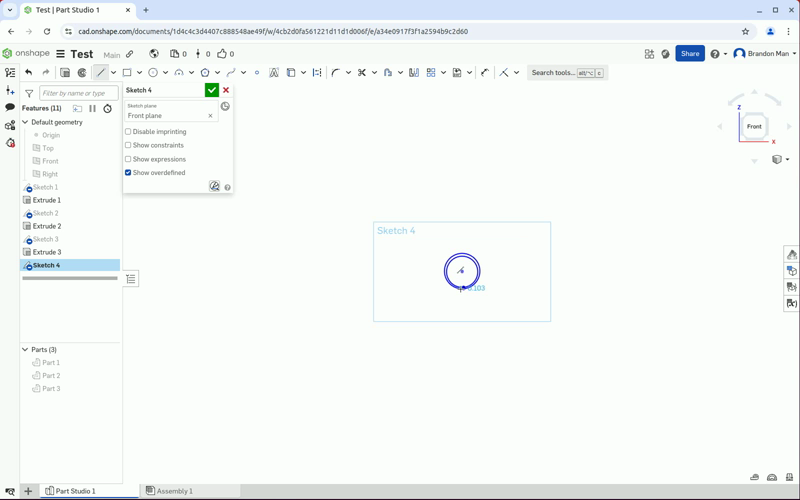
scroll(6)
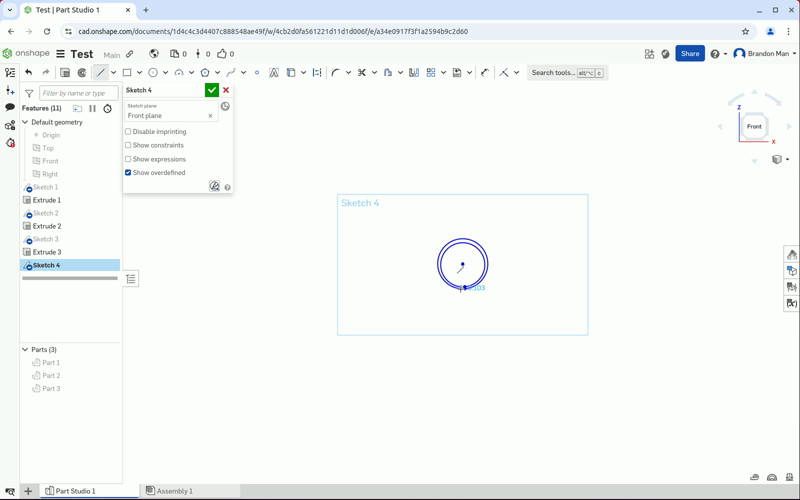
scroll(6)
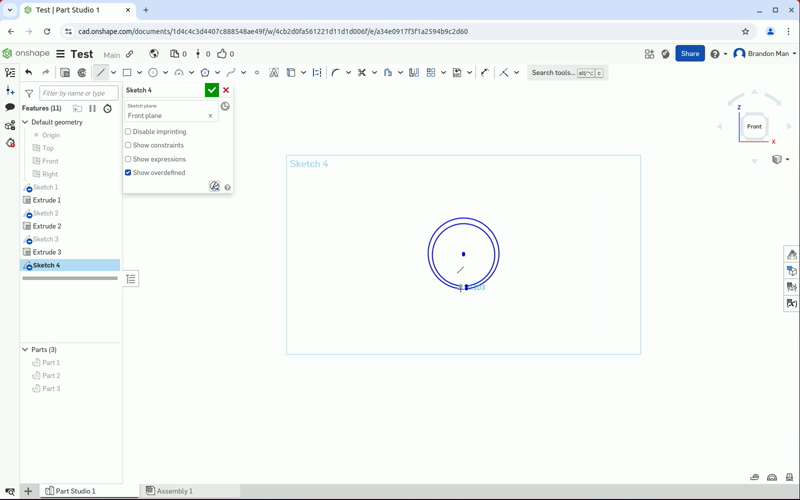
scroll(6)
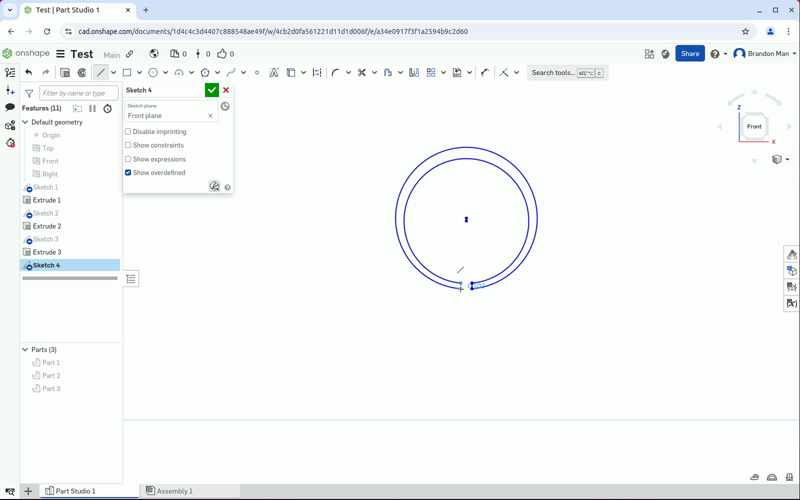
key_up(shift)
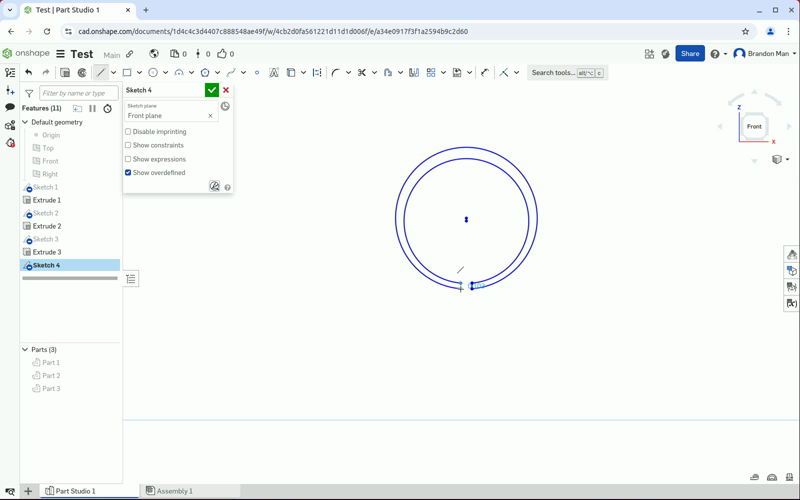
click(460, 288)
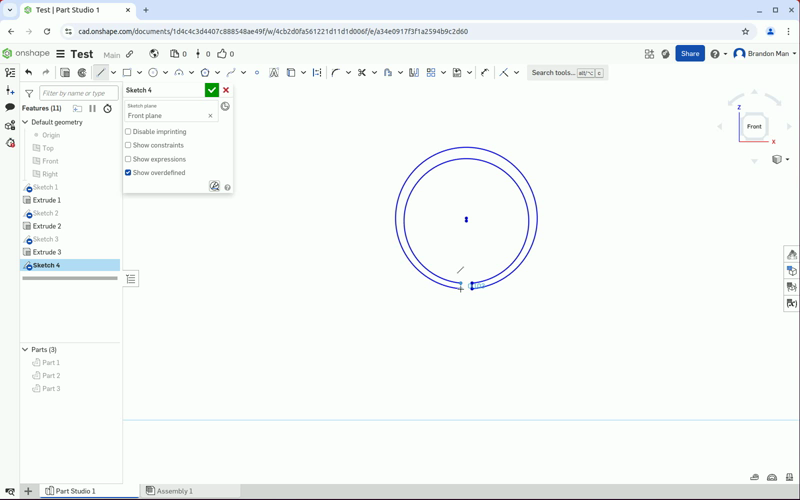
scroll(-6)
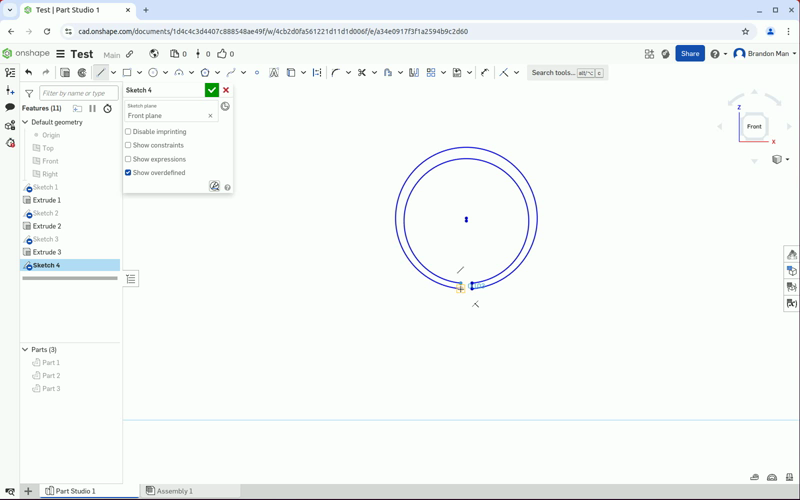
scroll(-6)
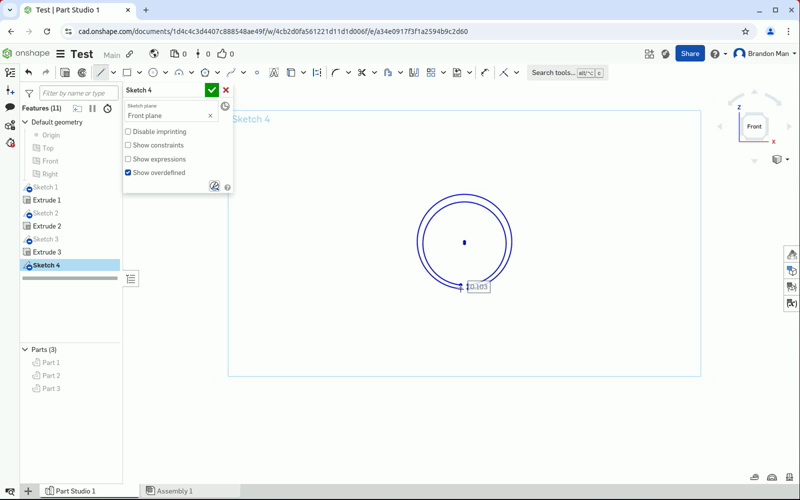
scroll(-6)
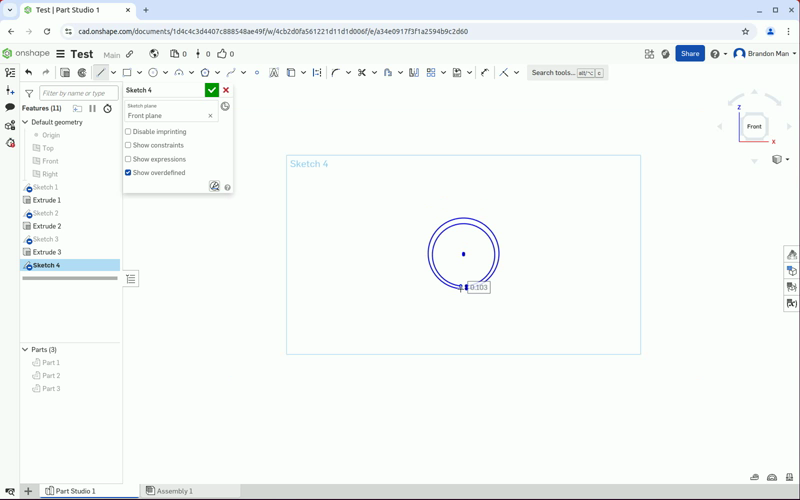
scroll(-6)
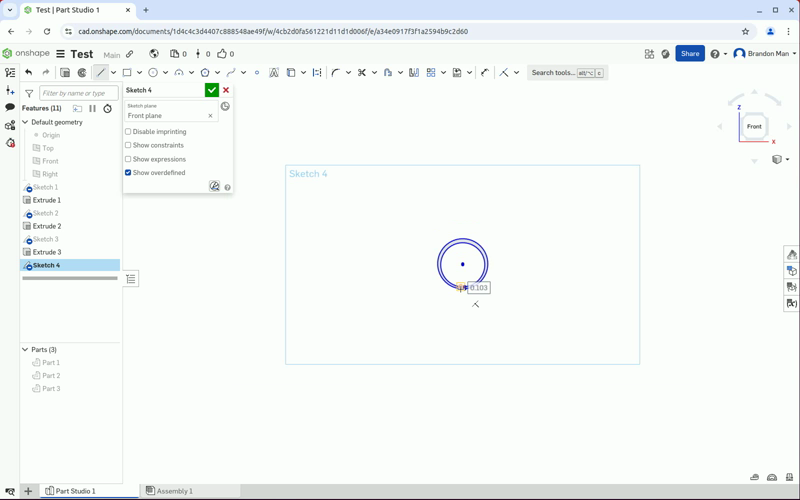
scroll(-6)
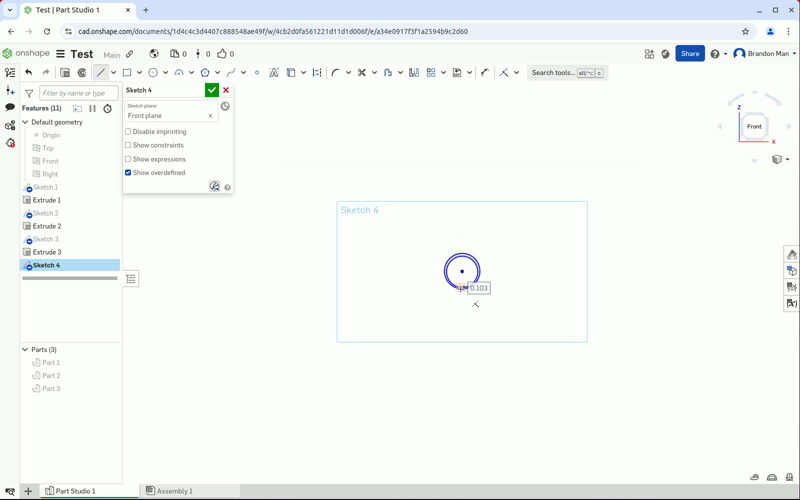
scroll(-6)
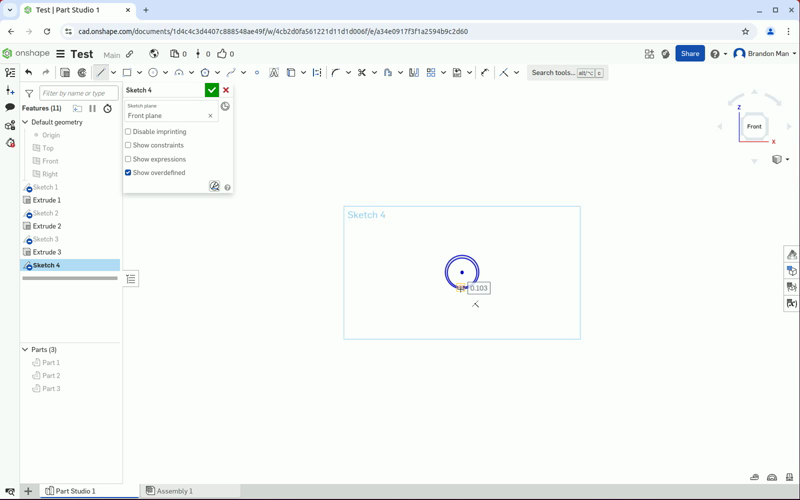
scroll(-6)
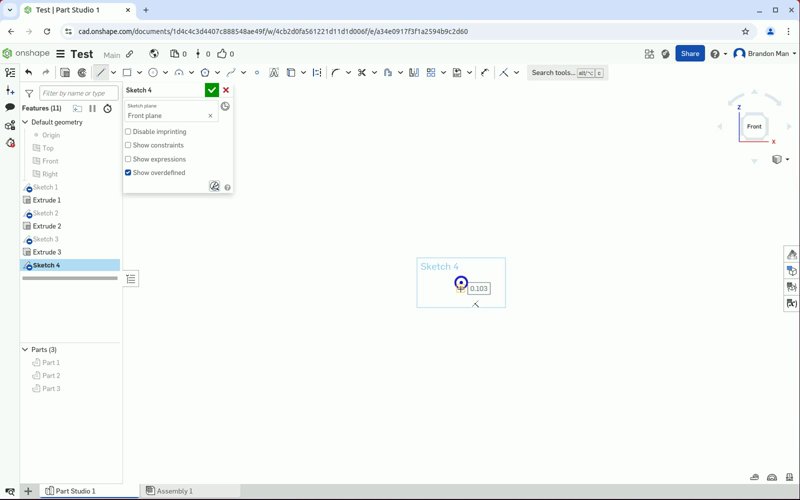
key(esc)
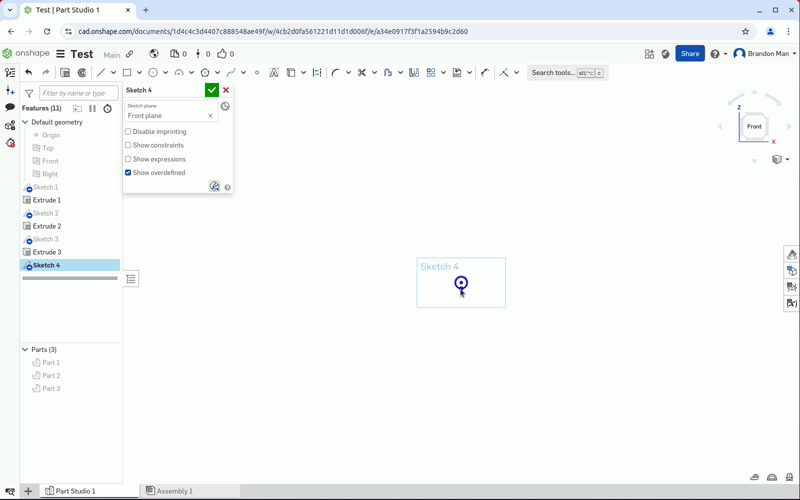
mouse_move(466, 283)
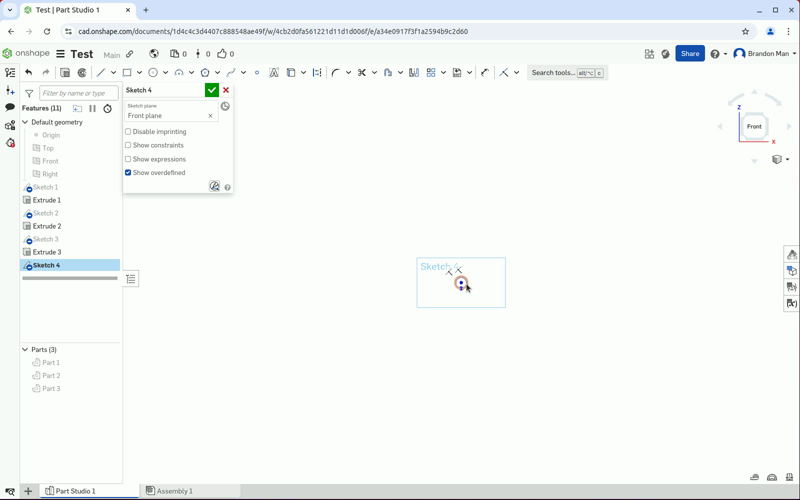
scroll(6)
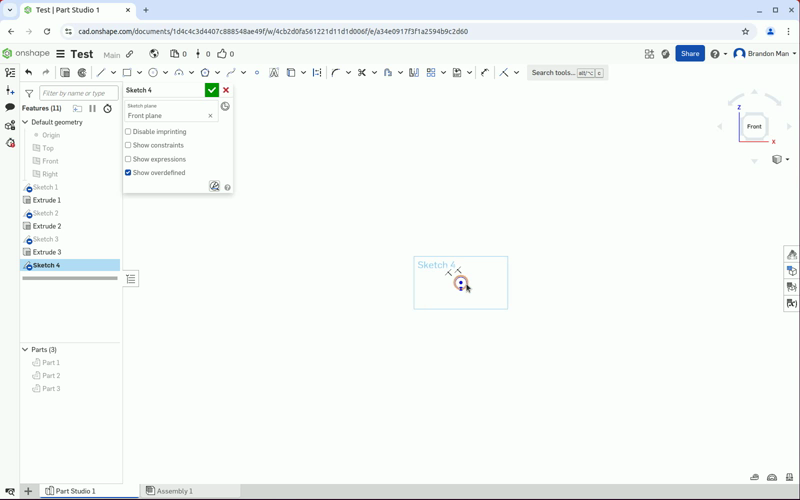
scroll(6)
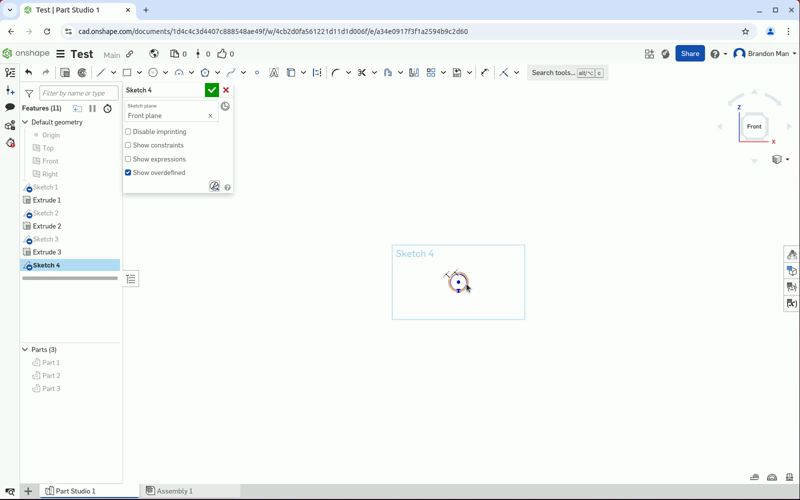
scroll(6)
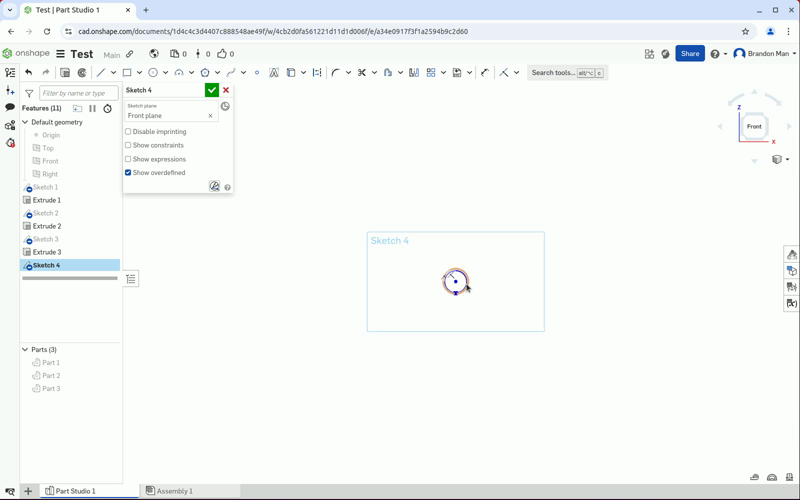
scroll(6)
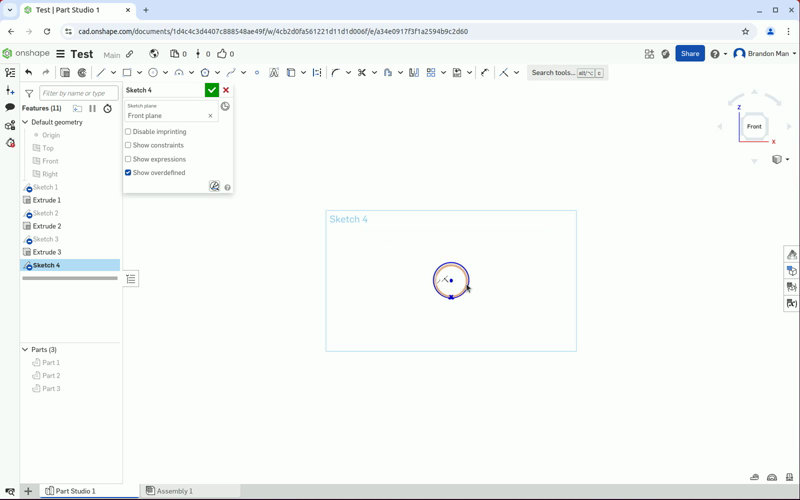
scroll(6)
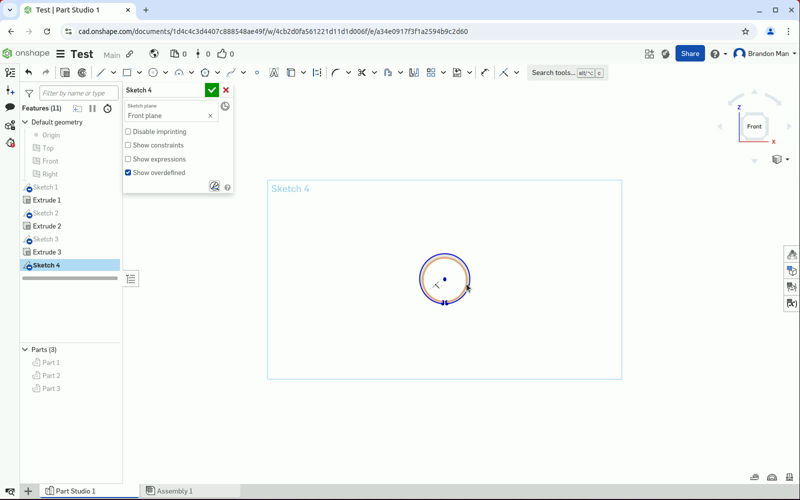
scroll(6)
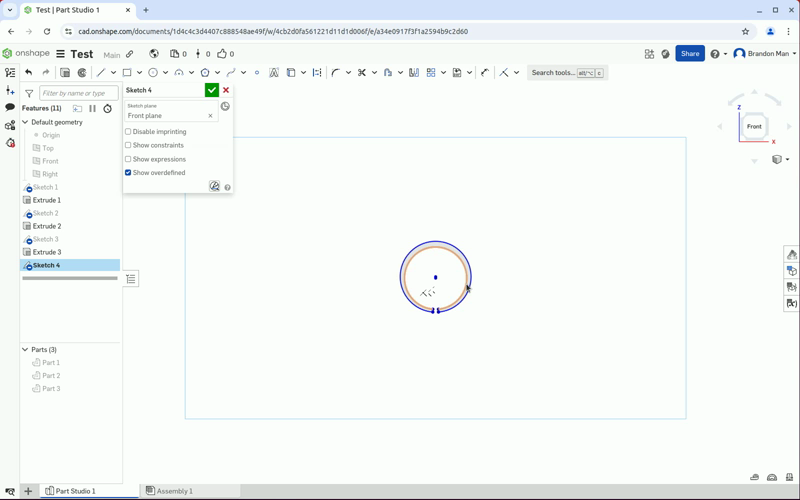
scroll(6)
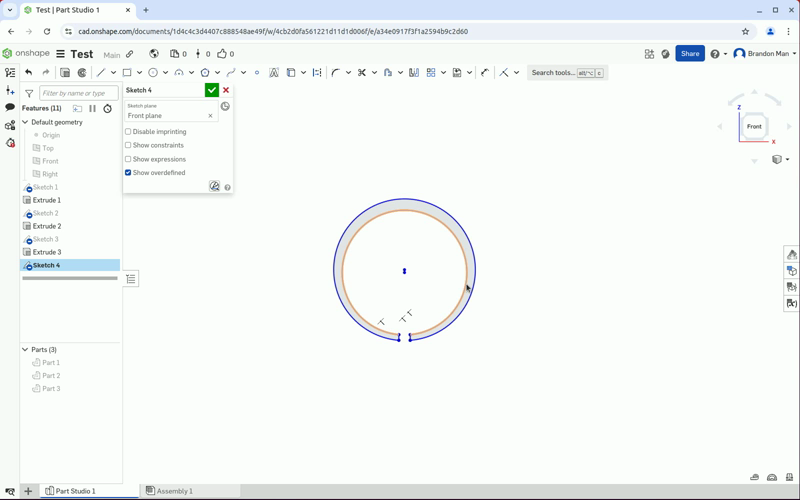
click(466, 283)
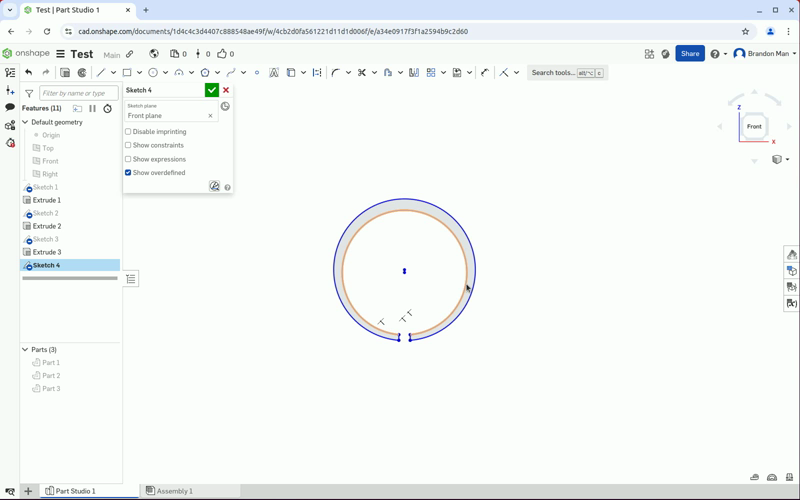
scroll(-6)
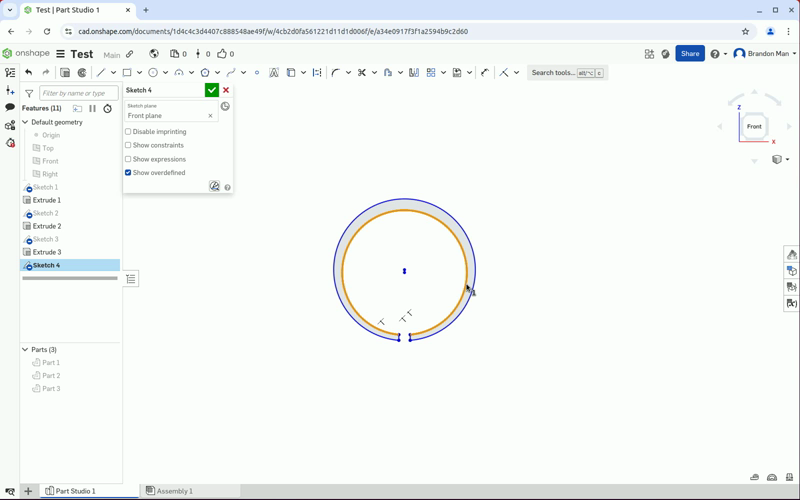
scroll(-6)
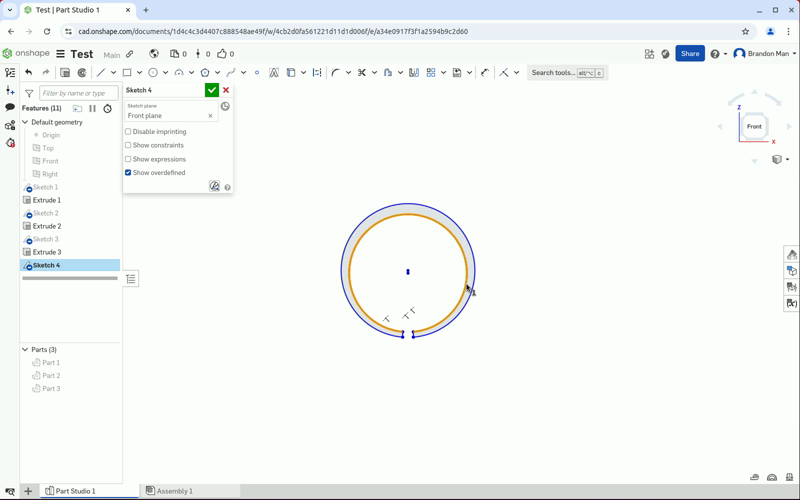
scroll(-6)
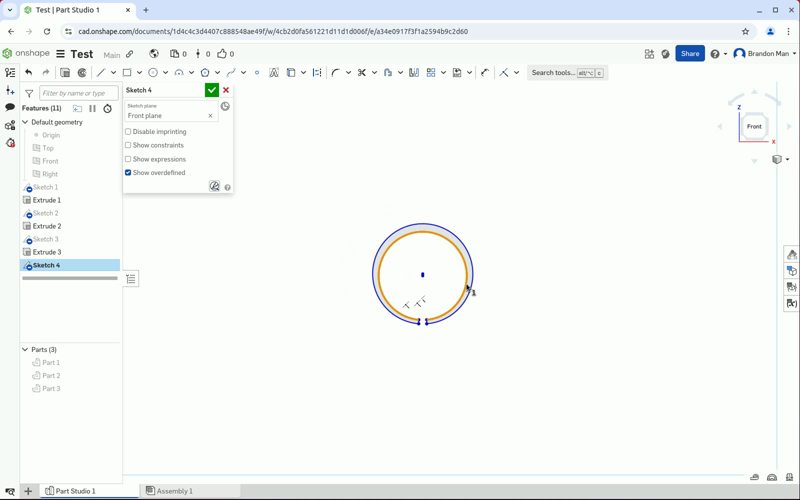
scroll(-6)
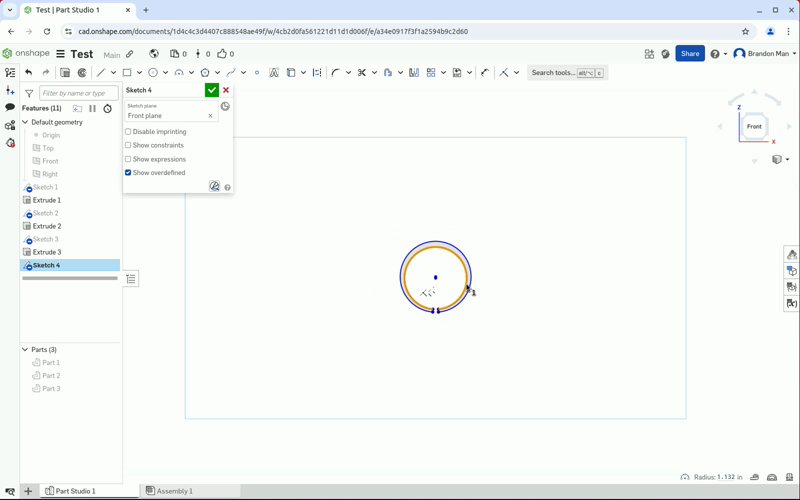
scroll(-6)
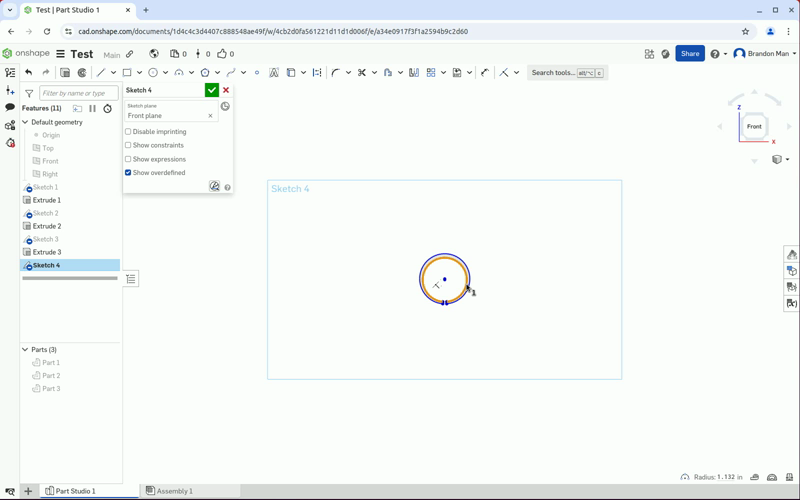
scroll(-6)
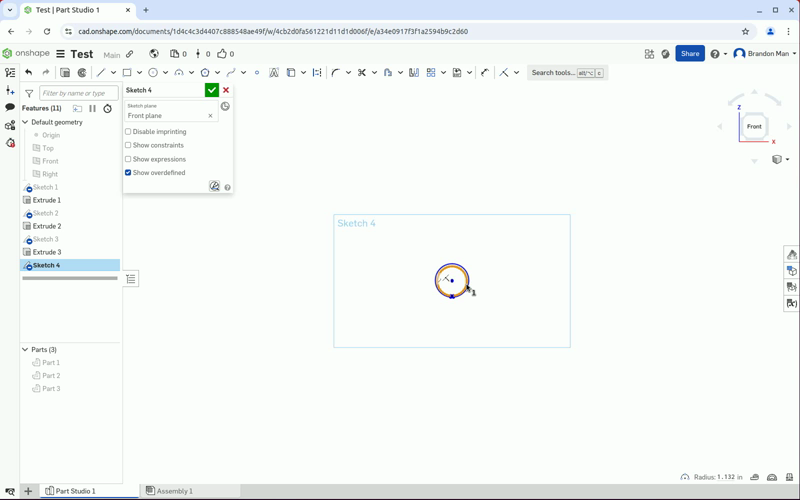
scroll(-6)
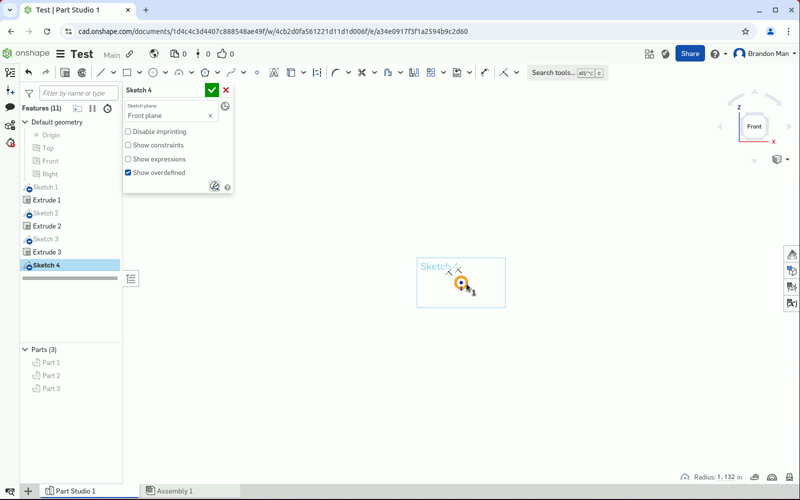
mouse_move(73, 352)
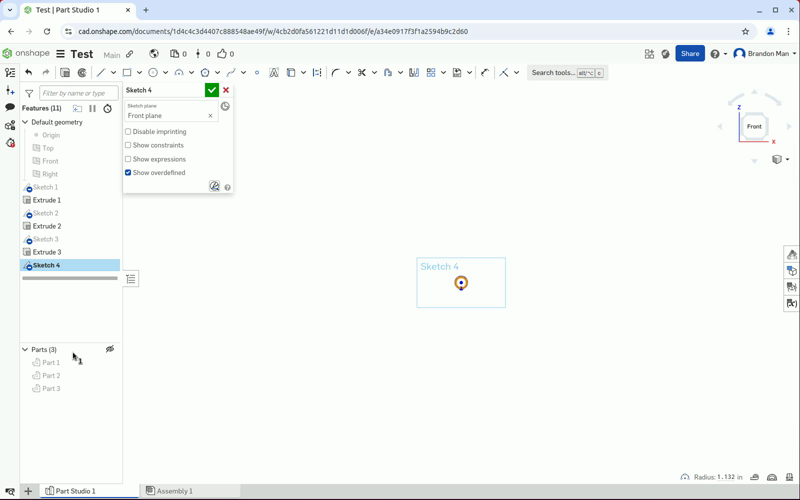
key(shift+y)
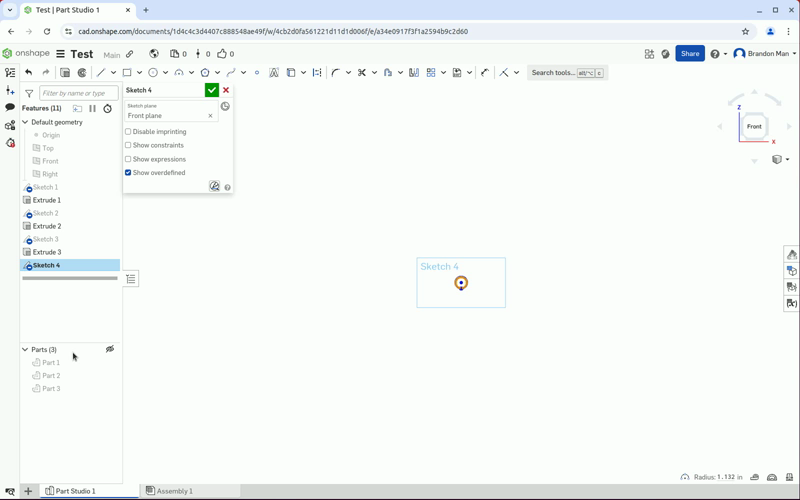
key(shift+e)
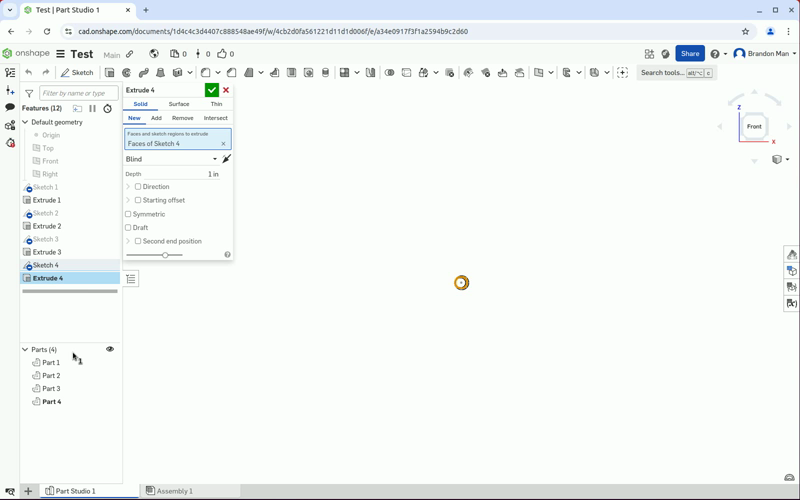
mouse_move(143, 106)
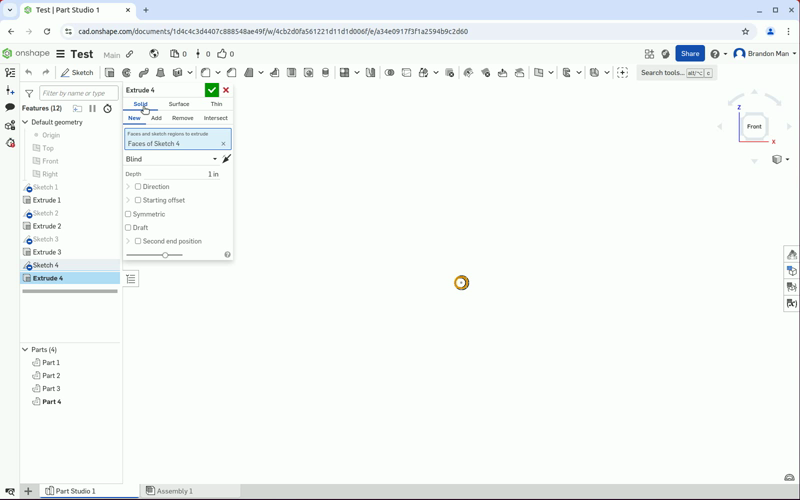
click(143, 106)
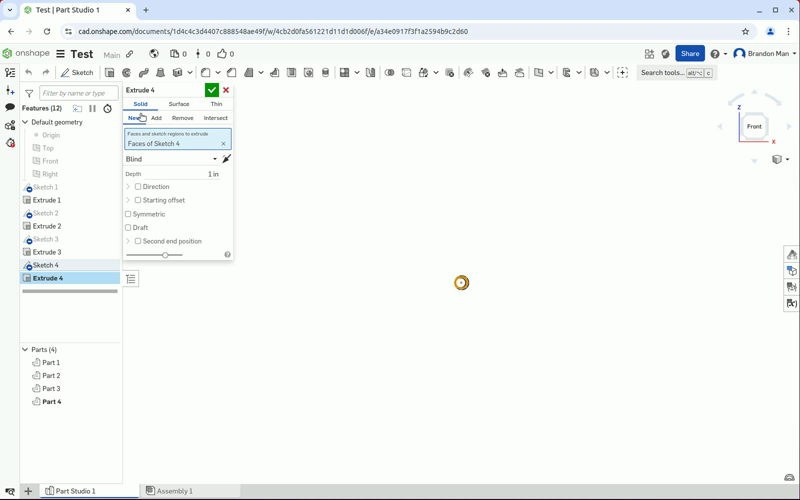
mouse_move(137, 120)
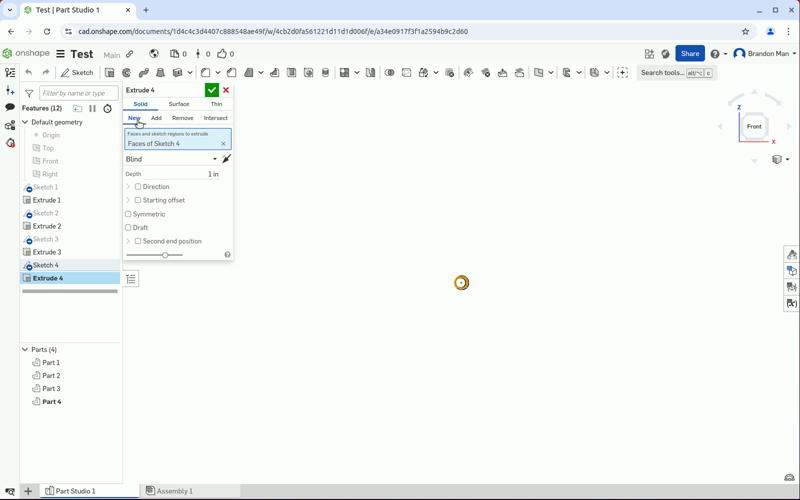
click(137, 120)
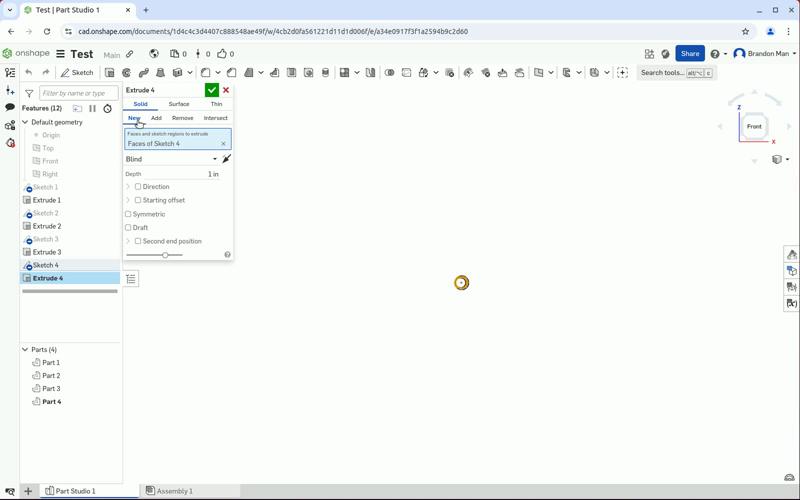
key(tab, 4)
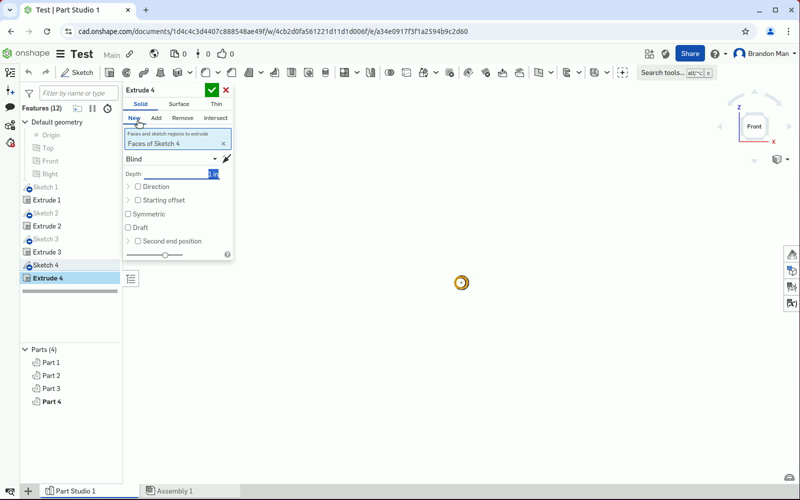
text(17.572)
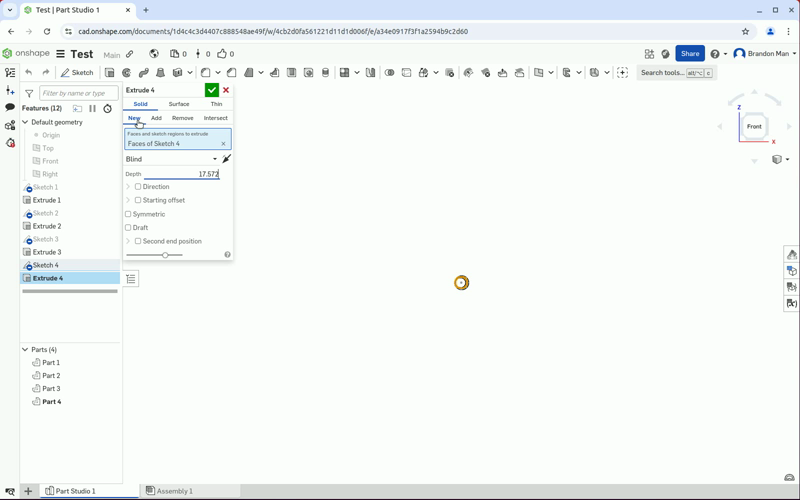
key(enter)
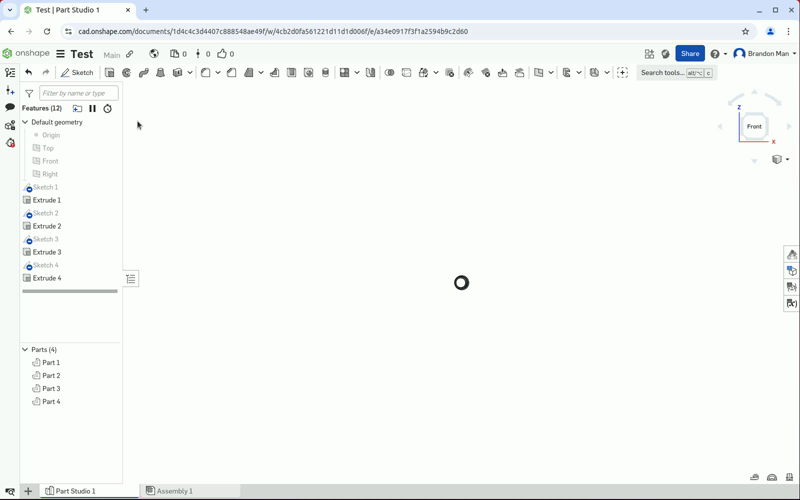
key(shift+h)
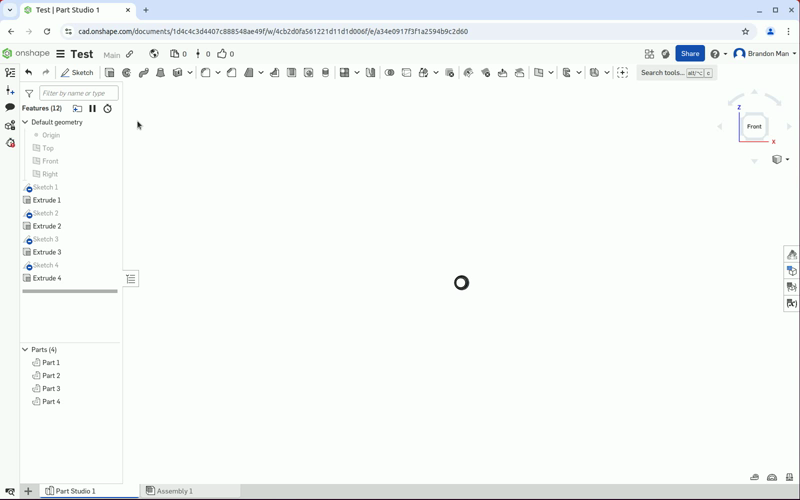
key(shift+h)
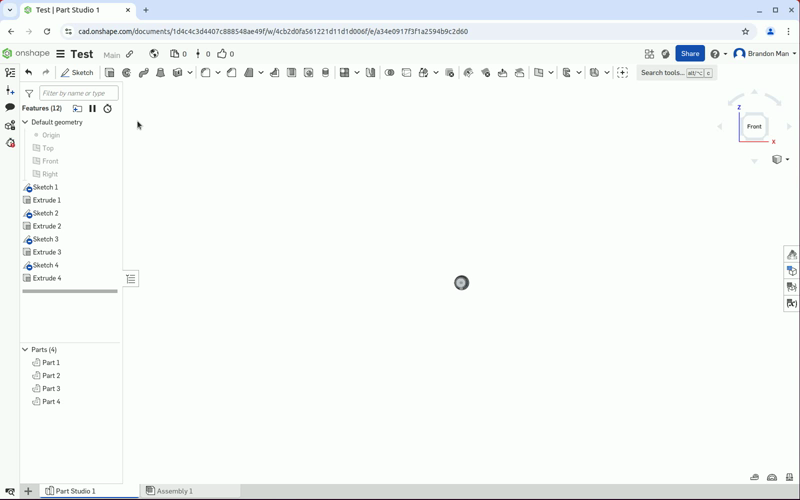
key(shift+7)
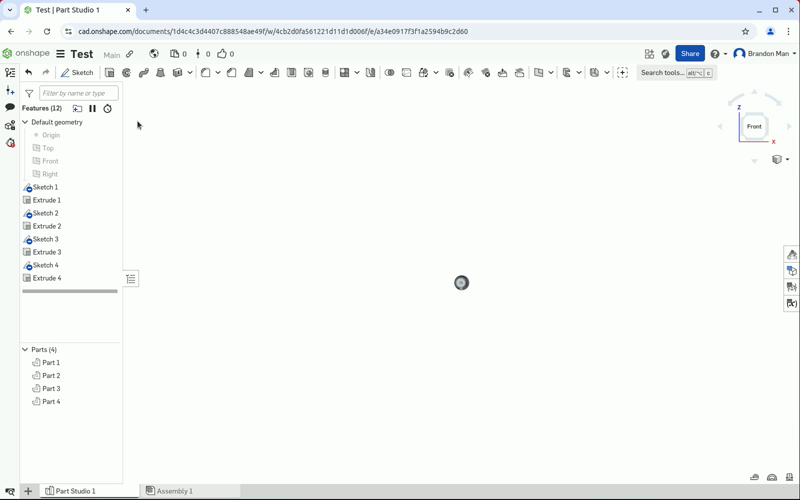
key(left, 2)
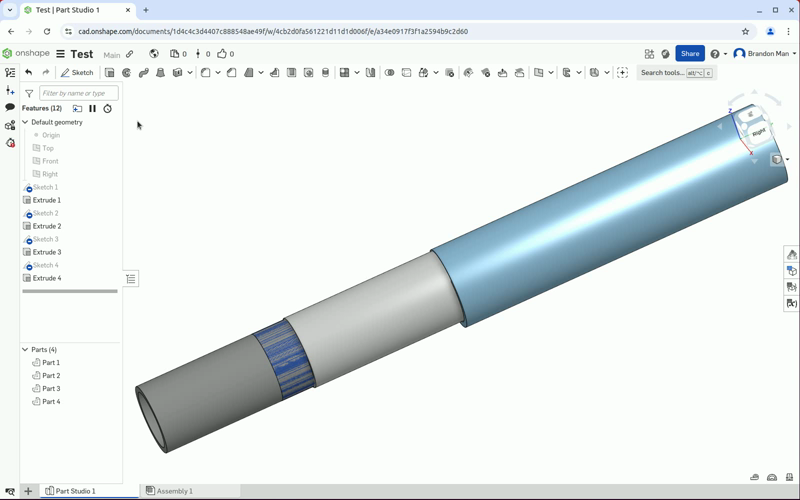
key(down, 2)
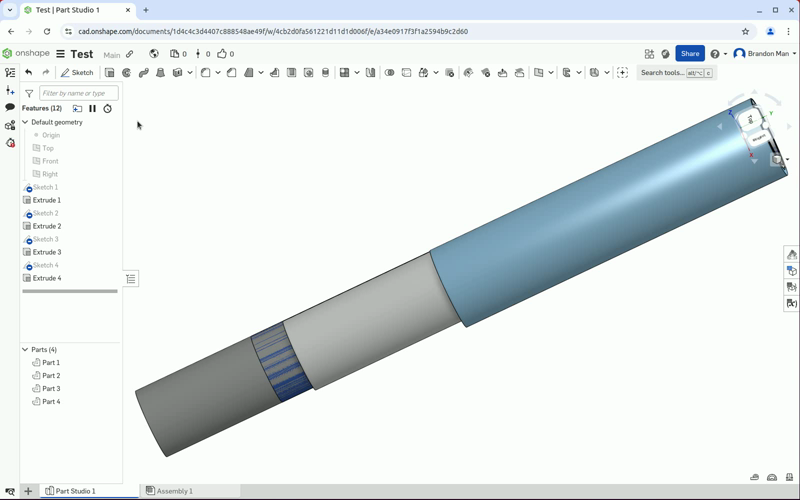
key(up, 2)
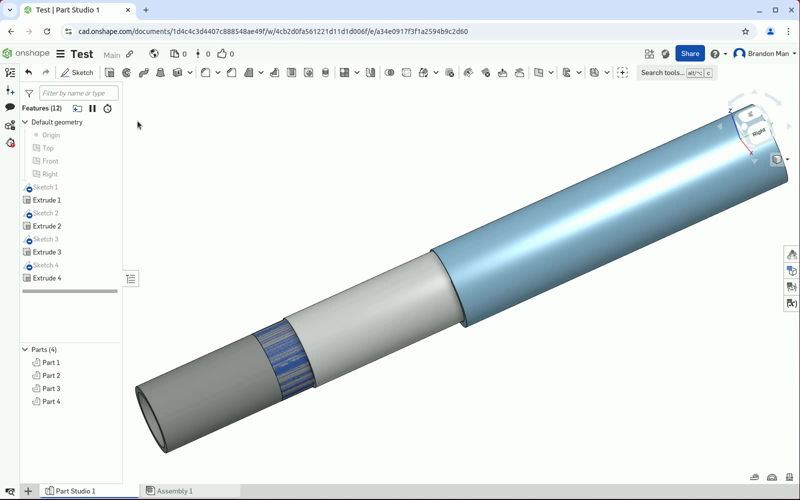
key(right, 2)
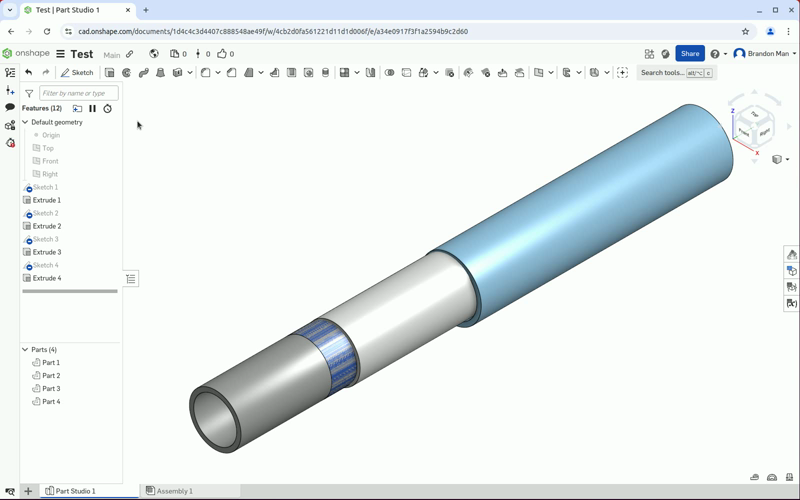
mouse_move(73, 189)
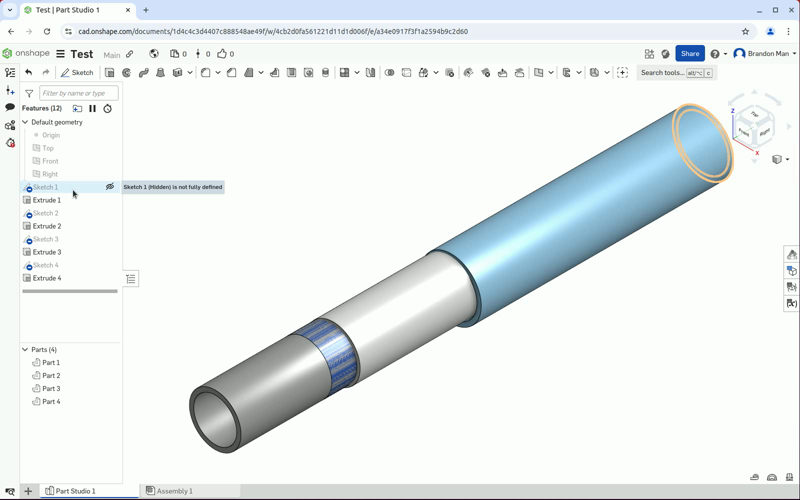
click(73, 189)